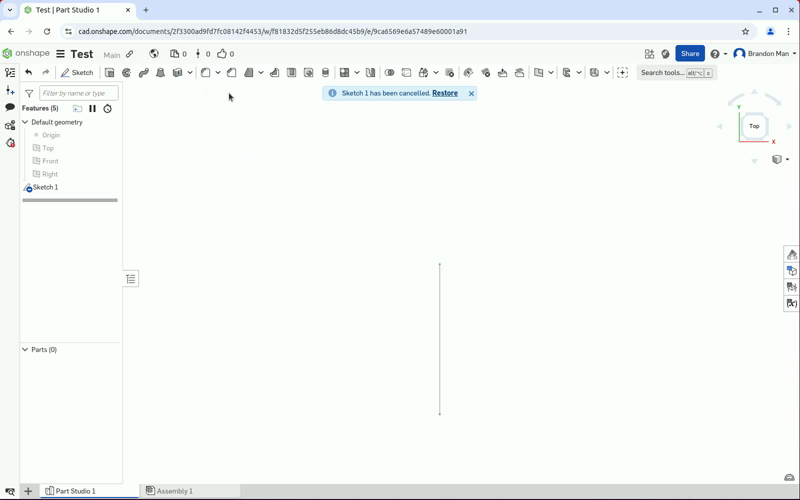
key(shift+h)
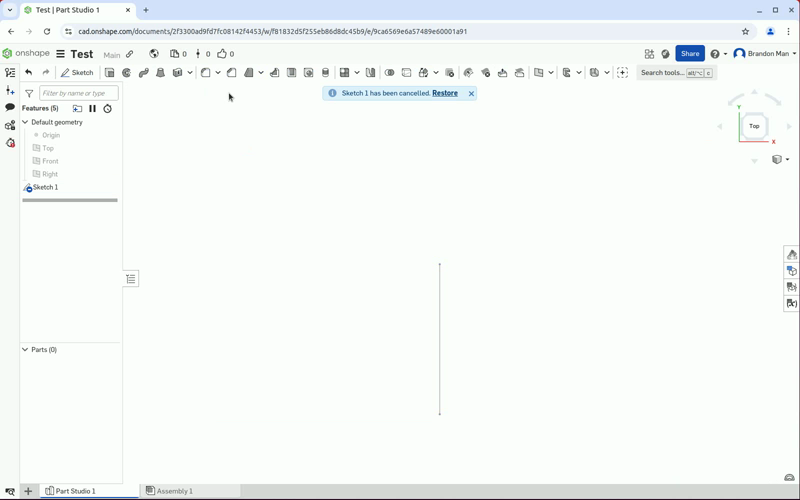
key(shift+s)
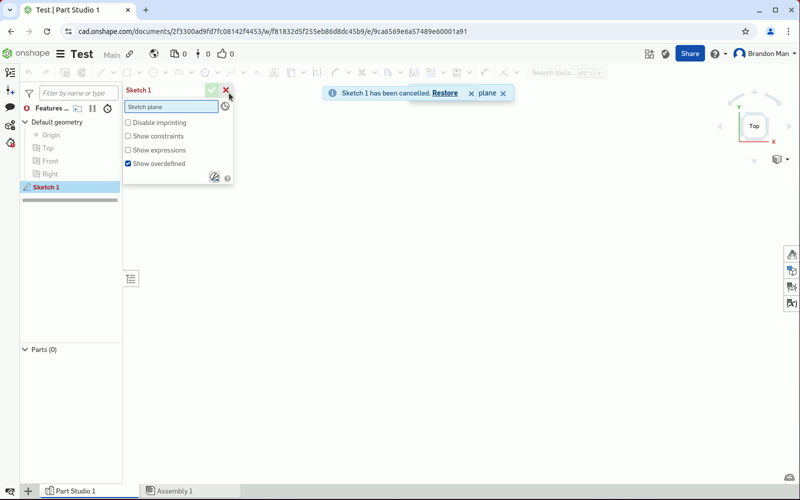
mouse_move(73, 150)
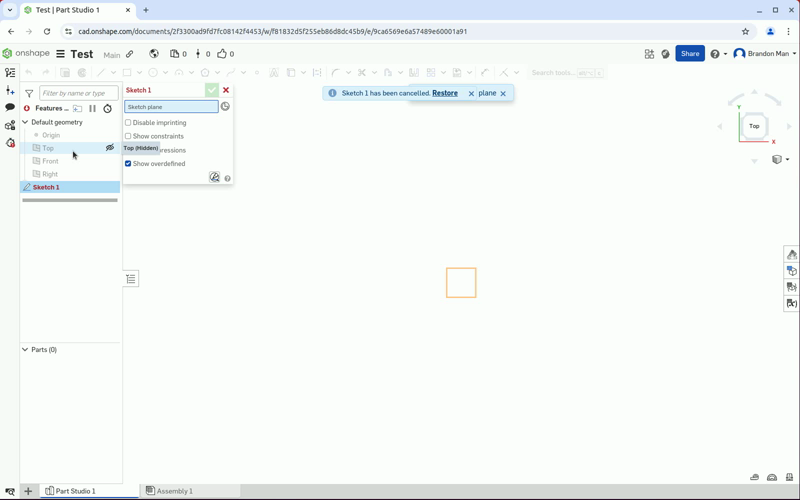
click(73, 150)
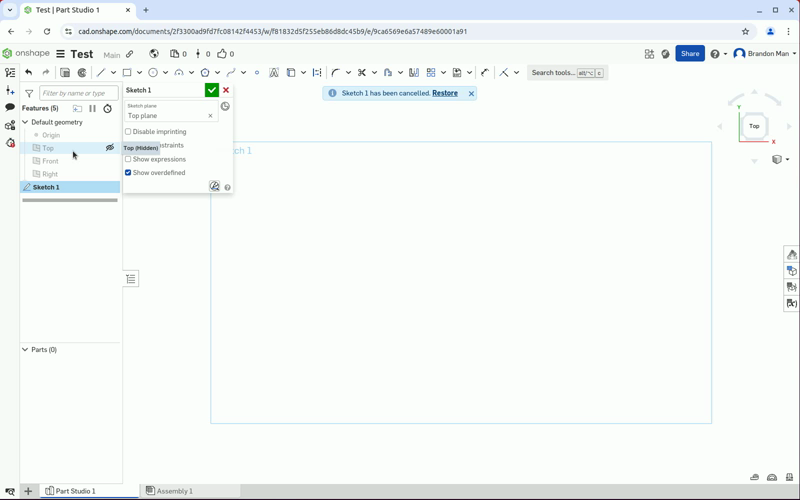
mouse_move(73, 352)
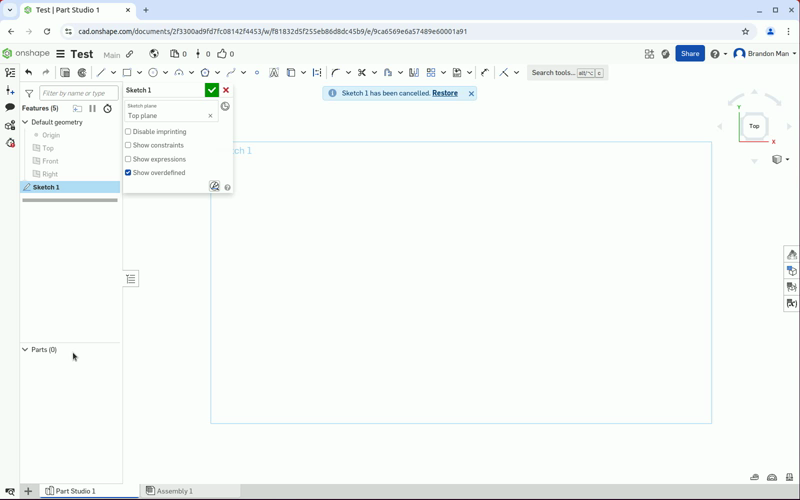
key(y)
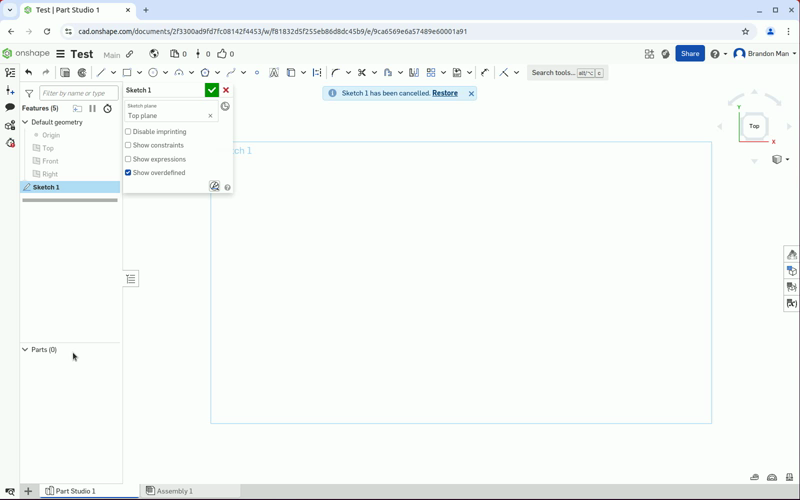
key(a)
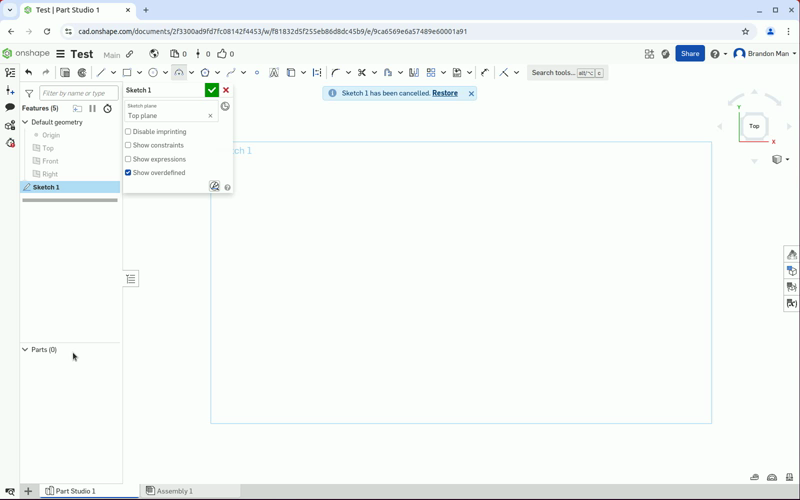
key_down(shift)
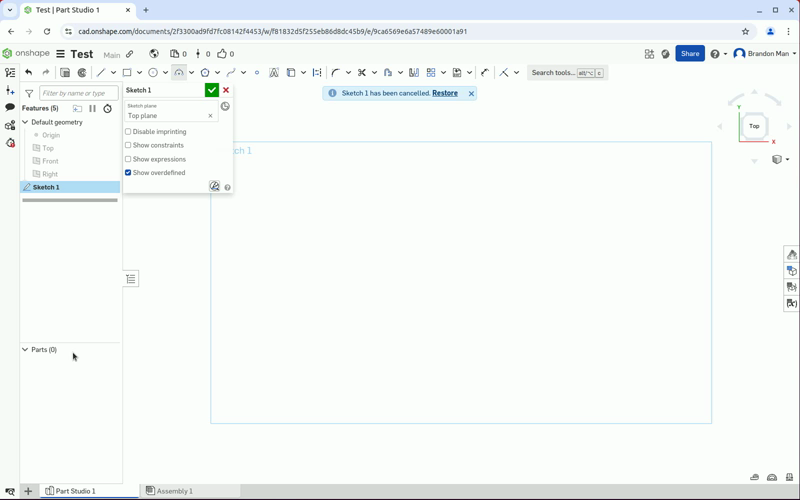
mouse_move(460, 252)
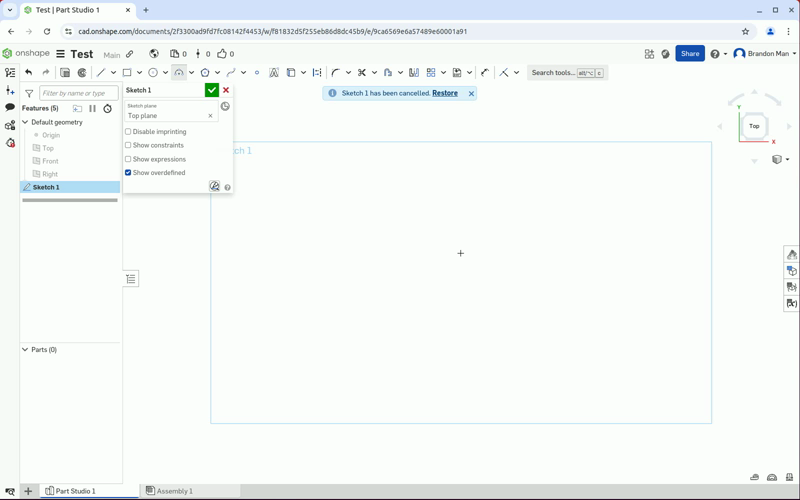
click(460, 252)
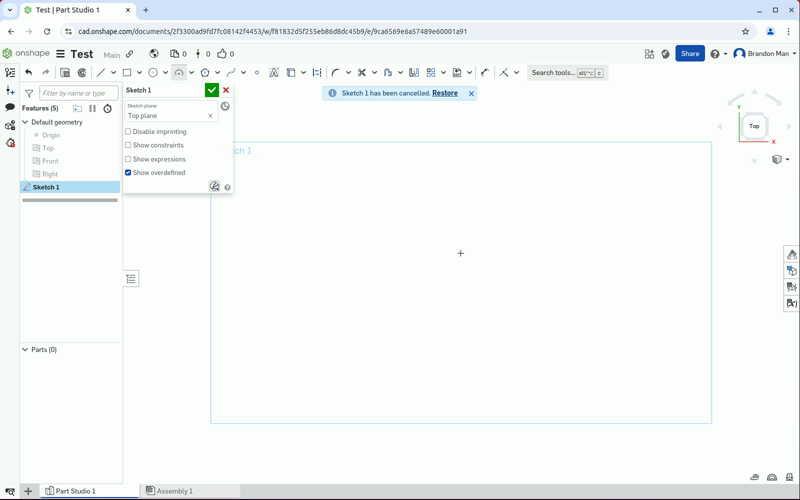
key_up(shift)
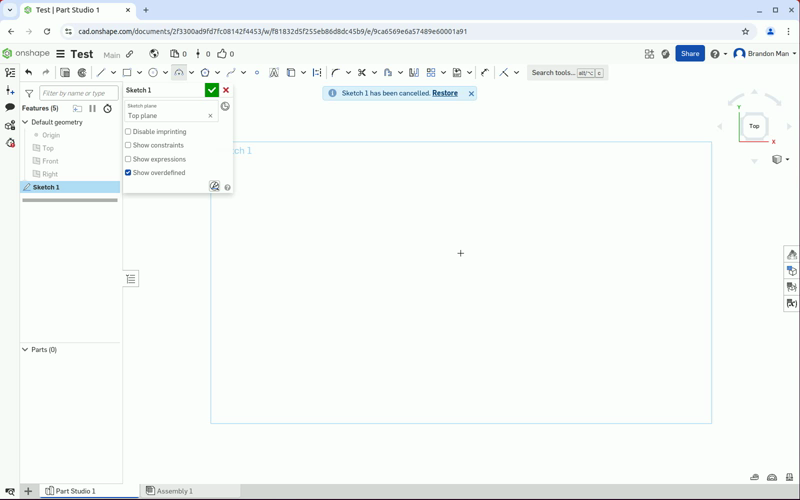
key_down(shift)
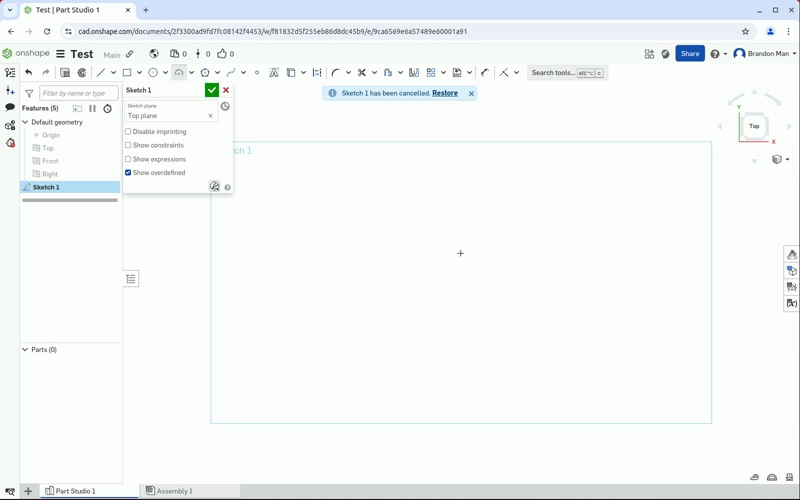
mouse_move(490, 282)
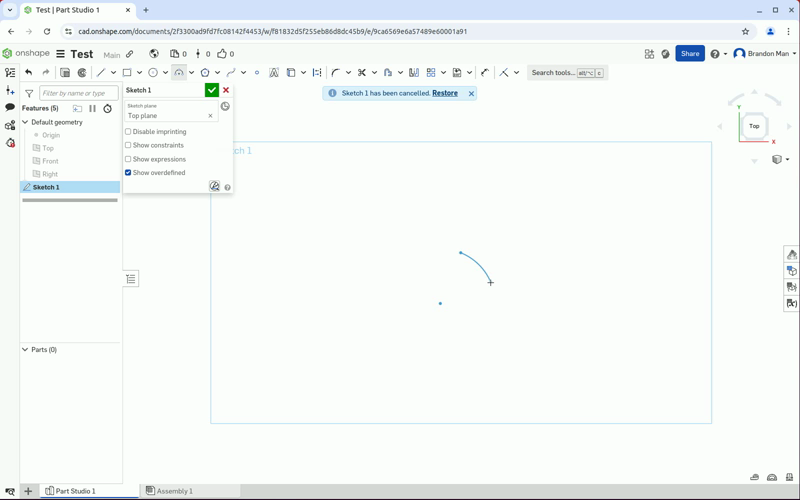
click(490, 282)
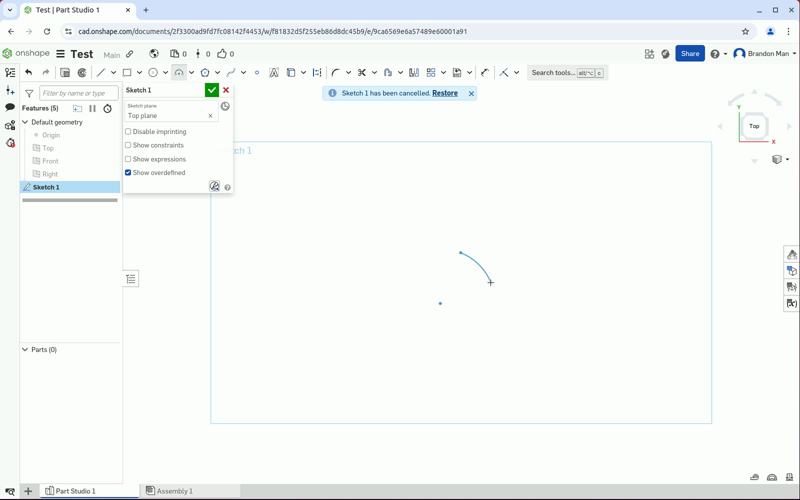
mouse_move(482, 261)
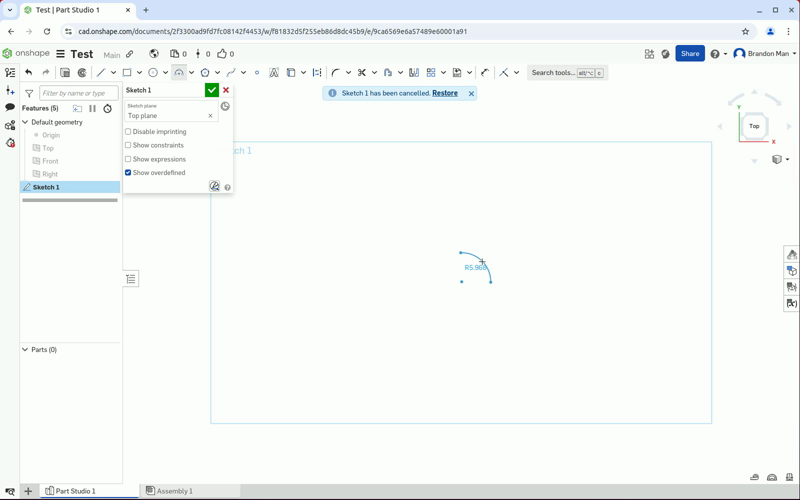
click(482, 261)
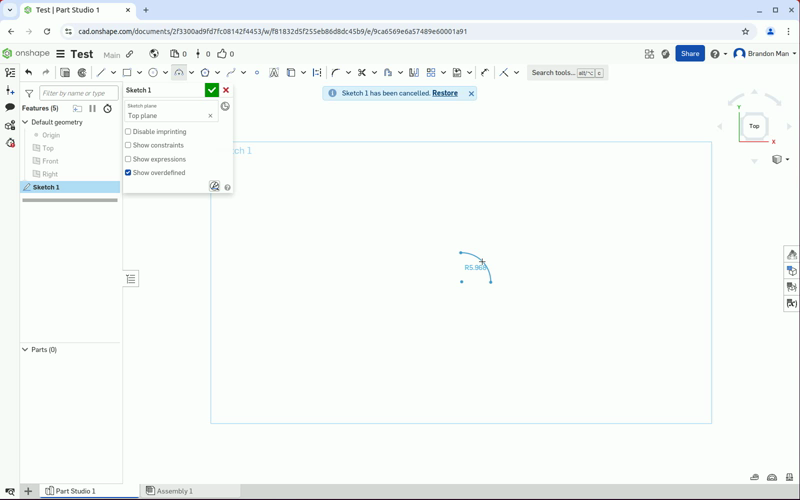
key_up(shift)
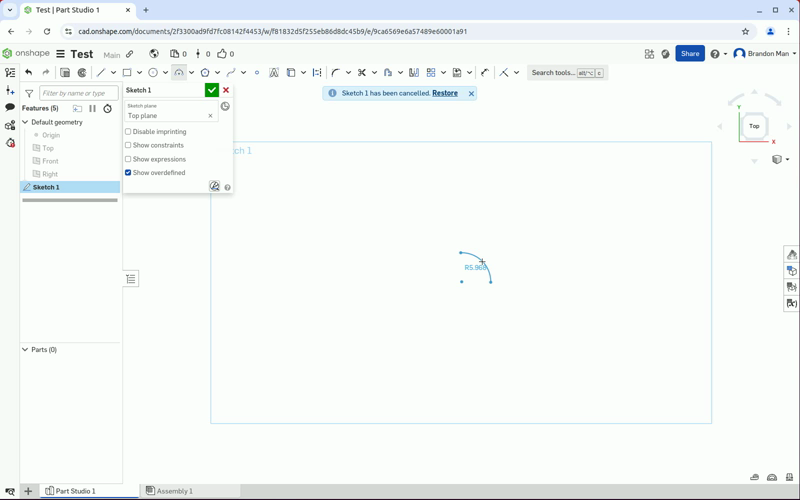
key(esc)
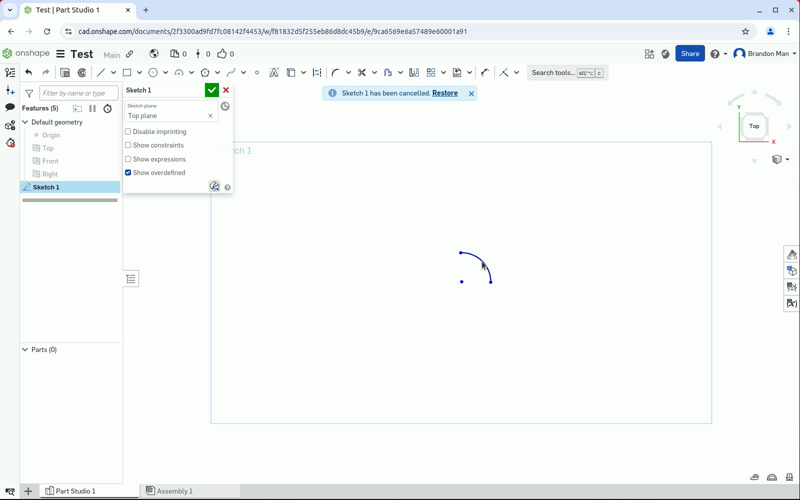
key(l)
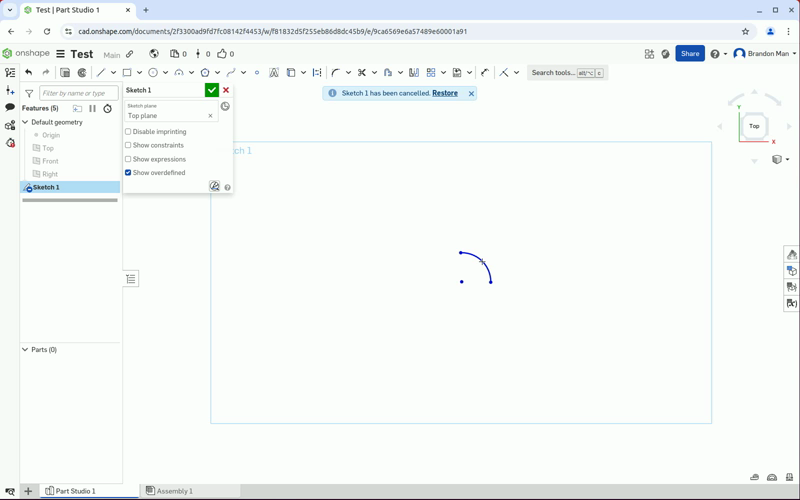
mouse_move(490, 282)
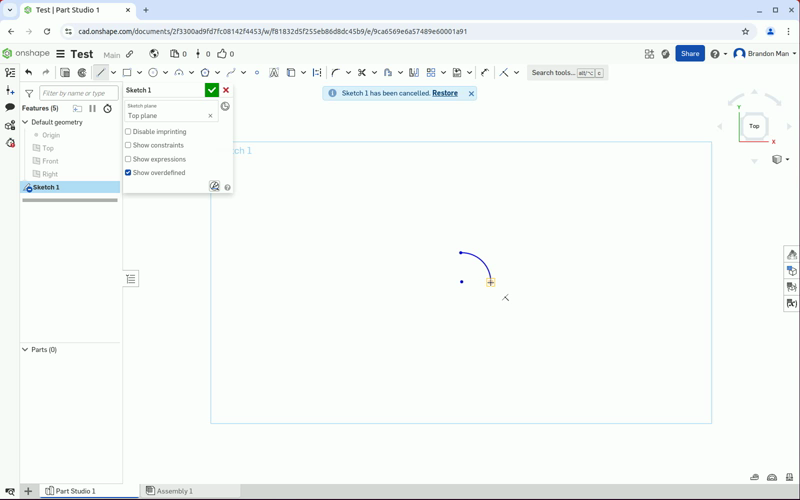
click(490, 282)
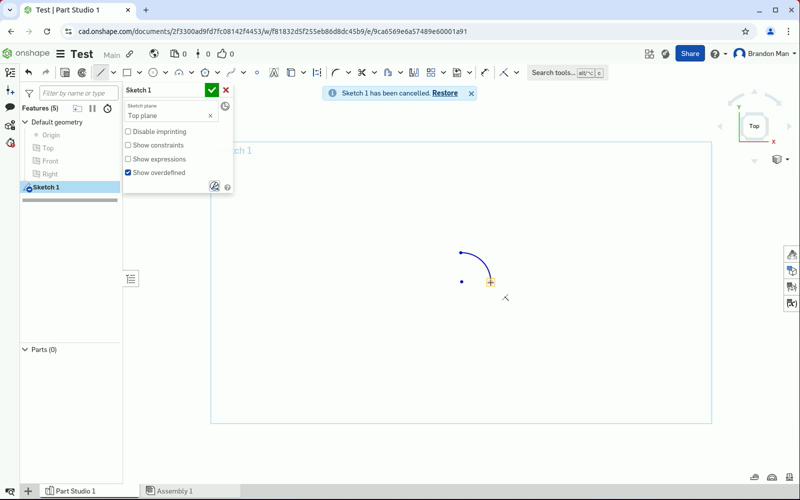
key_down(shift)
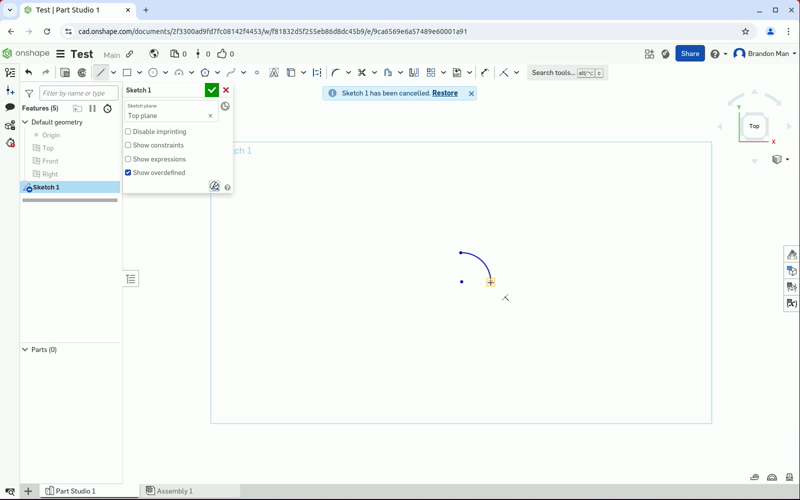
mouse_move(490, 207)
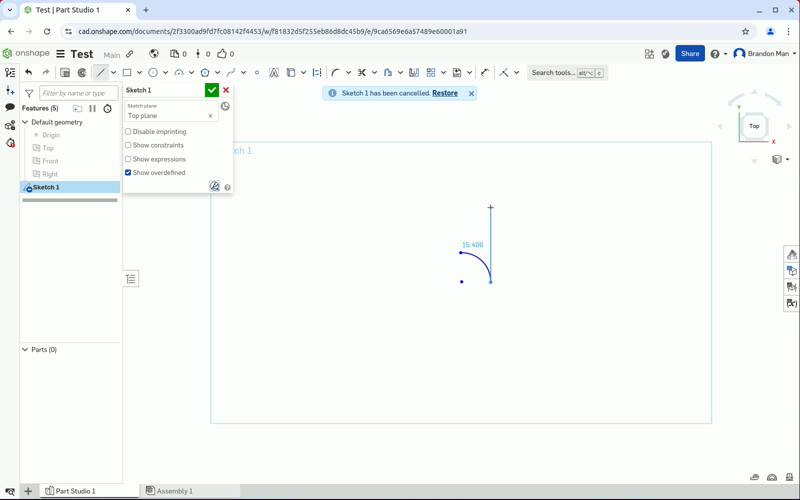
click(490, 207)
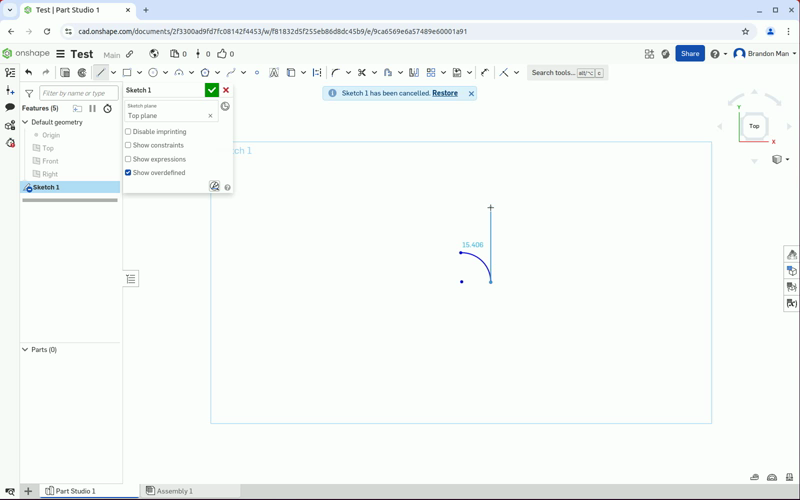
key_up(shift)
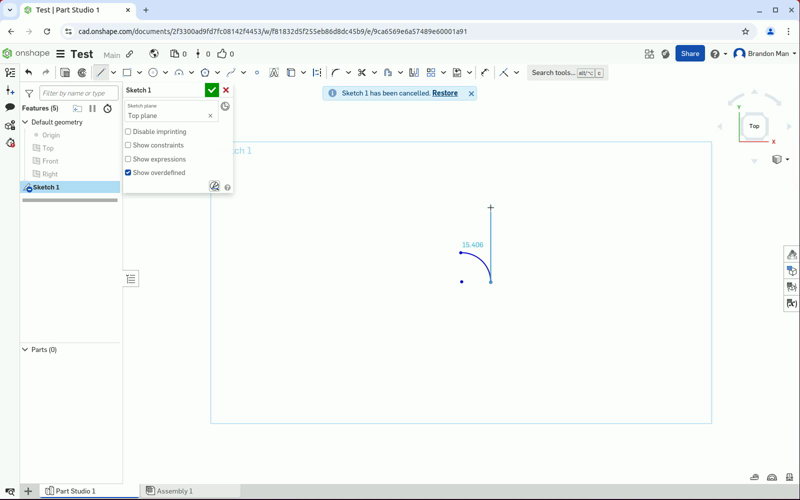
key_down(shift)
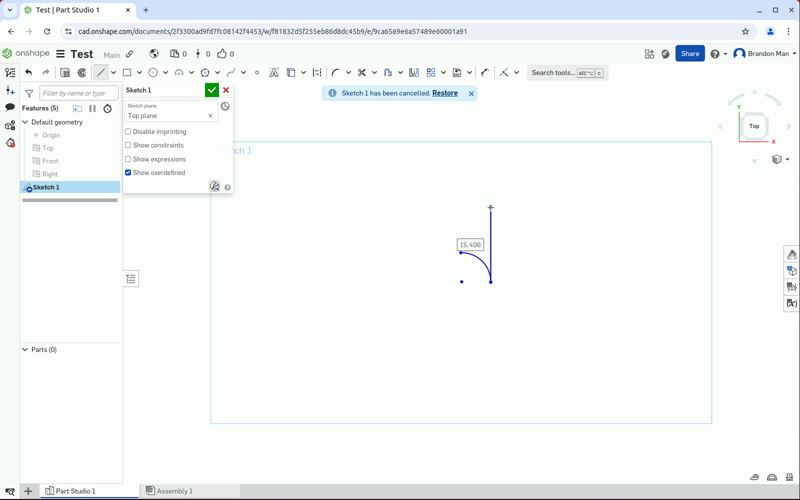
mouse_move(520, 207)
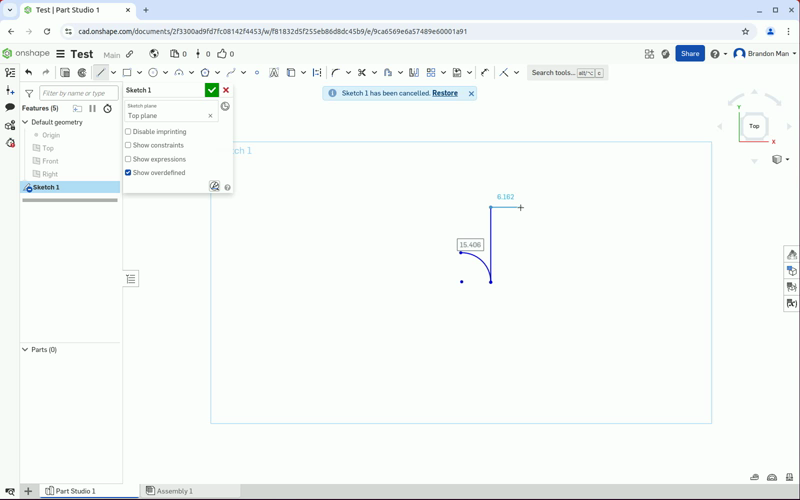
mouse_move(460, 207)
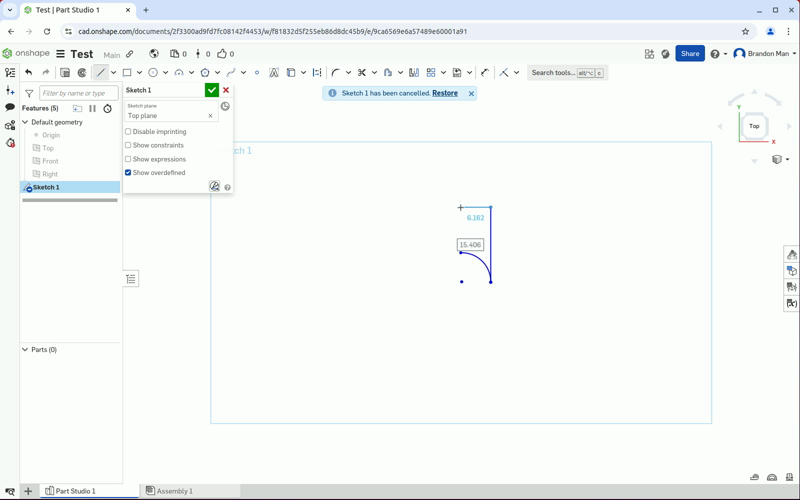
click(460, 207)
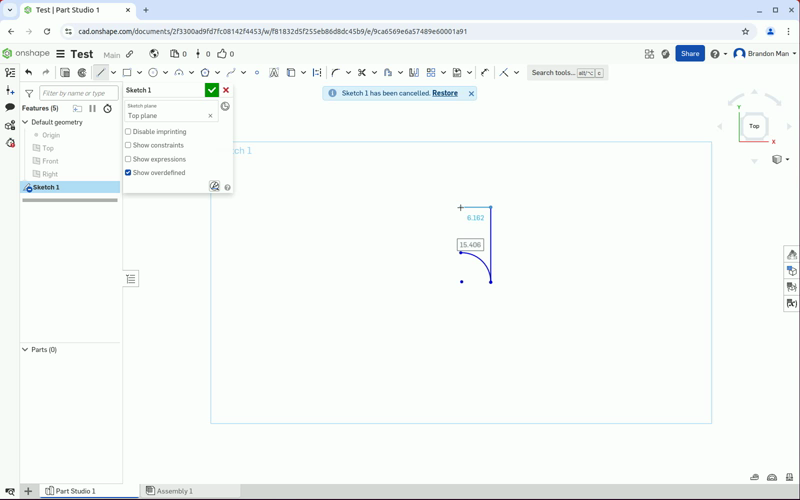
key_up(shift)
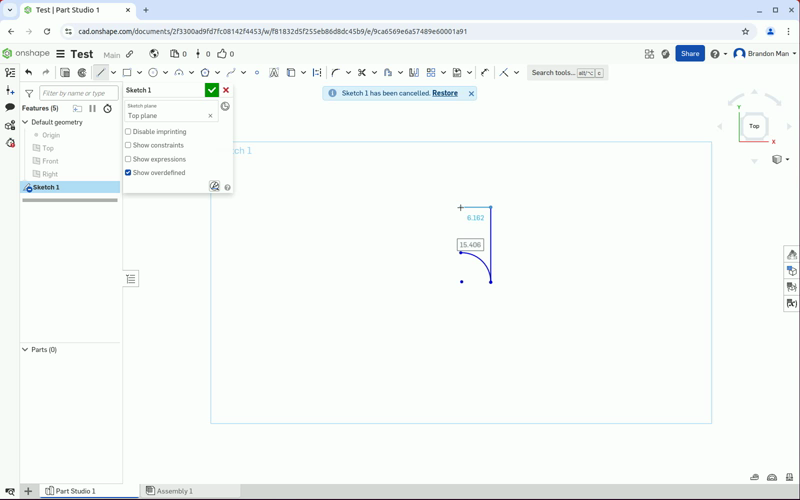
mouse_move(490, 207)
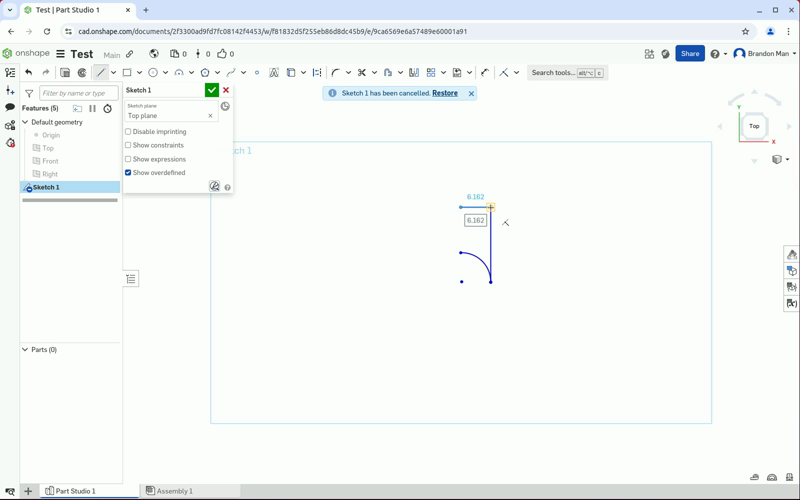
key_down(shift)
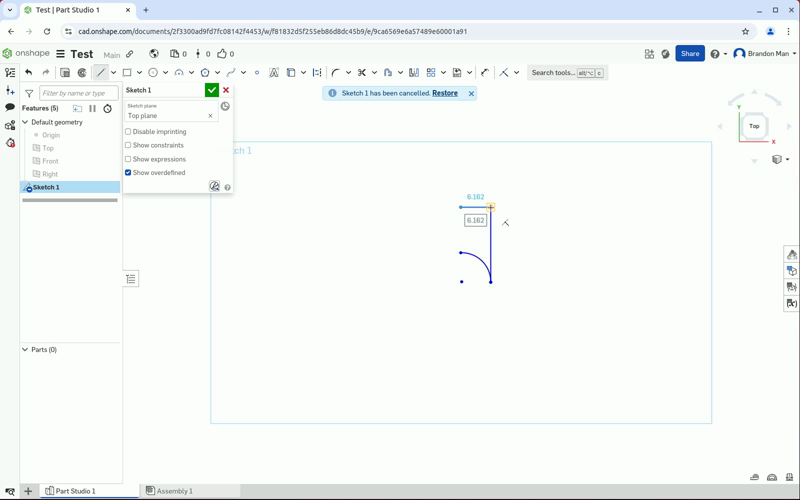
mouse_move(460, 252)
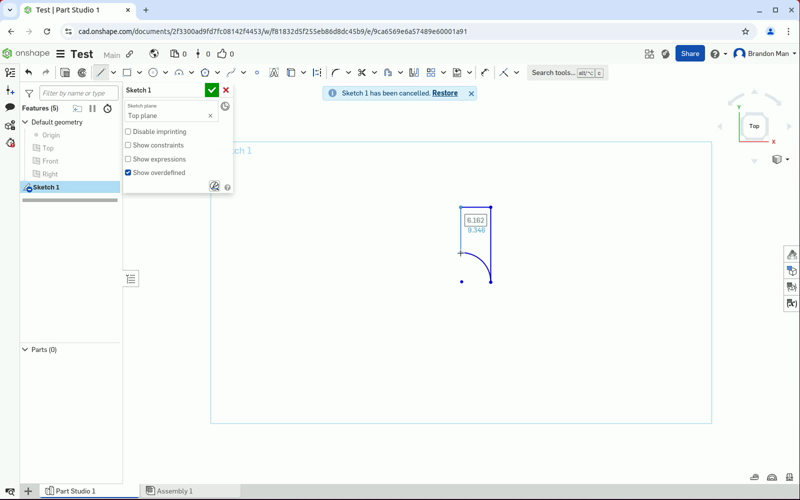
key_up(shift)
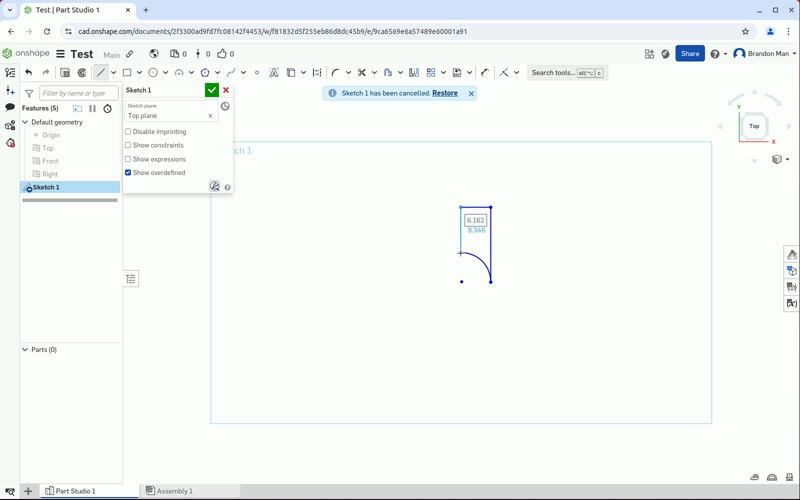
click(460, 252)
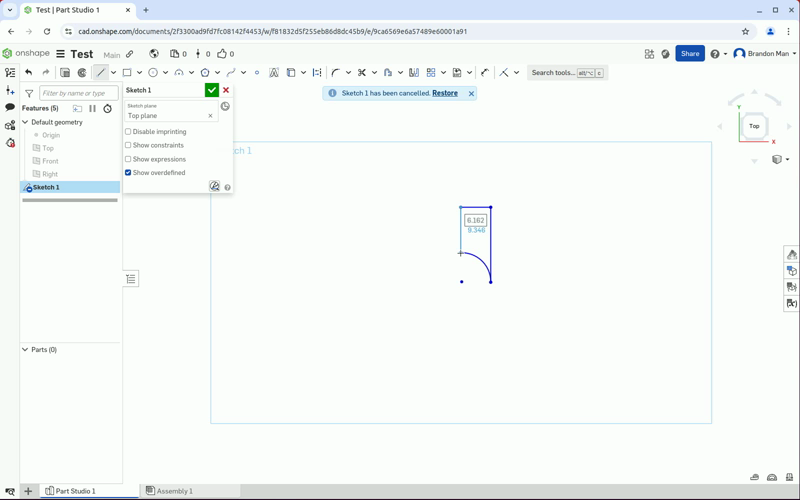
key(esc)
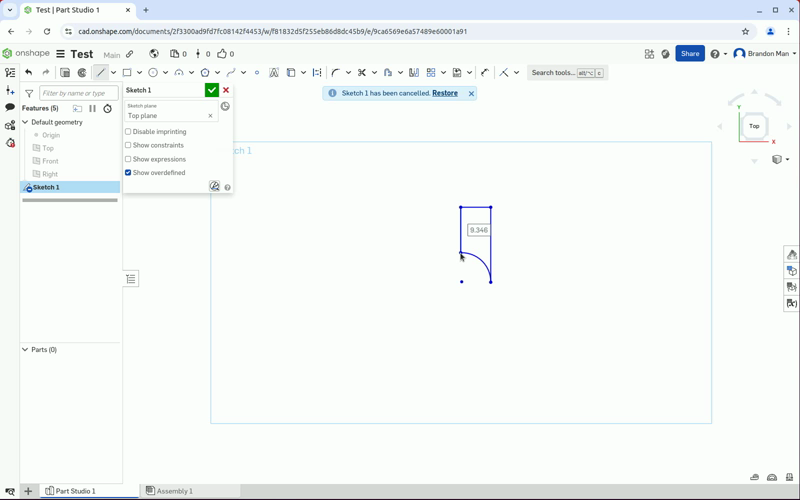
mouse_move(463, 234)
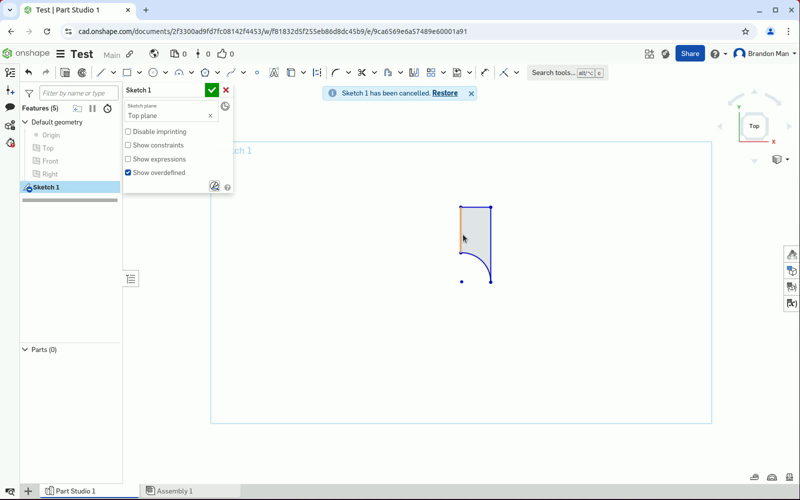
scroll(6)
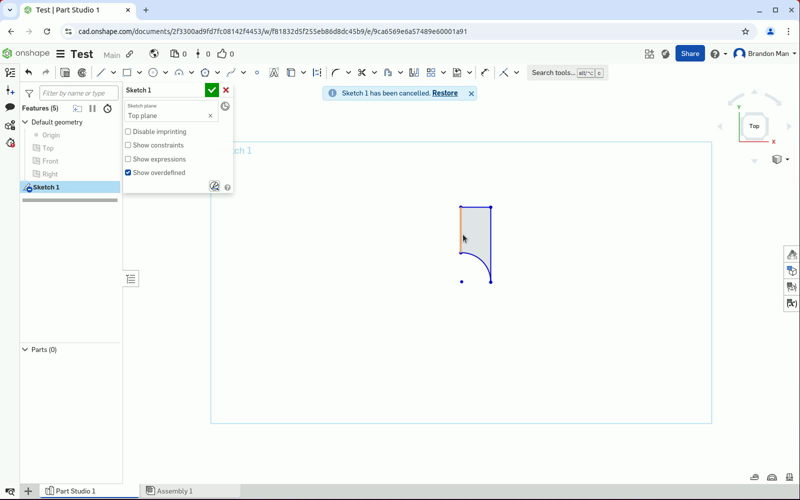
scroll(6)
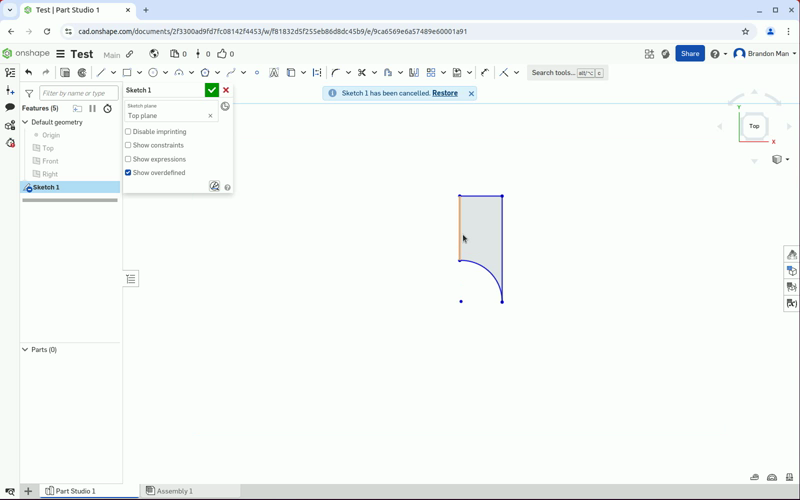
scroll(6)
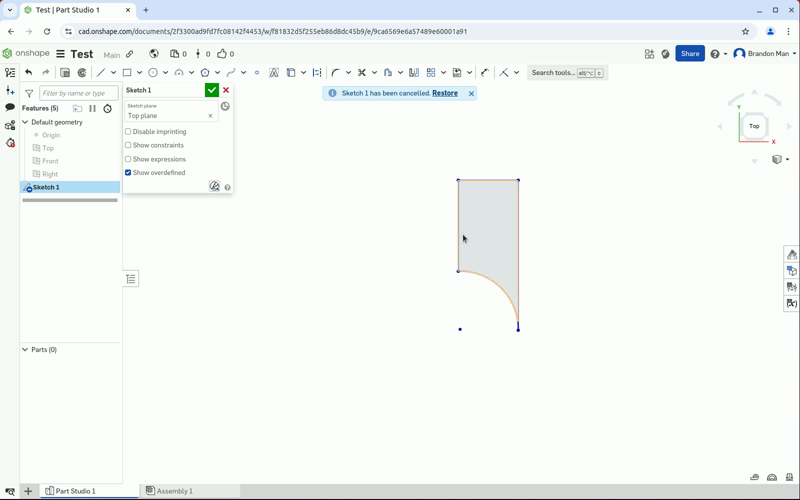
scroll(6)
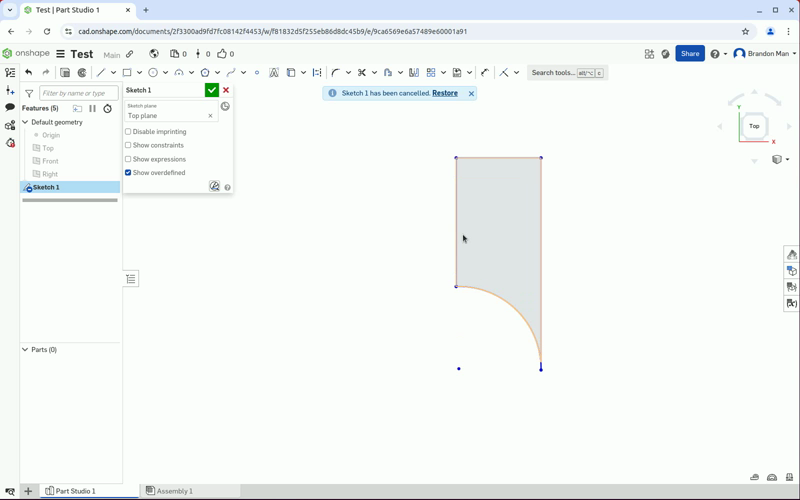
scroll(6)
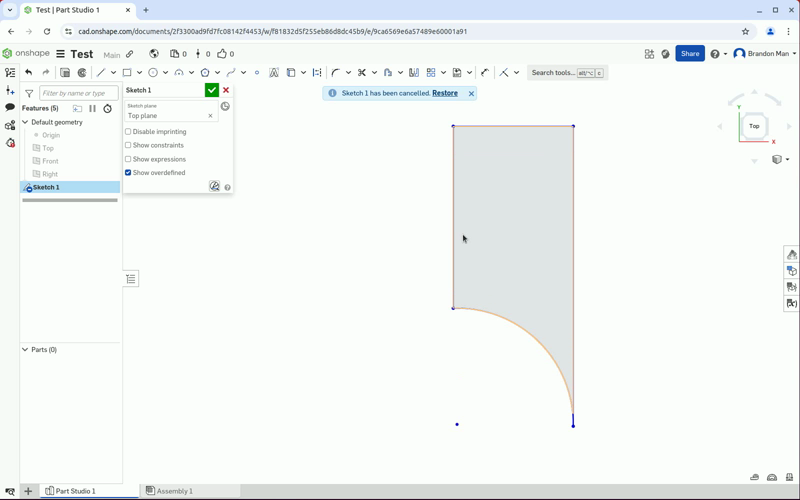
scroll(6)
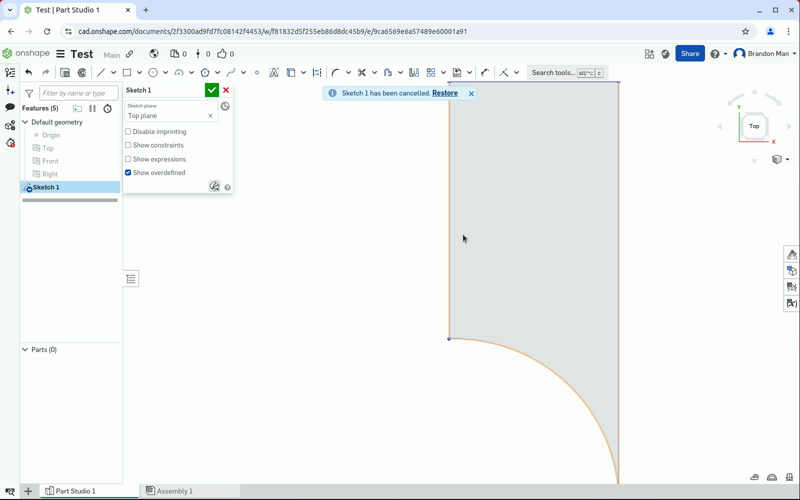
scroll(6)
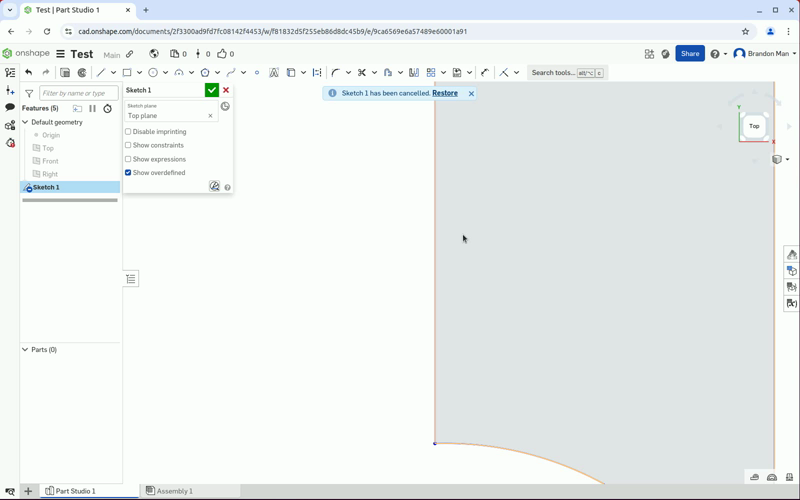
click(463, 234)
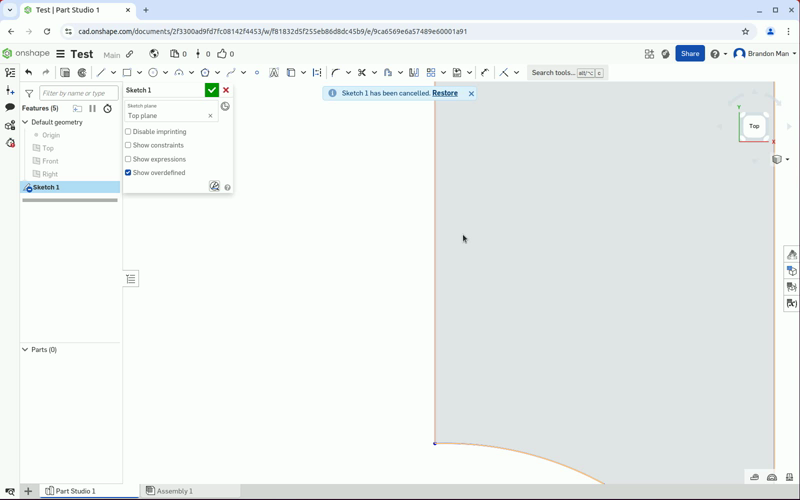
scroll(-6)
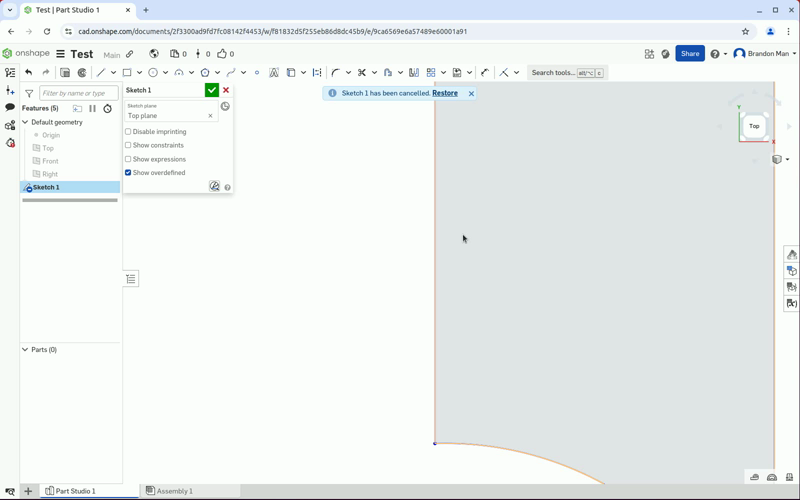
scroll(-6)
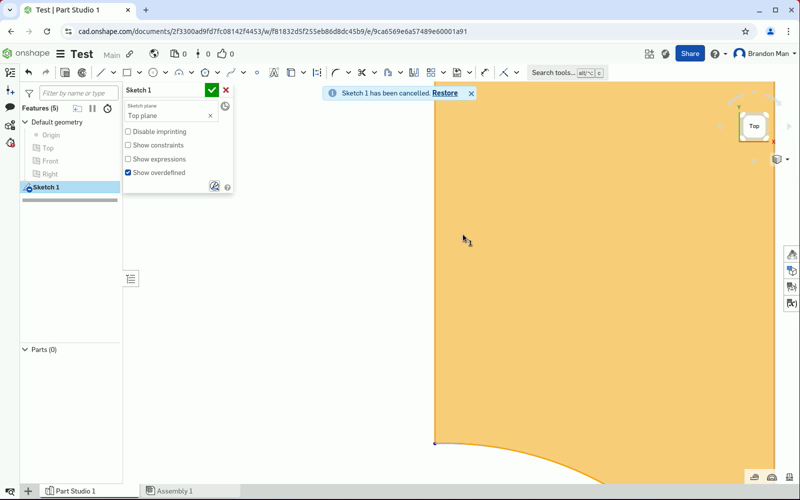
scroll(-6)
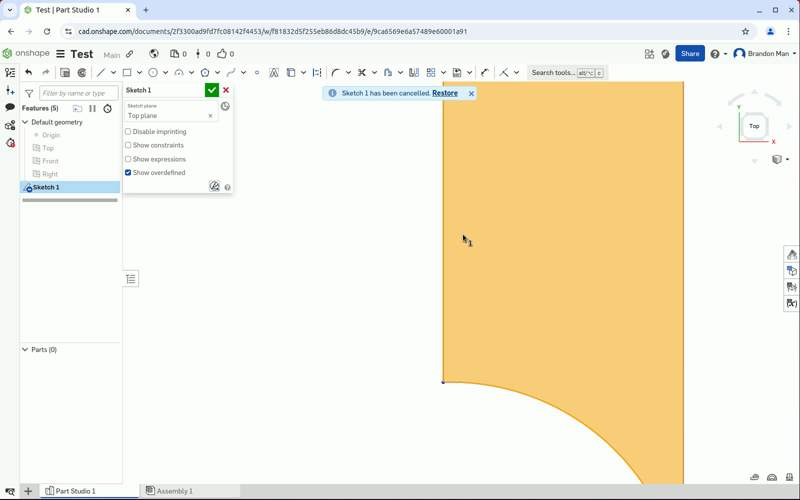
scroll(-6)
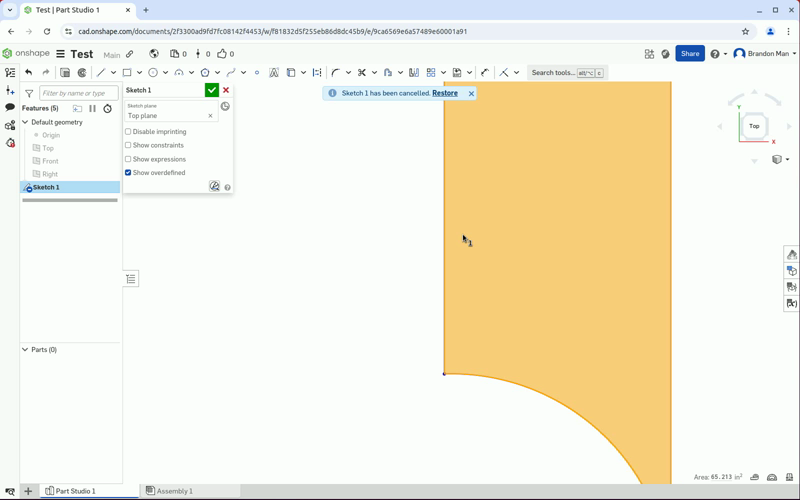
scroll(-6)
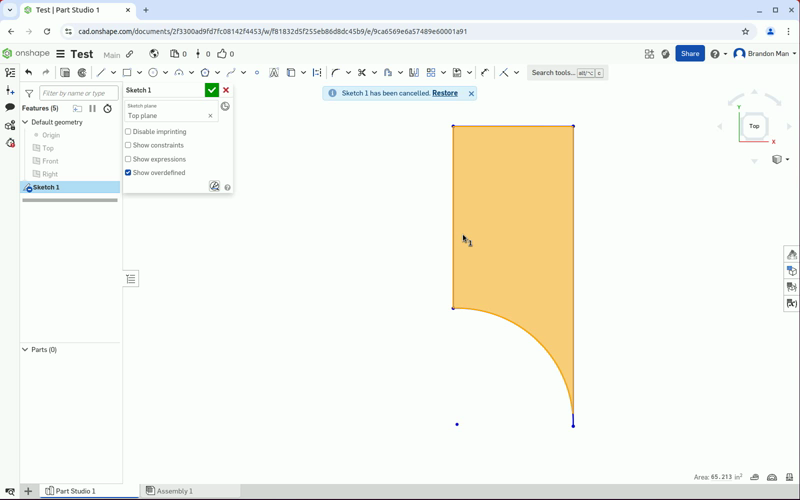
scroll(-6)
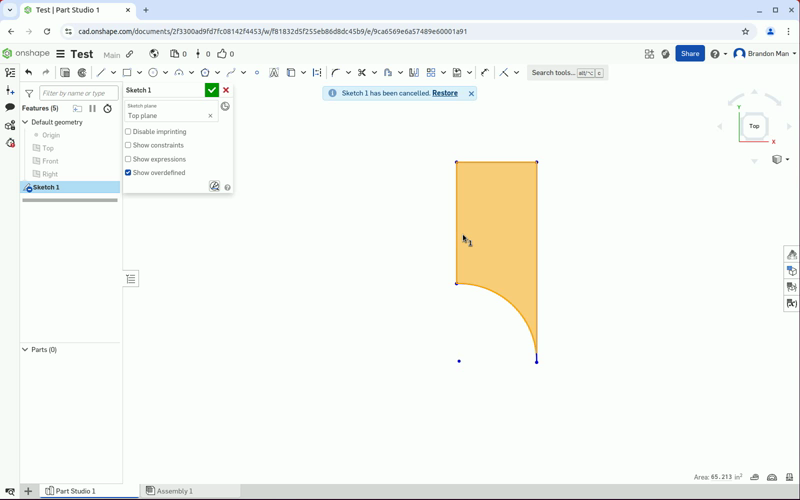
scroll(-6)
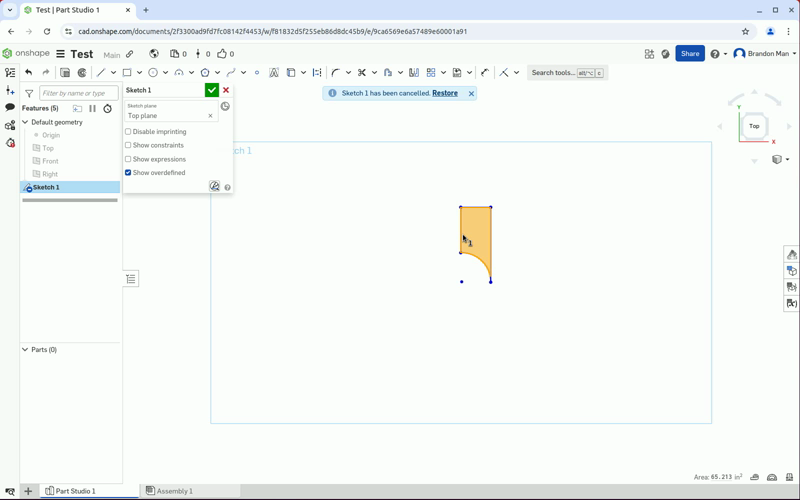
mouse_move(73, 352)
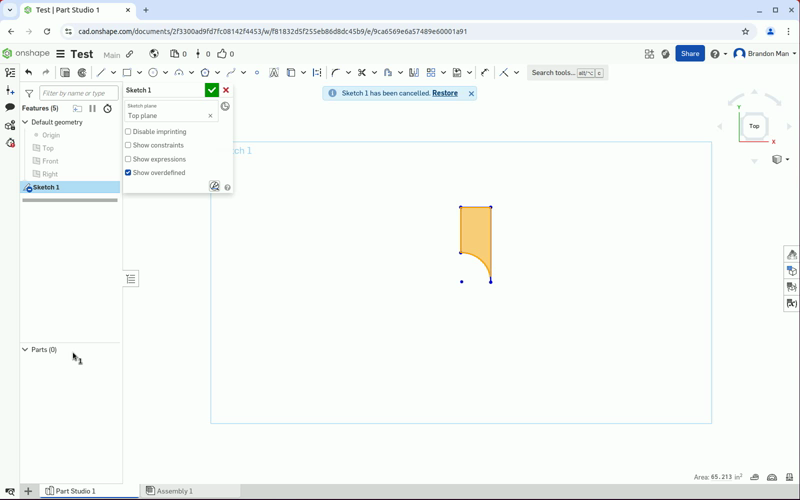
key(shift+y)
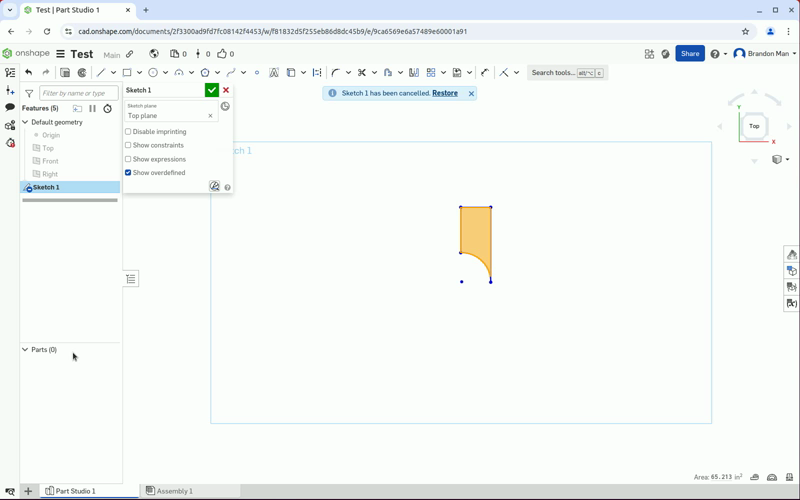
key(shift+e)
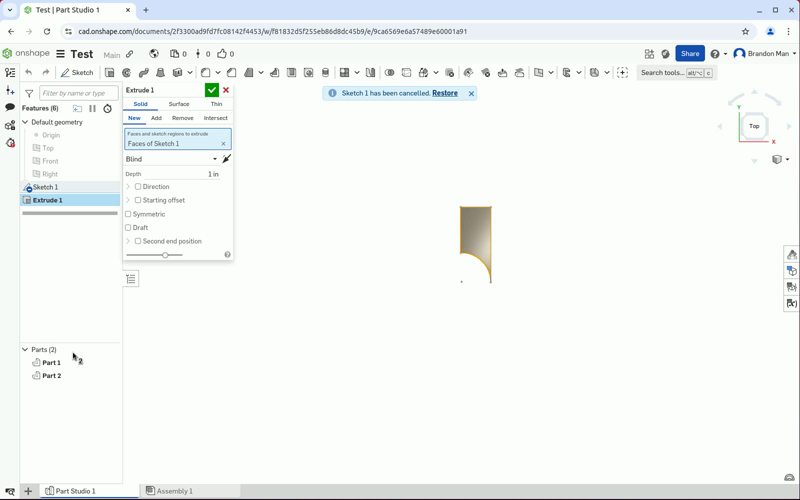
mouse_move(143, 106)
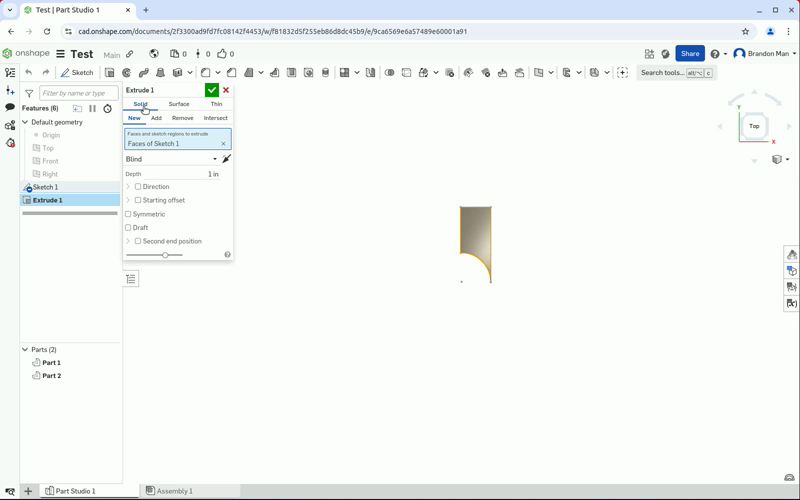
click(143, 106)
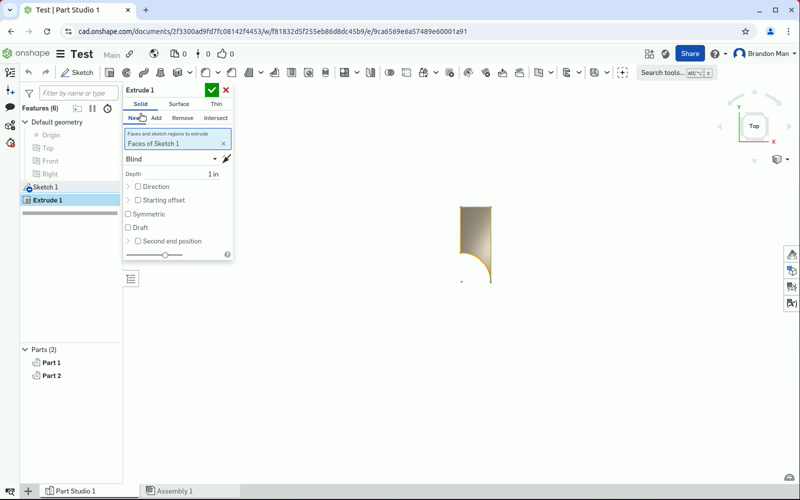
mouse_move(137, 120)
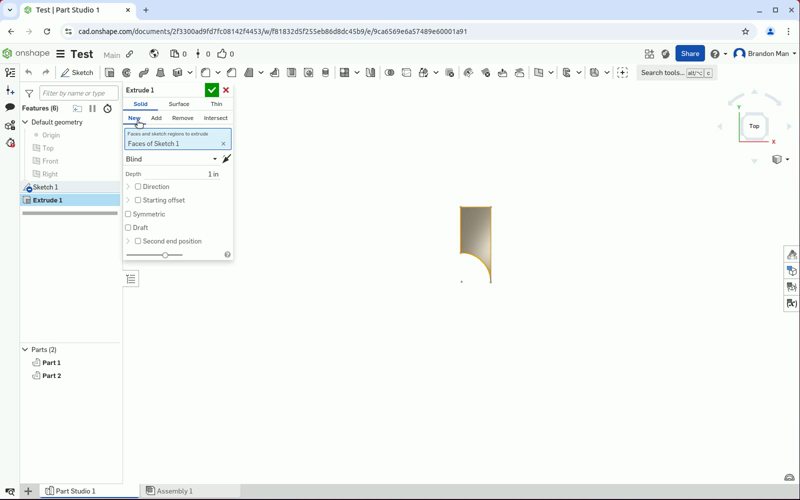
click(137, 120)
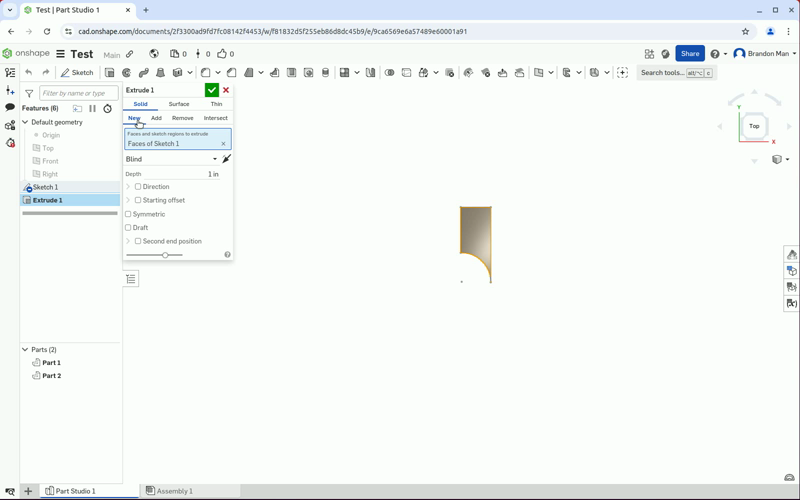
key(tab, 4)
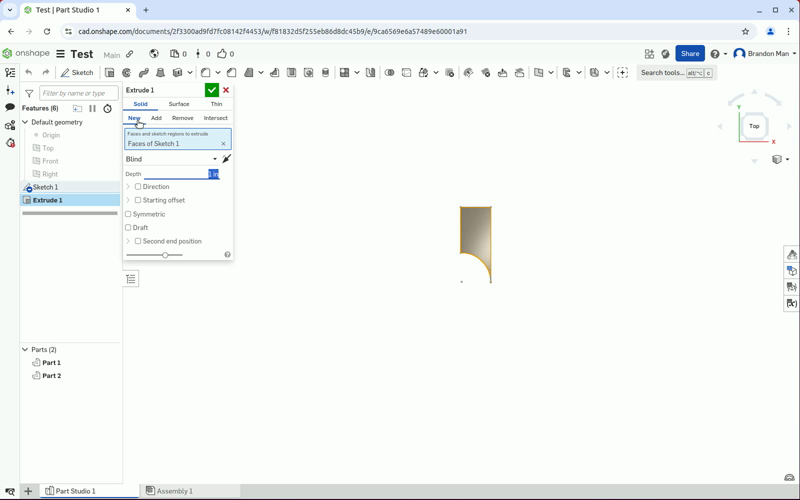
text(23.108)
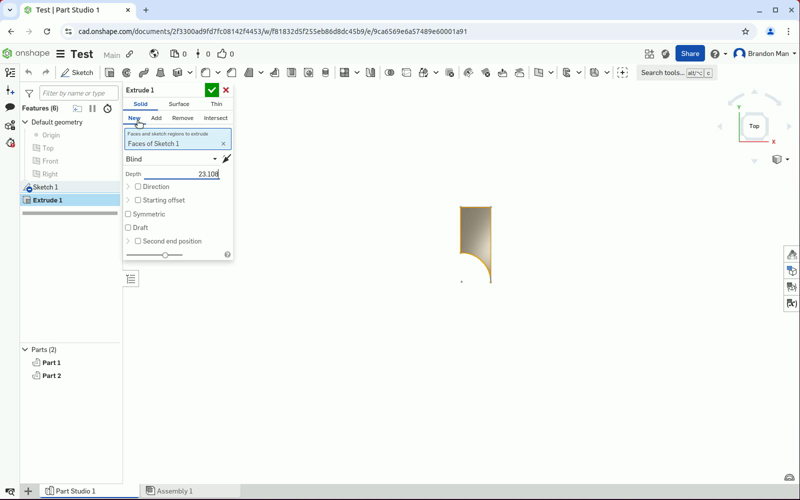
key(enter)
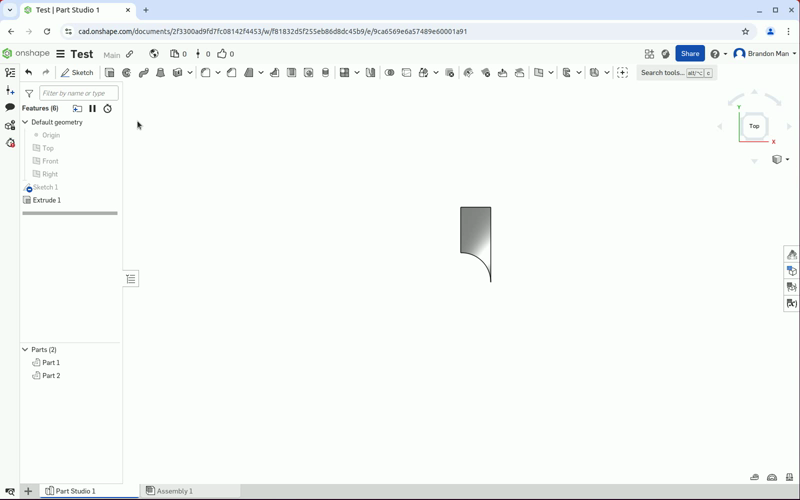
key(shift+h)
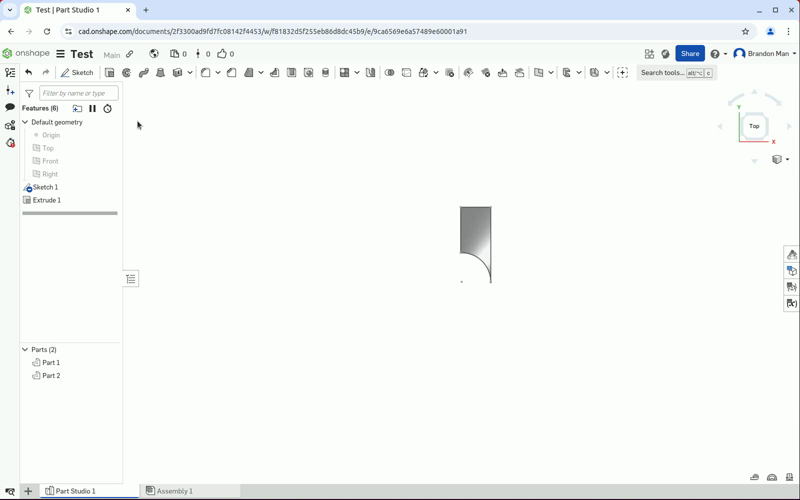
key(shift+h)
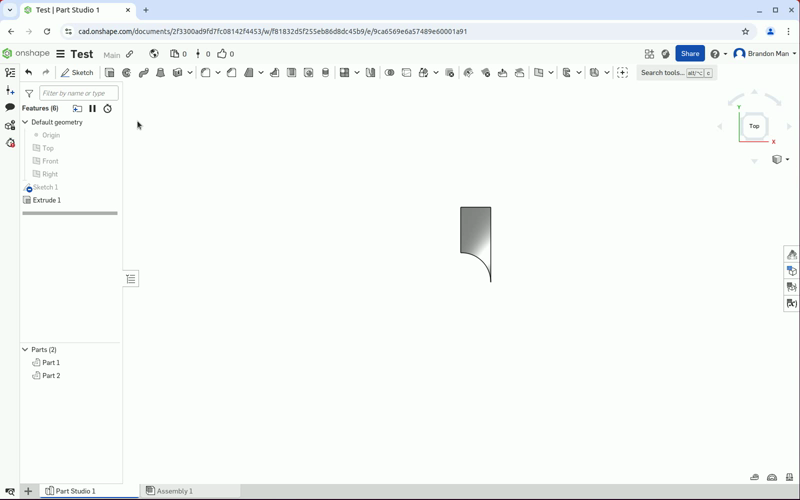
mouse_move(73, 189)
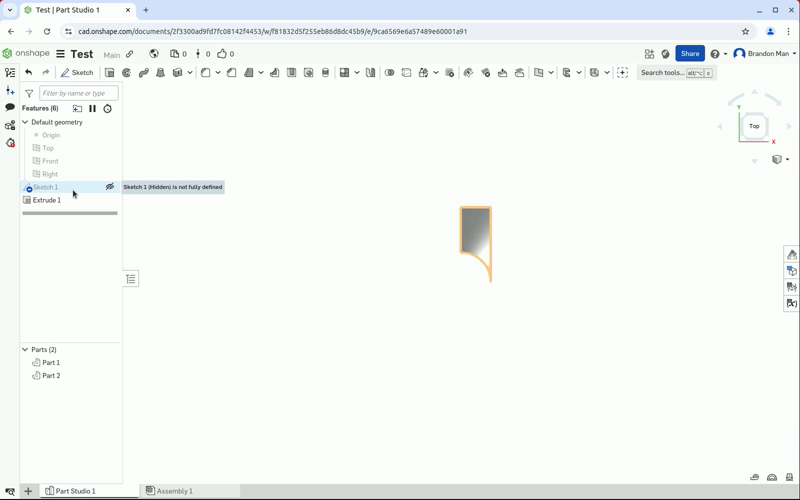
click(73, 189)
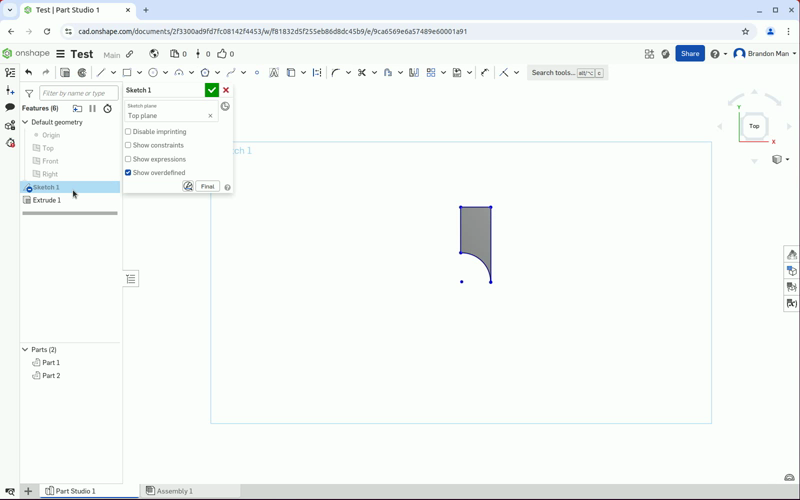
mouse_move(229, 92)
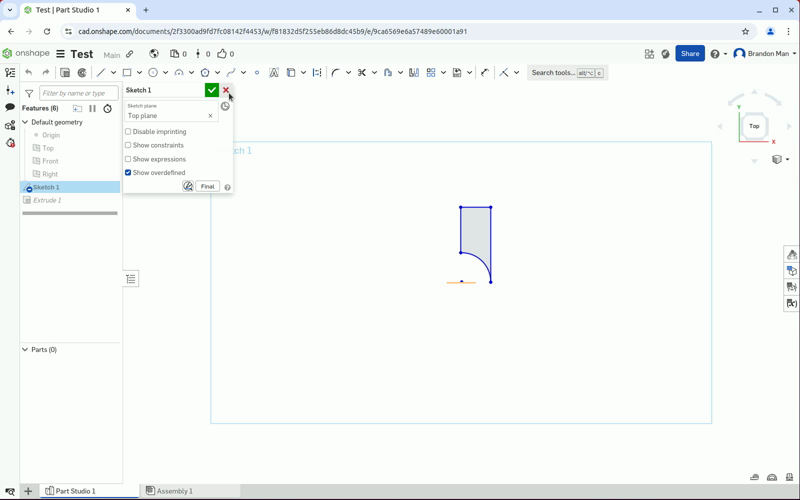
click(229, 92)
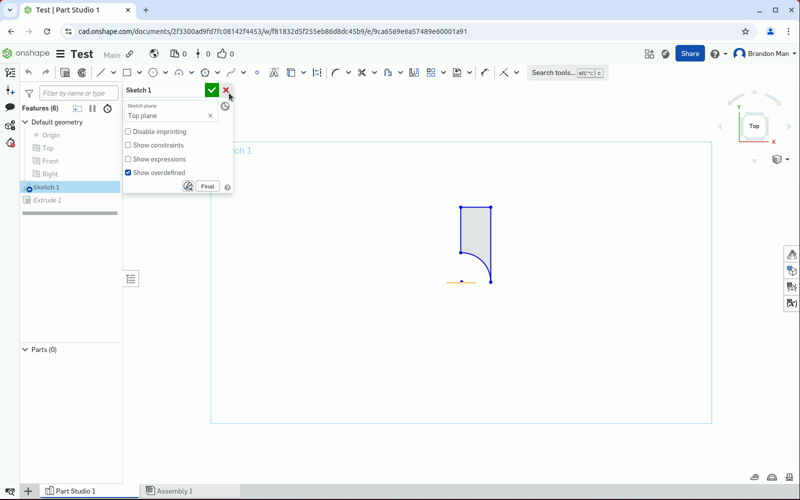
key(shift+s)
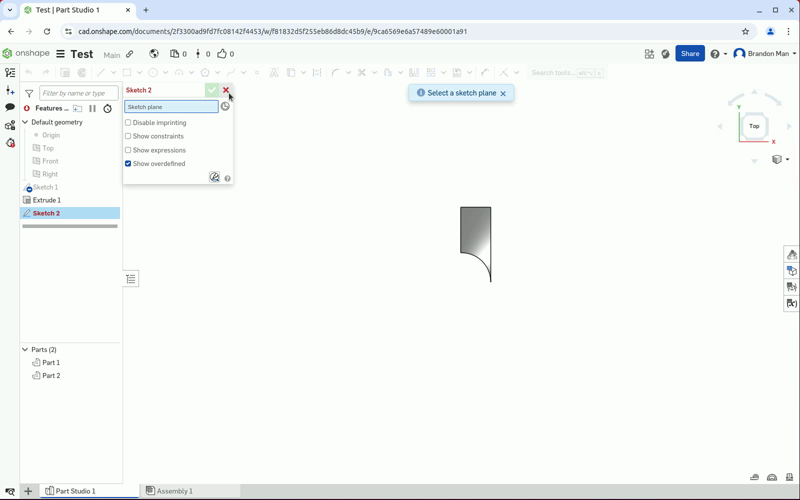
mouse_move(73, 150)
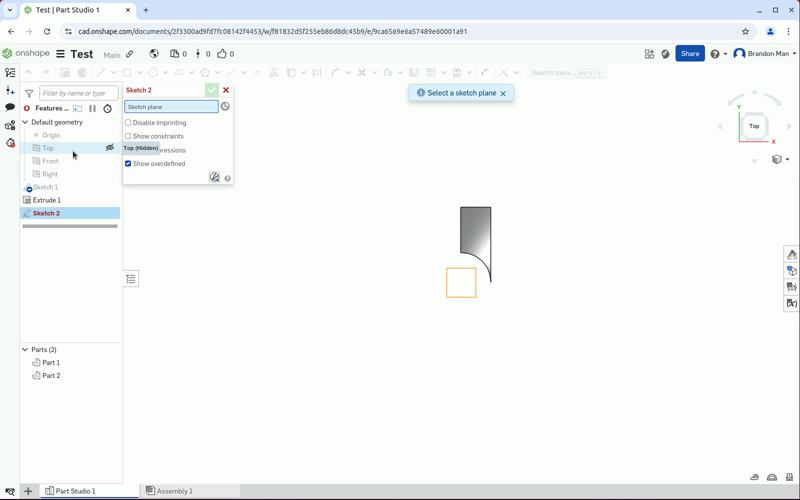
click(73, 150)
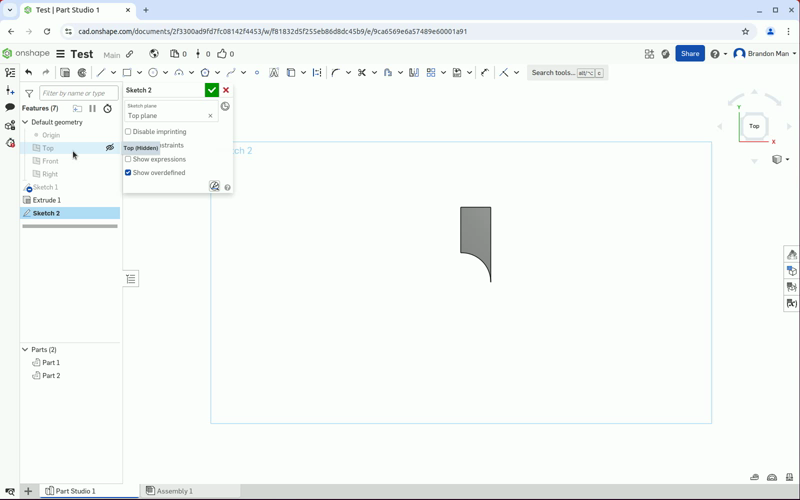
mouse_move(73, 352)
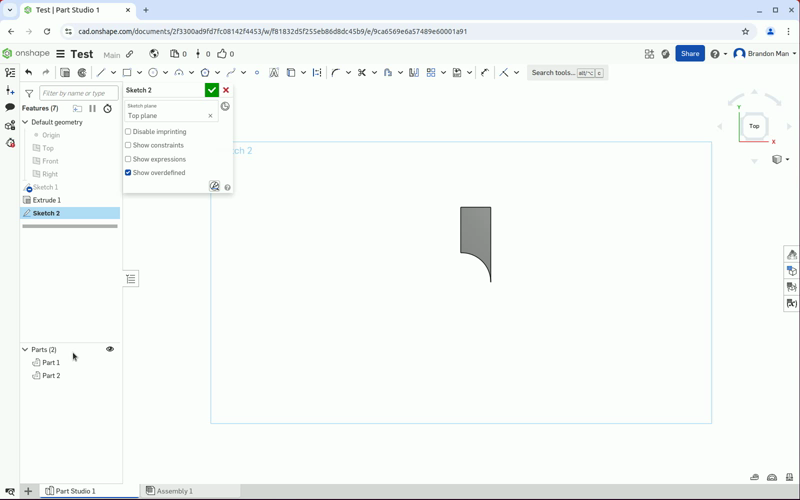
key(y)
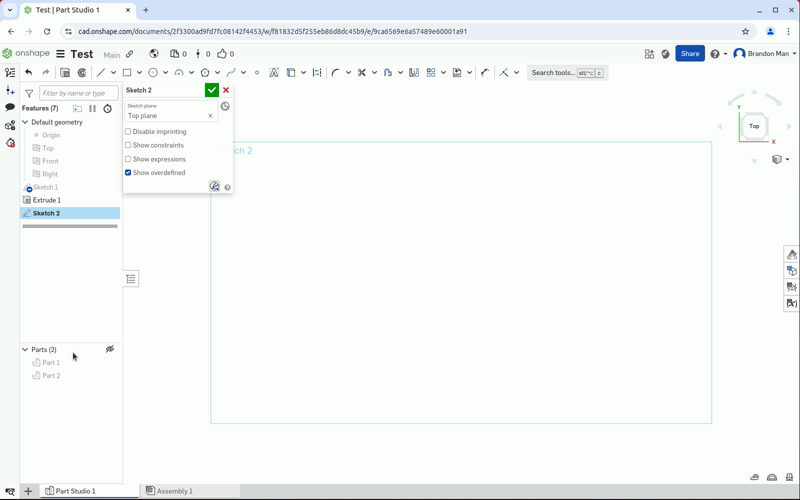
key(l)
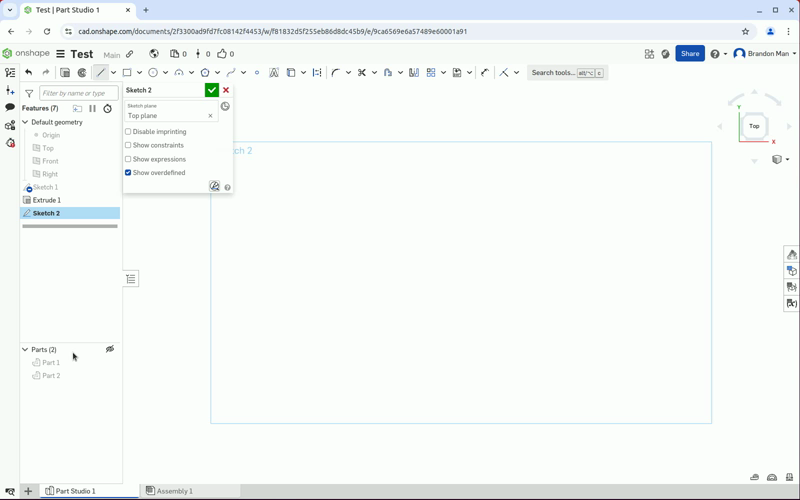
key_down(shift)
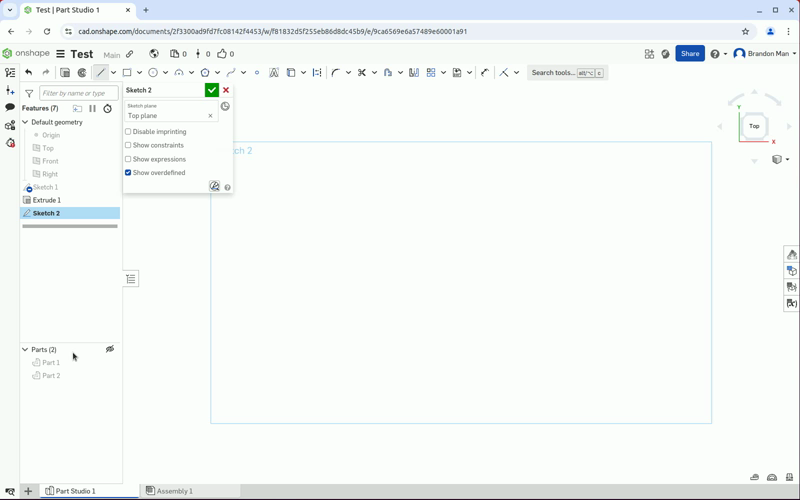
mouse_move(460, 357)
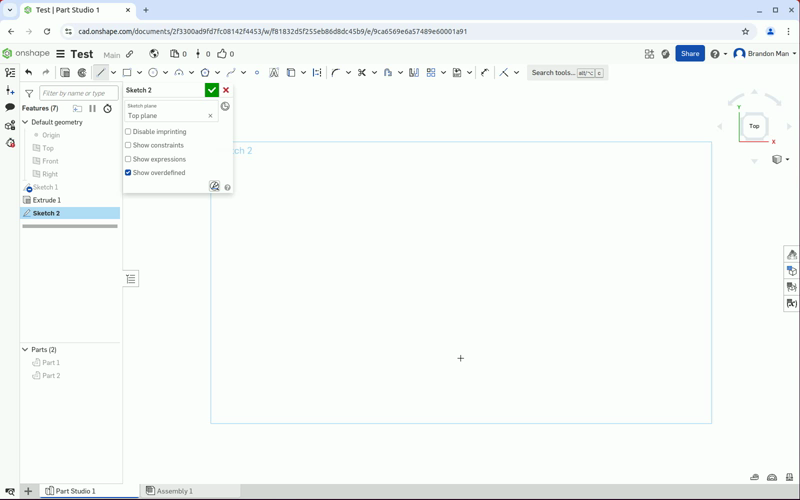
click(460, 357)
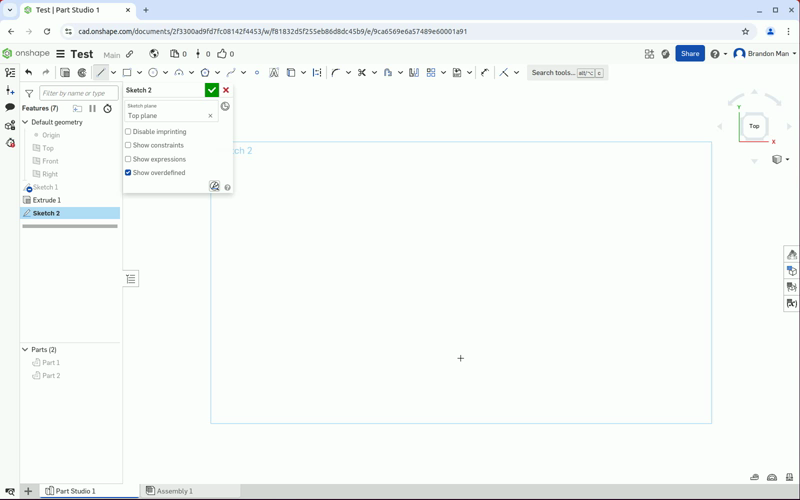
key_up(shift)
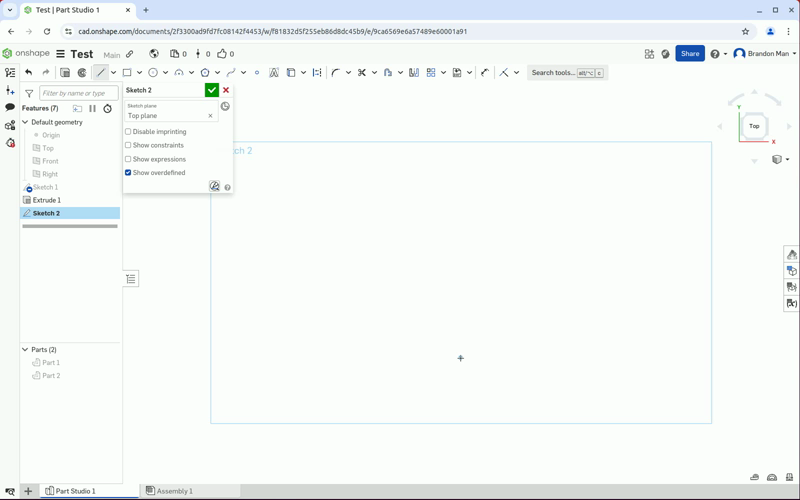
key_down(shift)
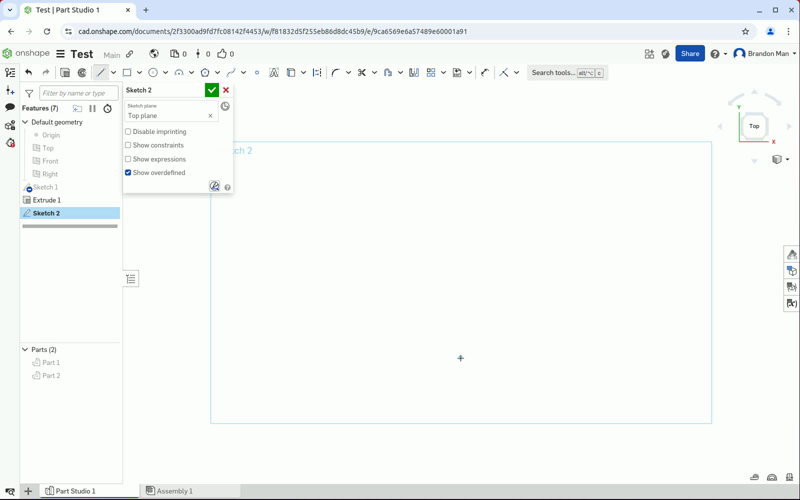
mouse_move(490, 357)
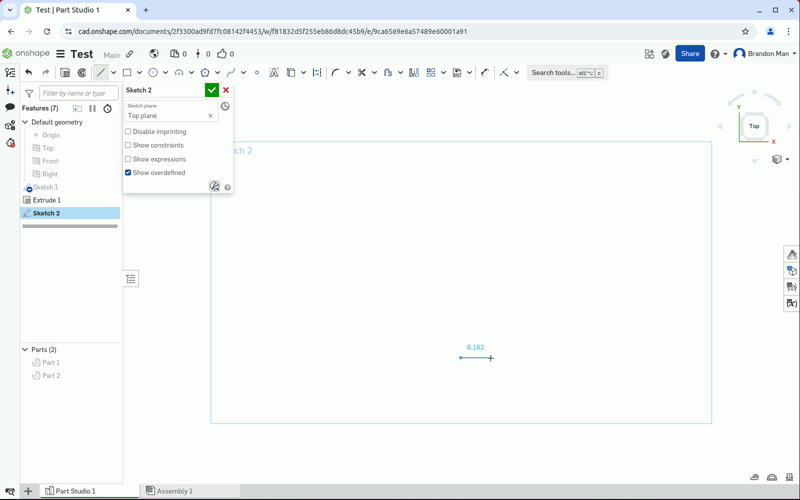
mouse_move(491, 357)
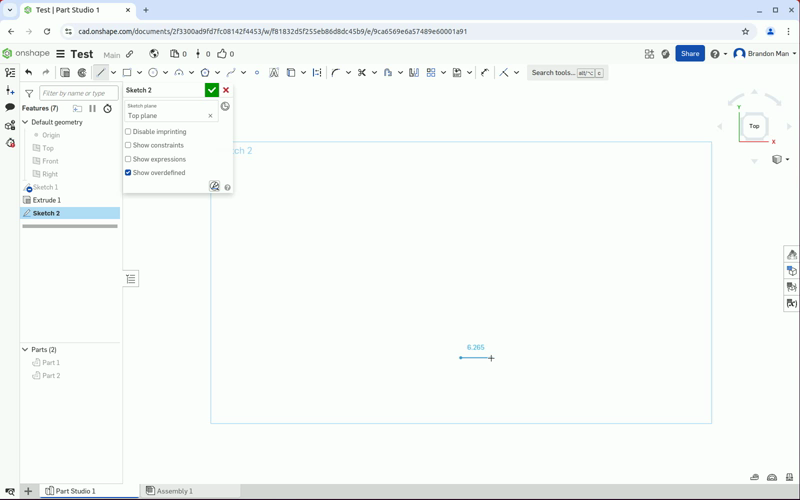
click(491, 357)
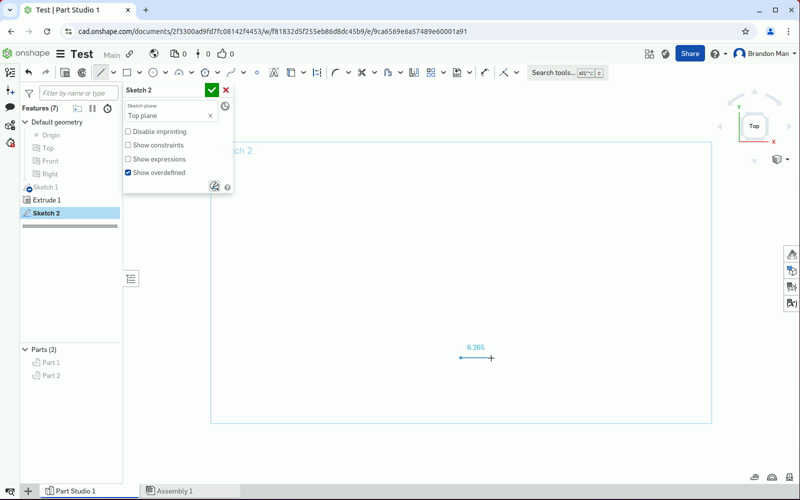
key_up(shift)
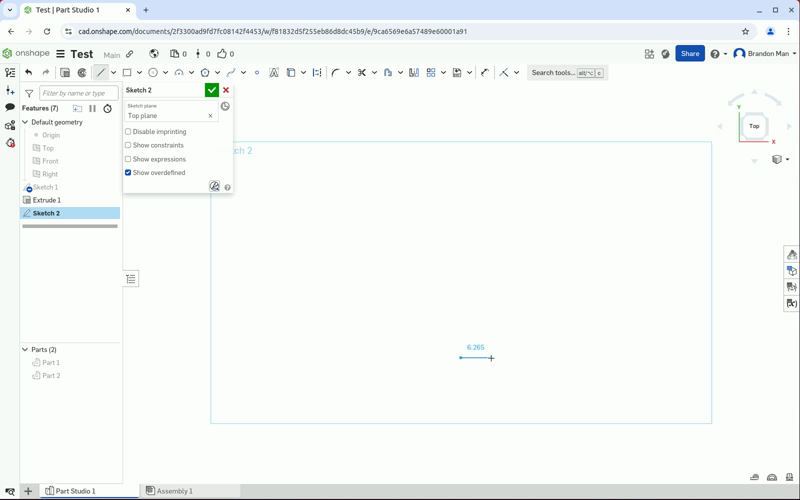
key_down(shift)
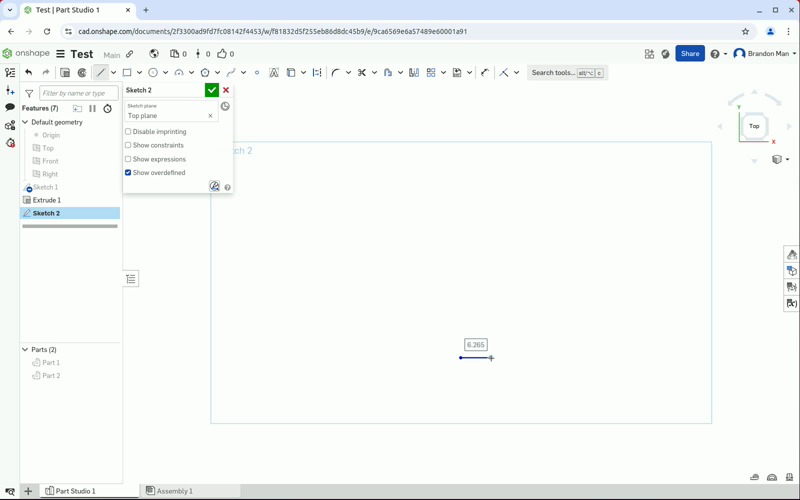
mouse_move(491, 282)
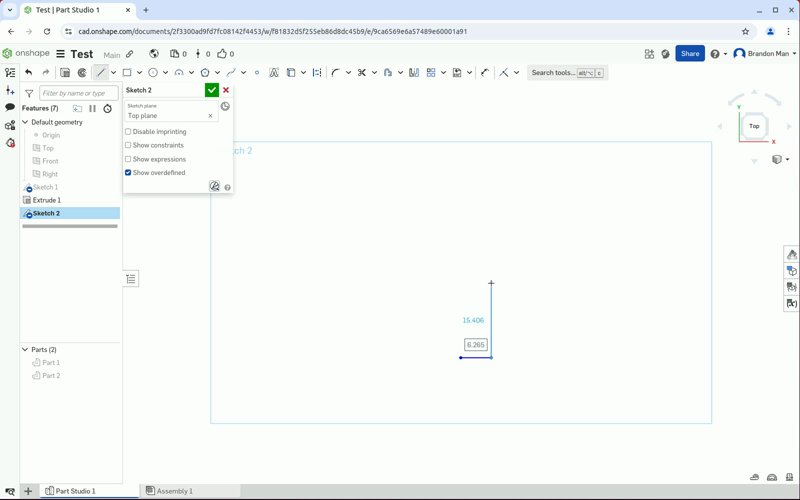
click(491, 282)
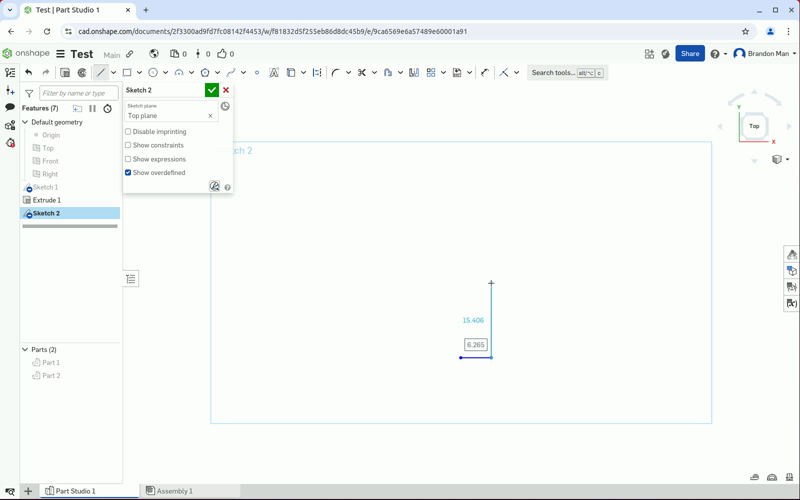
key_up(shift)
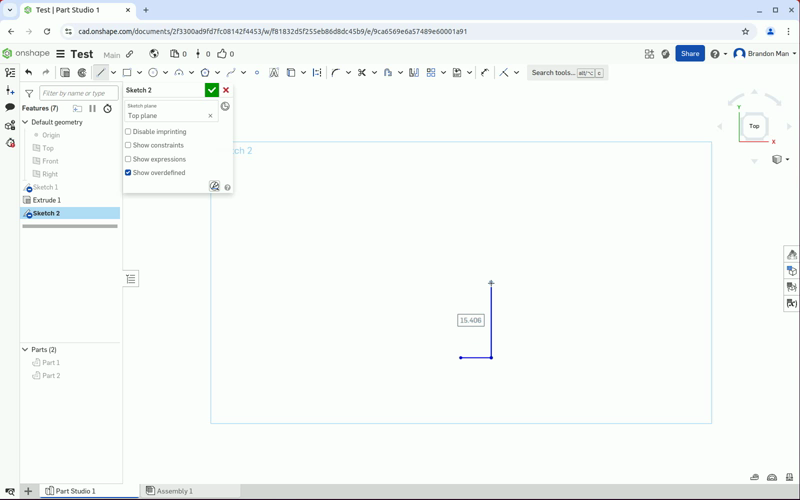
key(esc)
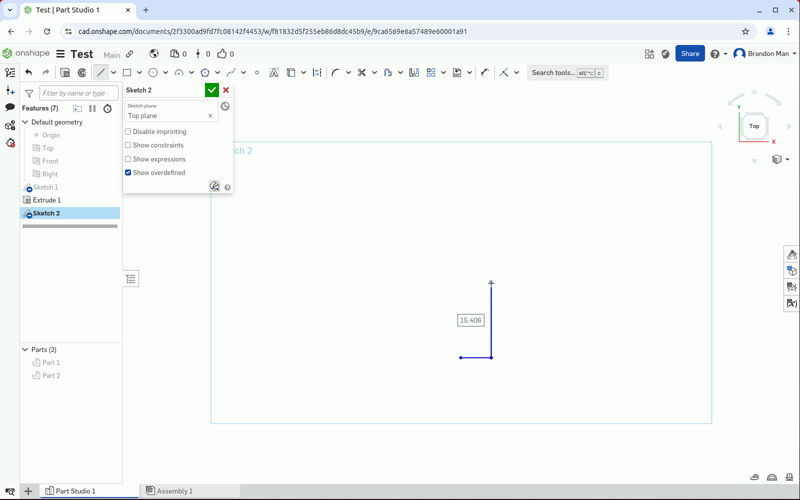
key(a)
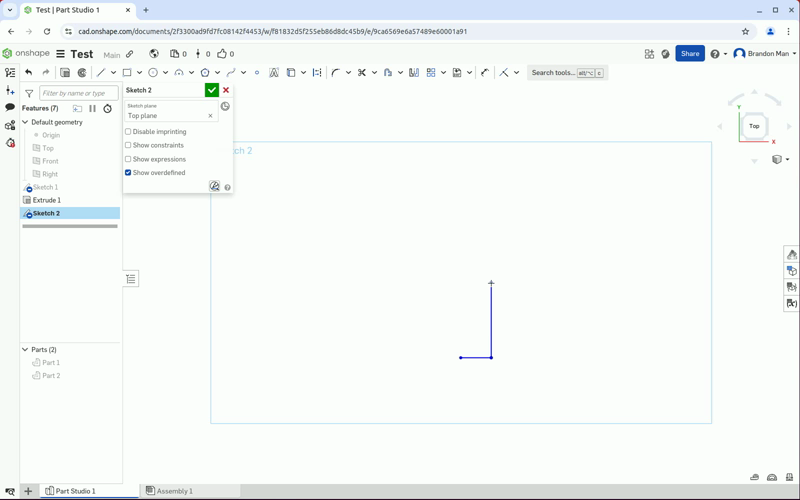
mouse_move(491, 282)
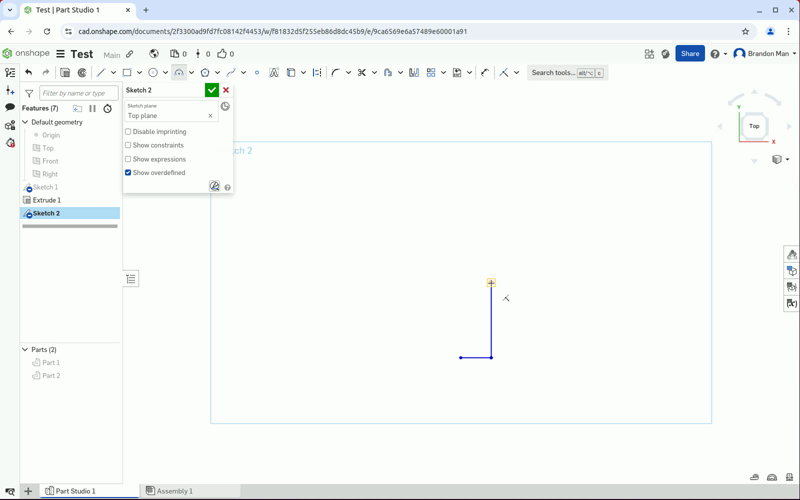
click(491, 282)
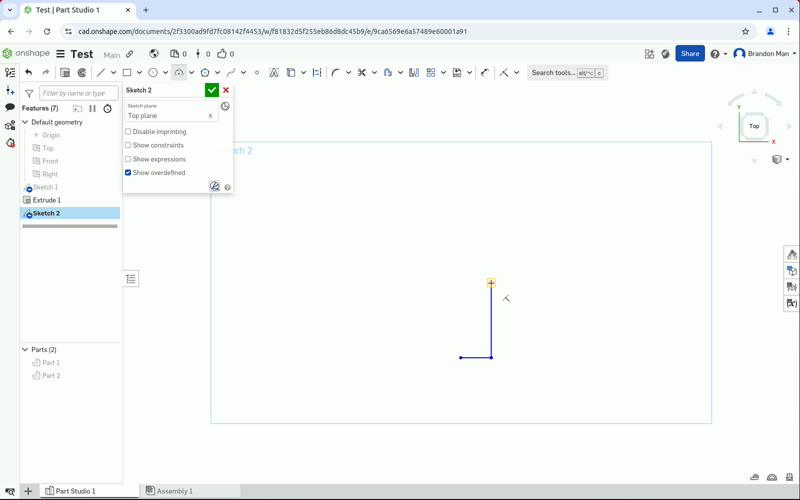
key_down(shift)
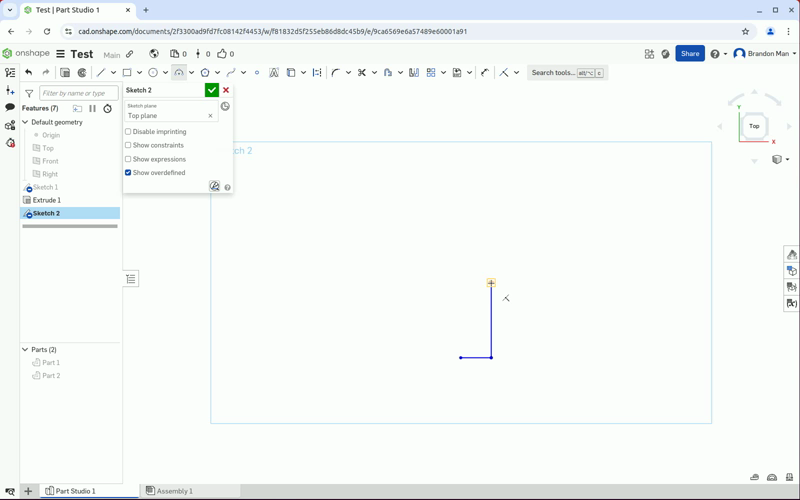
mouse_move(460, 312)
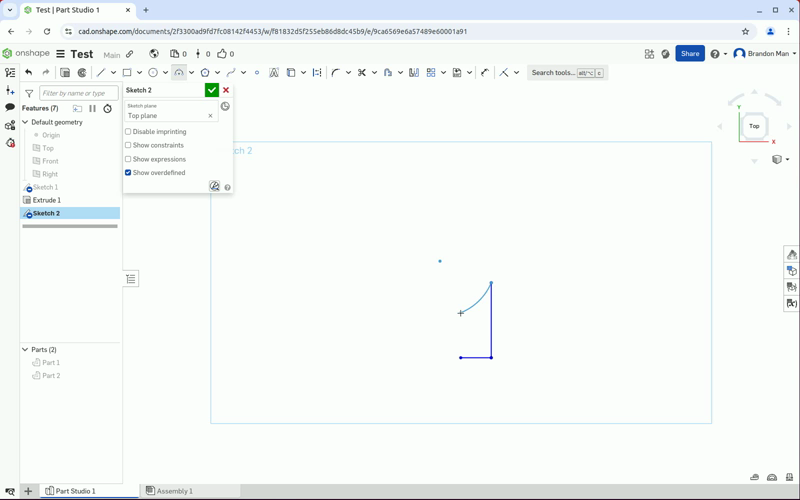
click(460, 312)
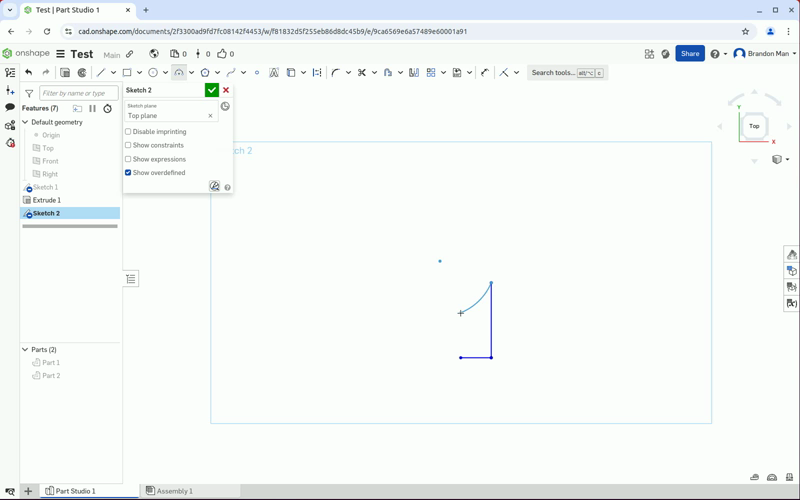
mouse_move(482, 303)
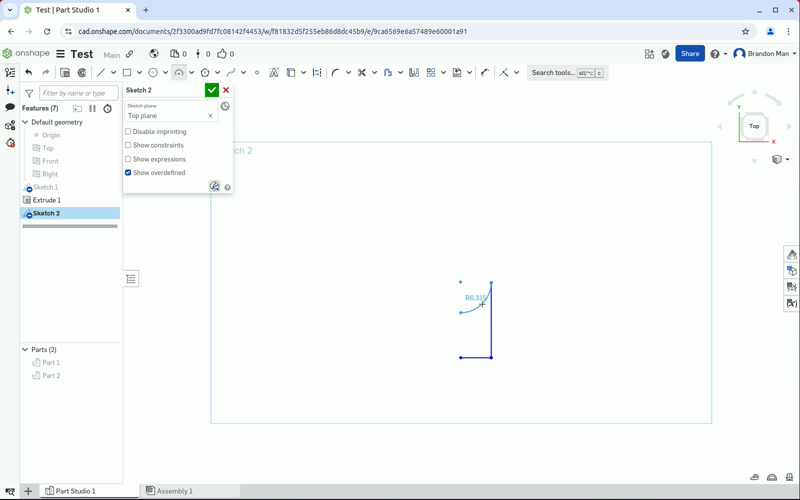
click(482, 303)
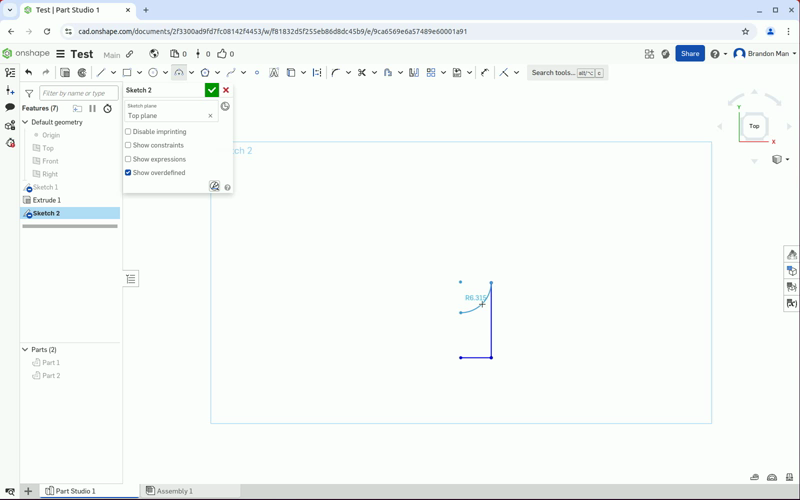
key_up(shift)
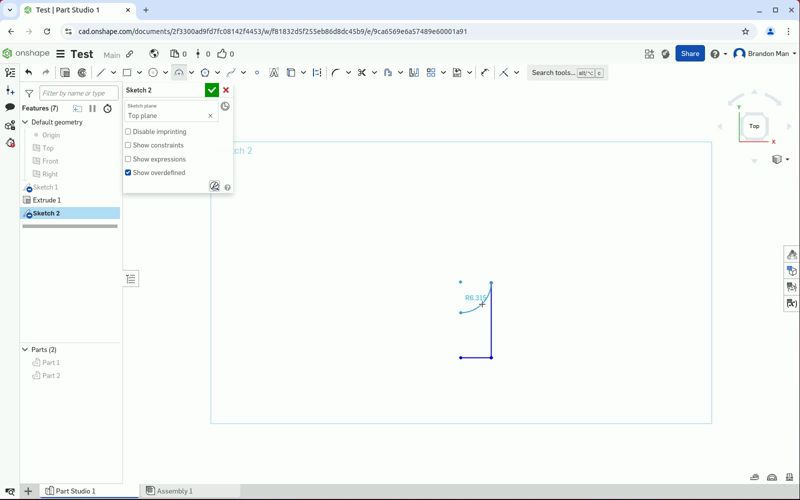
key(esc)
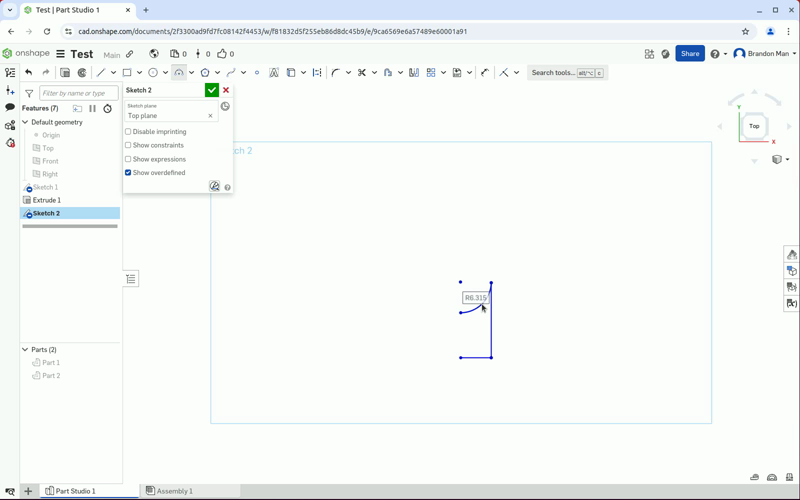
key(l)
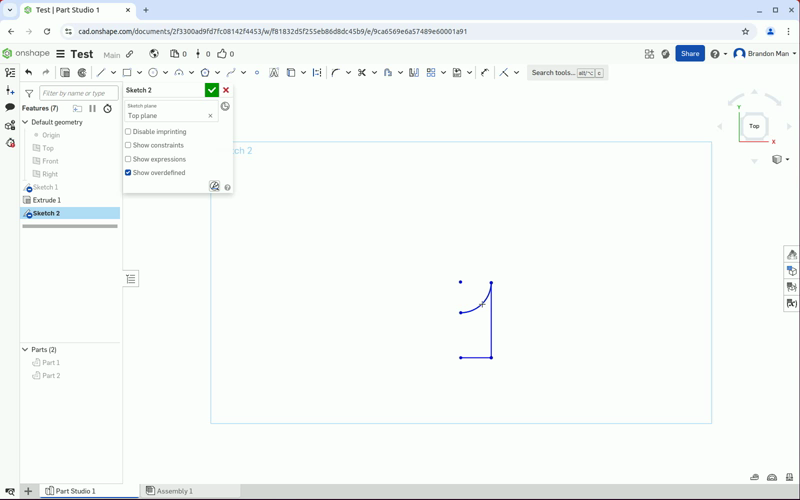
mouse_move(460, 312)
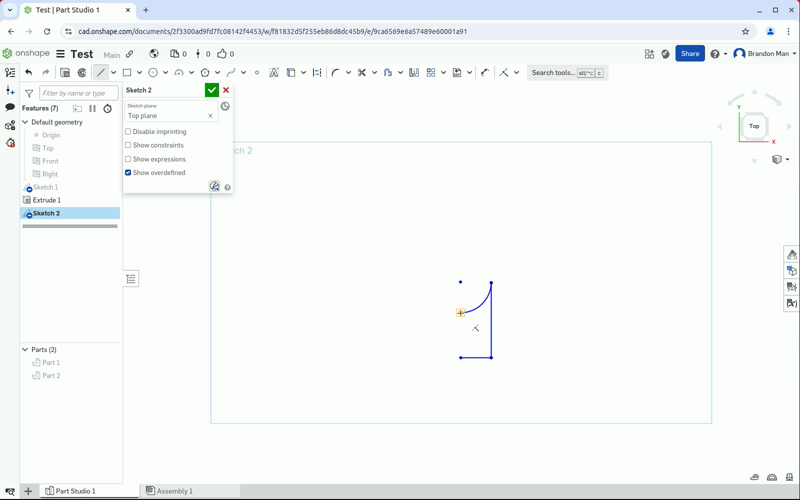
click(460, 312)
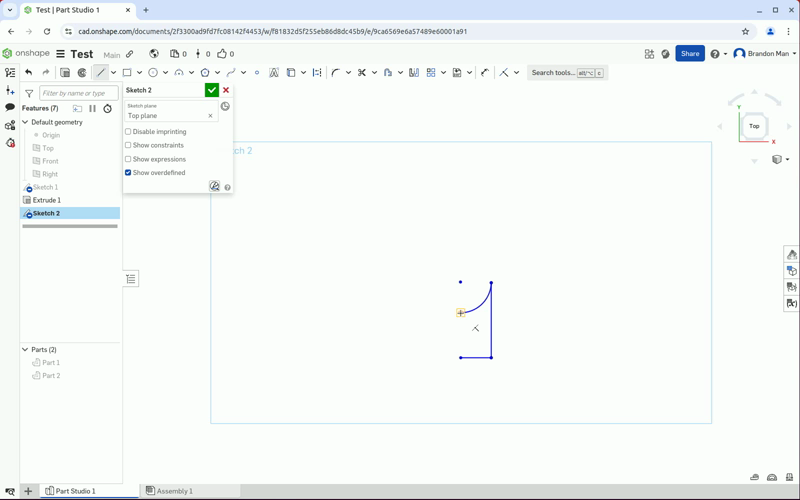
mouse_move(490, 312)
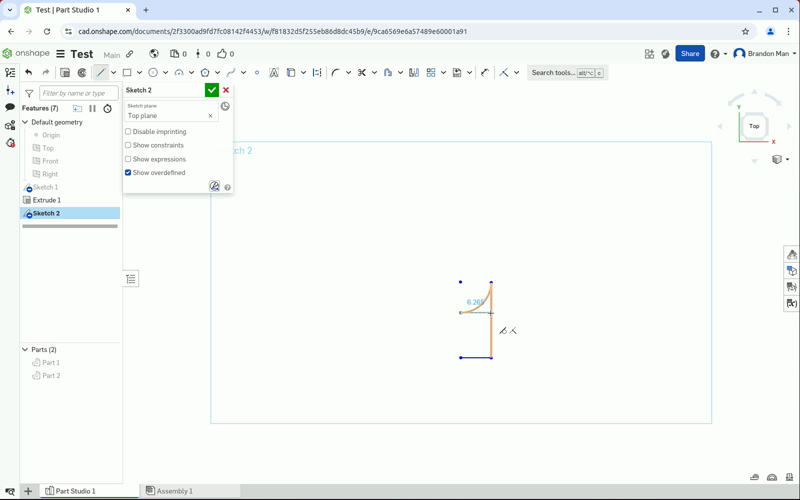
key_down(shift)
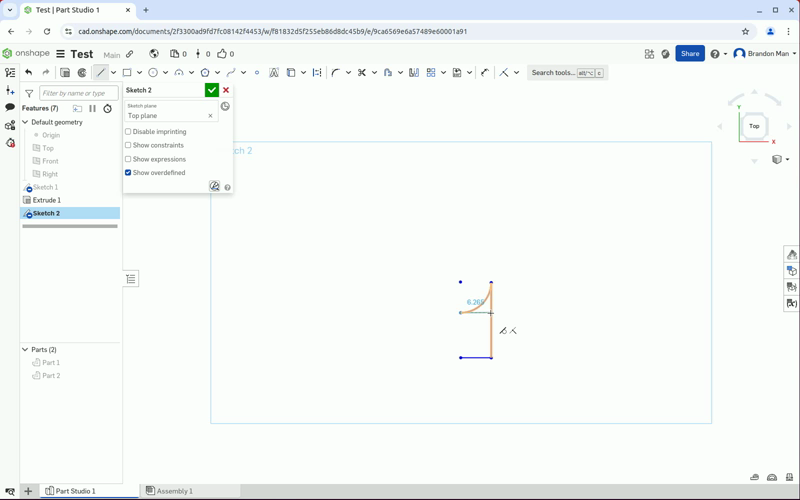
mouse_move(460, 357)
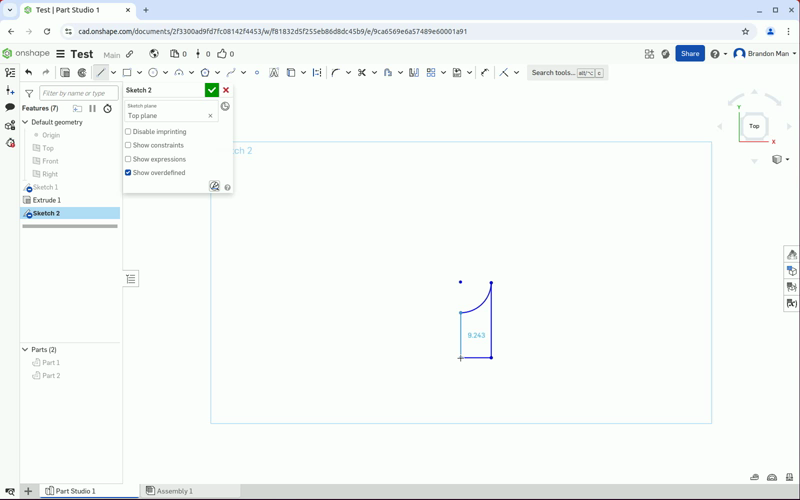
key_up(shift)
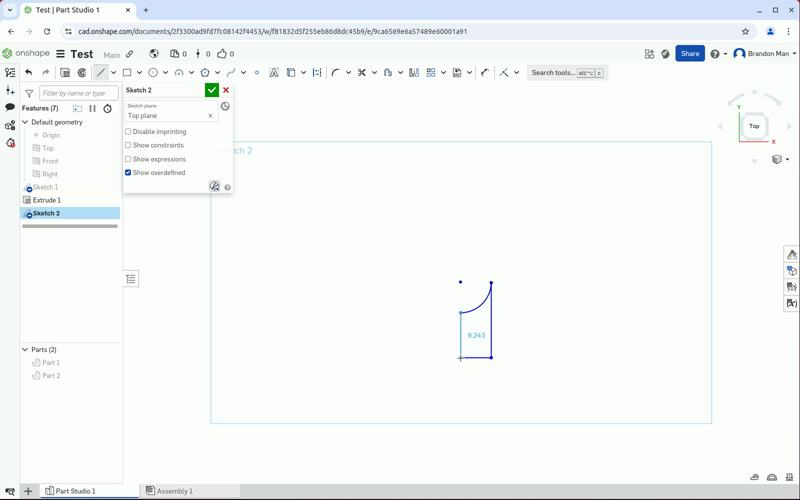
click(460, 357)
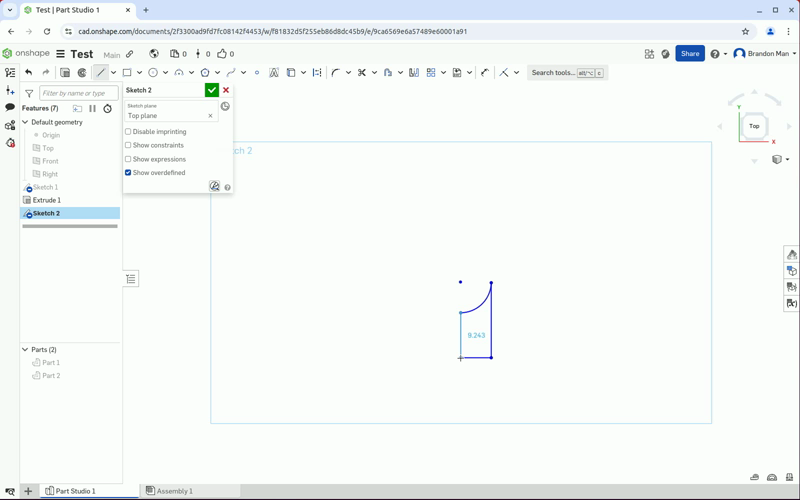
key(esc)
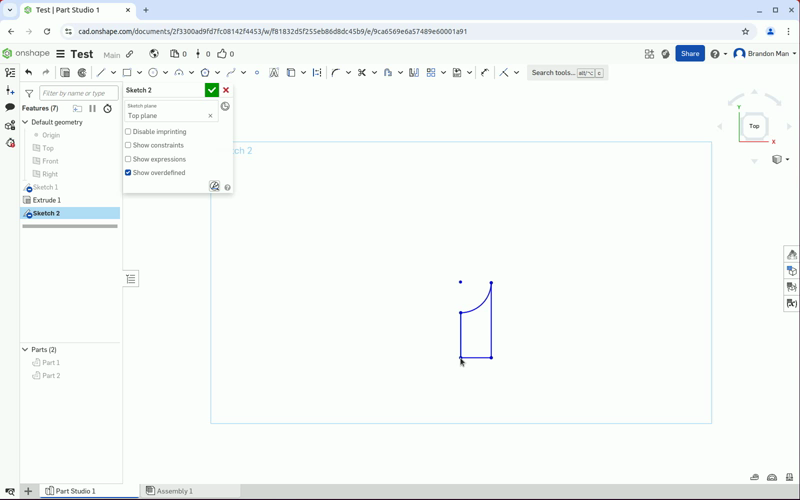
mouse_move(467, 329)
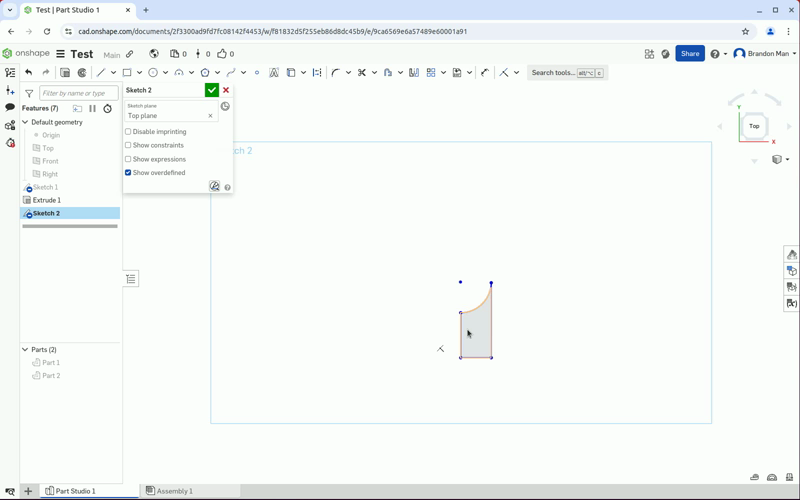
scroll(6)
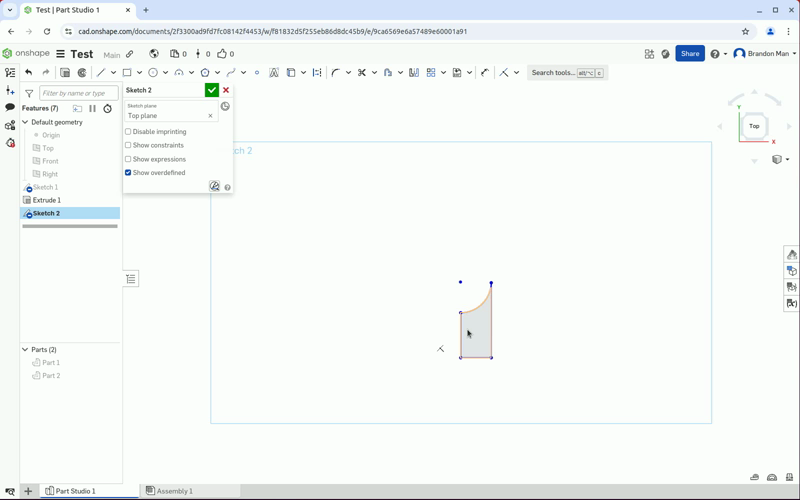
scroll(6)
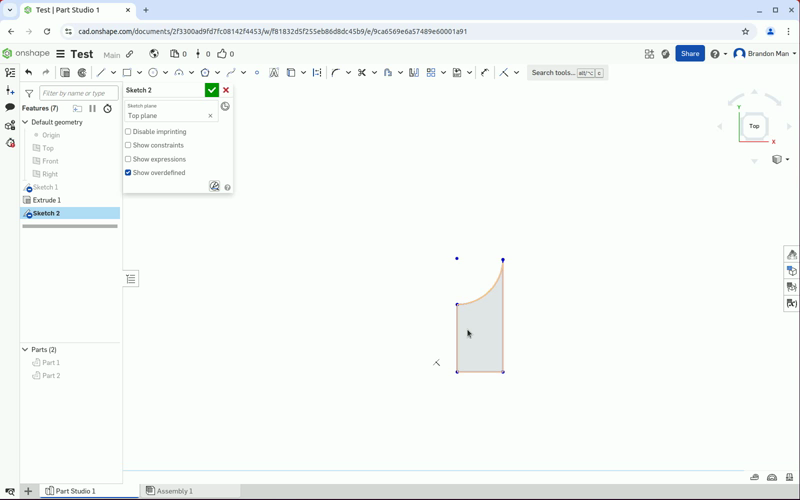
scroll(6)
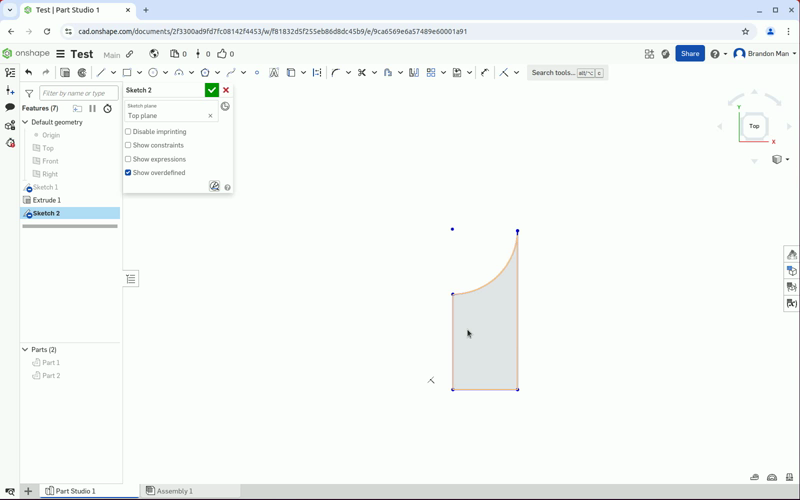
scroll(6)
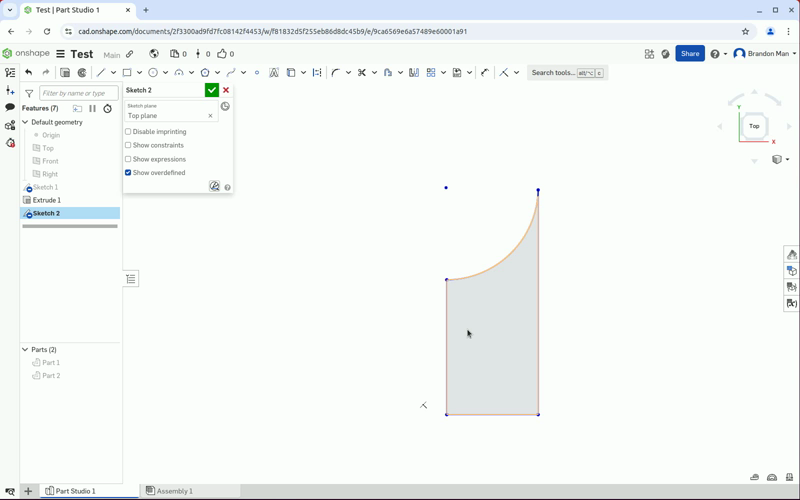
scroll(6)
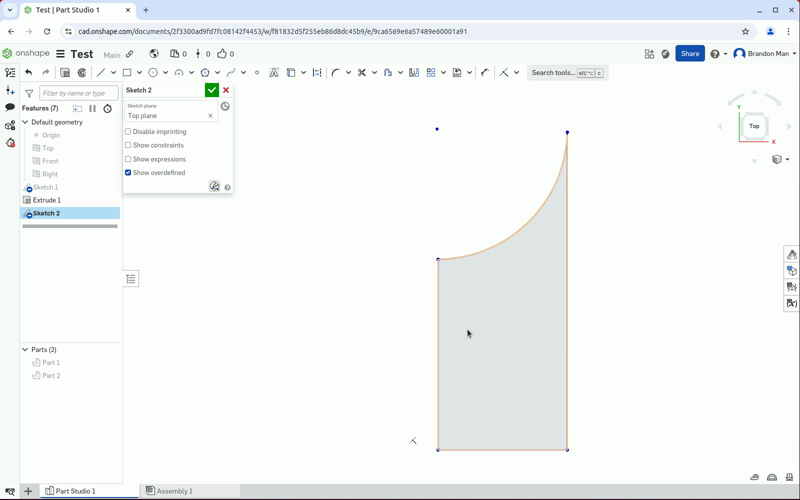
scroll(6)
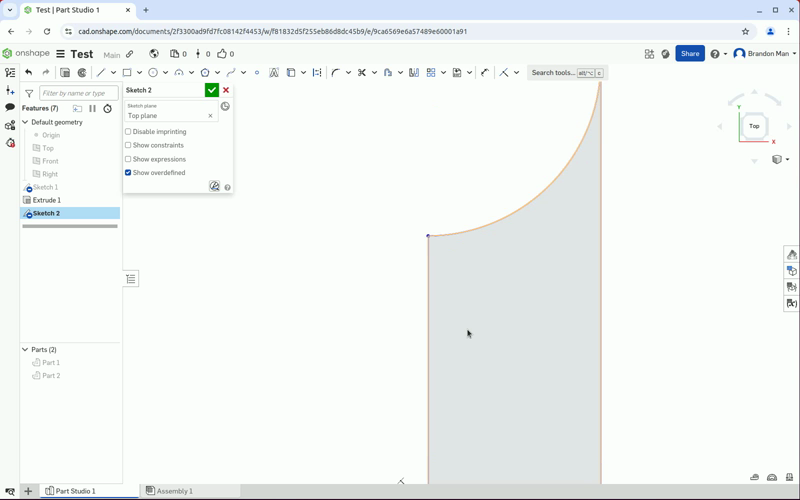
scroll(6)
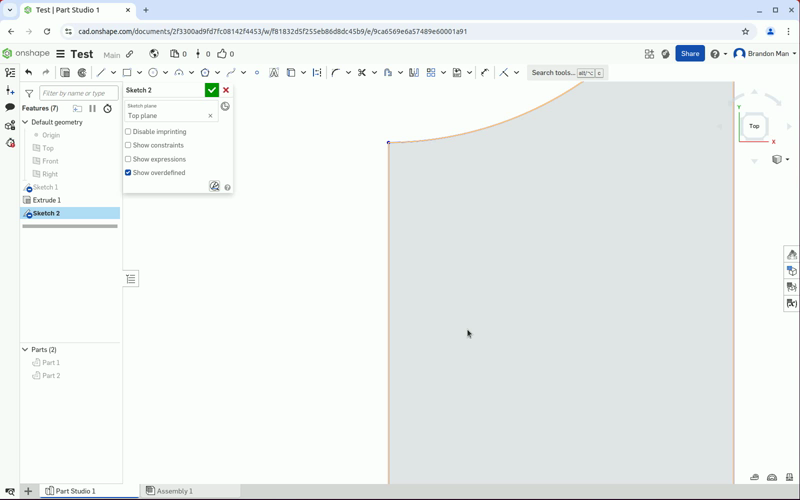
click(467, 329)
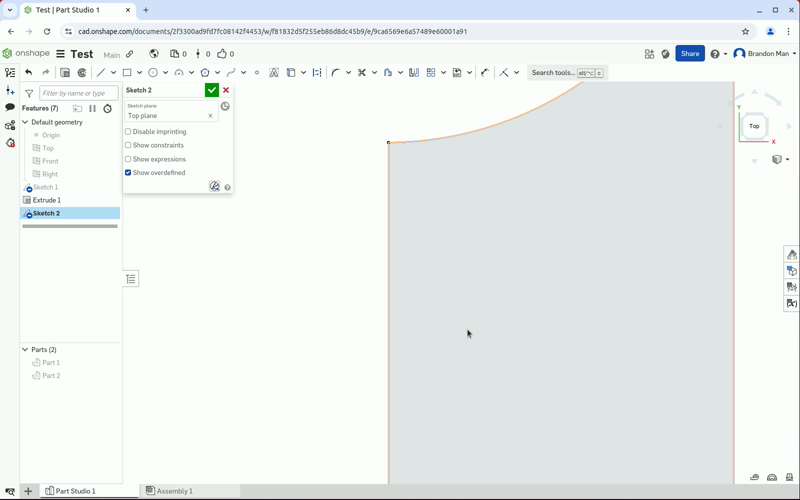
scroll(-6)
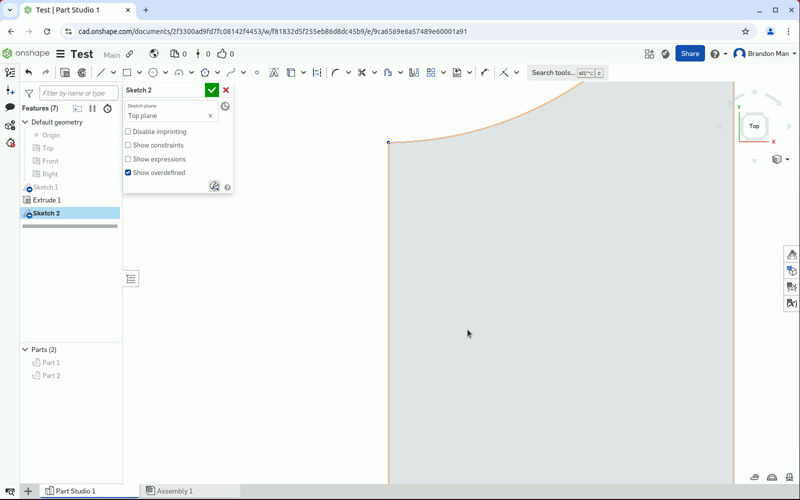
scroll(-6)
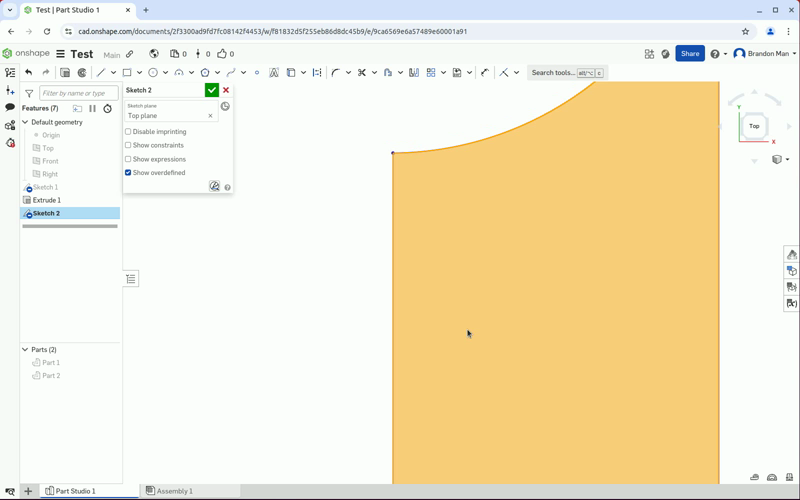
scroll(-6)
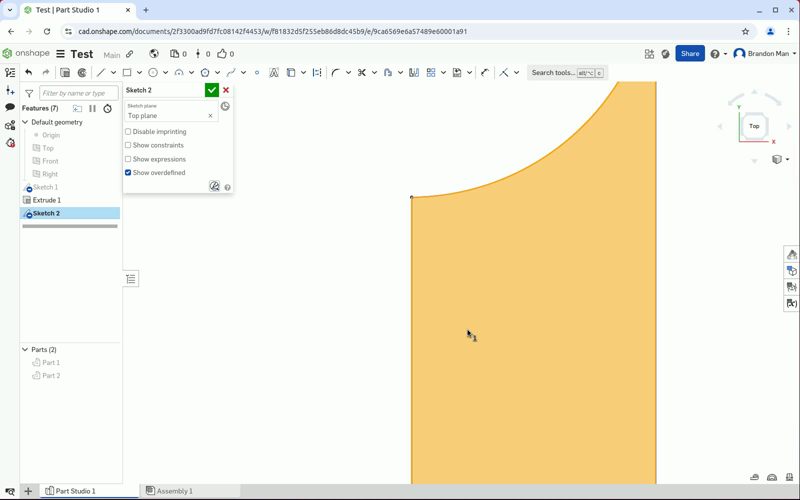
scroll(-6)
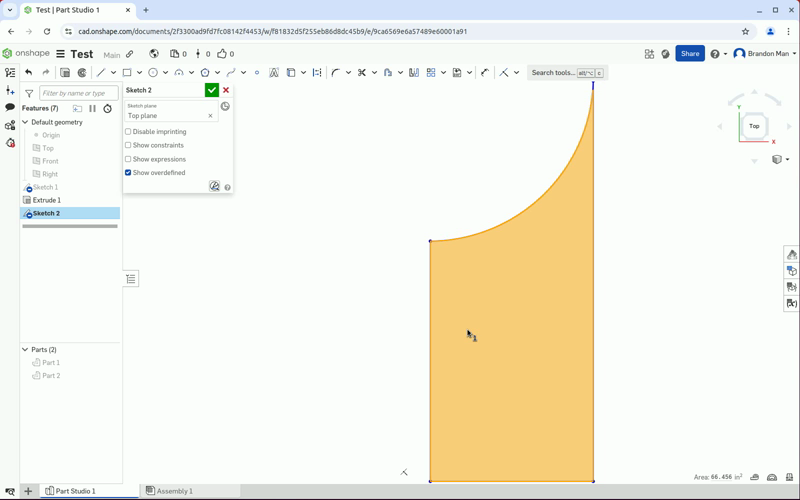
scroll(-6)
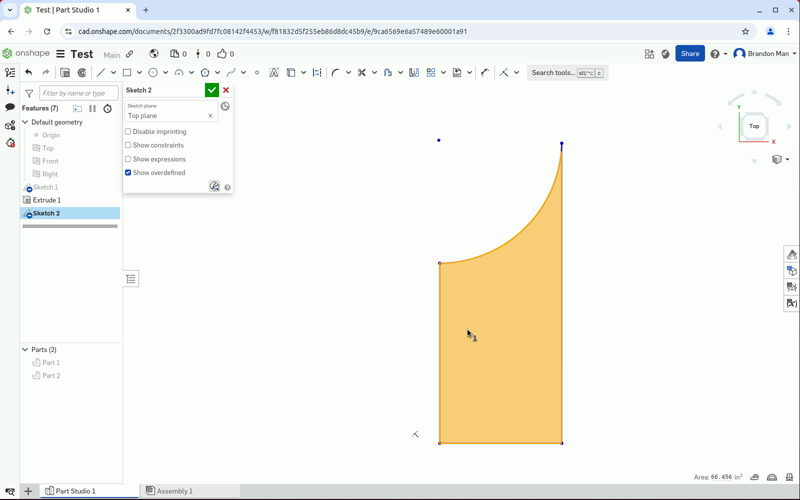
scroll(-6)
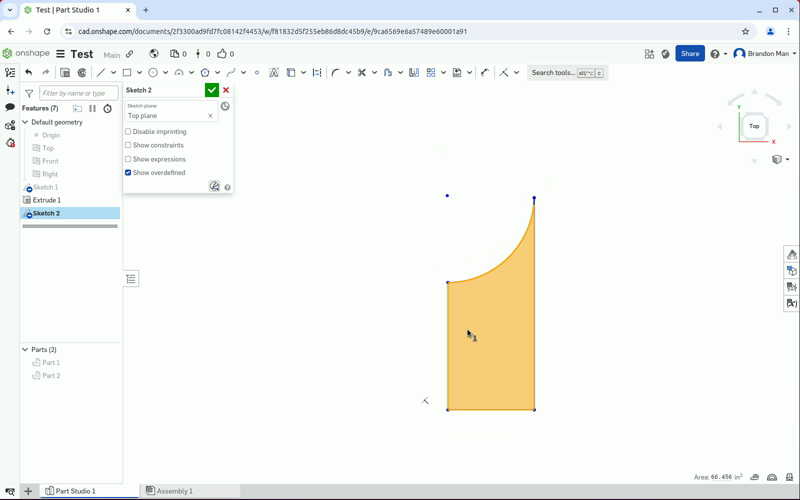
scroll(-6)
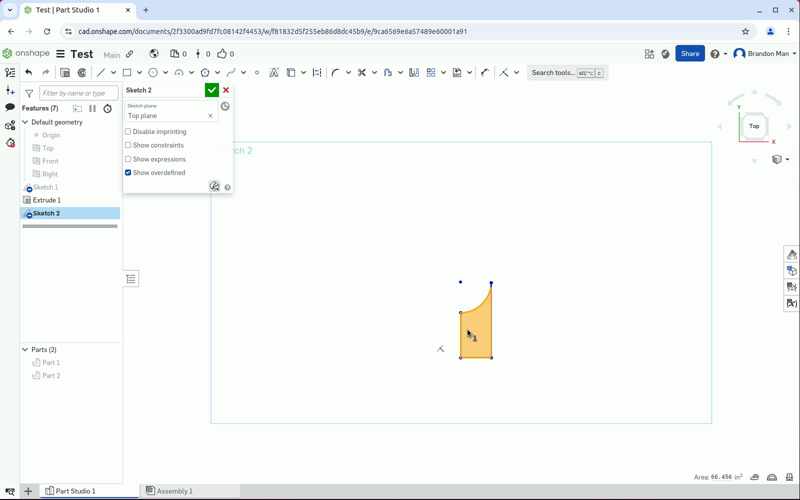
mouse_move(73, 352)
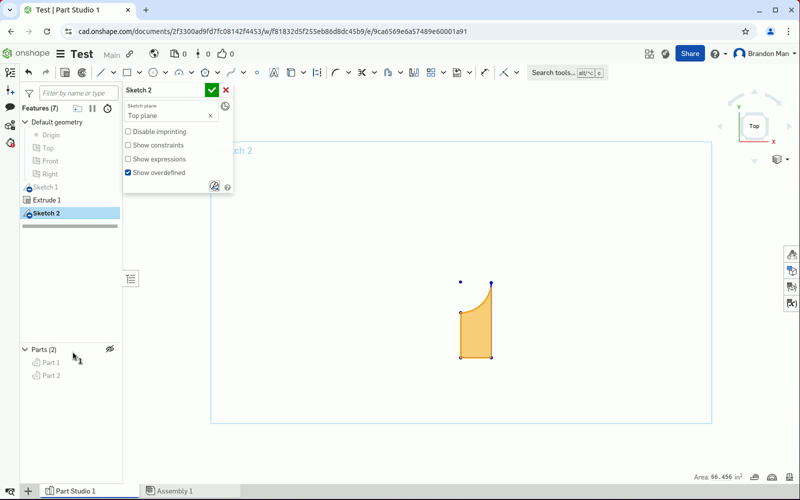
key(shift+y)
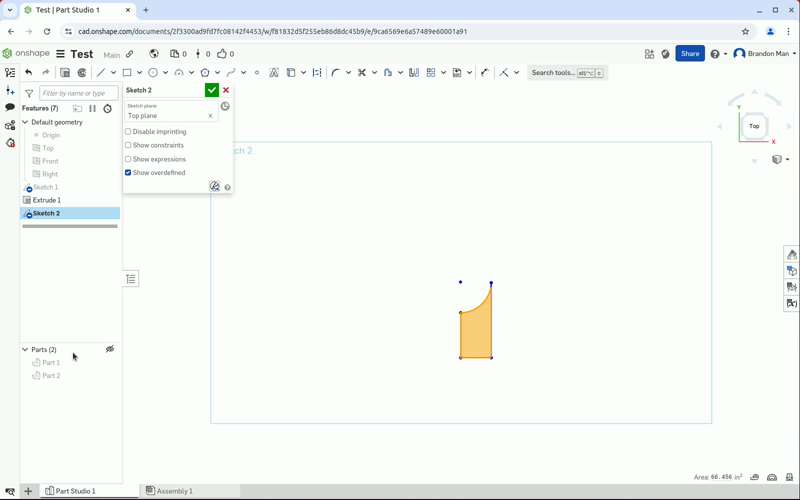
key(shift+e)
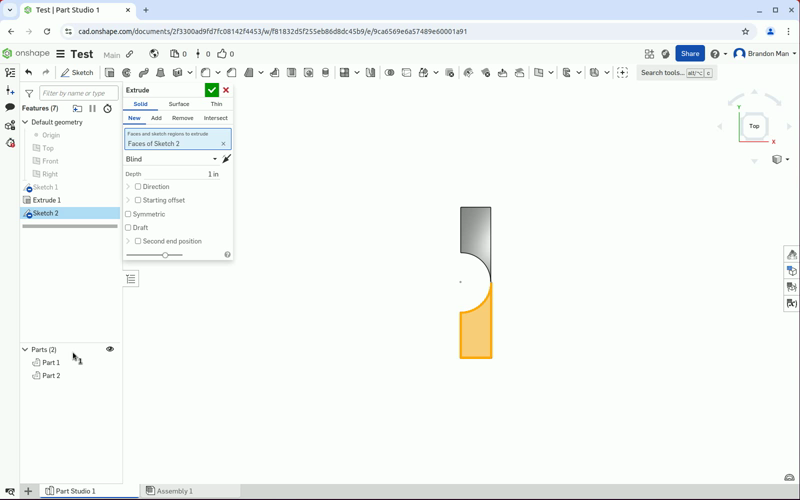
mouse_move(143, 106)
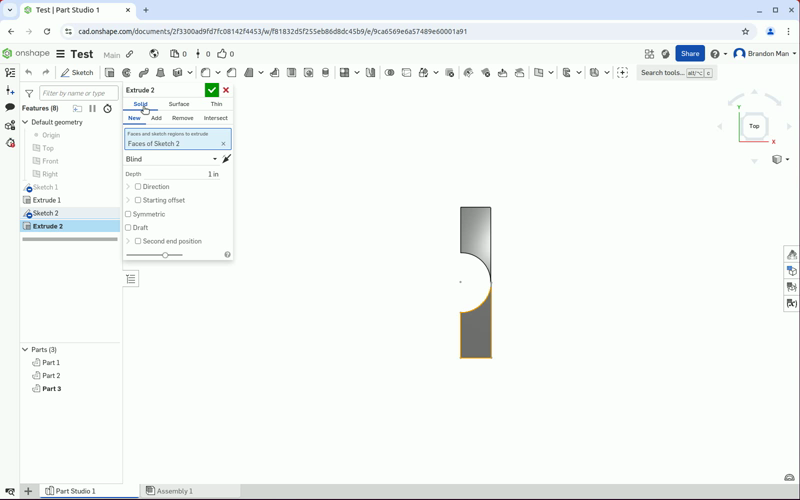
click(143, 106)
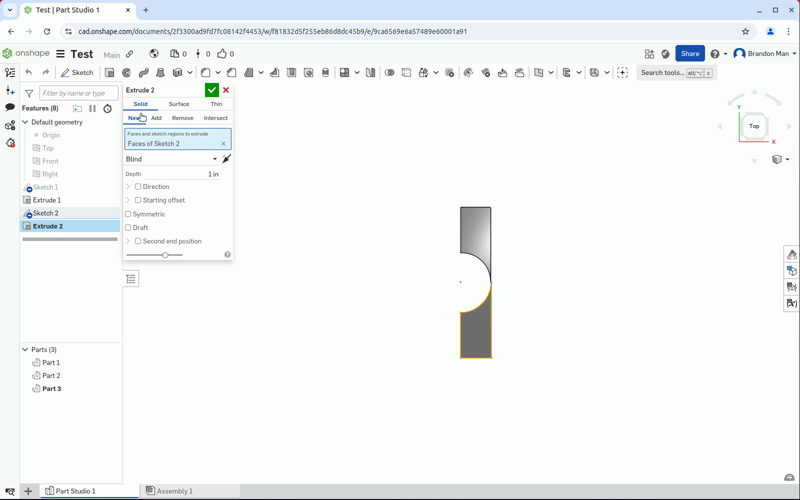
mouse_move(137, 120)
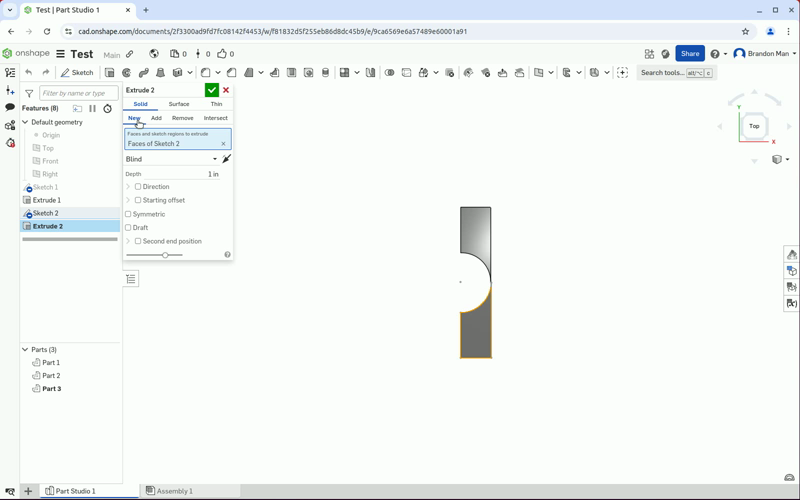
click(137, 120)
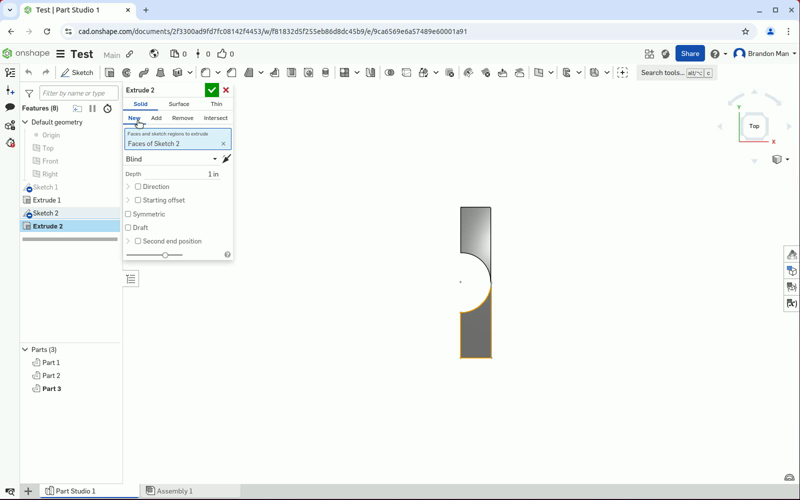
key(tab, 4)
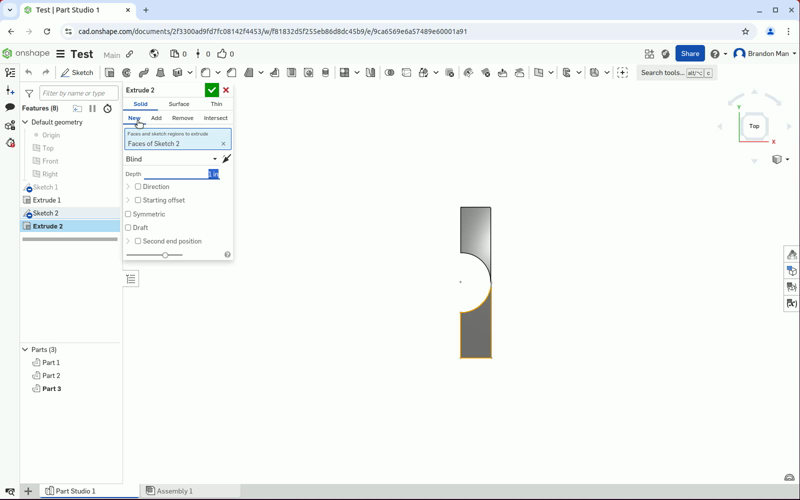
text(23.108)
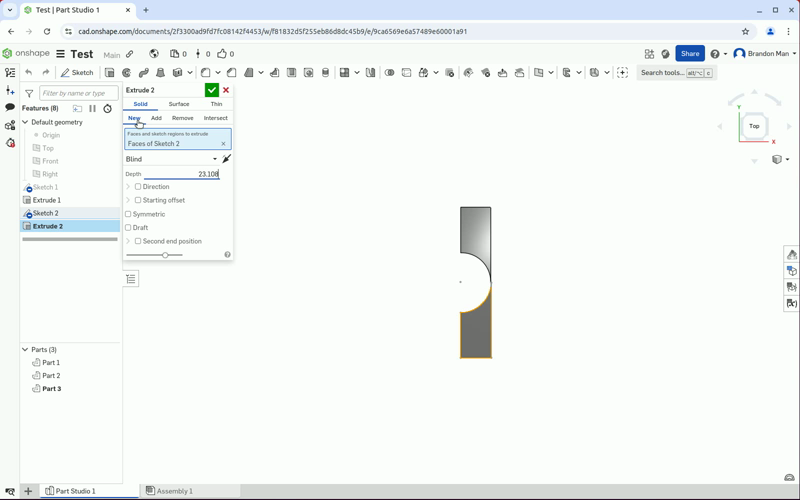
key(enter)
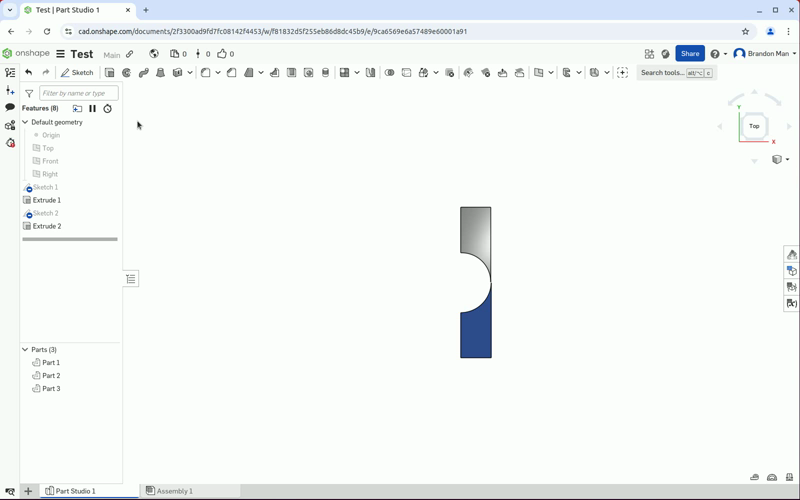
key(shift+h)
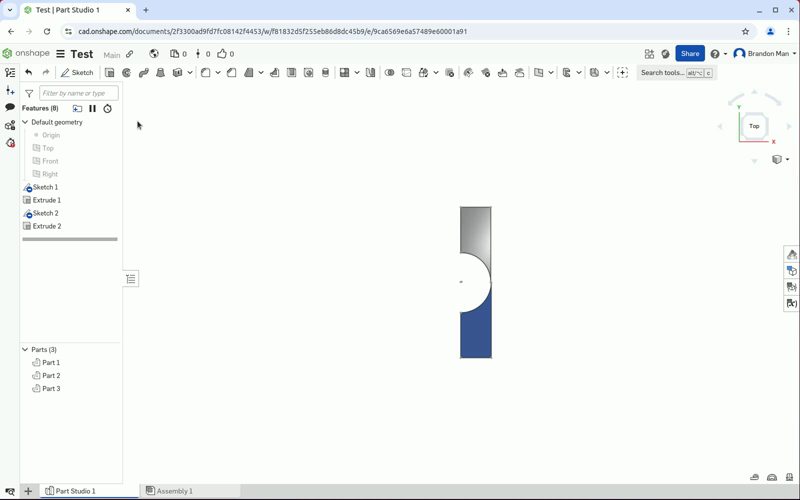
key(shift+h)
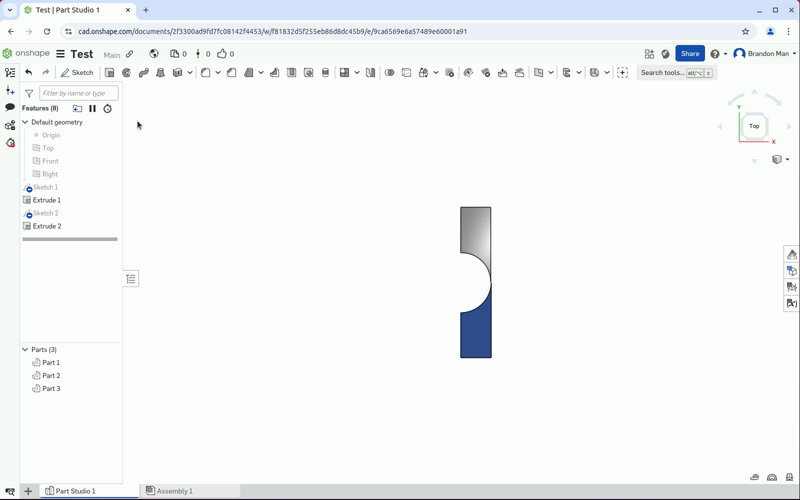
mouse_move(73, 189)
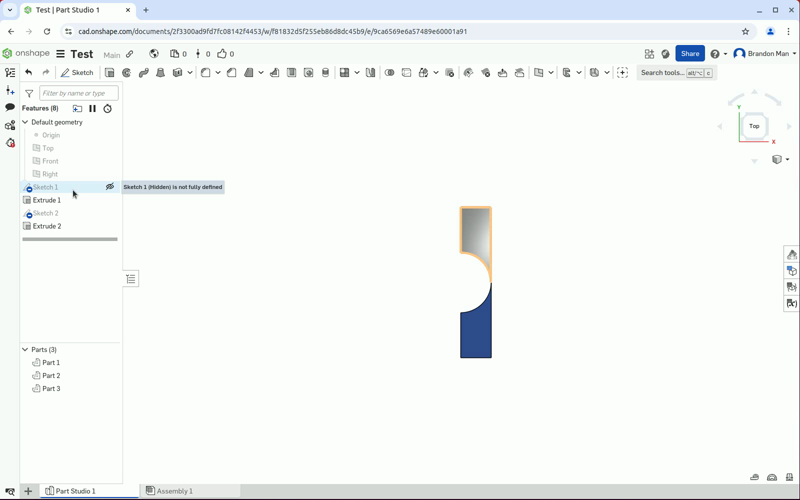
click(73, 189)
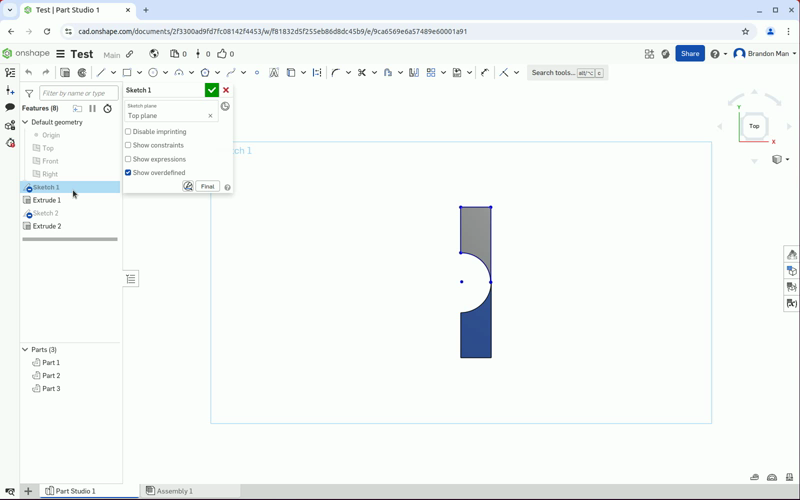
mouse_move(229, 92)
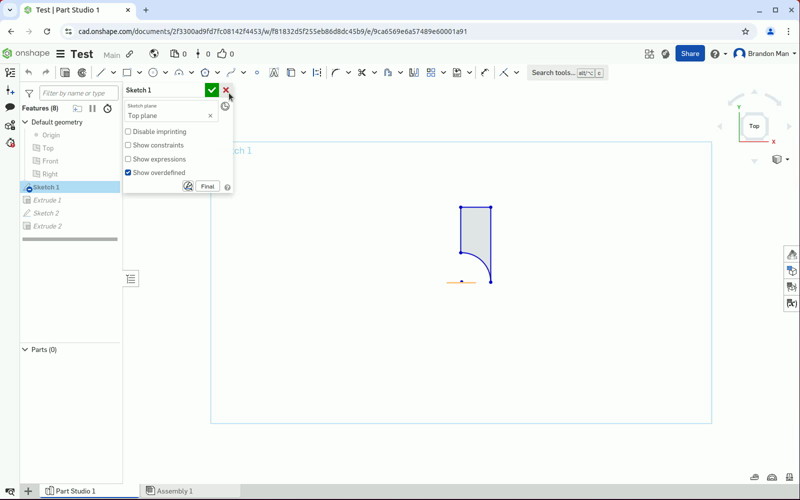
click(229, 92)
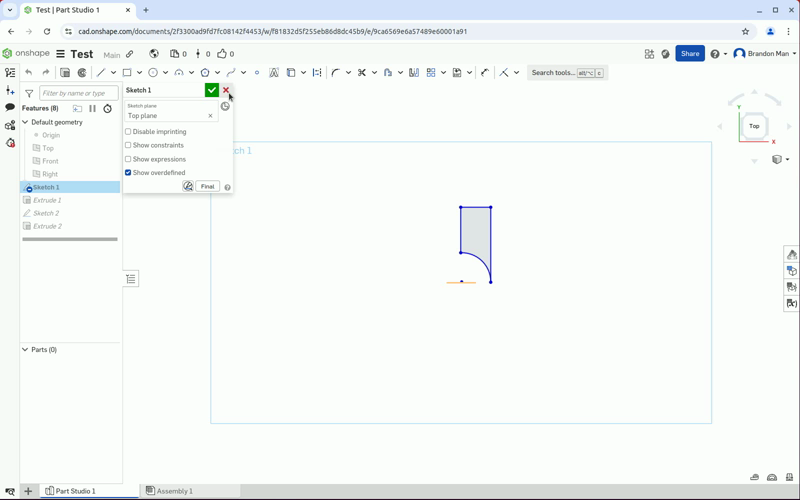
key(shift+s)
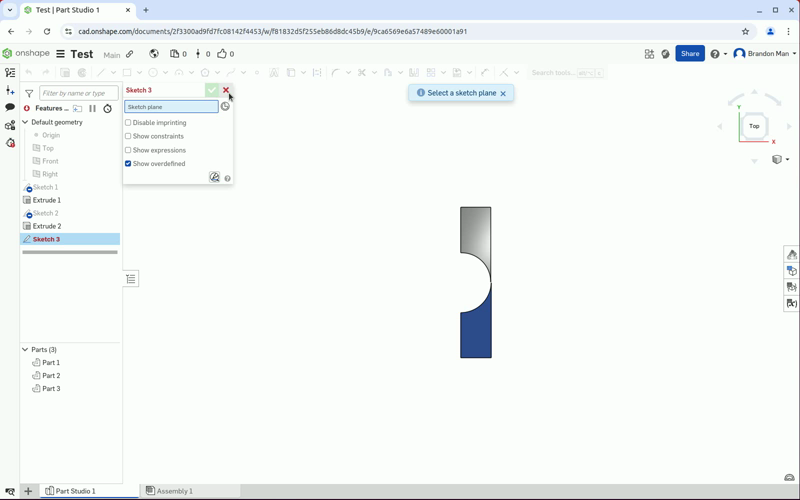
mouse_move(73, 150)
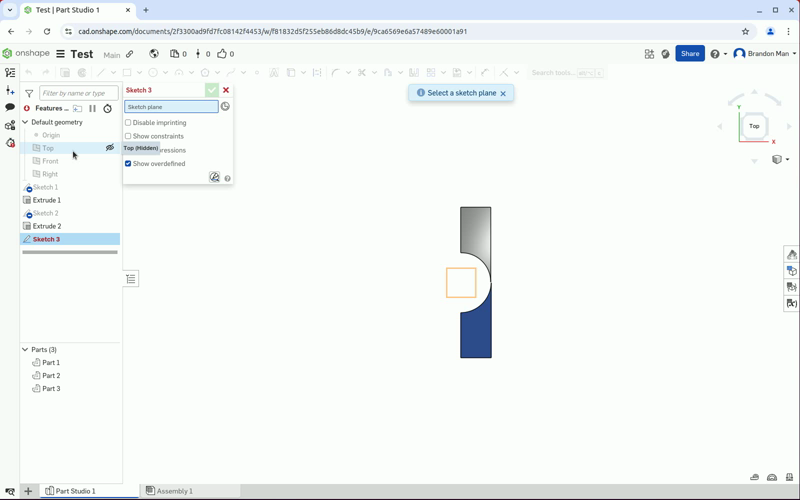
click(73, 150)
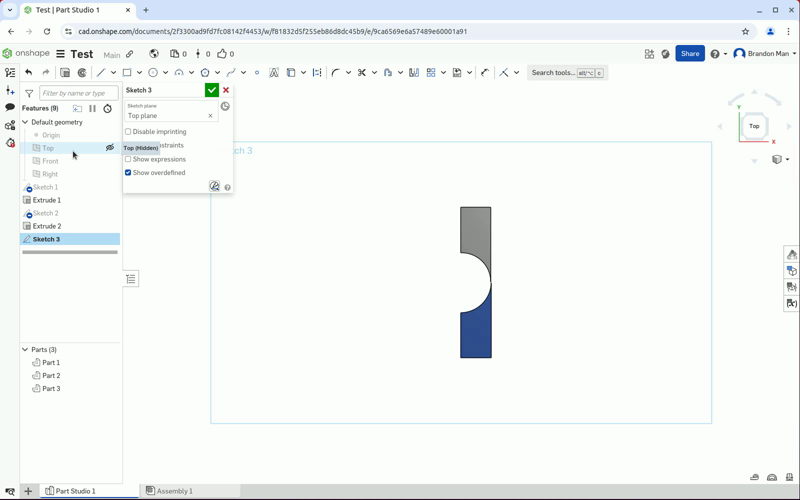
mouse_move(73, 352)
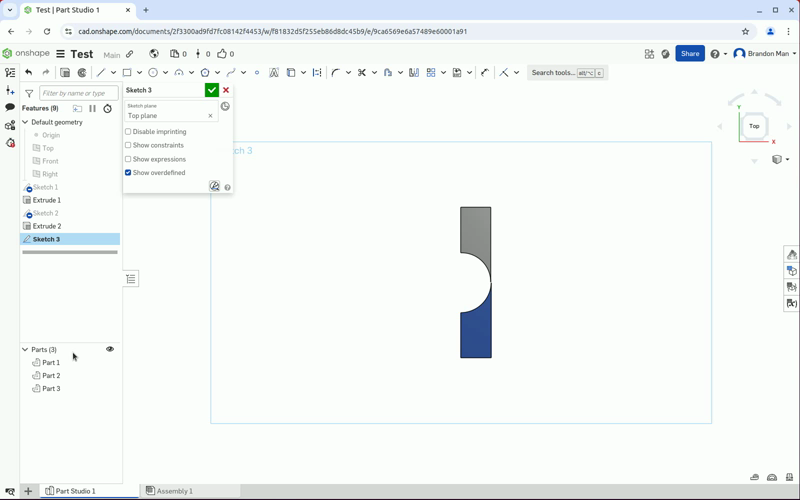
key(y)
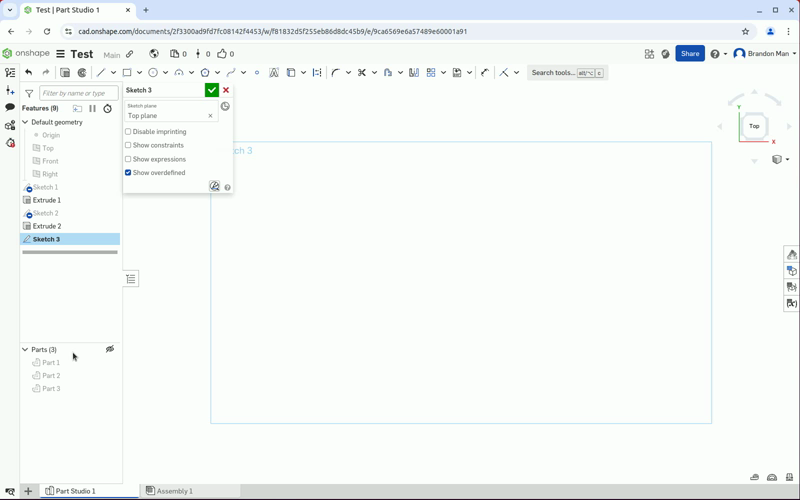
key(a)
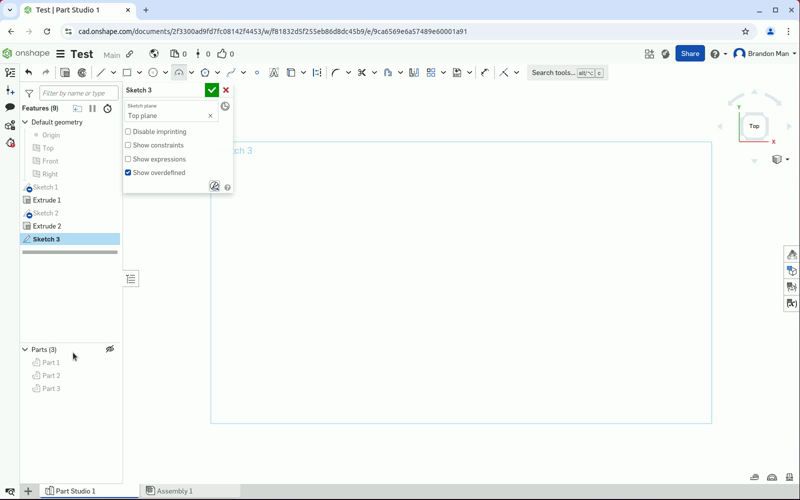
key_down(shift)
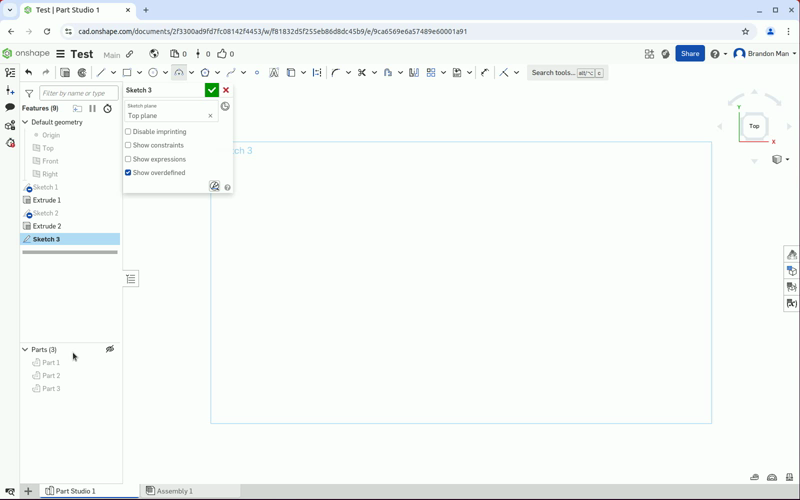
mouse_move(460, 264)
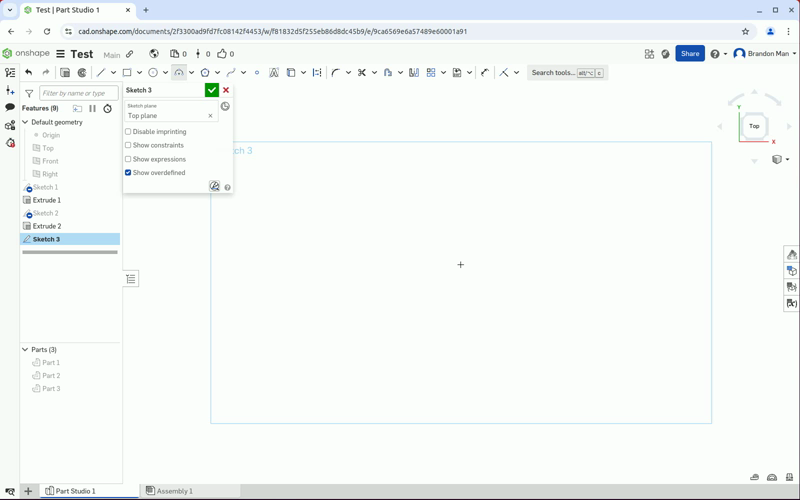
click(460, 264)
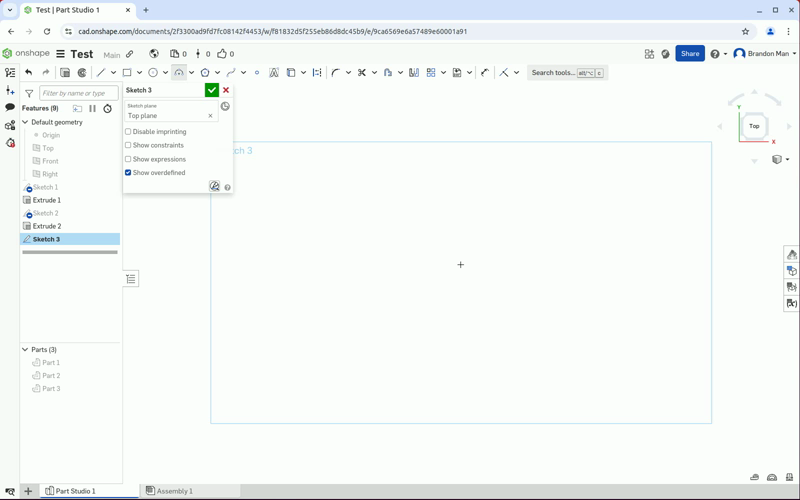
key_up(shift)
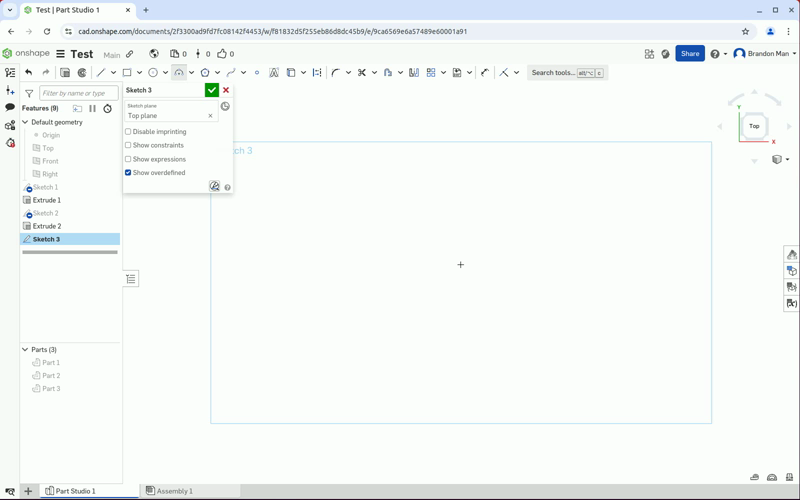
key_down(shift)
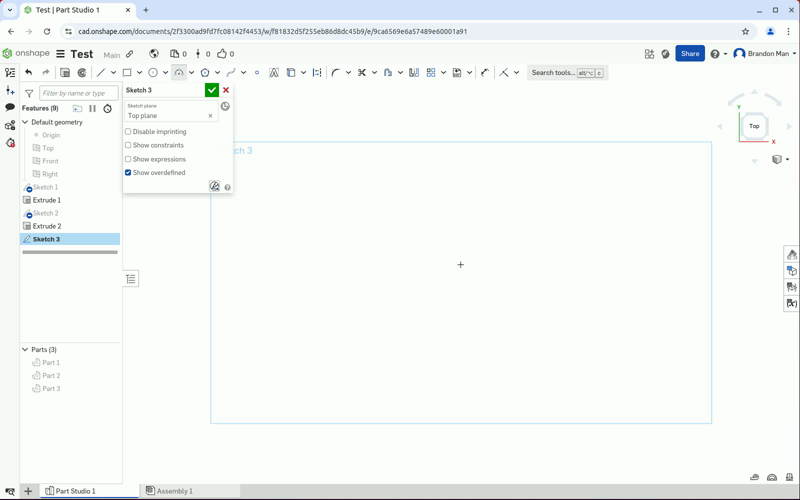
mouse_move(480, 283)
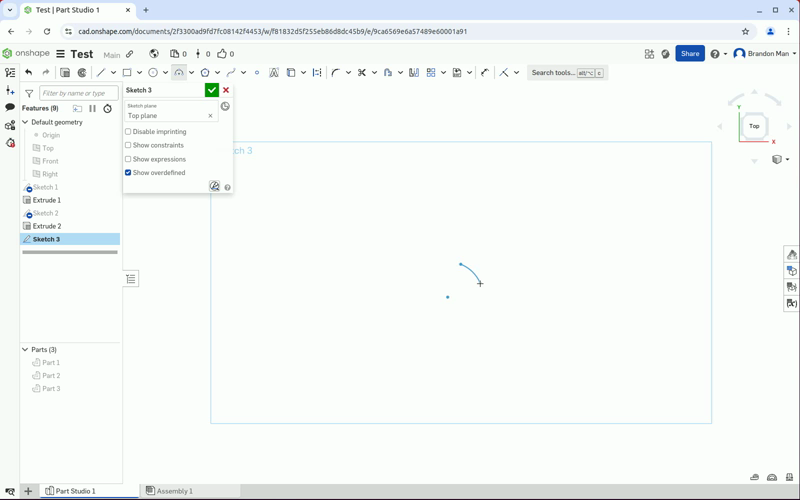
click(480, 283)
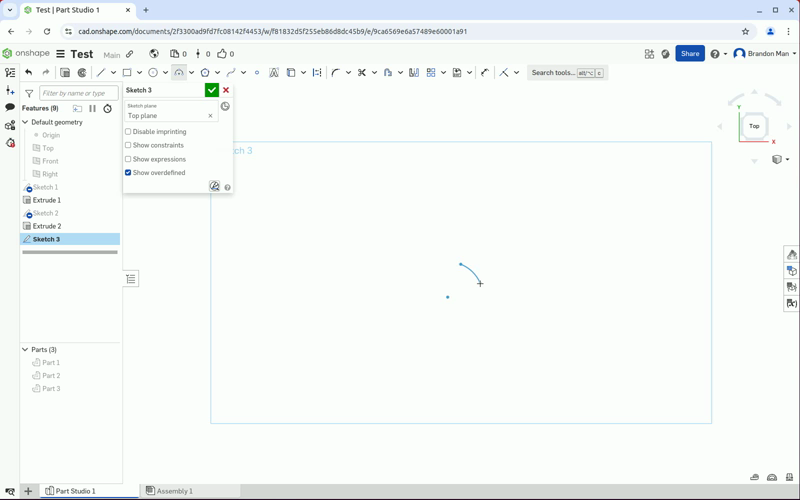
mouse_move(474, 269)
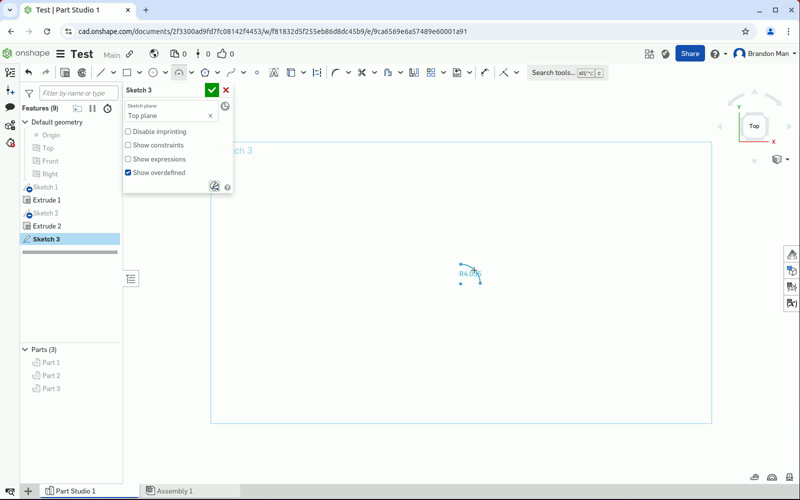
click(474, 269)
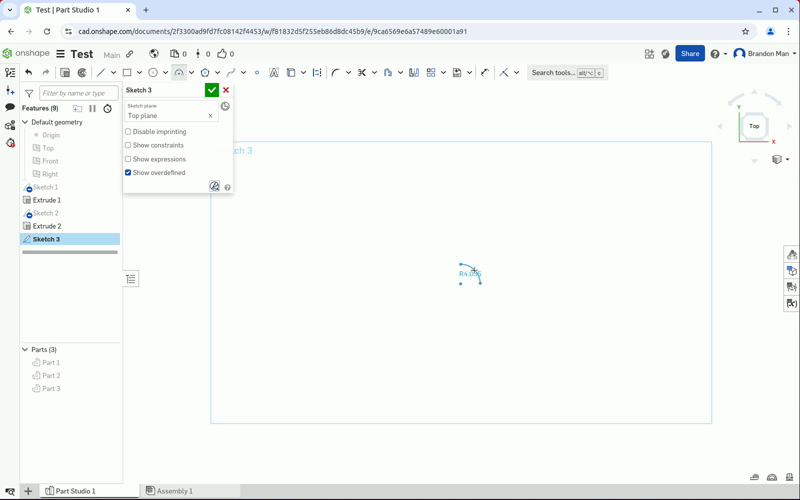
key_up(shift)
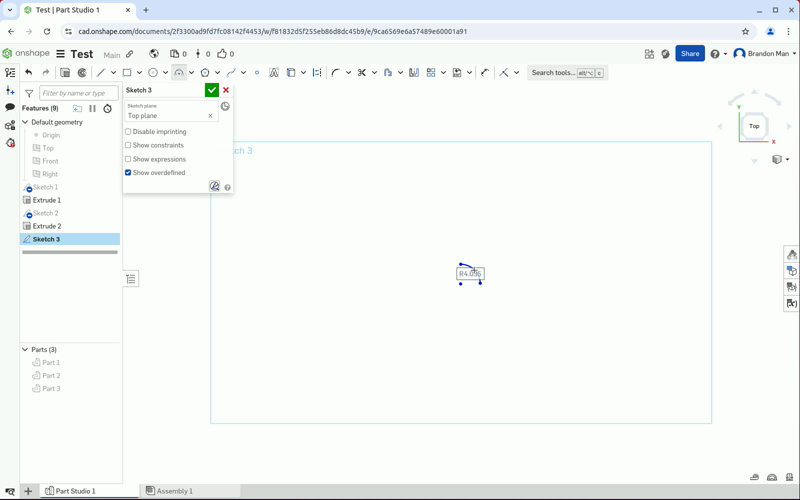
key(esc)
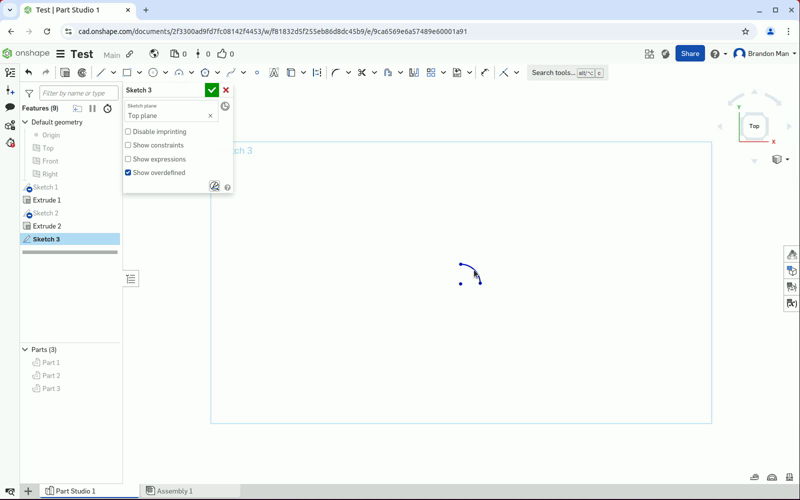
key(l)
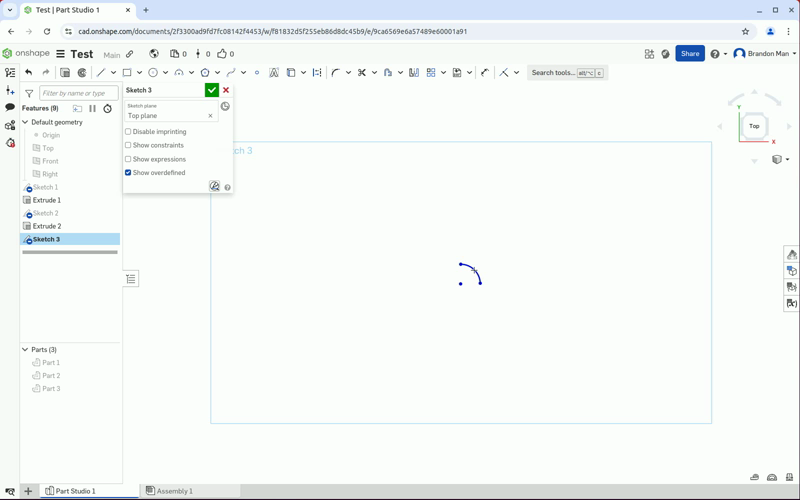
mouse_move(480, 283)
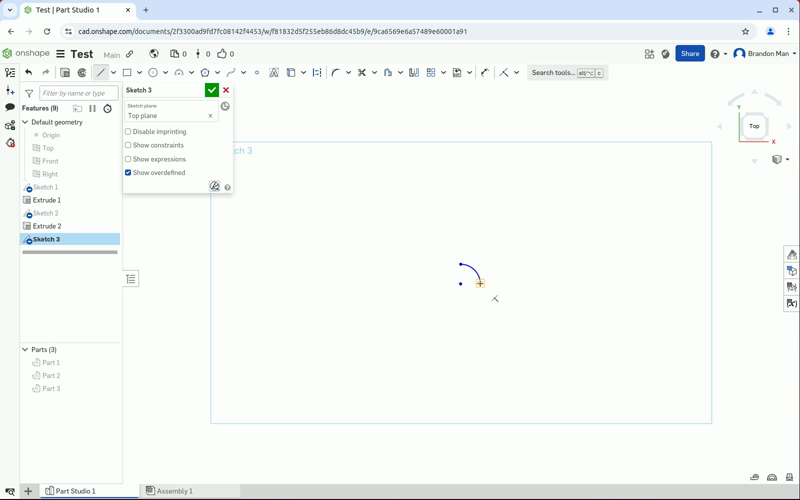
click(480, 283)
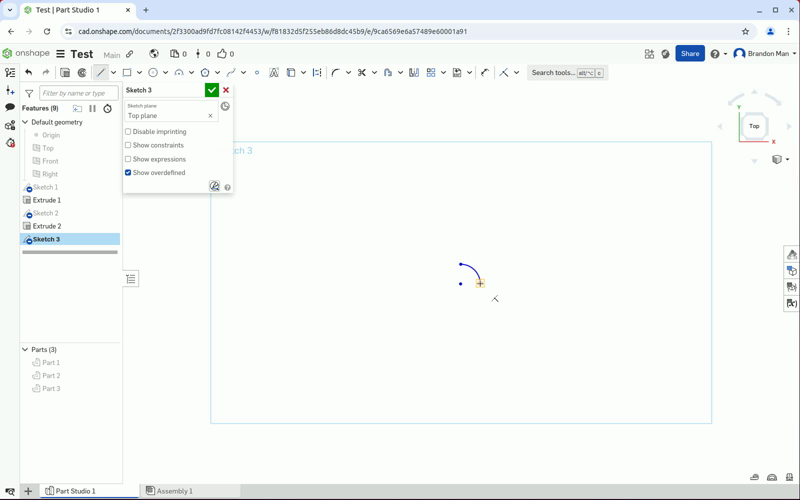
key_down(shift)
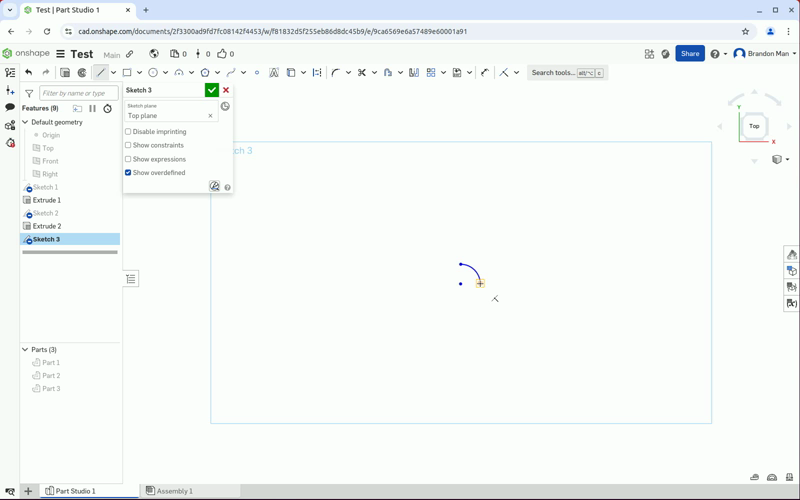
mouse_move(510, 283)
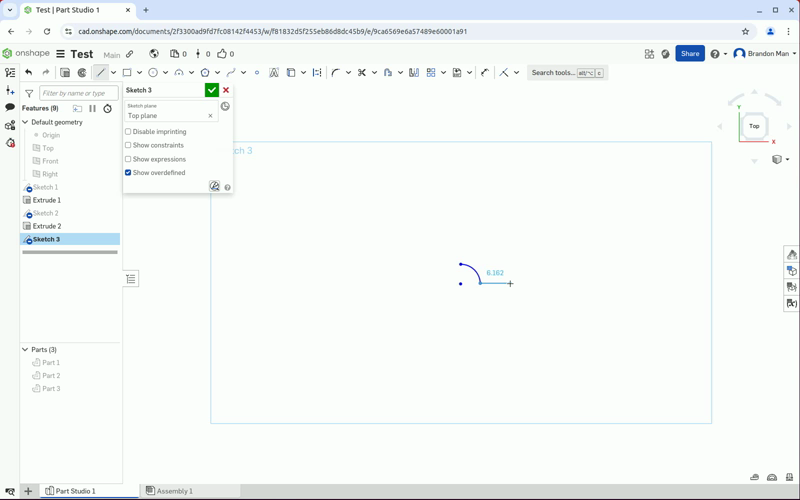
mouse_move(492, 283)
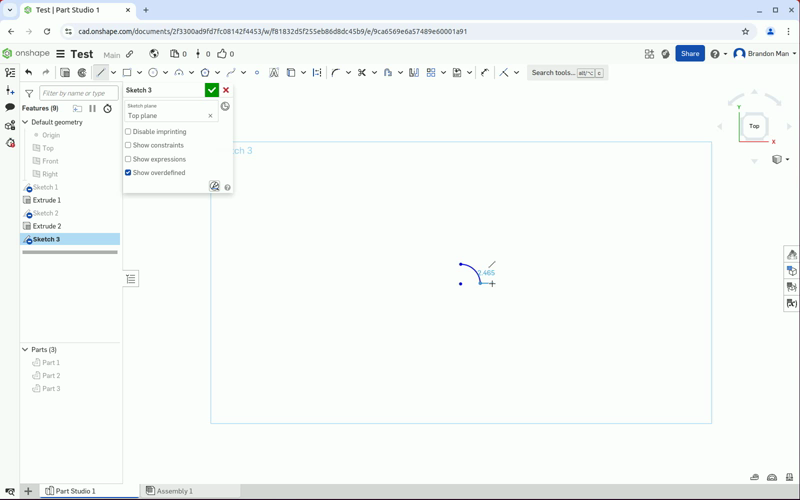
click(492, 283)
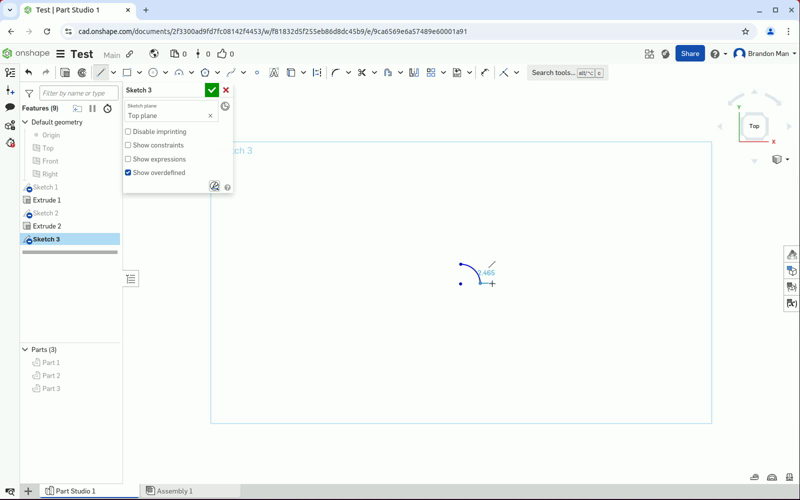
key_up(shift)
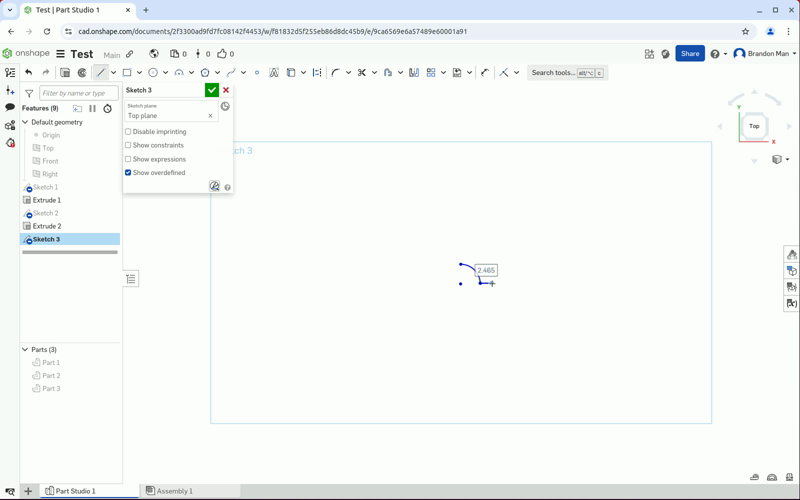
key(esc)
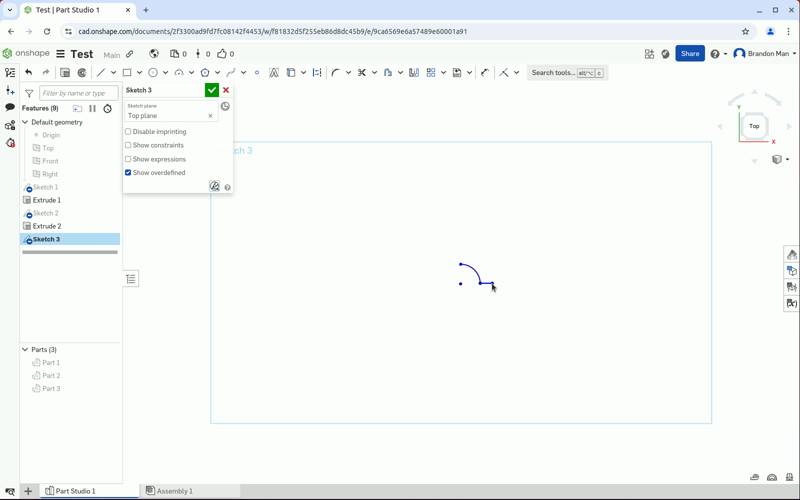
key(a)
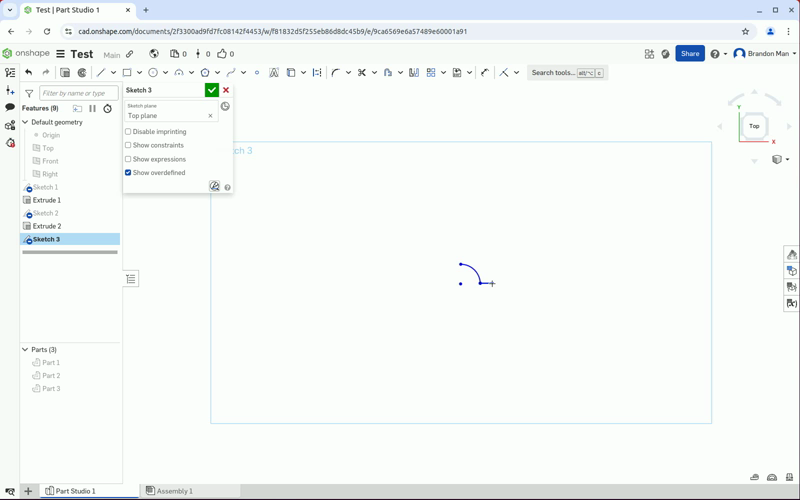
mouse_move(492, 283)
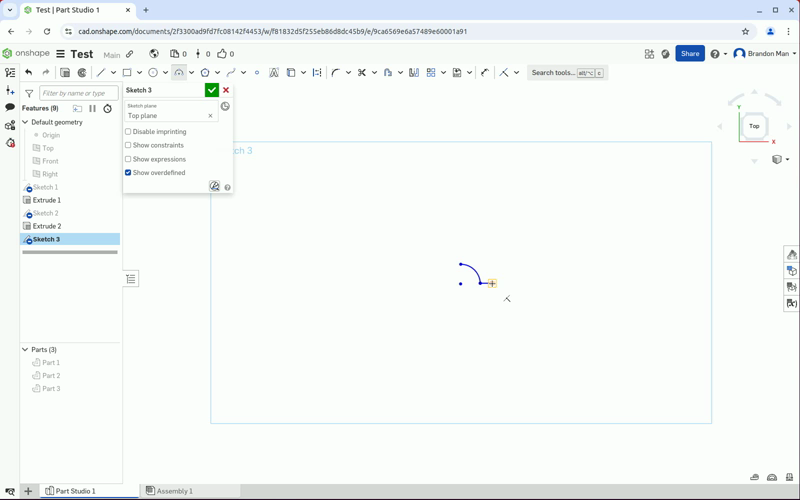
click(492, 283)
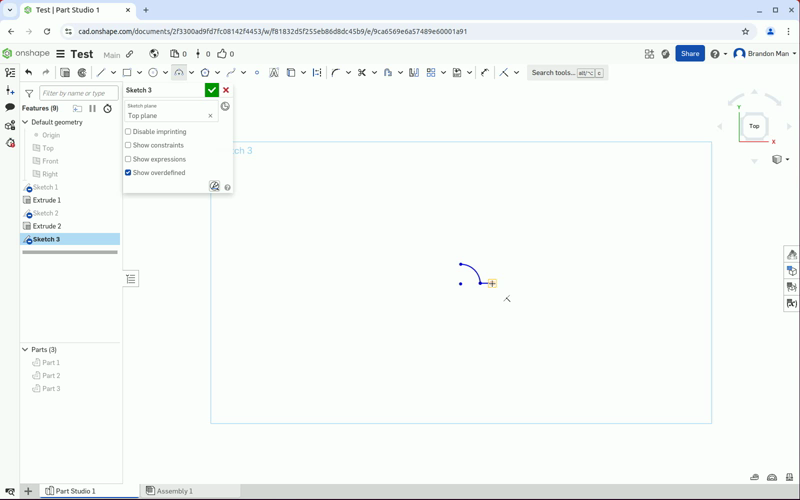
key_down(shift)
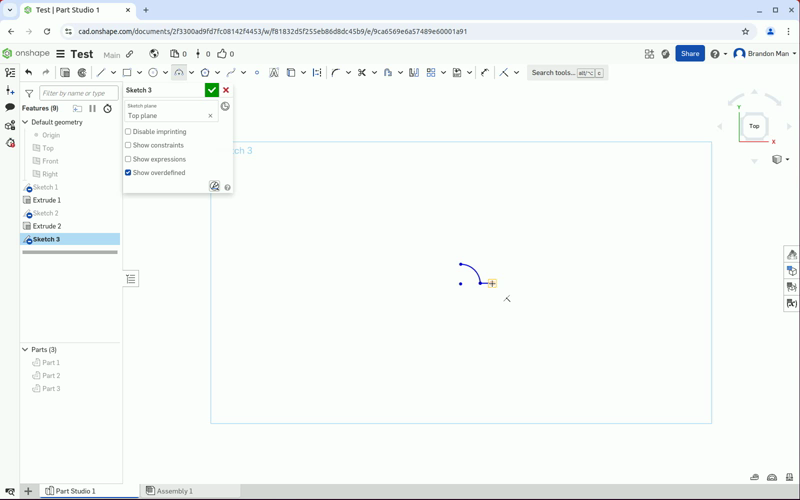
mouse_move(460, 252)
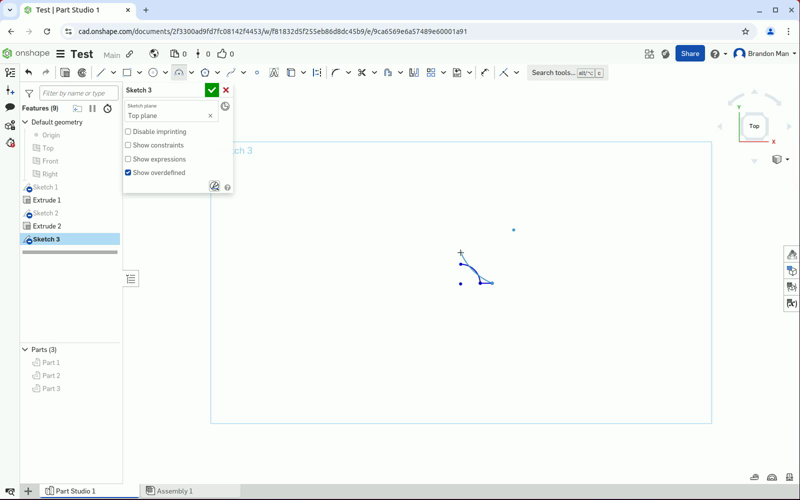
click(460, 252)
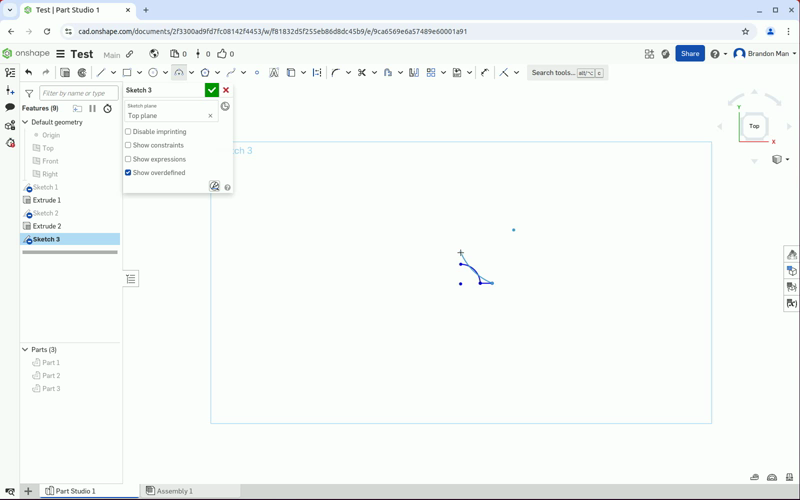
mouse_move(483, 261)
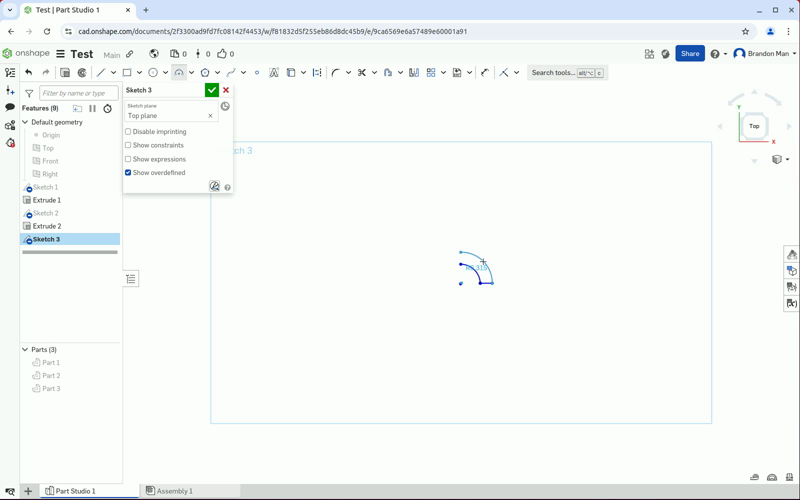
click(483, 261)
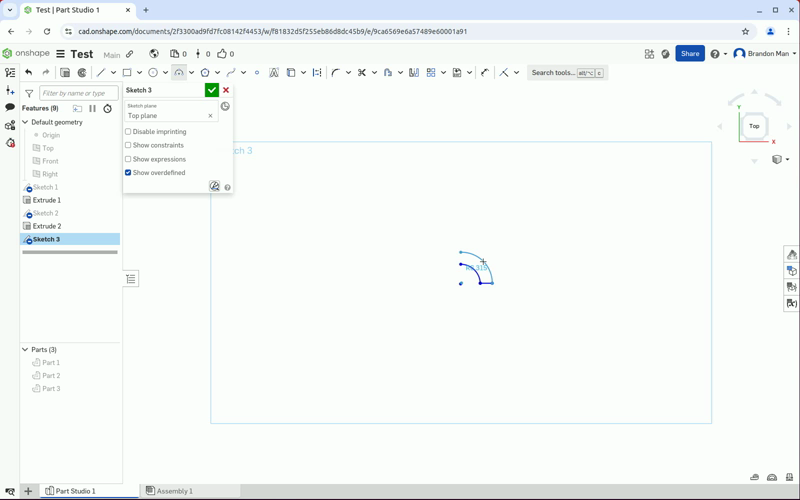
key_up(shift)
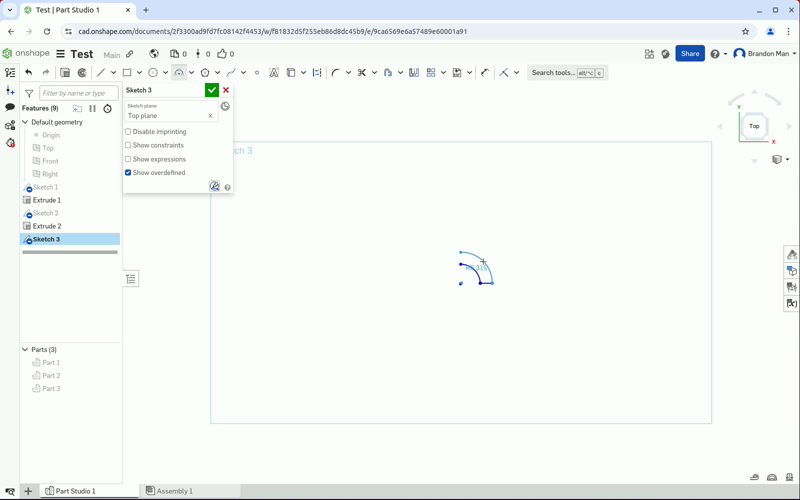
key(esc)
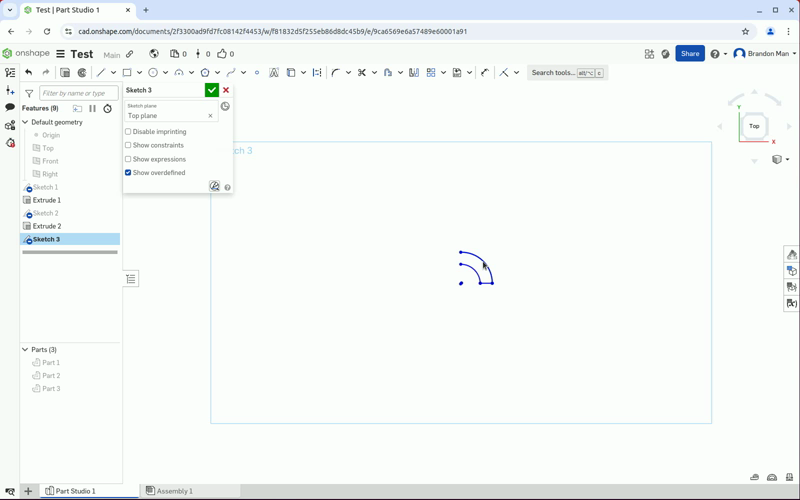
key(l)
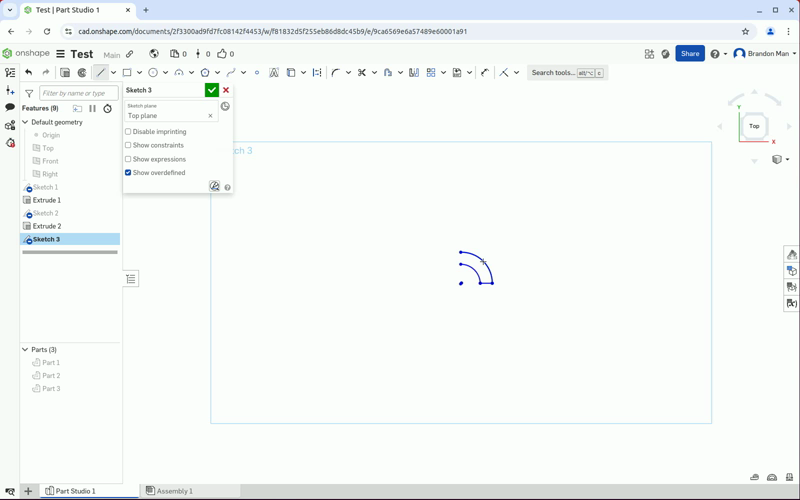
mouse_move(460, 252)
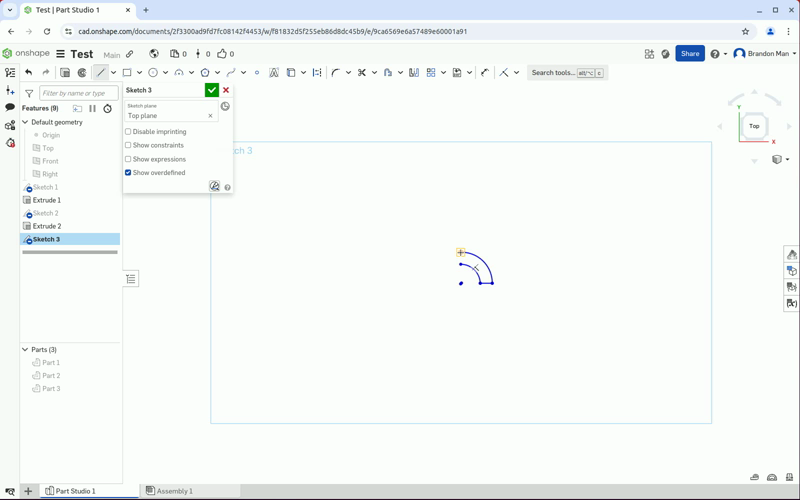
click(460, 252)
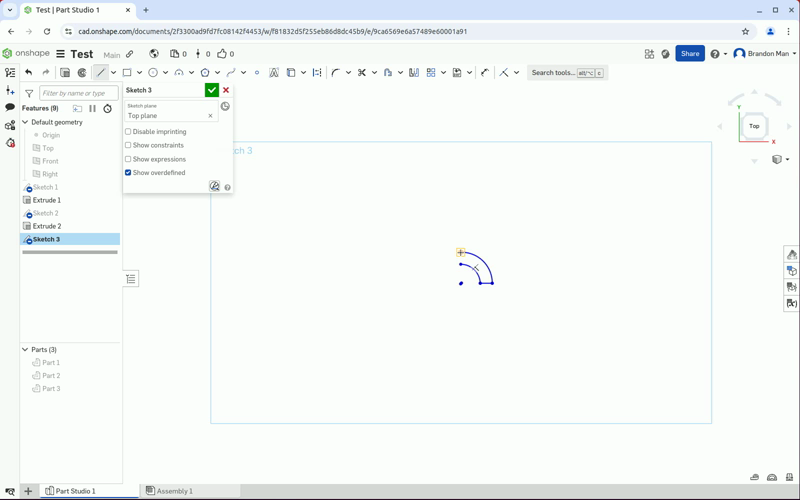
mouse_move(490, 252)
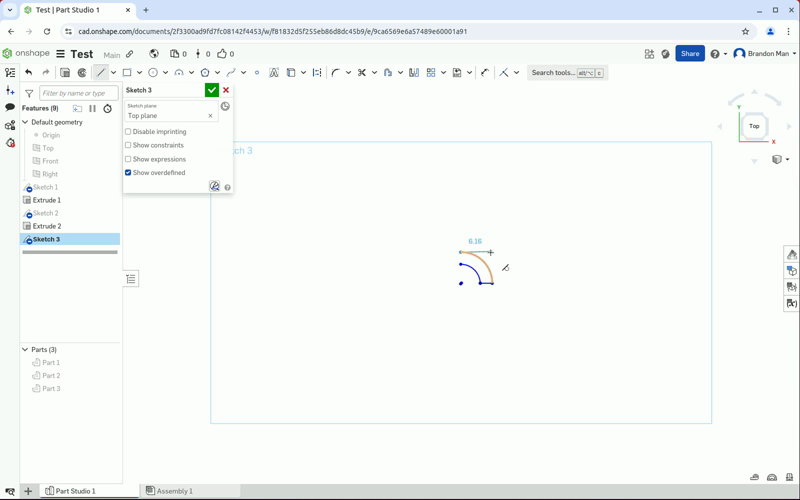
key_down(shift)
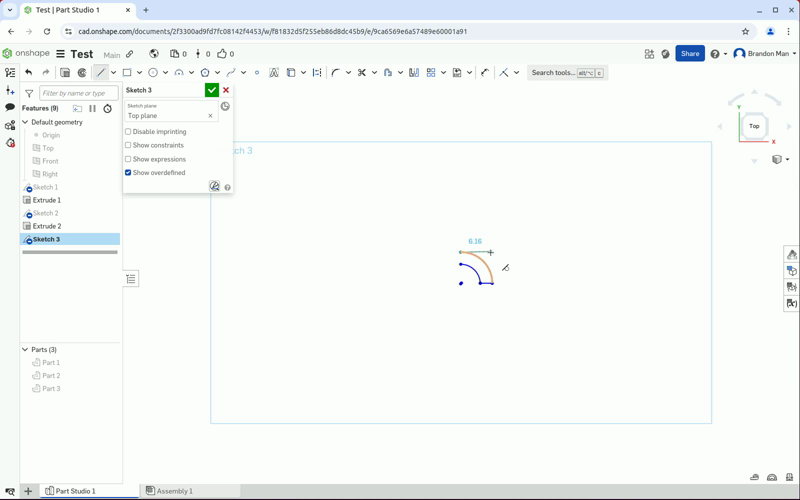
mouse_move(460, 264)
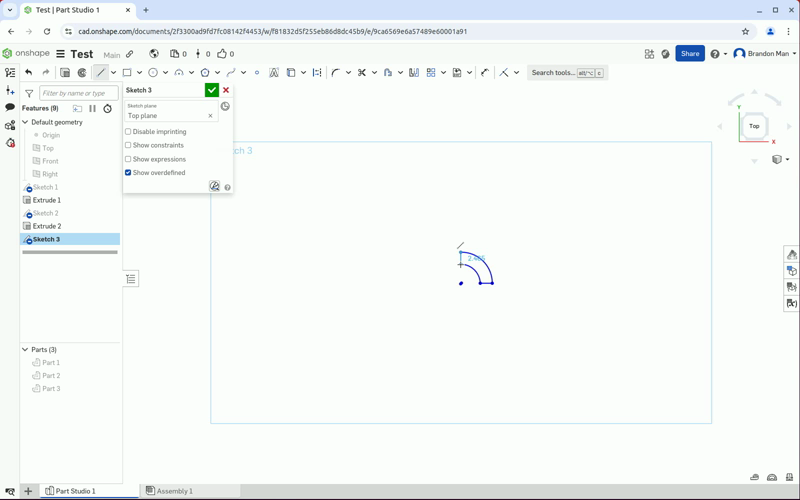
key_up(shift)
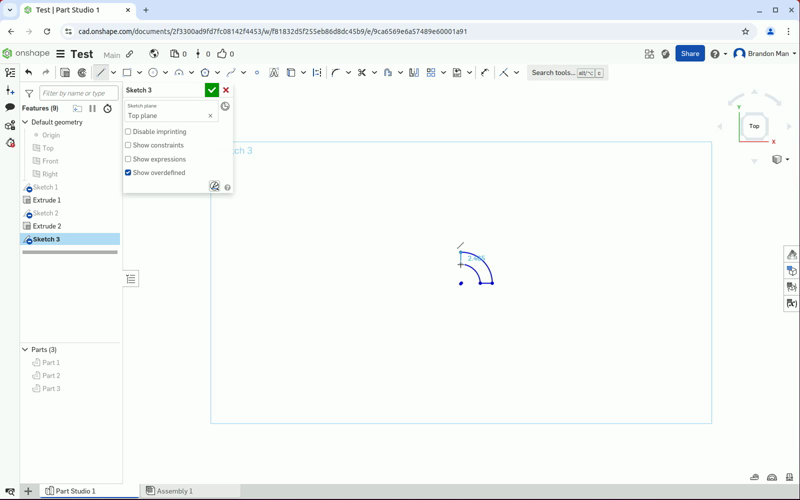
click(460, 264)
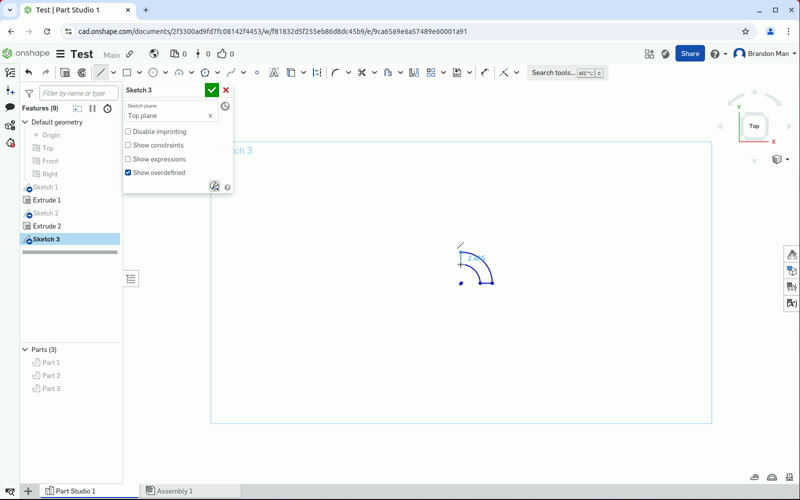
key(esc)
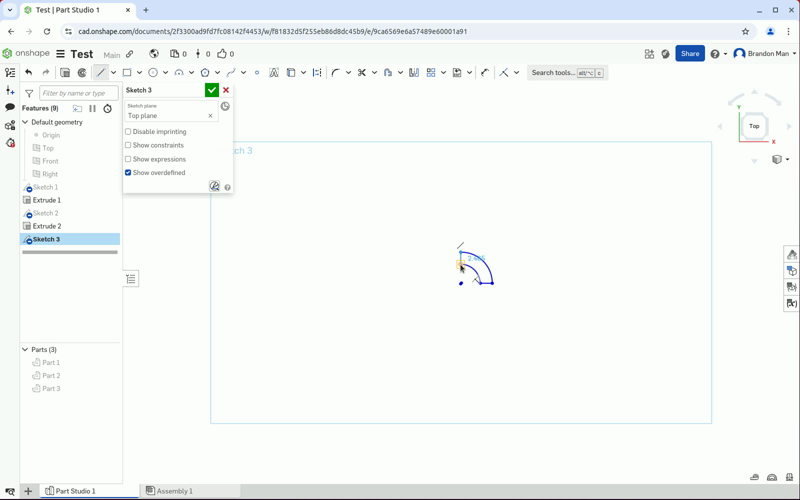
mouse_move(466, 260)
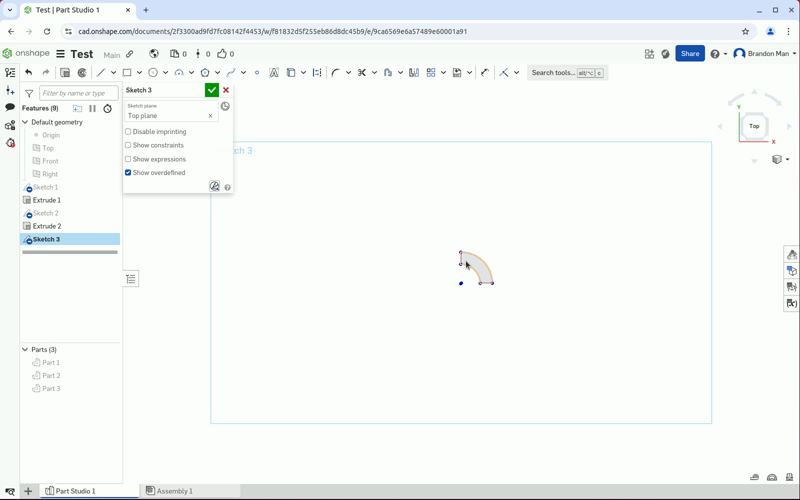
scroll(6)
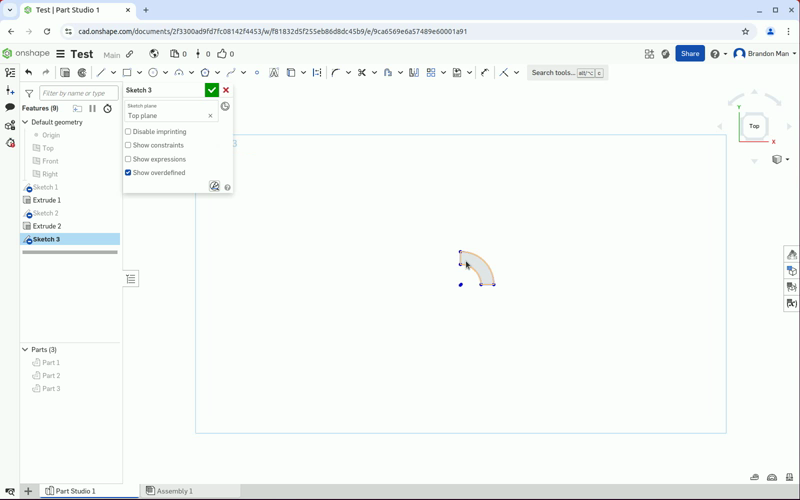
scroll(6)
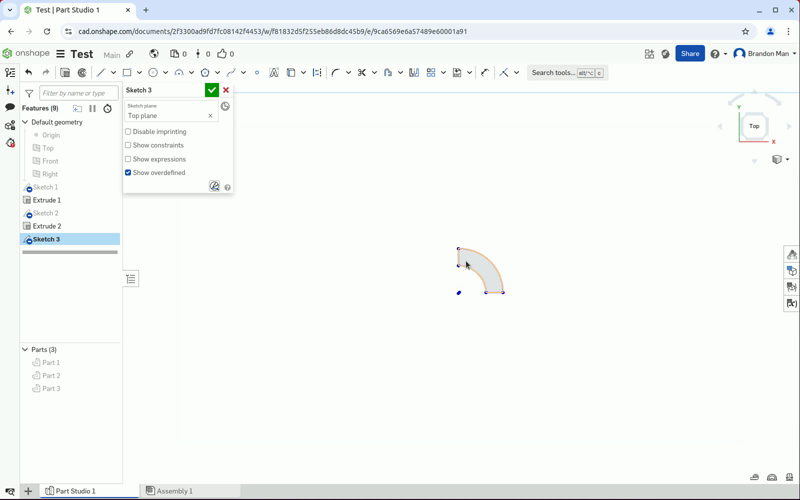
scroll(6)
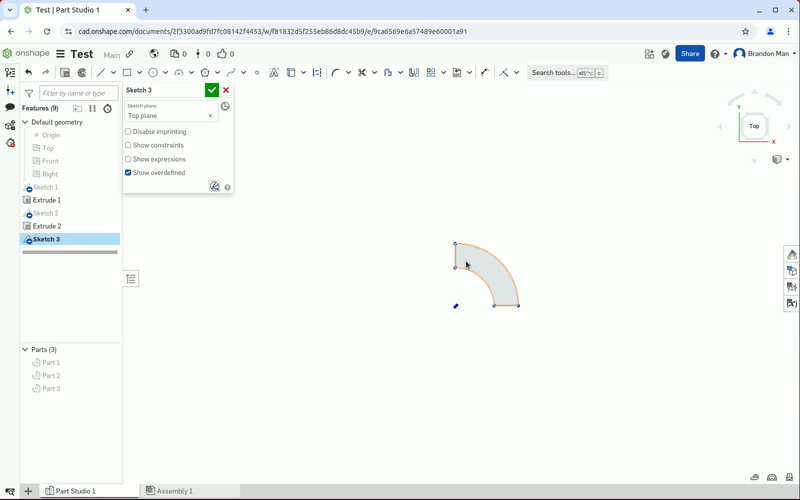
scroll(6)
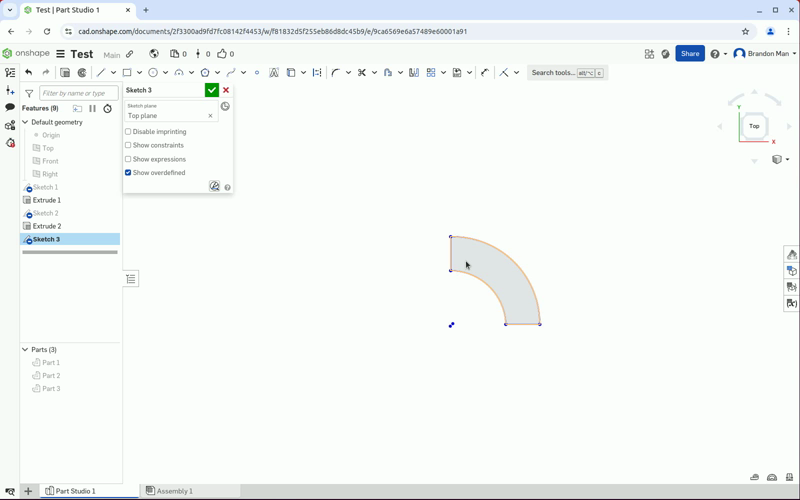
scroll(6)
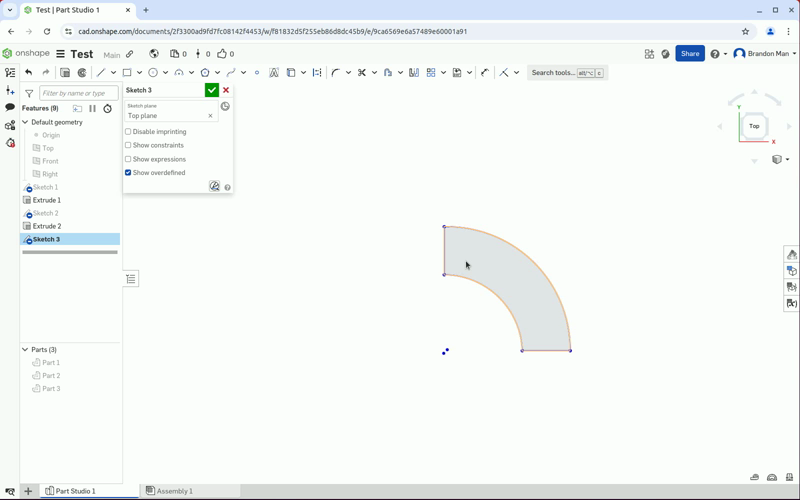
scroll(6)
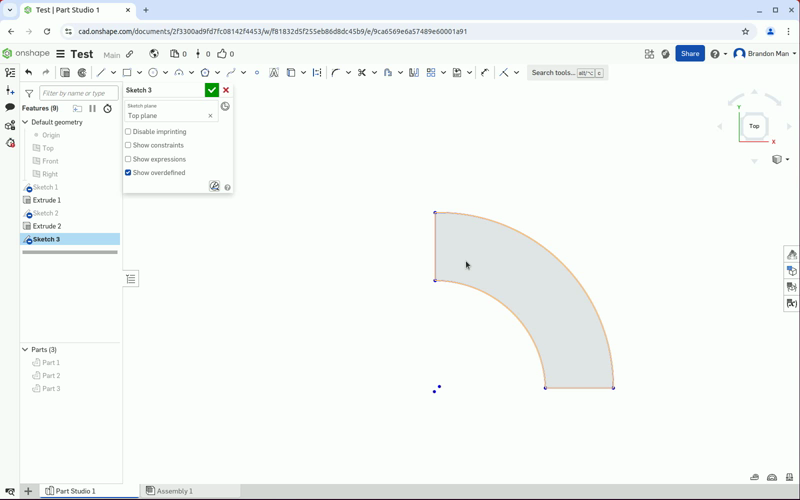
scroll(6)
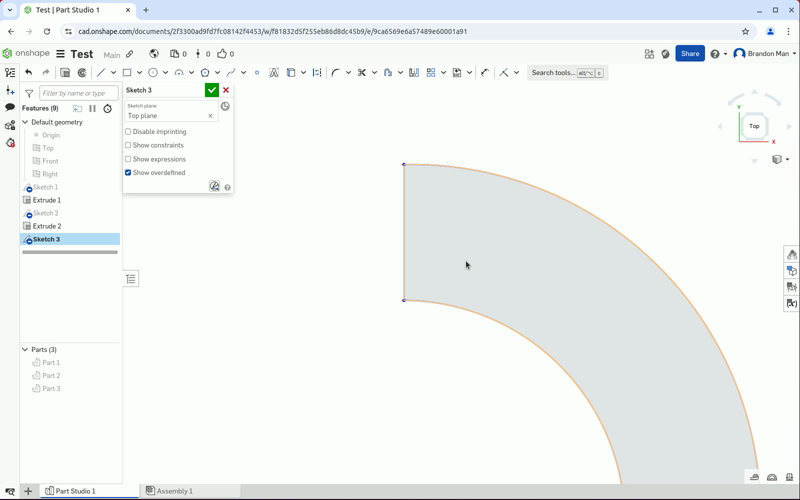
click(466, 260)
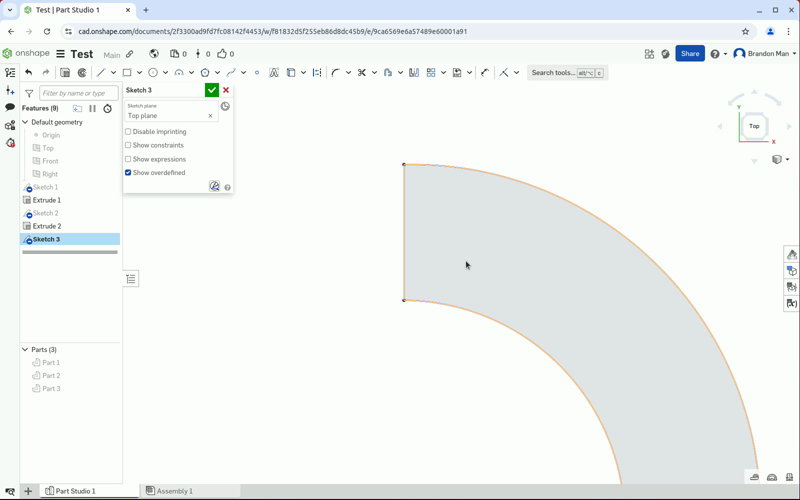
scroll(-6)
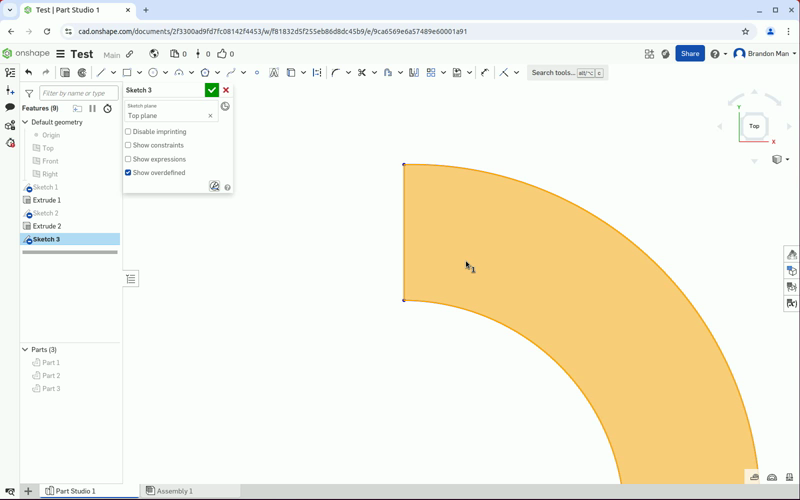
scroll(-6)
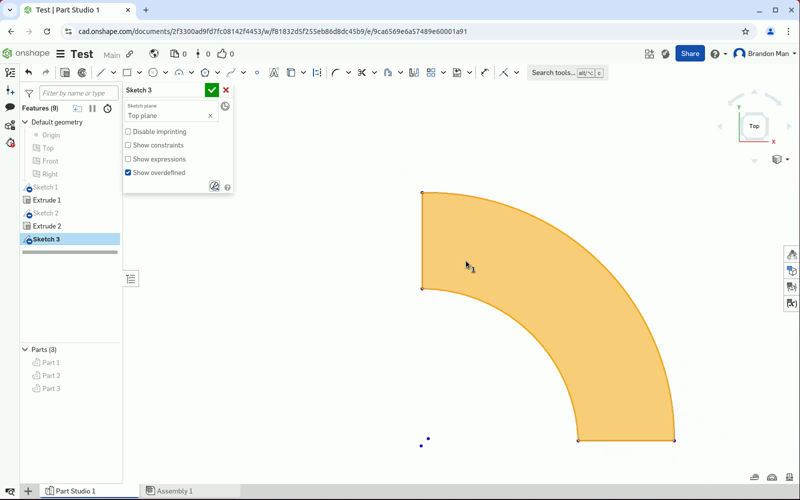
scroll(-6)
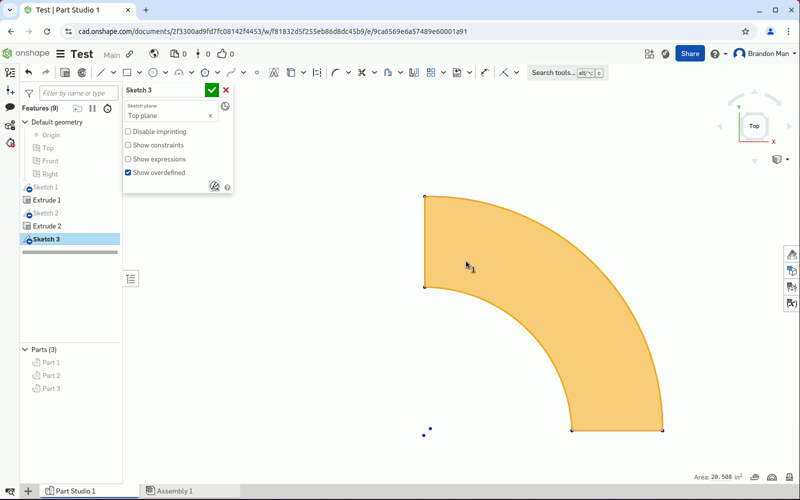
scroll(-6)
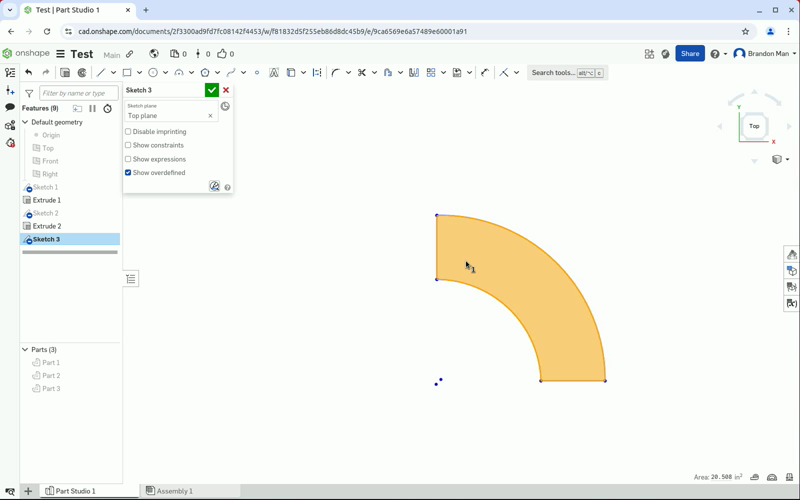
scroll(-6)
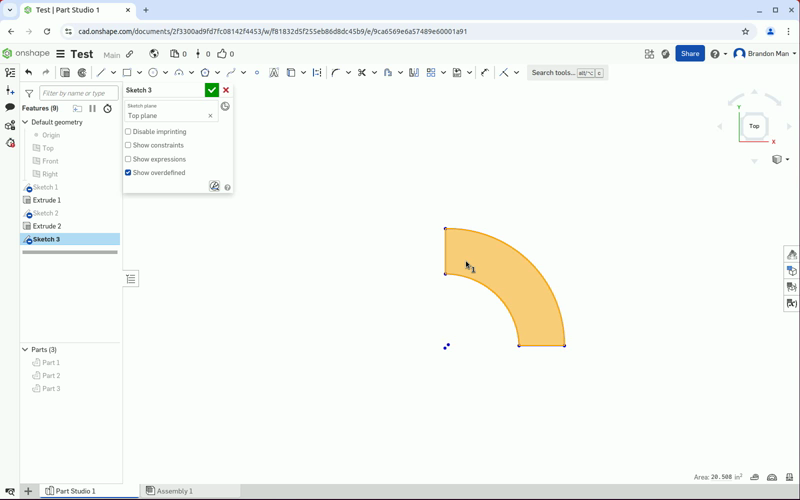
scroll(-6)
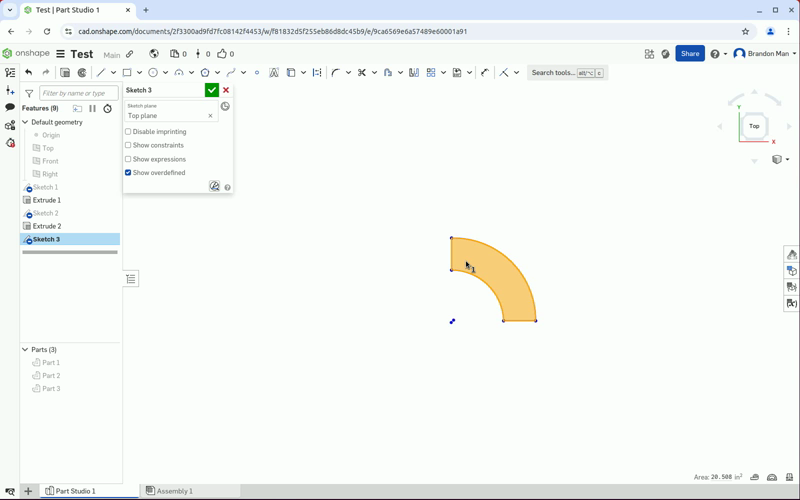
scroll(-6)
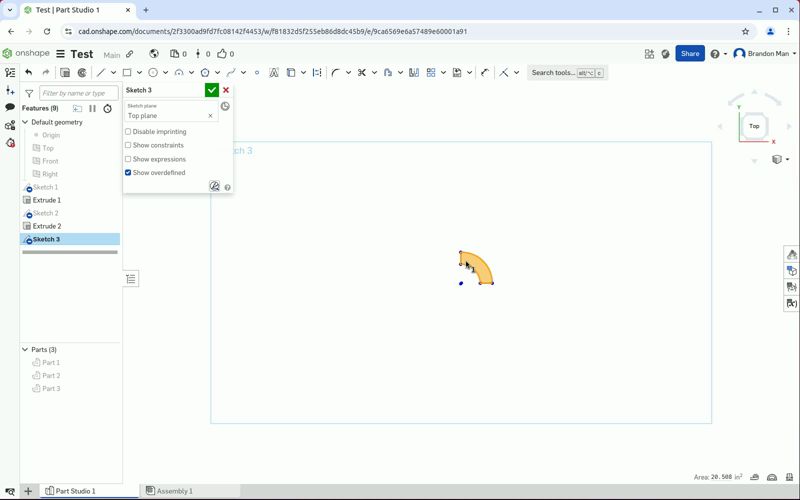
mouse_move(73, 352)
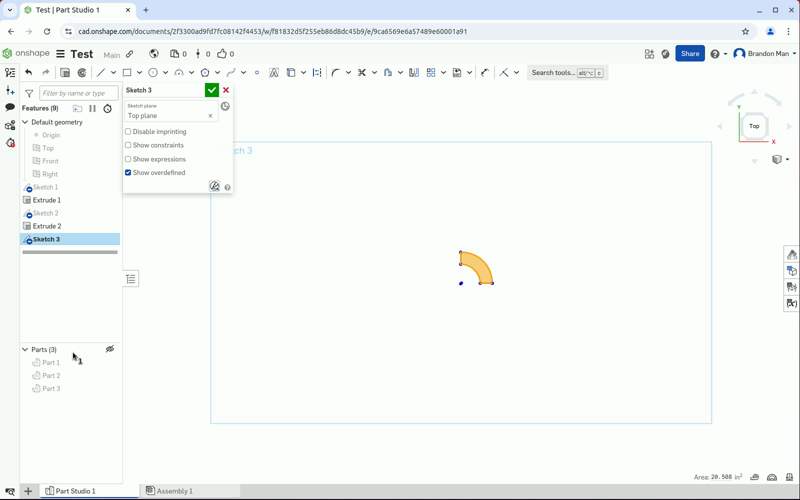
key(shift+y)
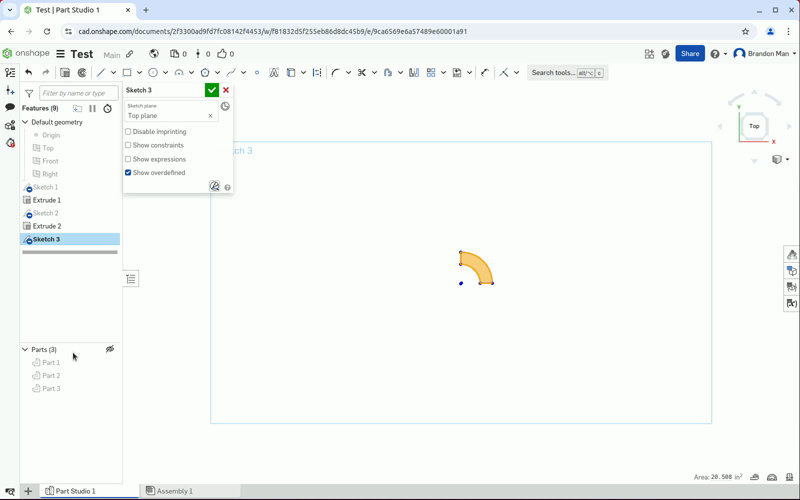
key(shift+e)
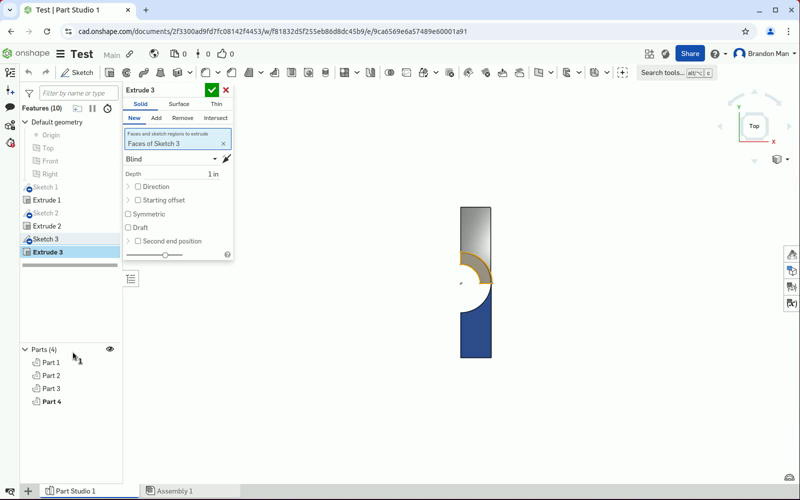
mouse_move(143, 106)
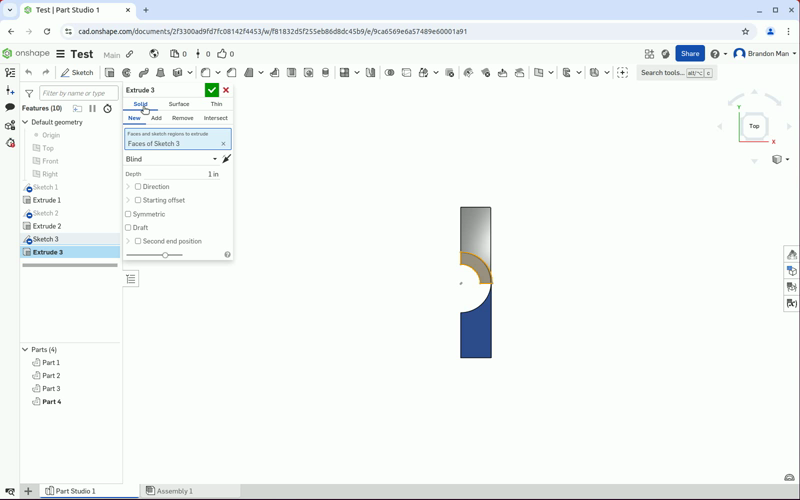
click(143, 106)
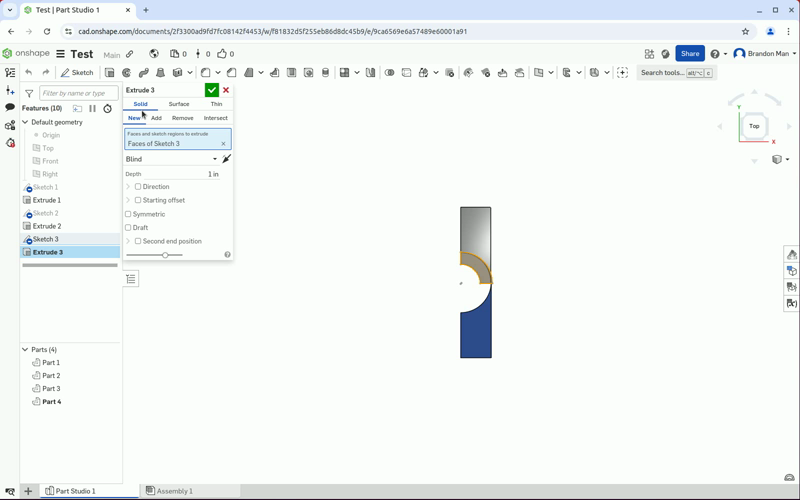
mouse_move(137, 120)
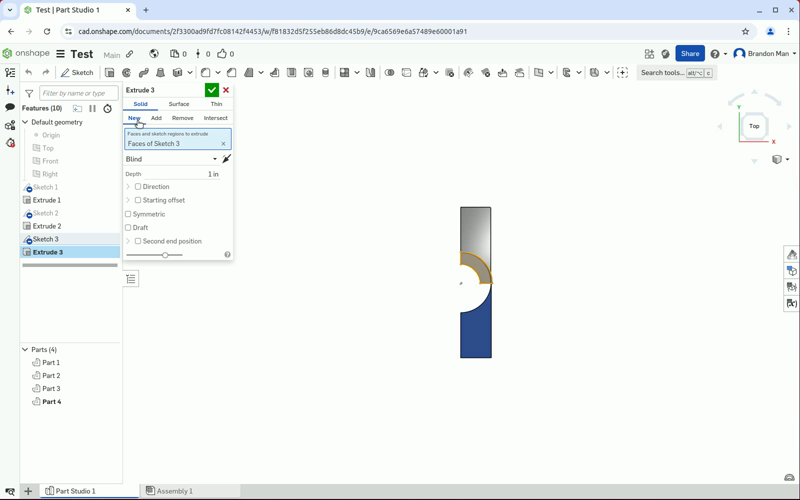
click(137, 120)
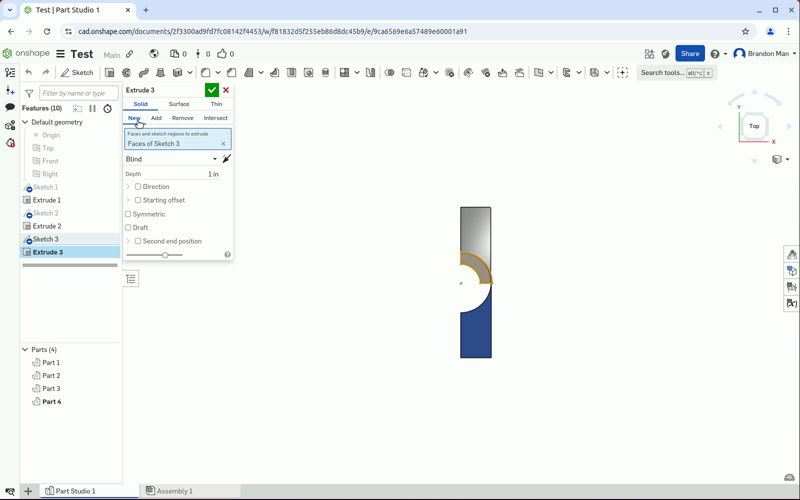
key(tab, 4)
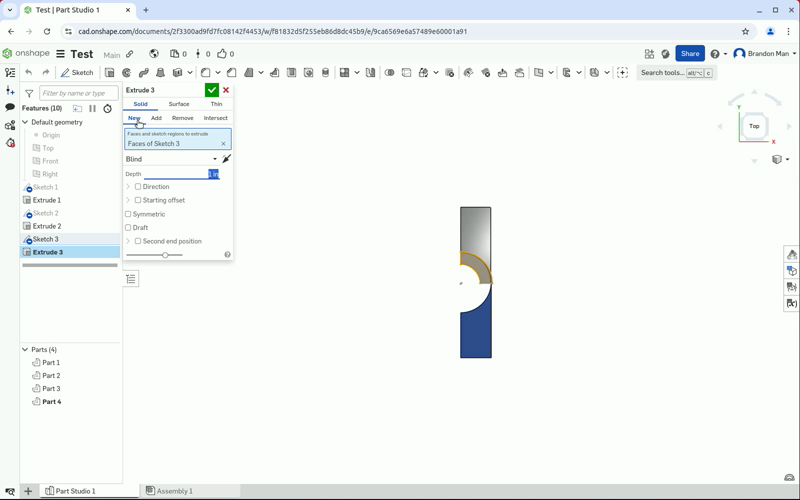
text(23.108)
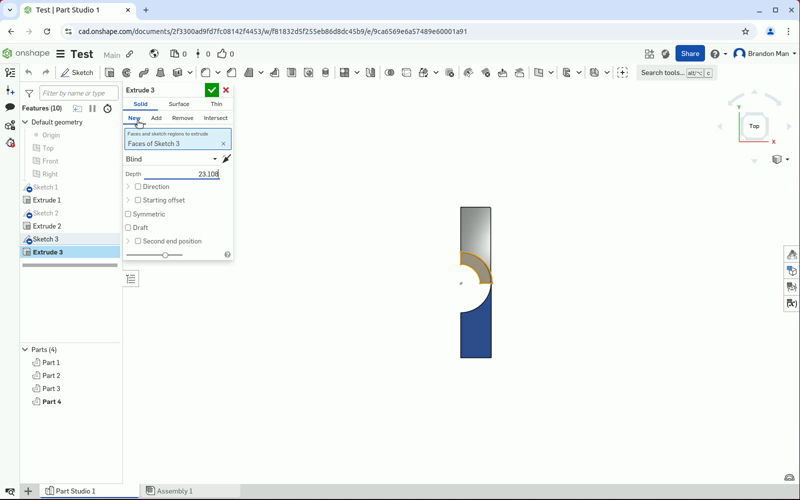
key(enter)
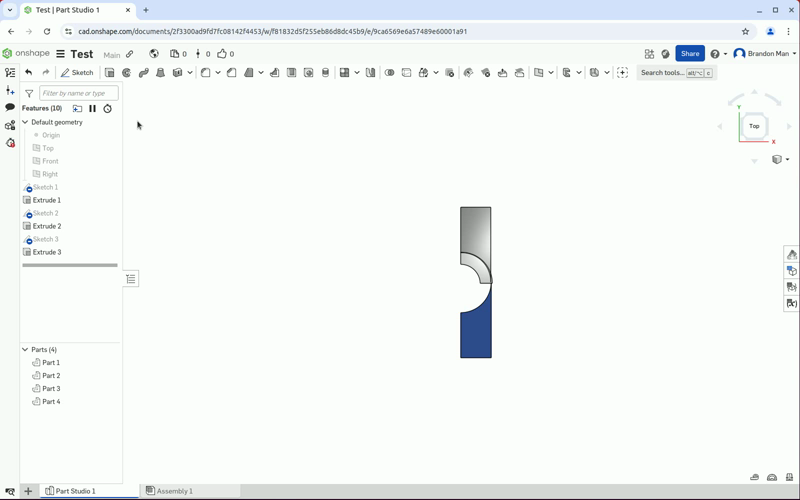
key(shift+h)
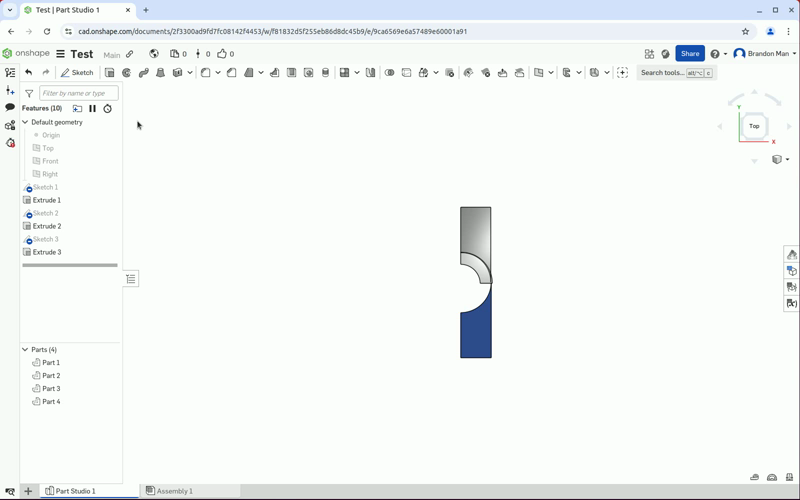
key(shift+h)
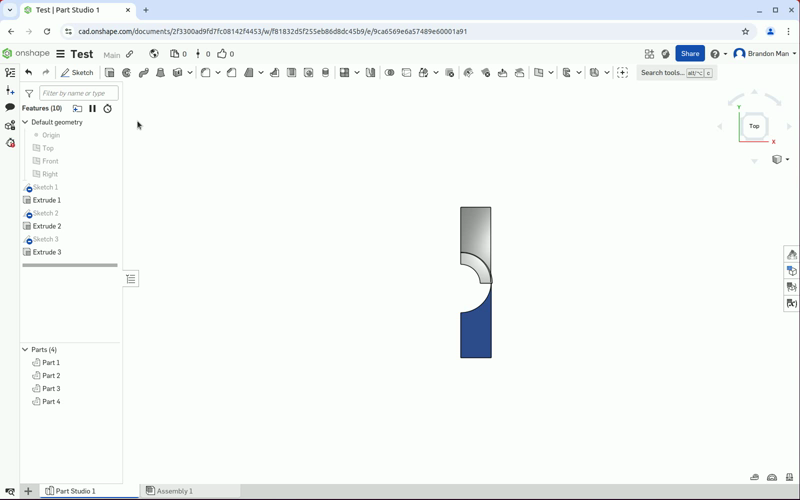
mouse_move(73, 189)
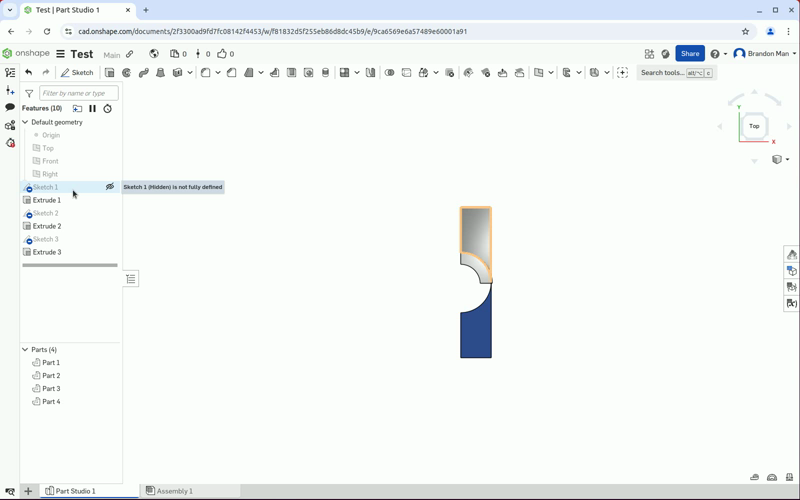
click(73, 189)
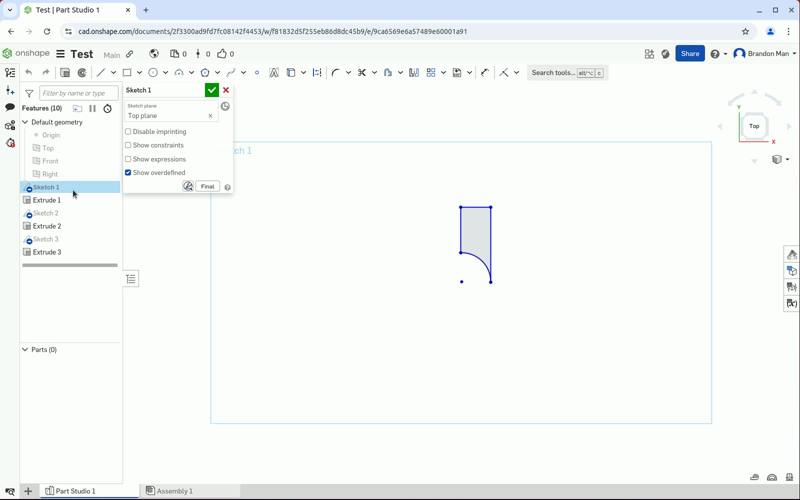
mouse_move(229, 92)
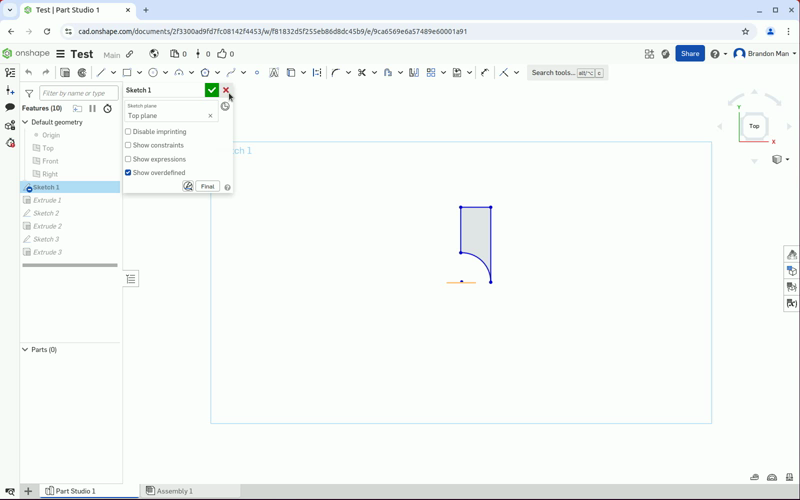
click(229, 92)
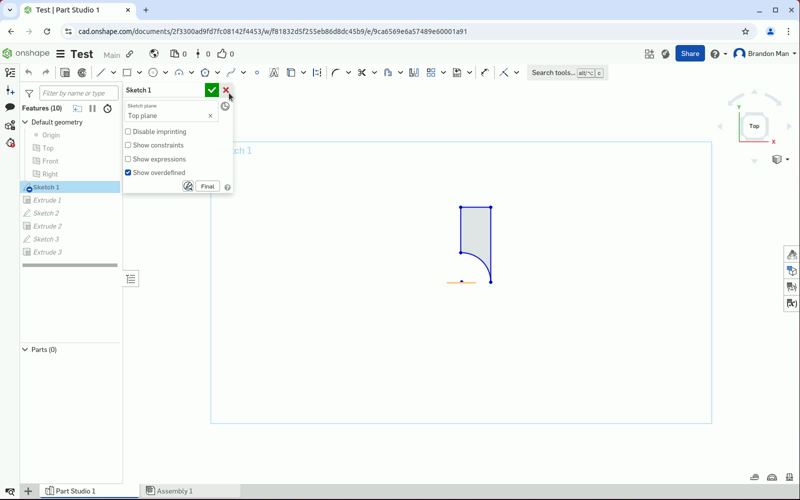
key(shift+s)
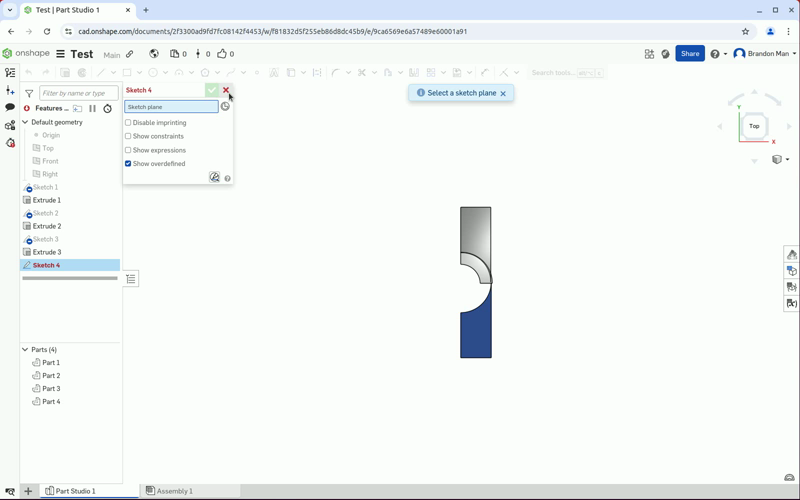
mouse_move(73, 150)
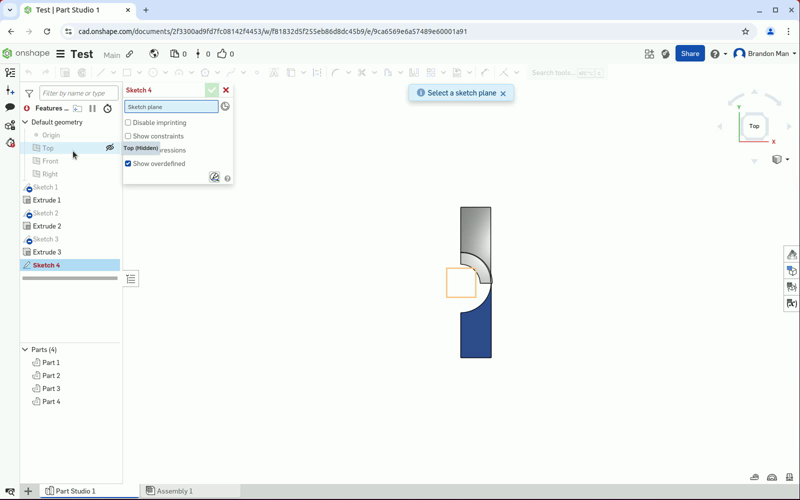
click(73, 150)
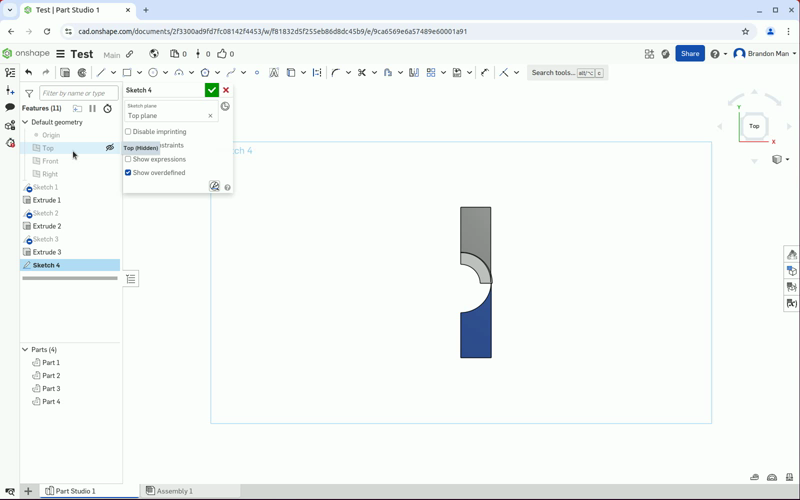
mouse_move(73, 352)
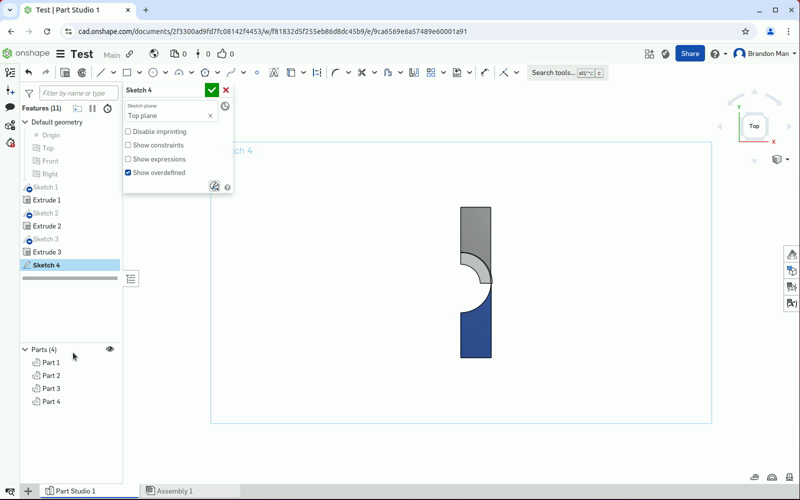
key(y)
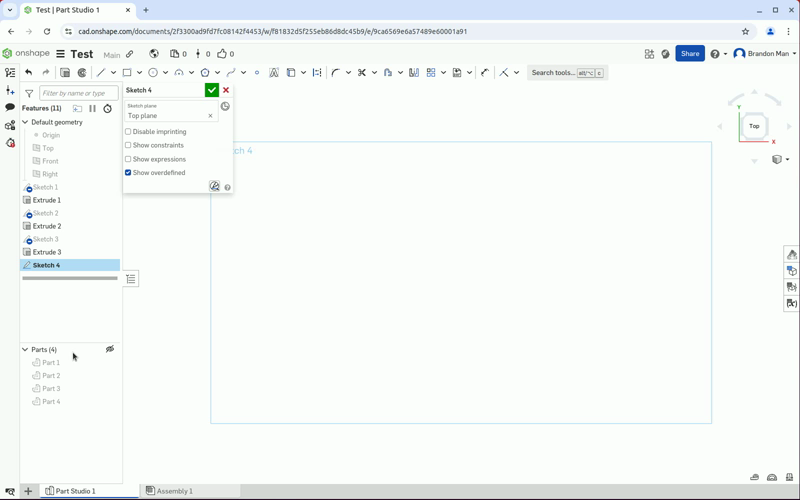
key(a)
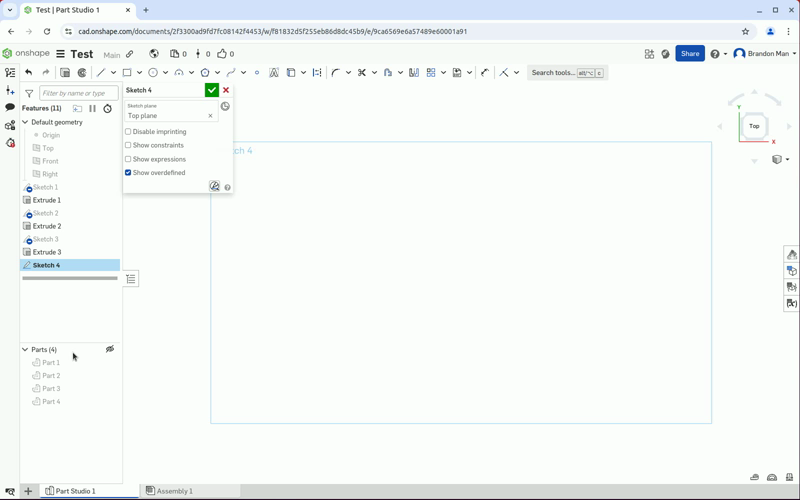
key_down(shift)
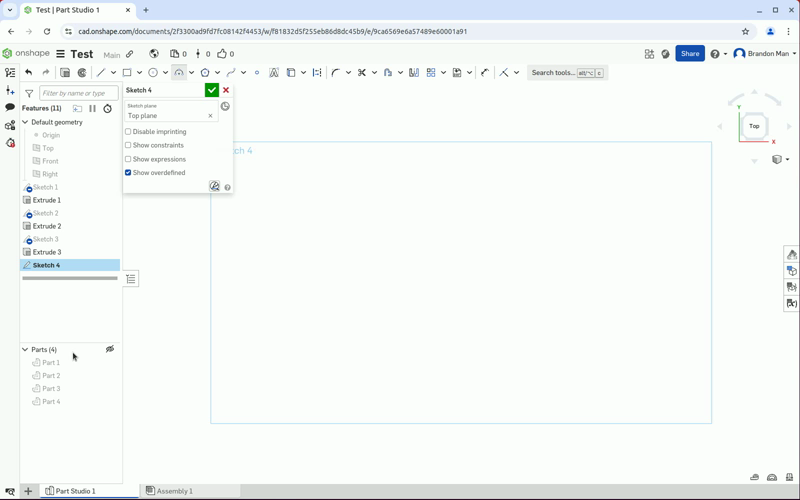
mouse_move(460, 313)
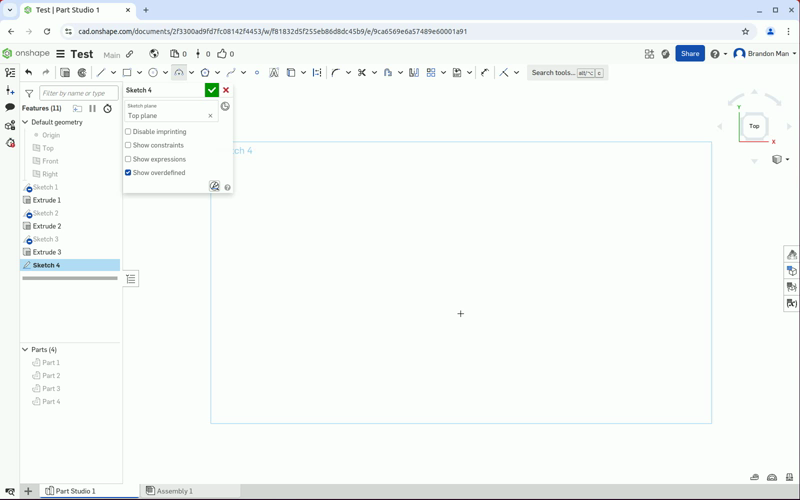
click(460, 313)
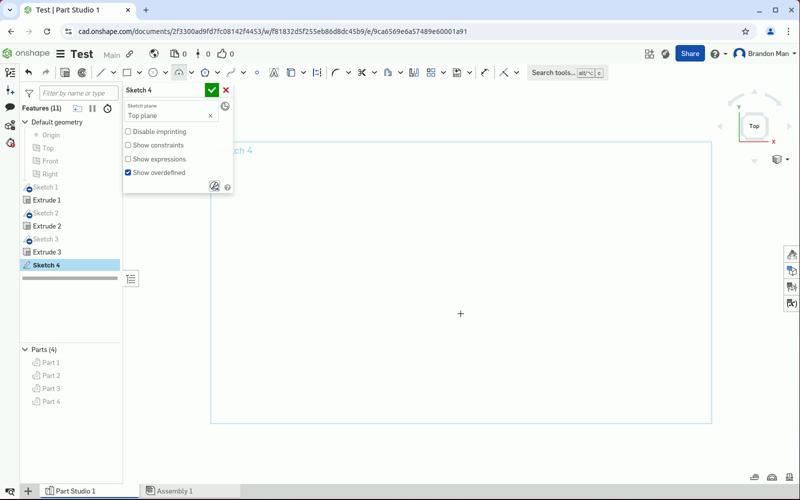
key_up(shift)
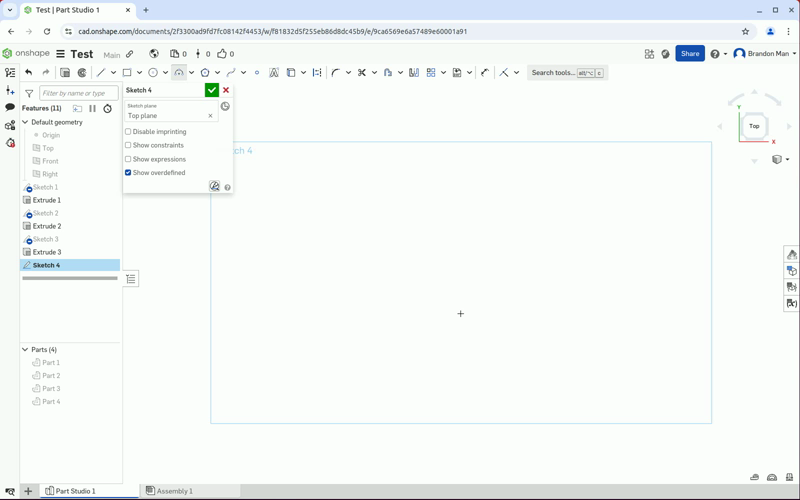
key_down(shift)
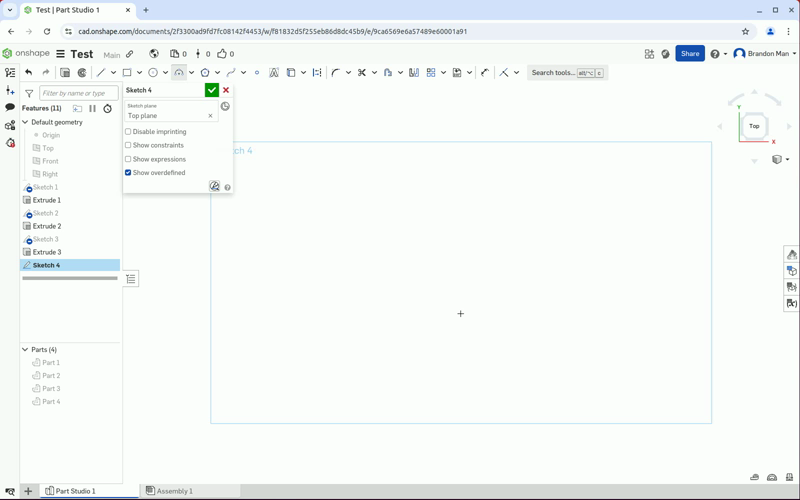
mouse_move(492, 282)
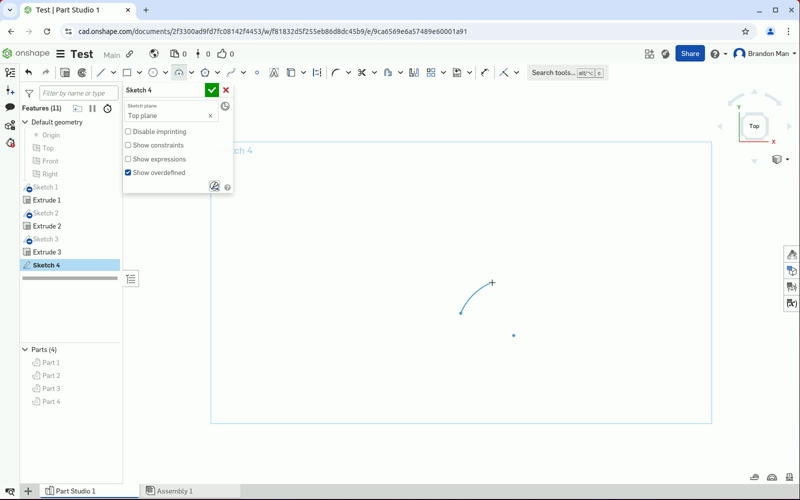
click(492, 282)
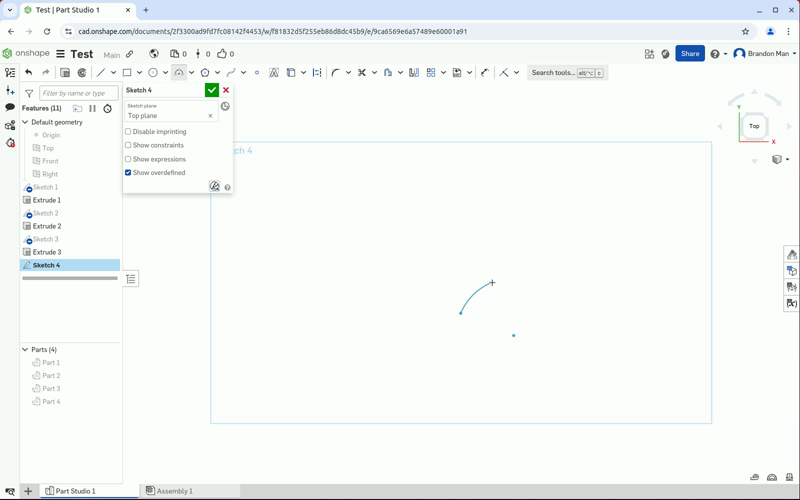
mouse_move(483, 304)
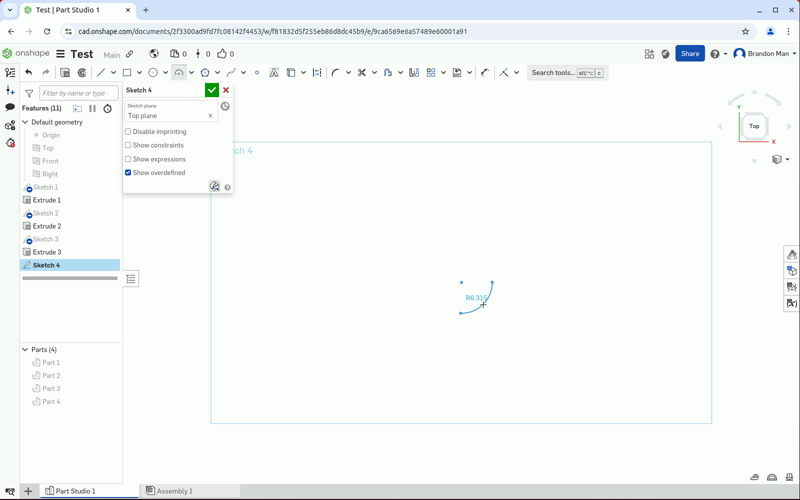
click(483, 304)
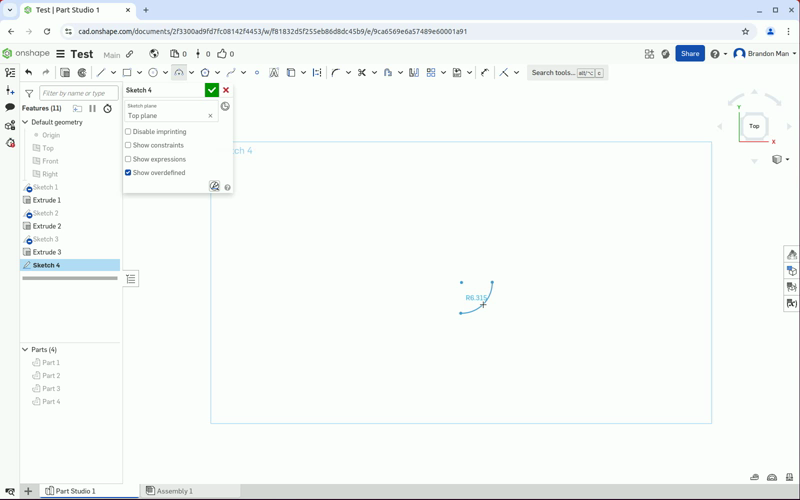
key_up(shift)
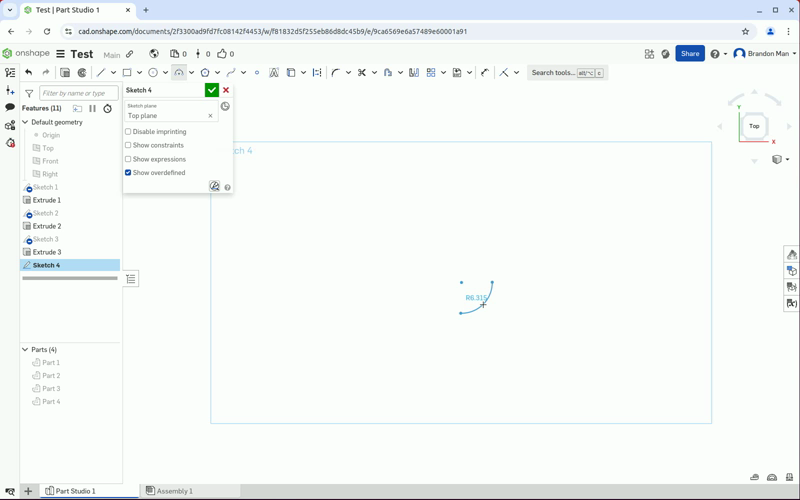
key(esc)
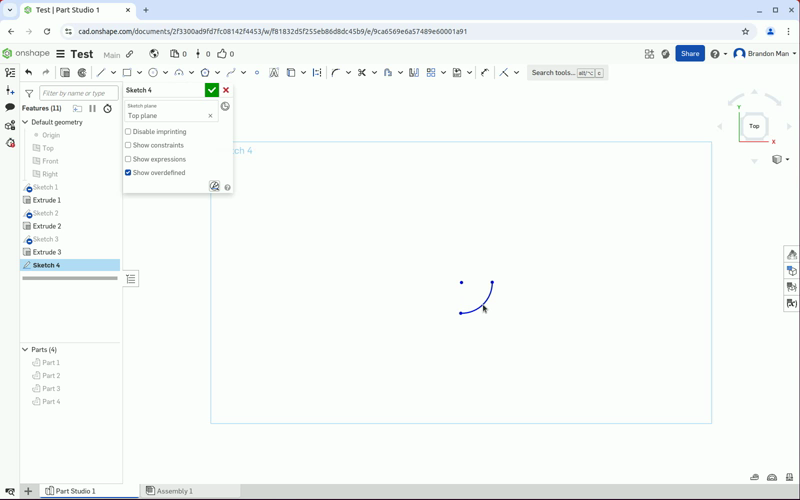
key(l)
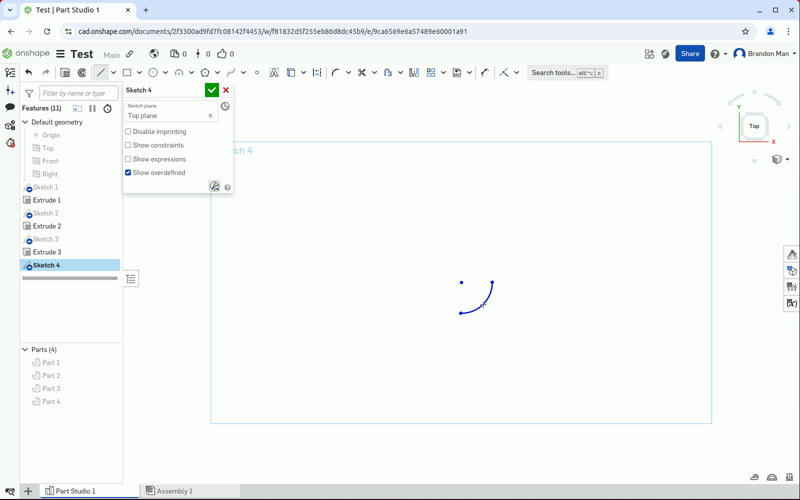
mouse_move(492, 282)
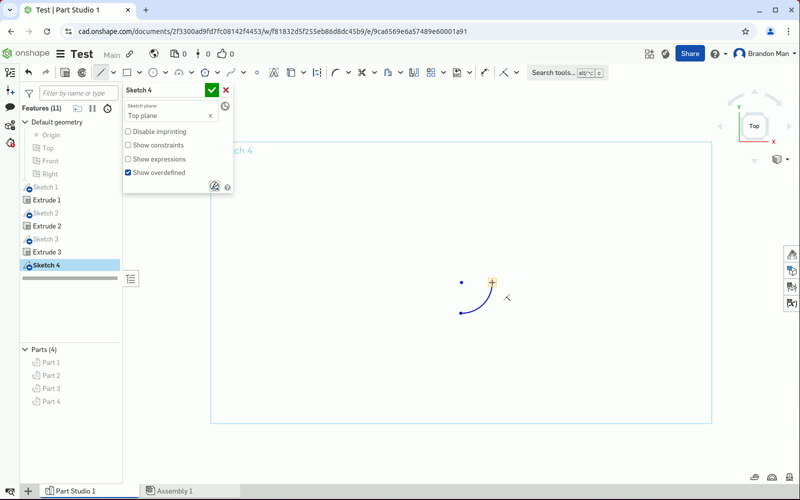
click(492, 282)
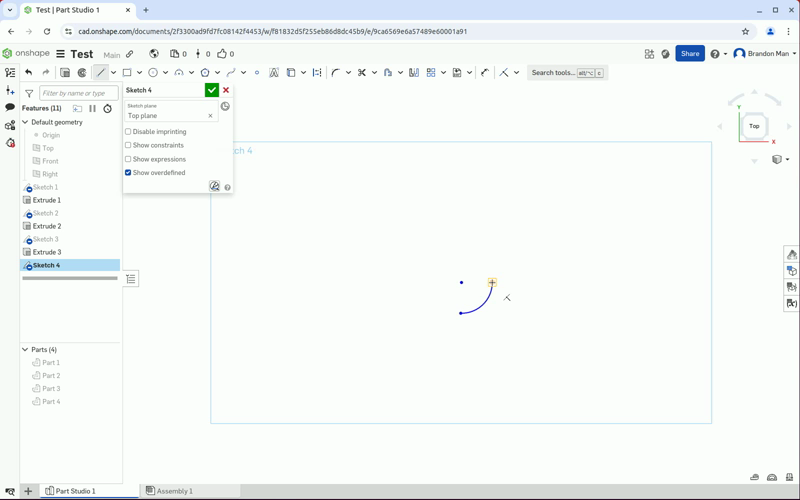
key_down(shift)
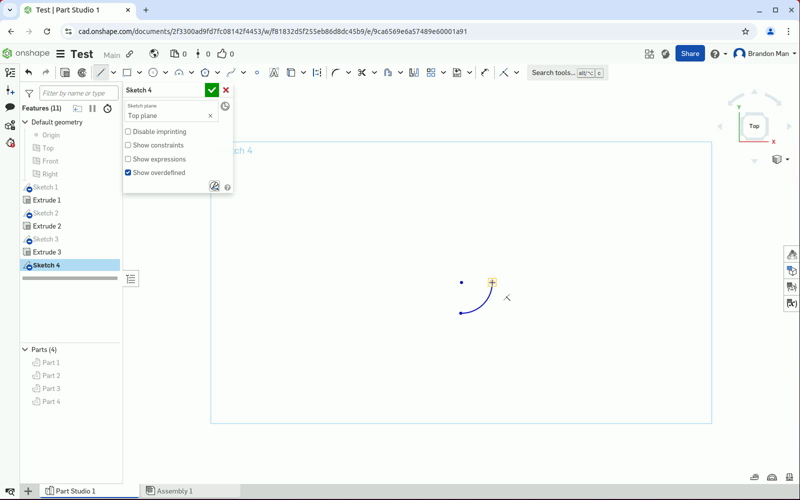
mouse_move(522, 282)
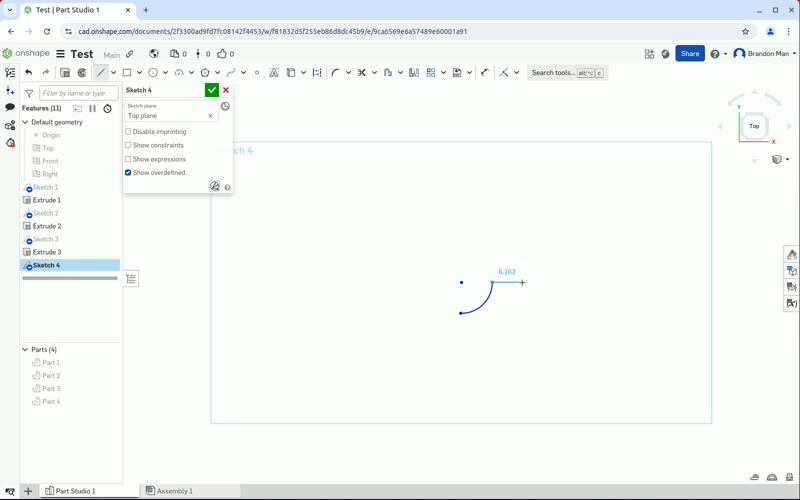
mouse_move(480, 282)
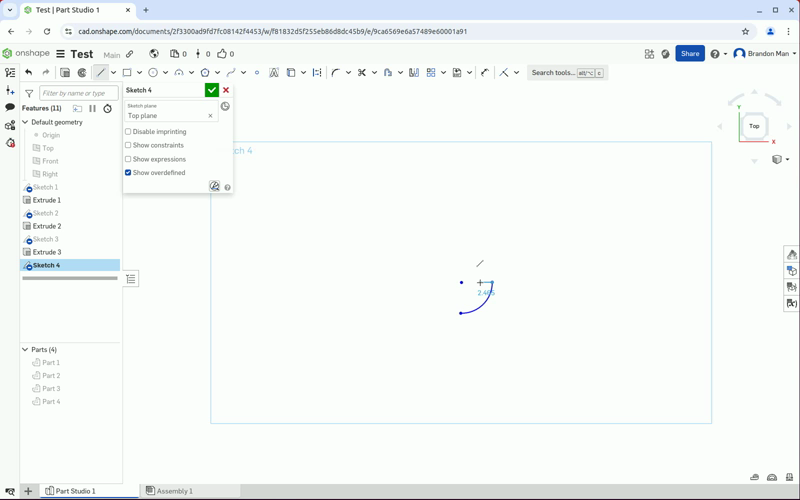
click(480, 282)
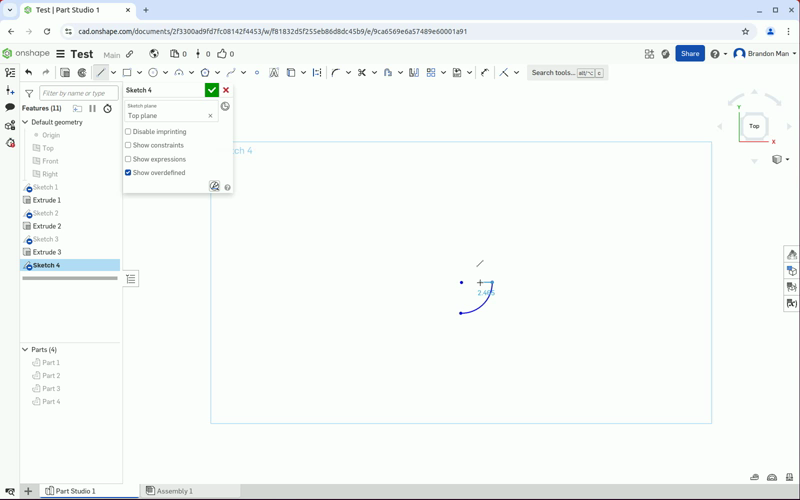
key_up(shift)
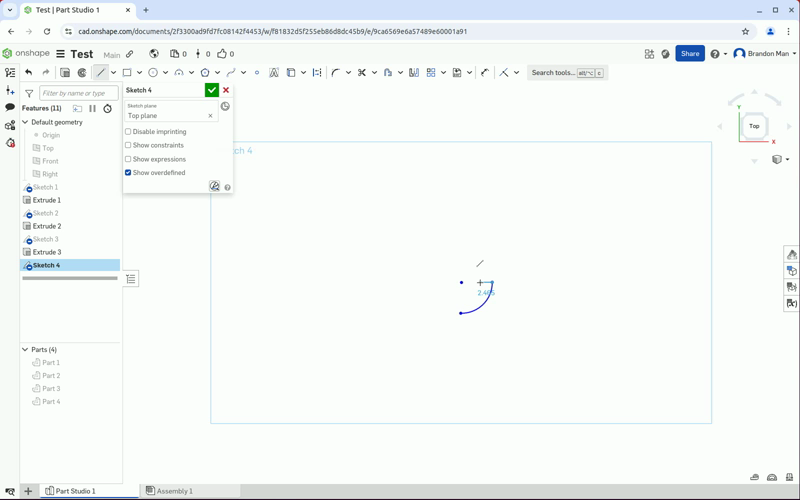
key(esc)
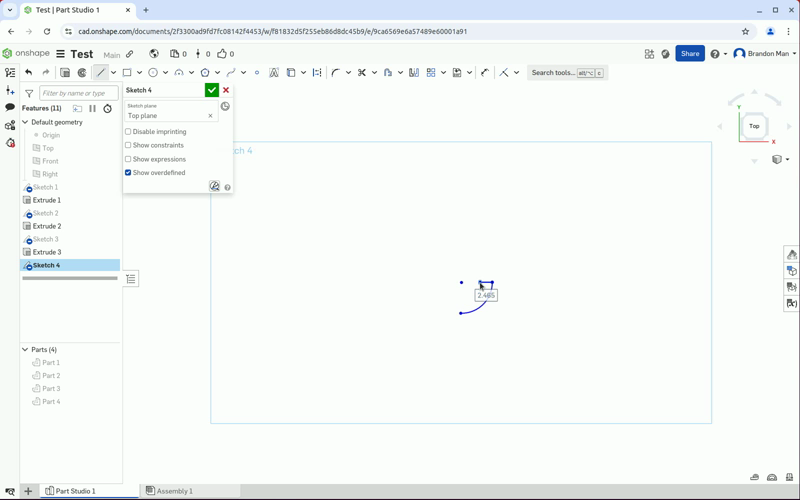
key(a)
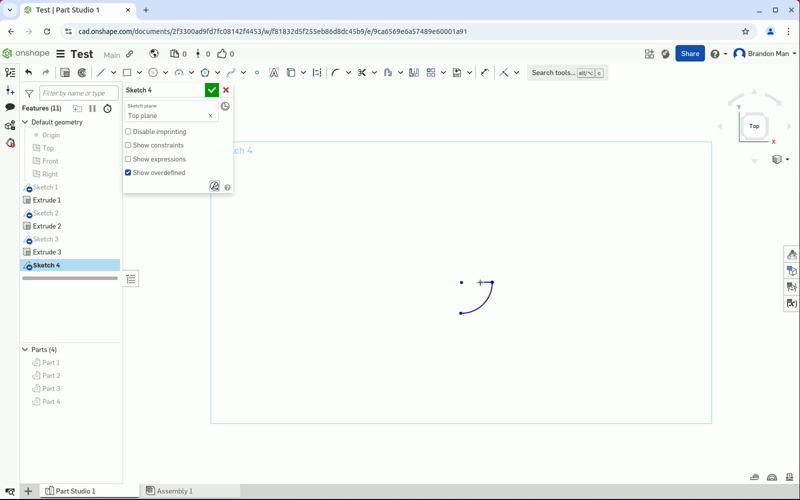
mouse_move(480, 282)
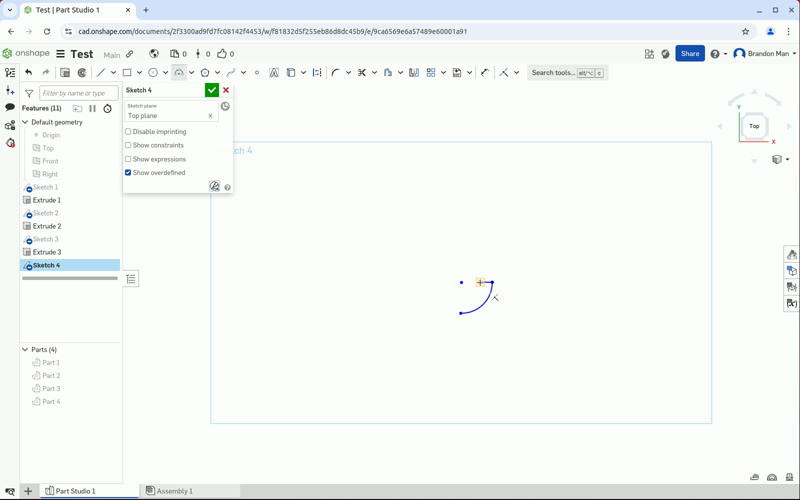
click(480, 282)
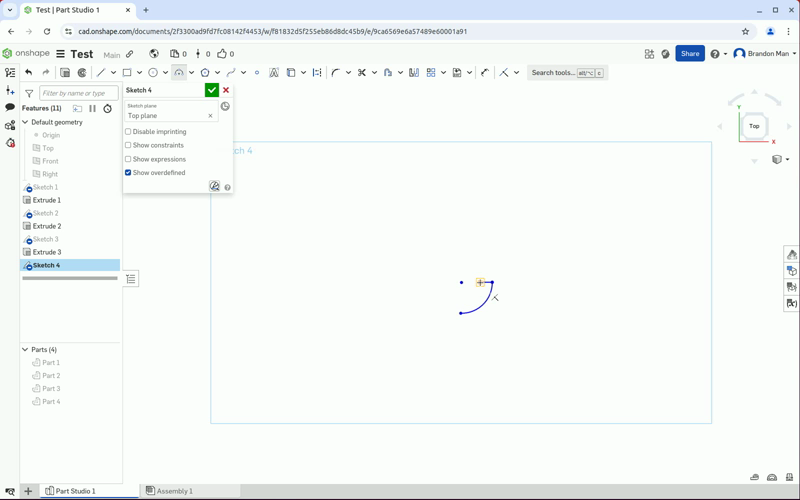
key_down(shift)
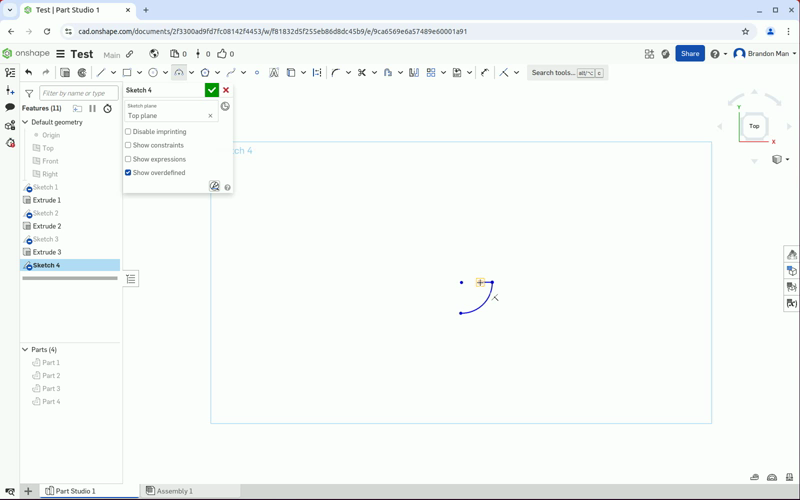
mouse_move(460, 301)
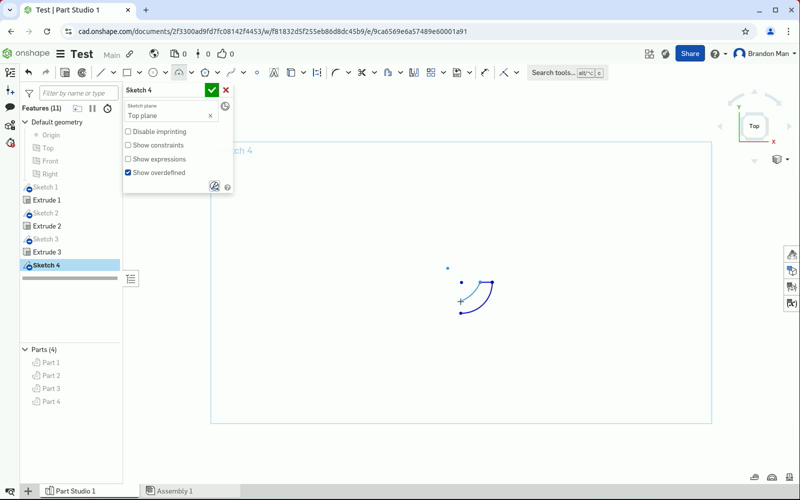
click(460, 301)
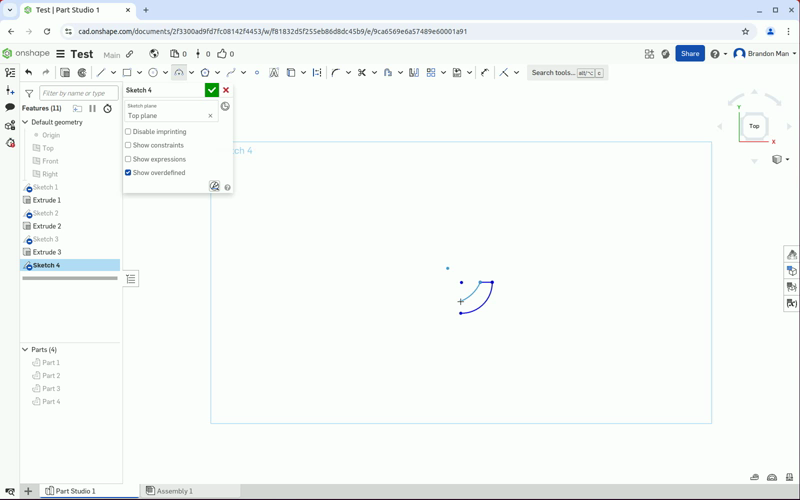
mouse_move(474, 295)
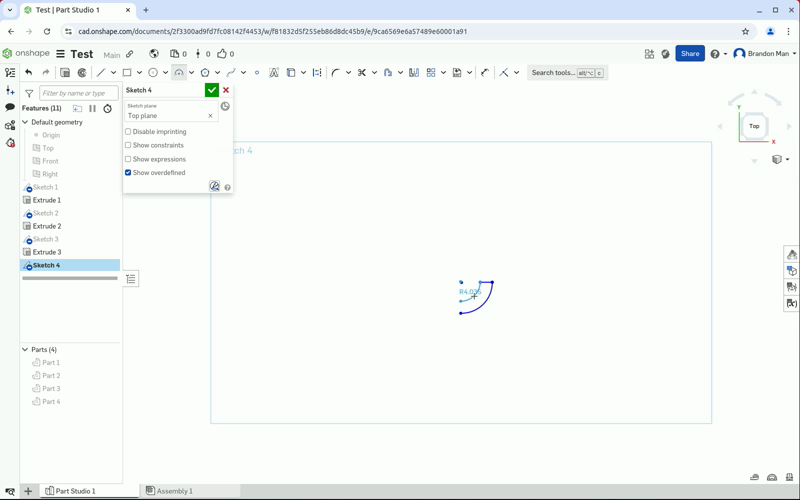
click(474, 295)
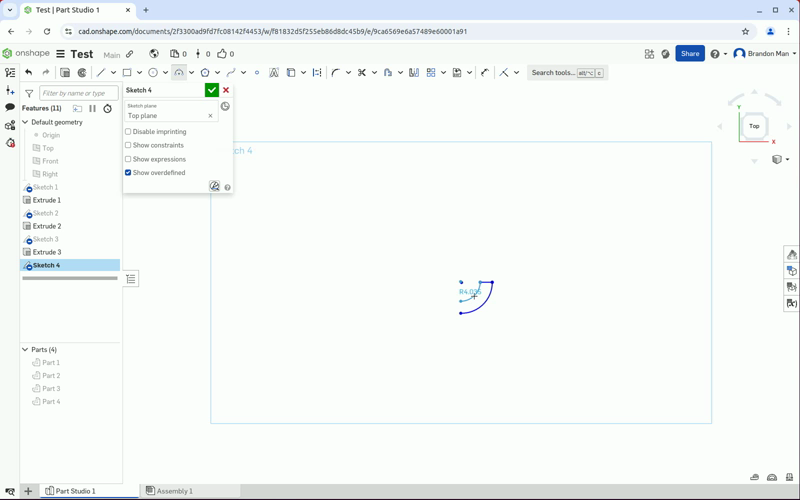
key_up(shift)
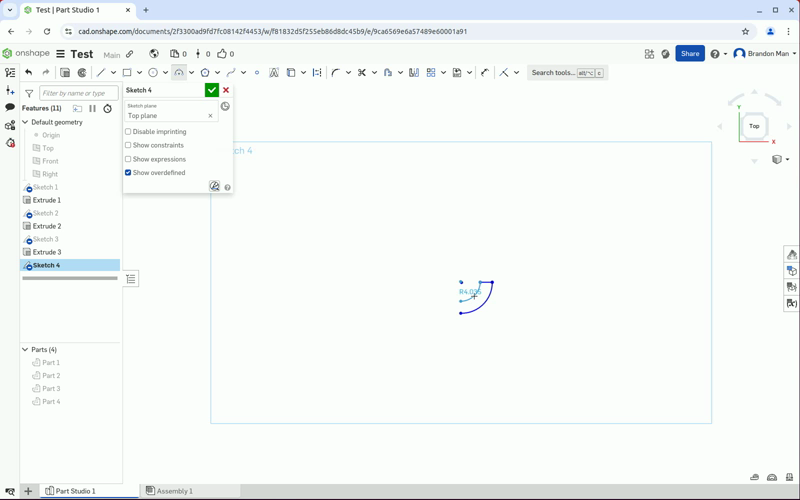
key(esc)
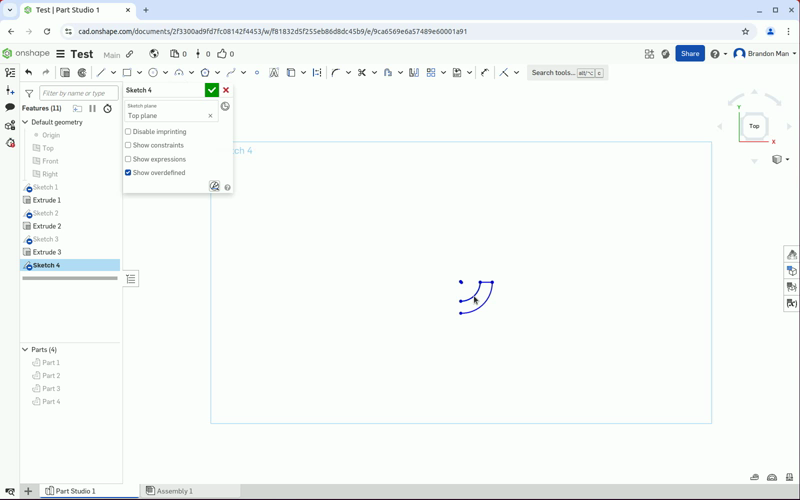
key(l)
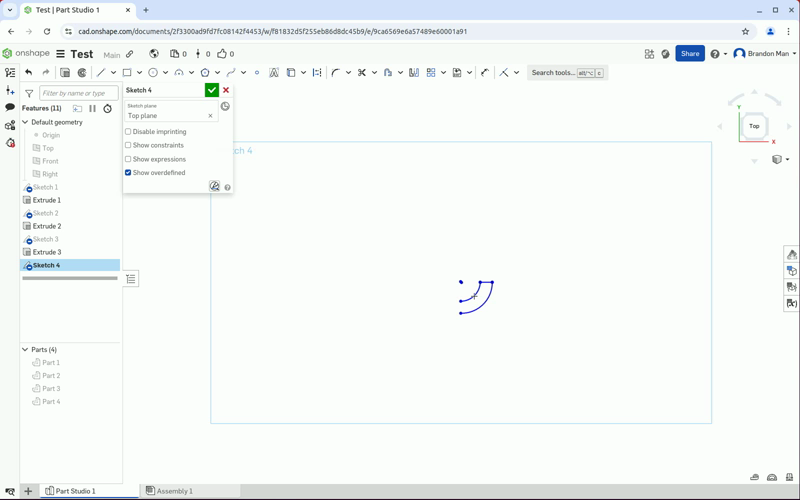
mouse_move(460, 301)
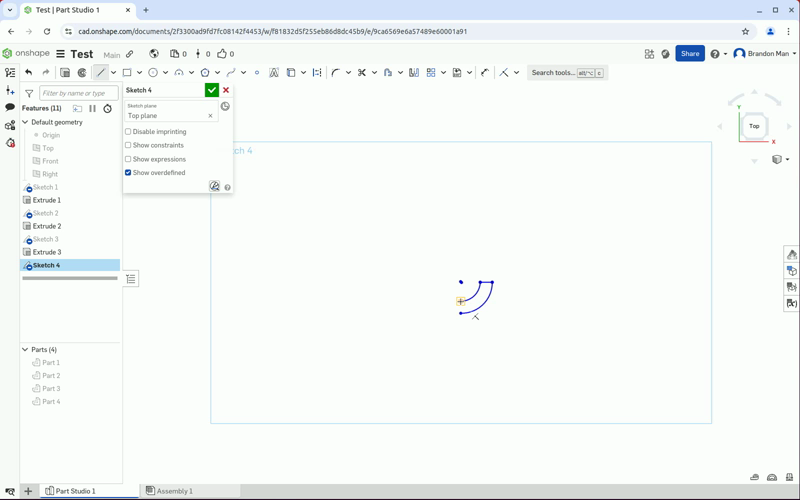
click(460, 301)
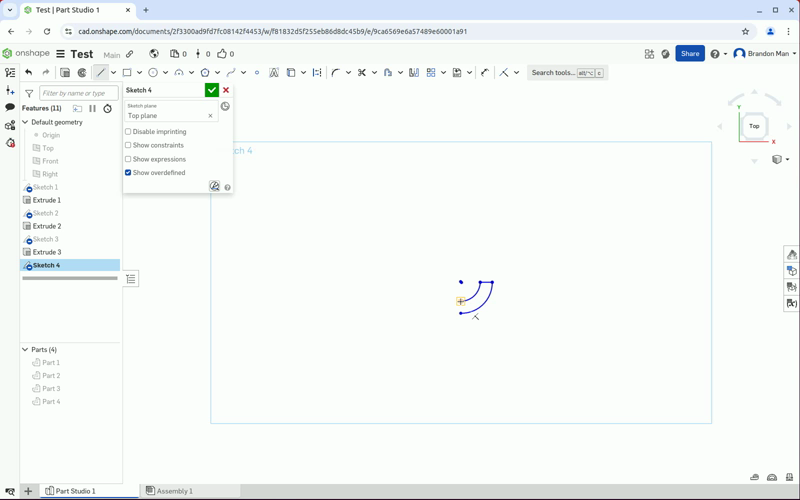
mouse_move(490, 301)
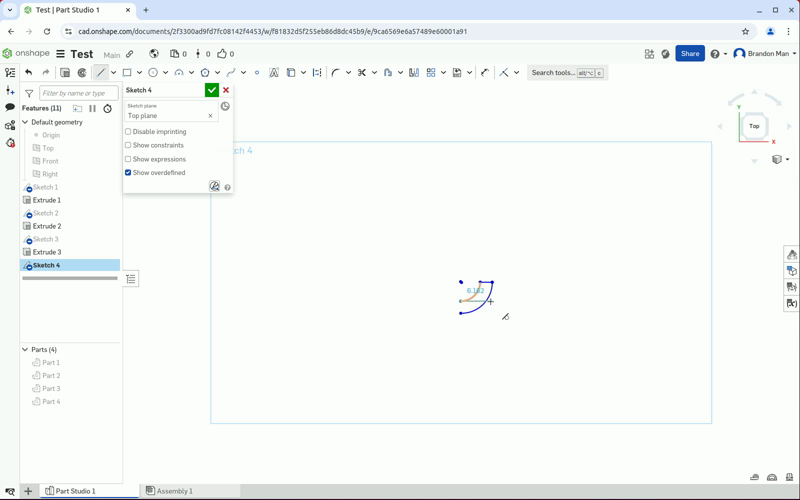
key_down(shift)
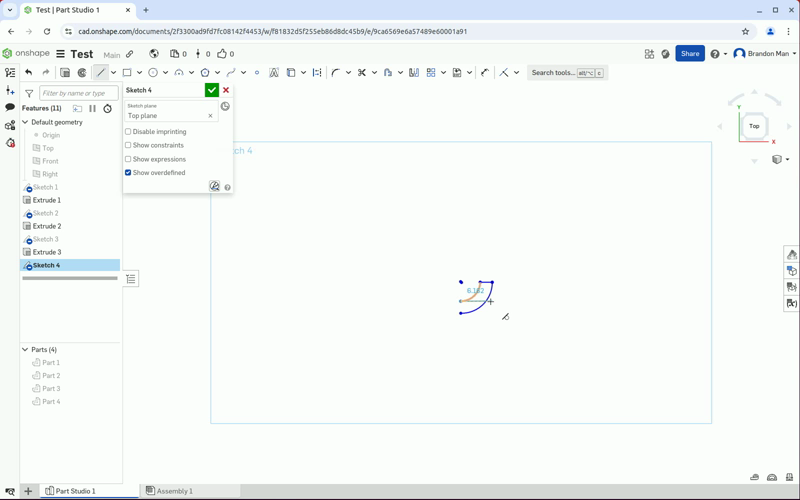
mouse_move(460, 313)
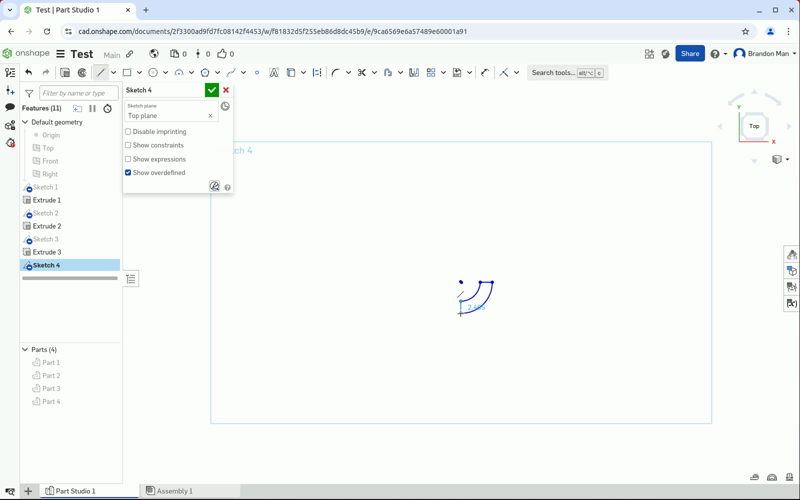
key_up(shift)
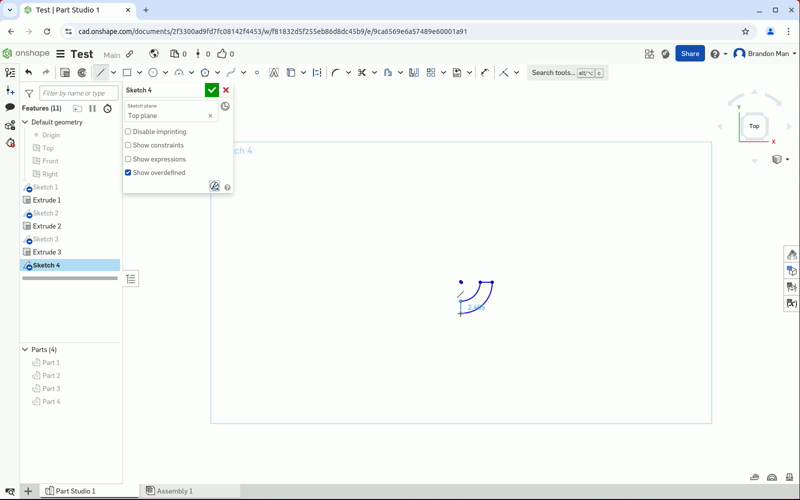
click(460, 313)
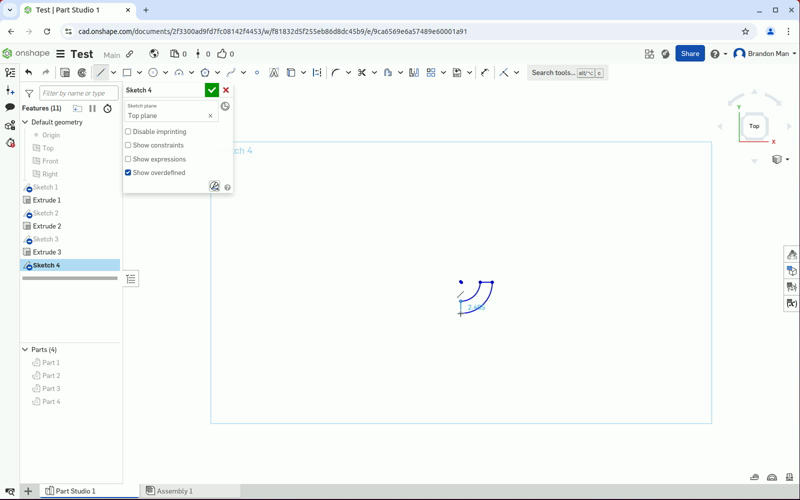
key(esc)
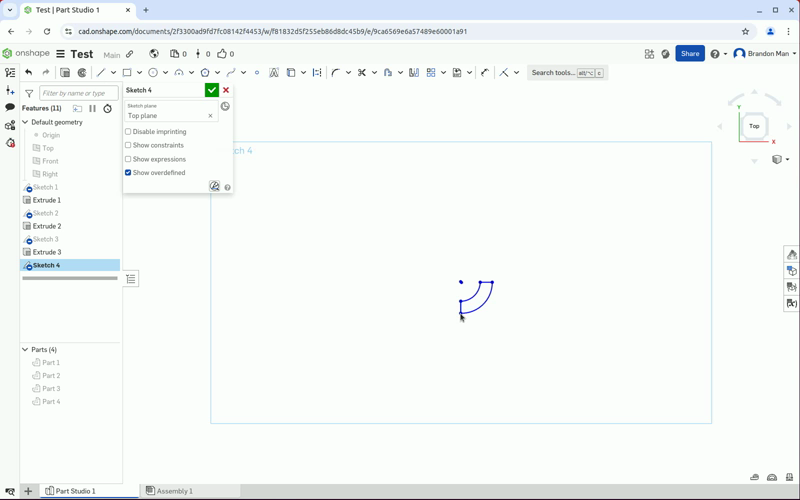
mouse_move(465, 309)
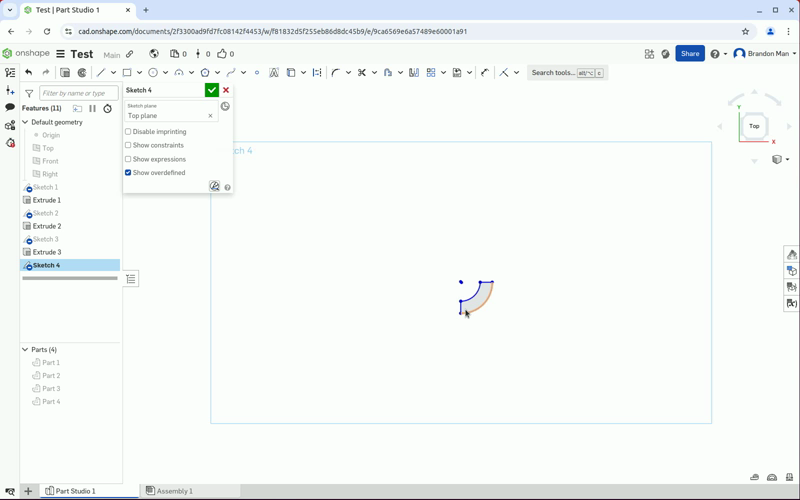
scroll(6)
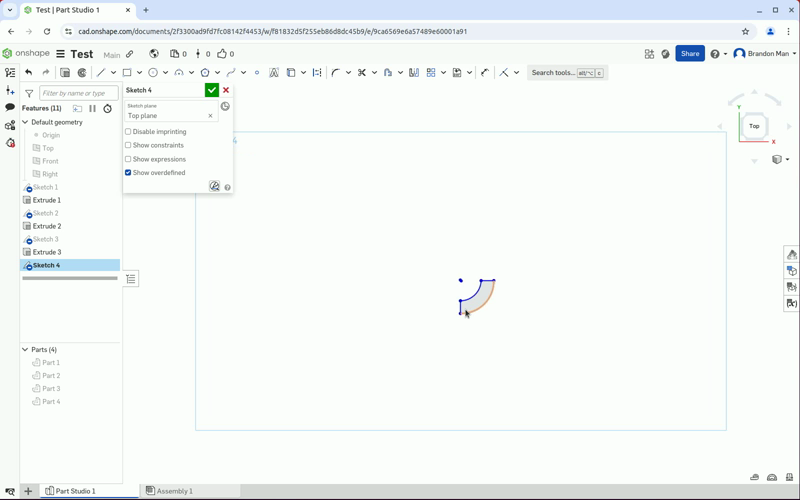
scroll(6)
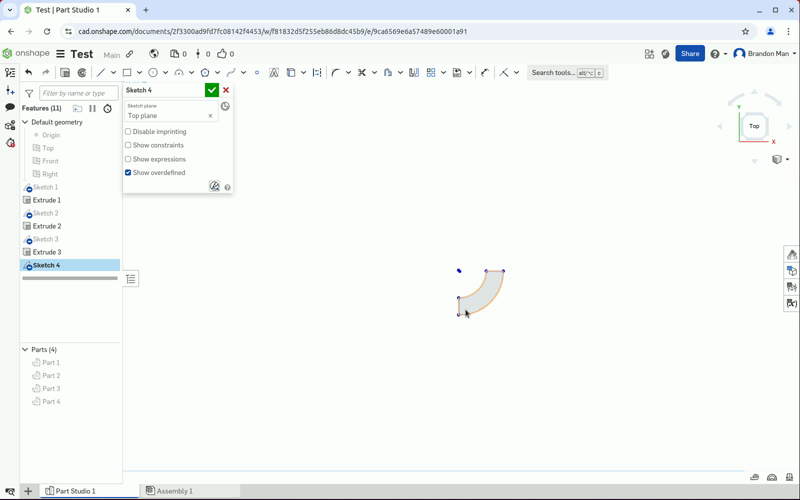
scroll(6)
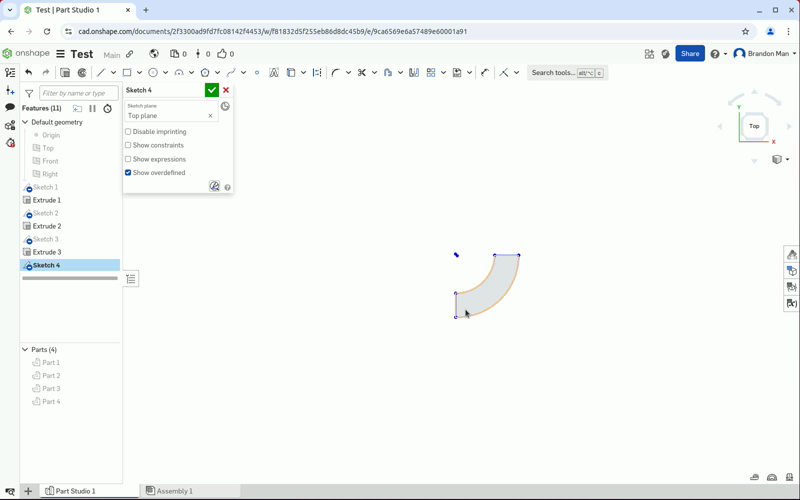
scroll(6)
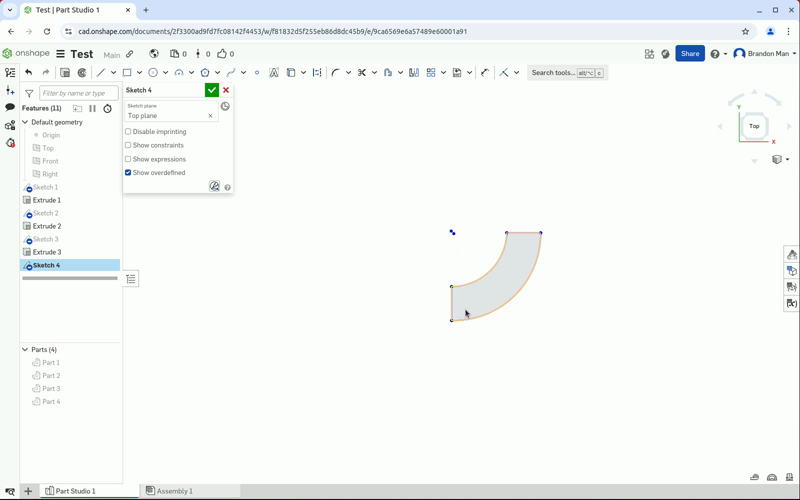
scroll(6)
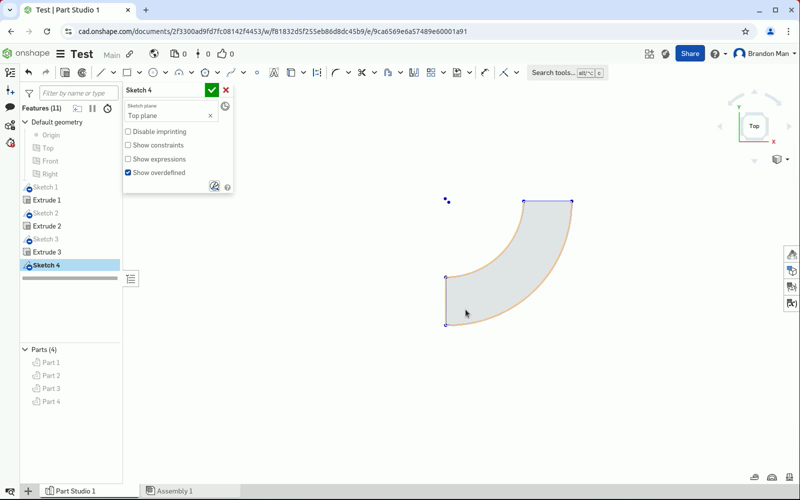
scroll(6)
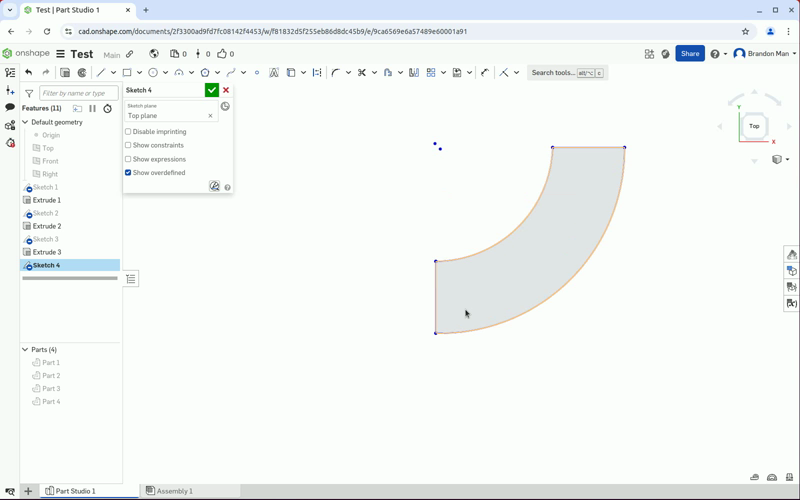
scroll(6)
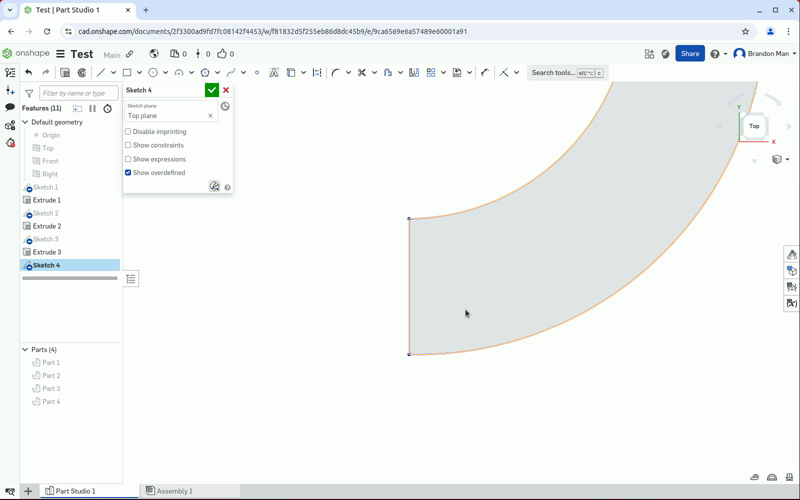
click(465, 309)
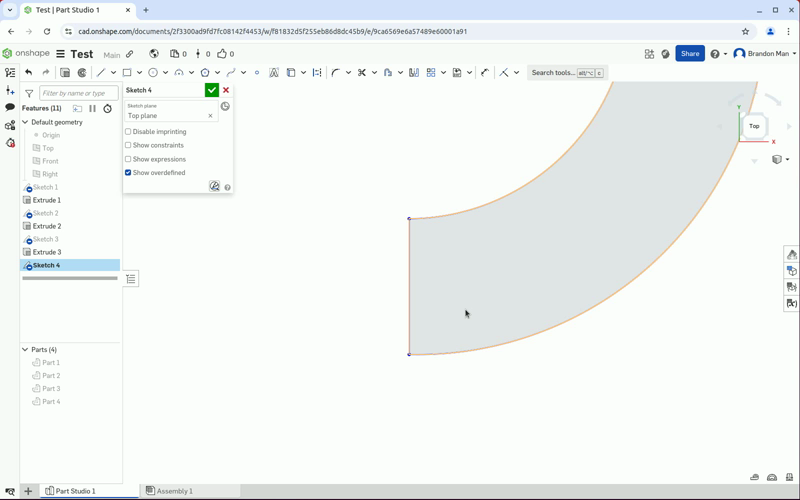
scroll(-6)
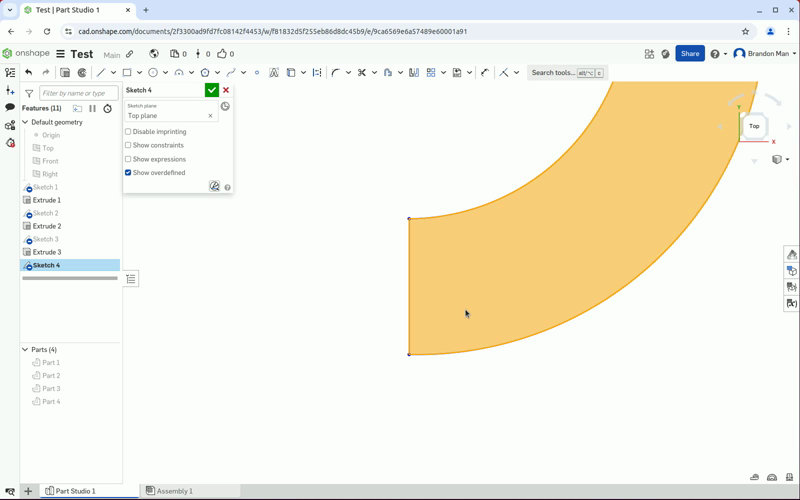
scroll(-6)
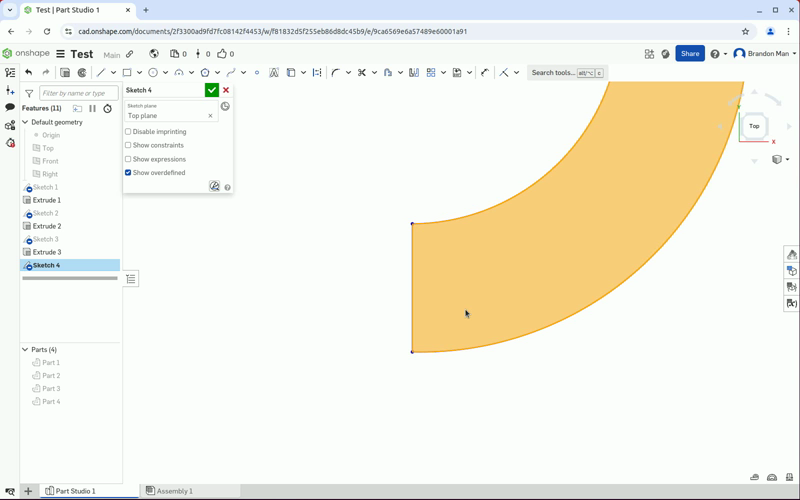
scroll(-6)
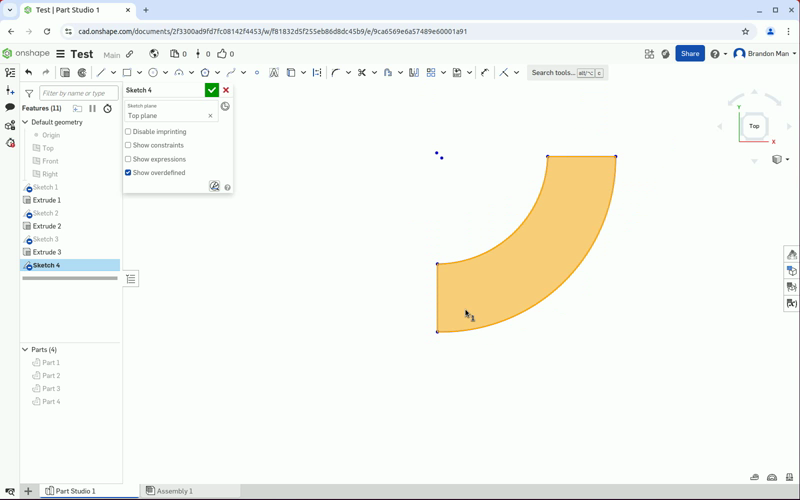
scroll(-6)
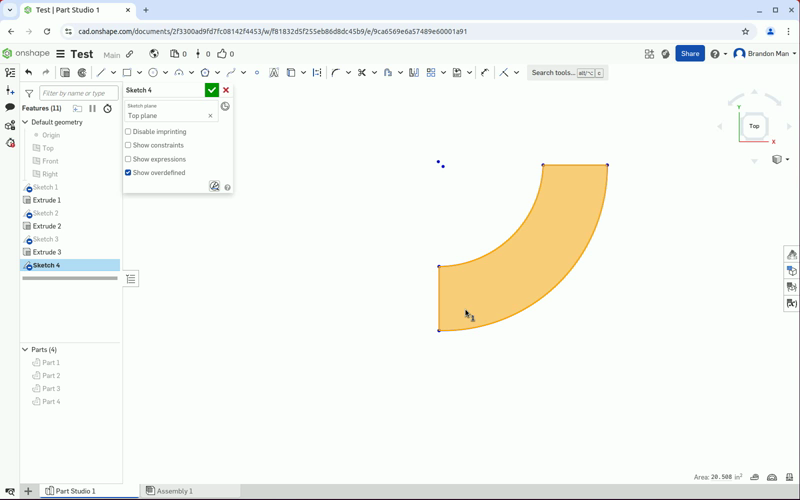
scroll(-6)
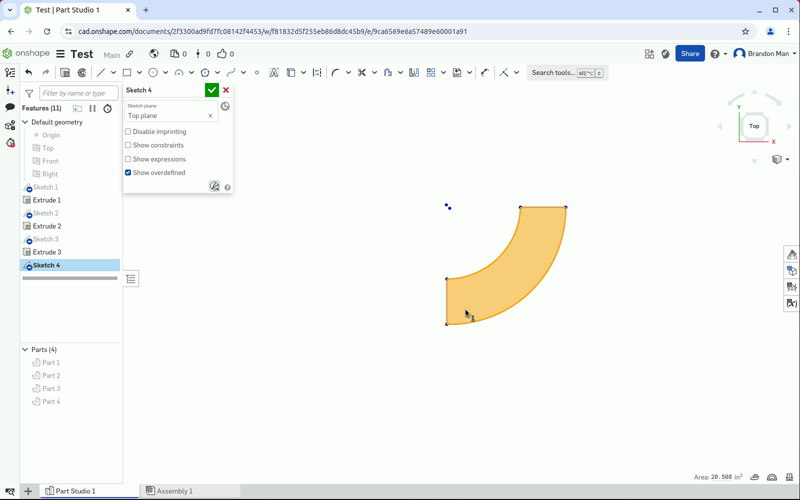
scroll(-6)
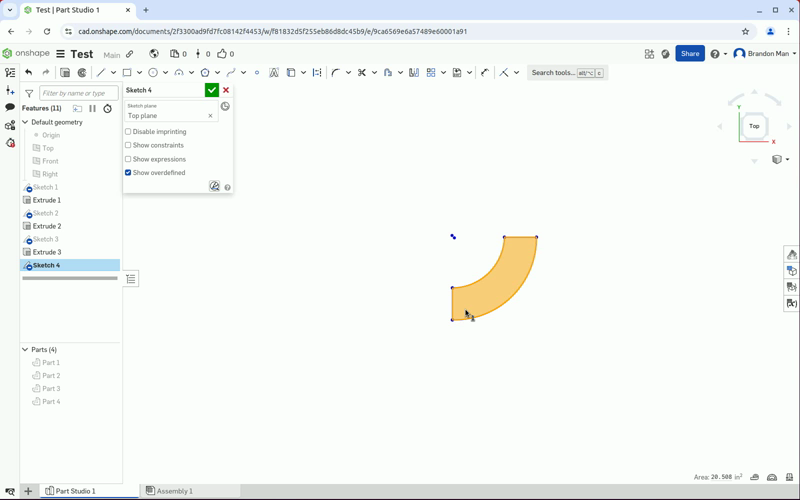
scroll(-6)
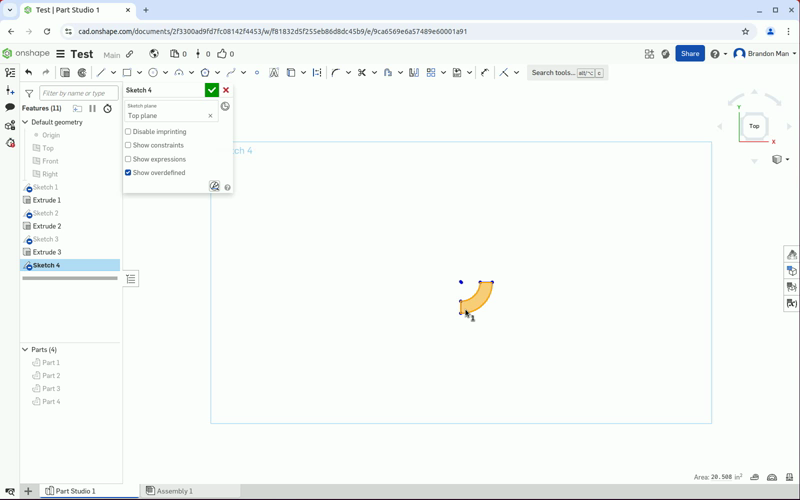
mouse_move(73, 352)
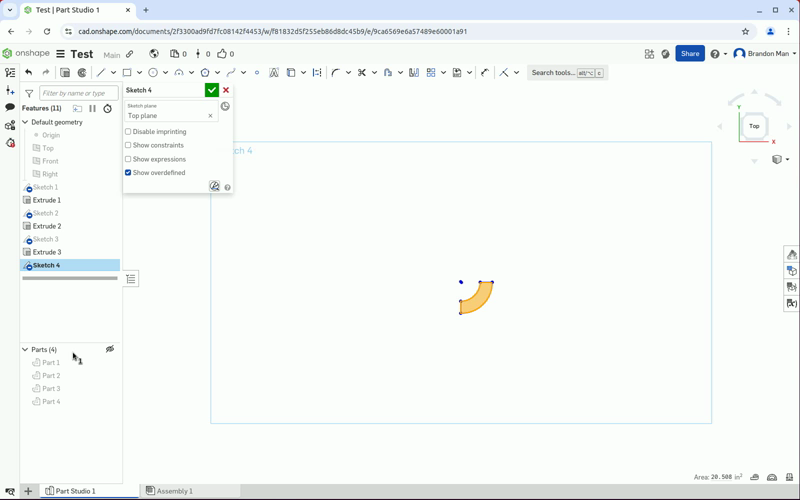
key(shift+y)
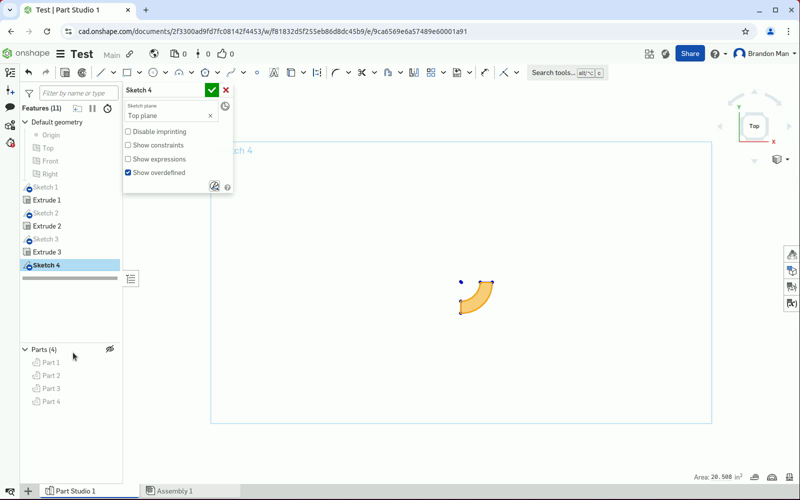
key(shift+e)
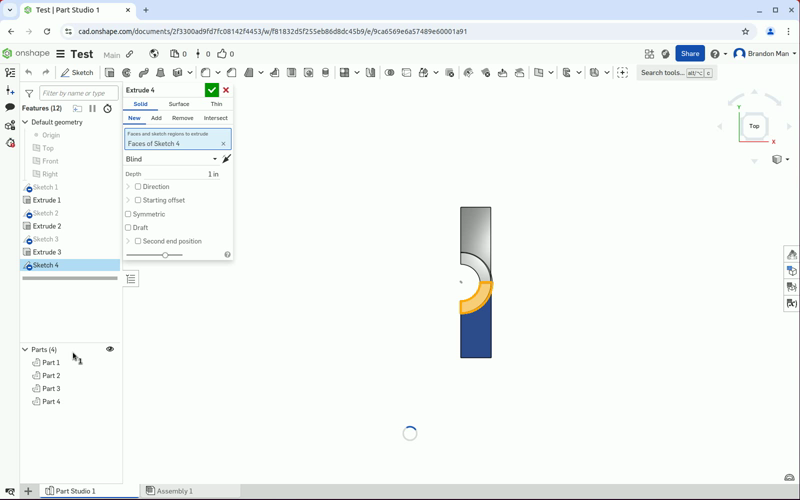
mouse_move(143, 106)
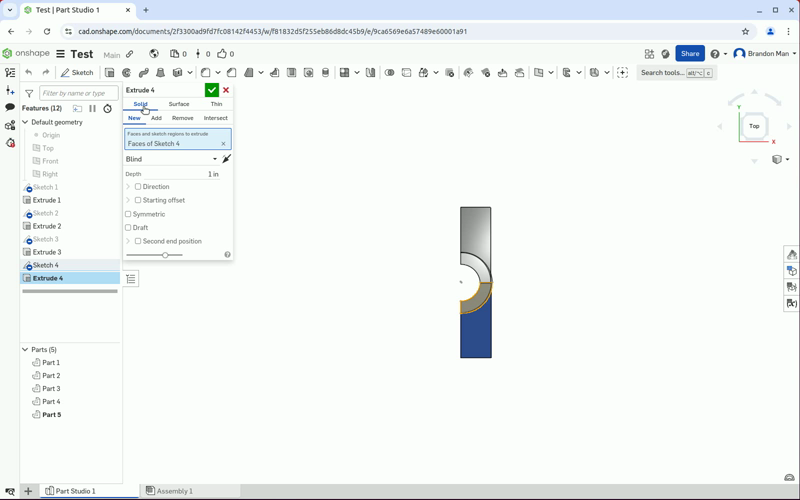
click(143, 106)
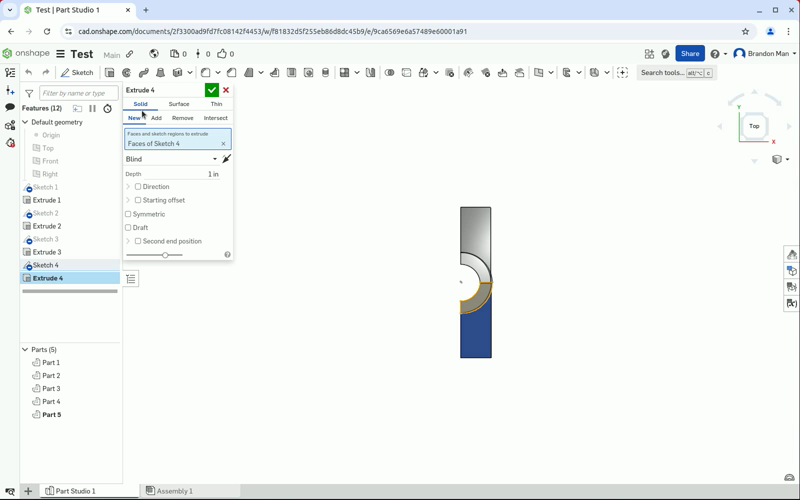
mouse_move(137, 120)
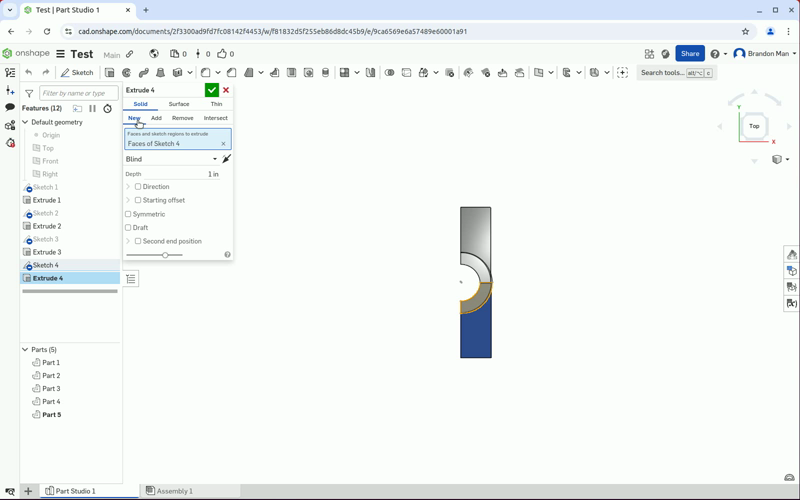
click(137, 120)
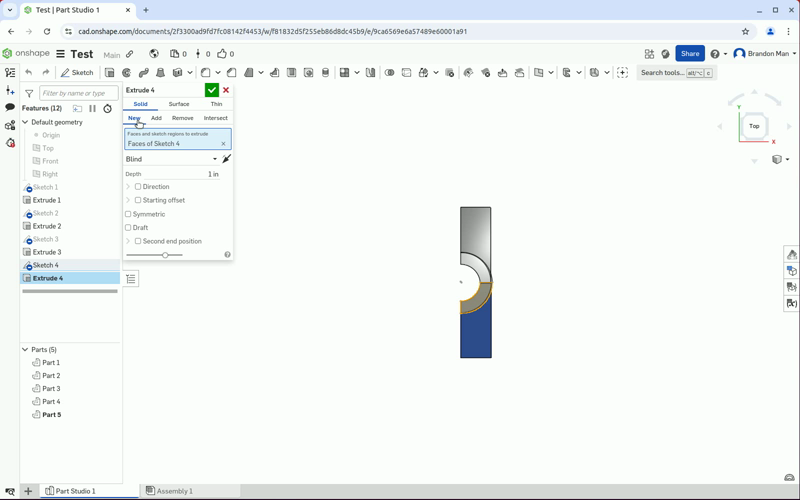
key(tab, 4)
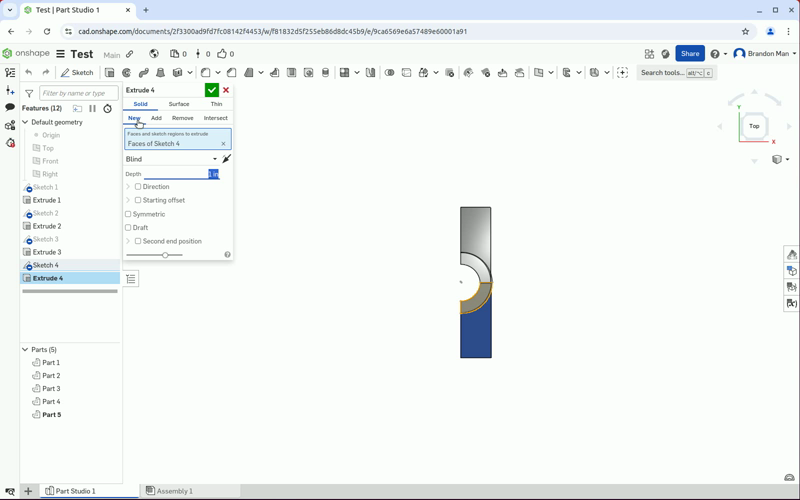
text(23.108)
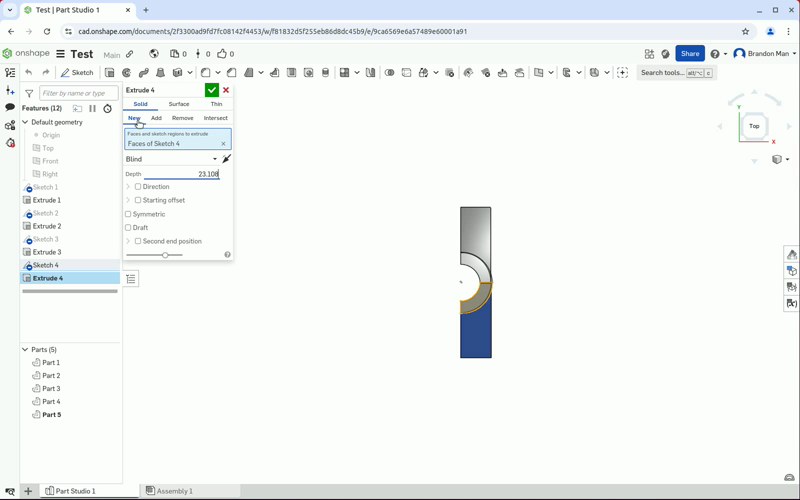
key(enter)
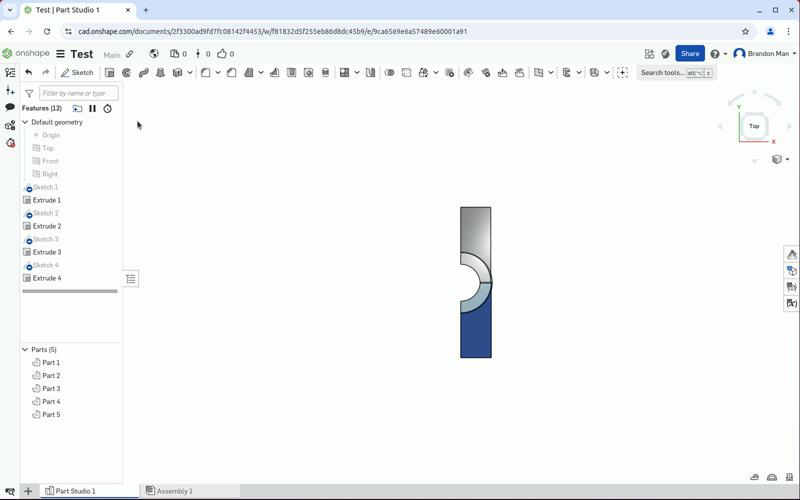
key(shift+h)
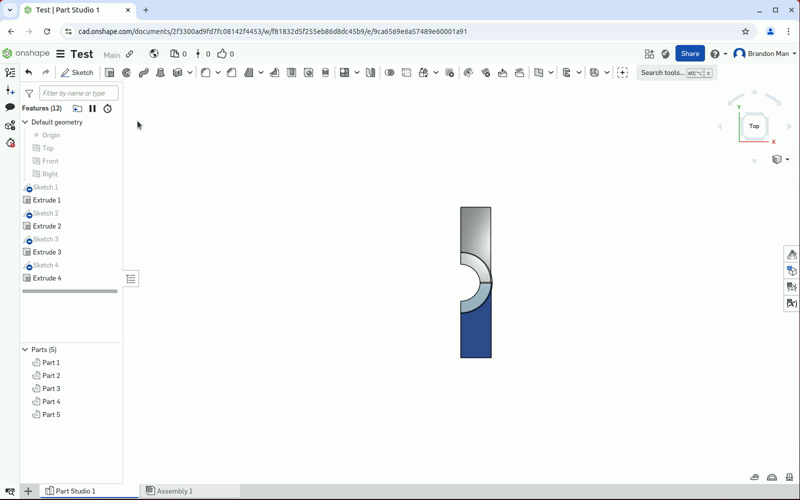
key(shift+h)
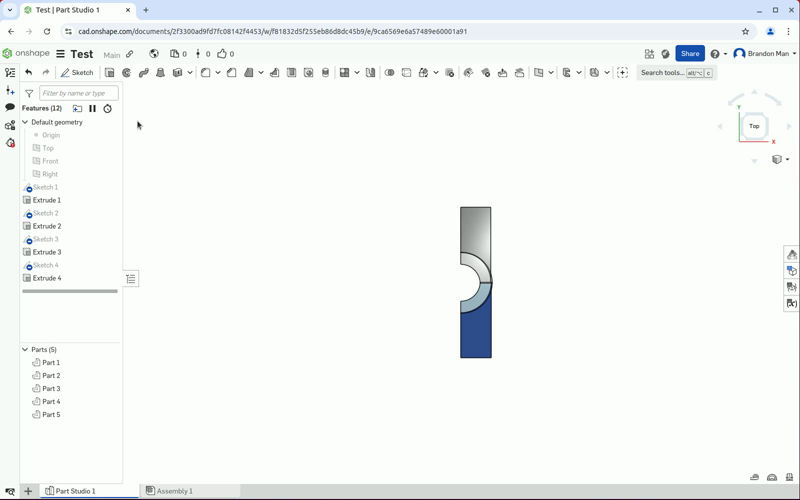
mouse_move(73, 189)
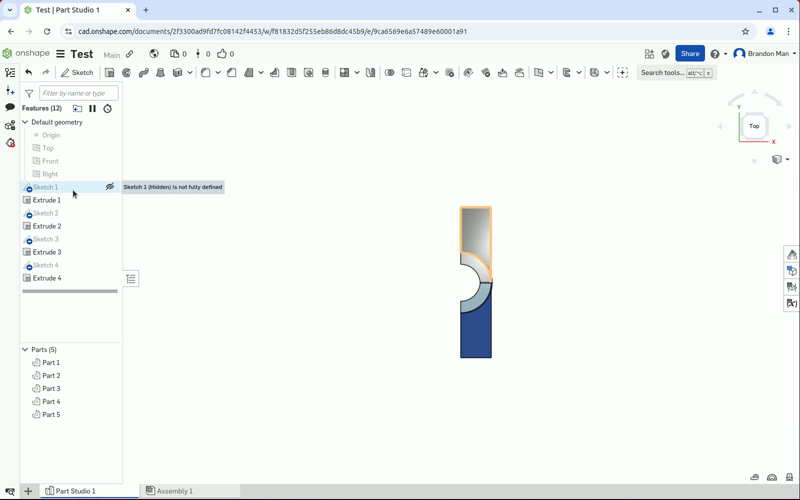
click(73, 189)
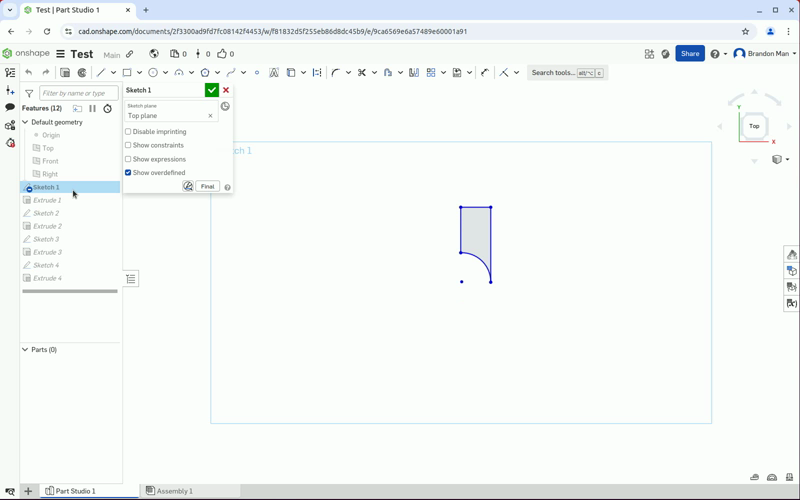
mouse_move(229, 92)
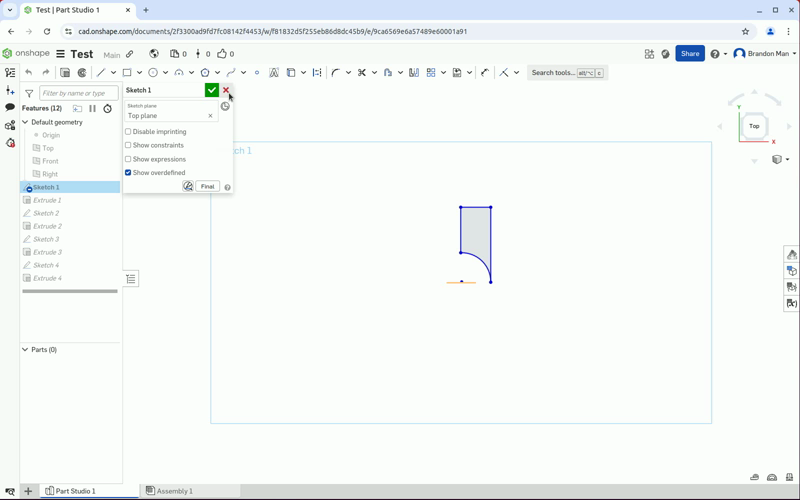
click(229, 92)
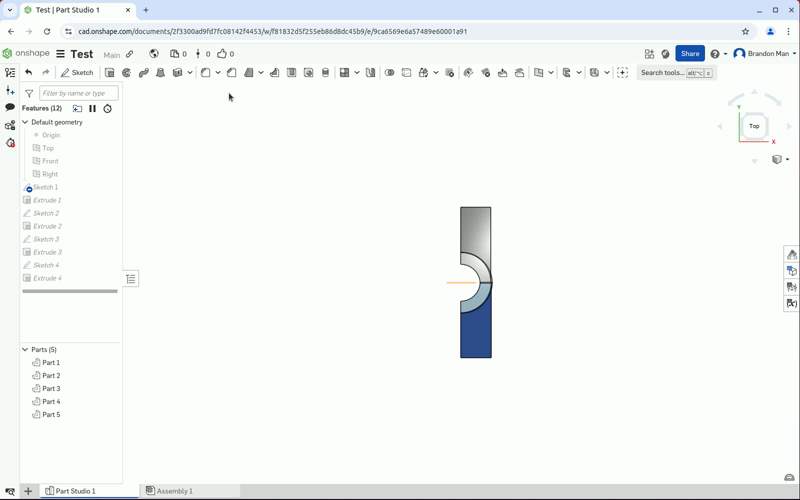
mouse_move(73, 352)
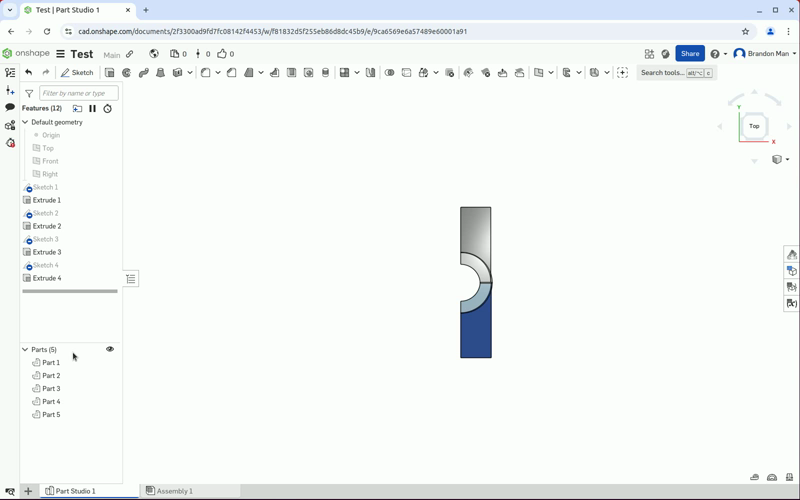
key(y)
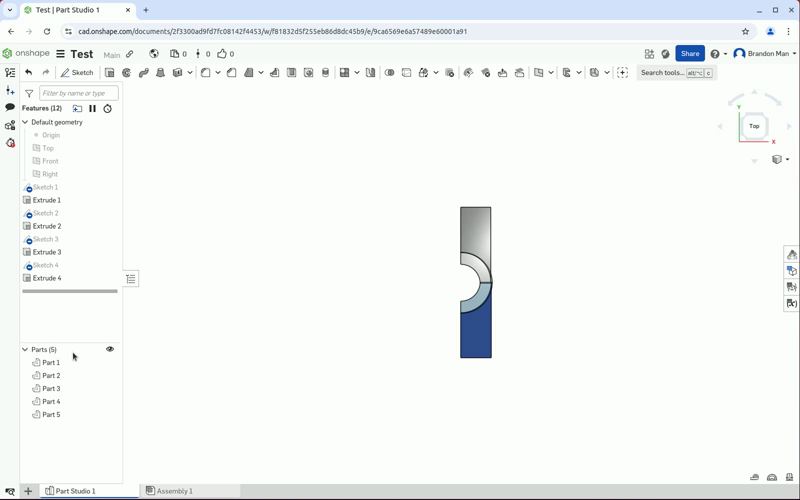
key(shift+p)
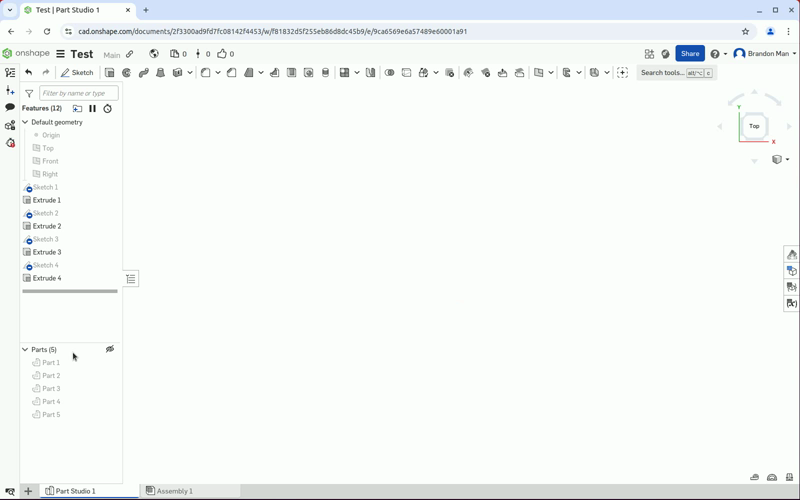
key(space)
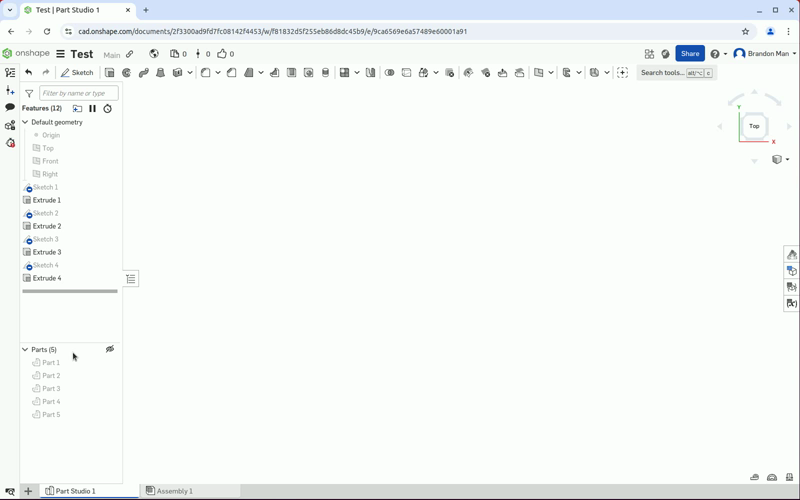
key_down(shift)
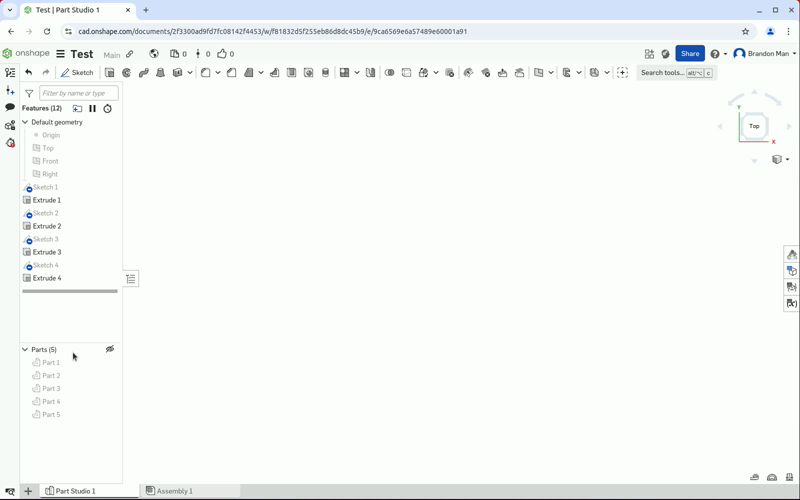
key(up)
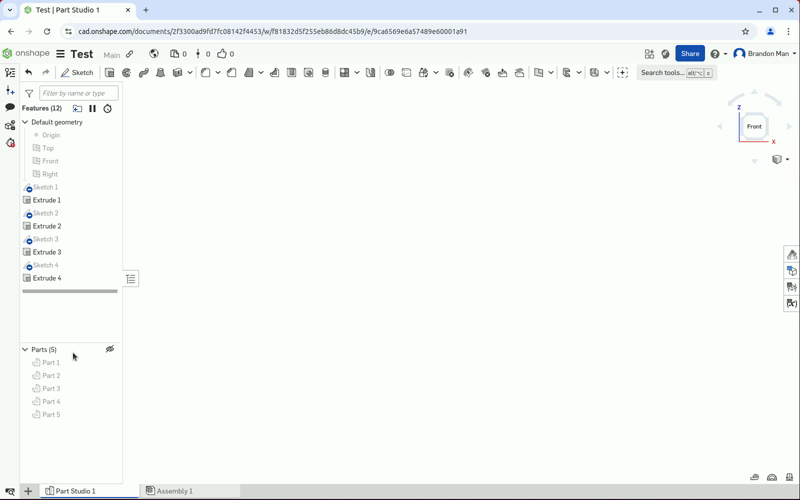
key_up(shift)
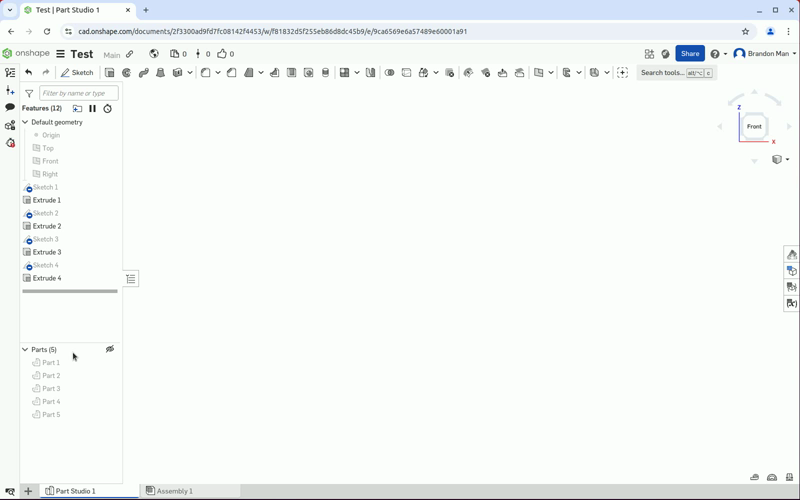
key(space)
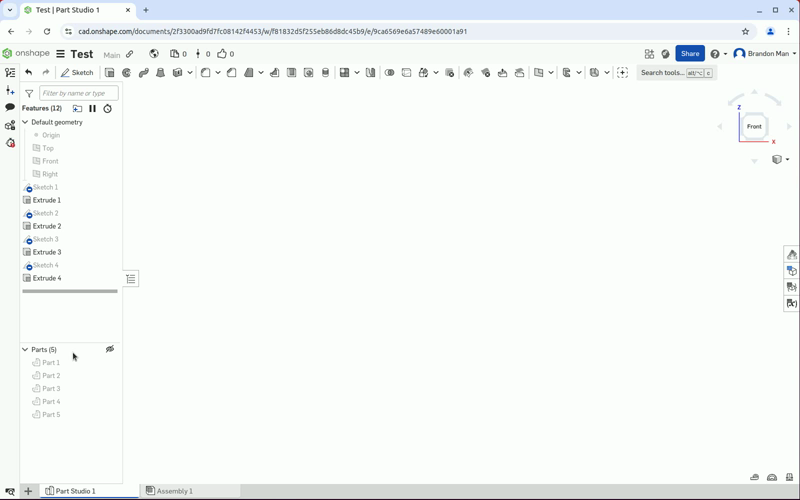
key_down(shift)
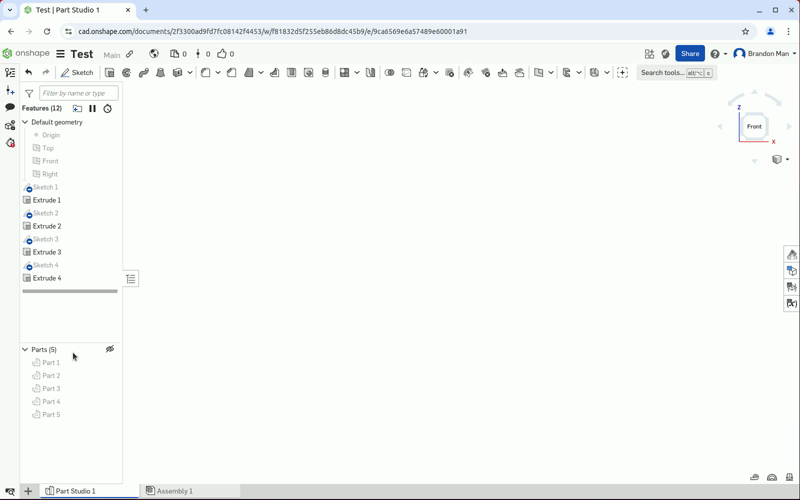
key(left)
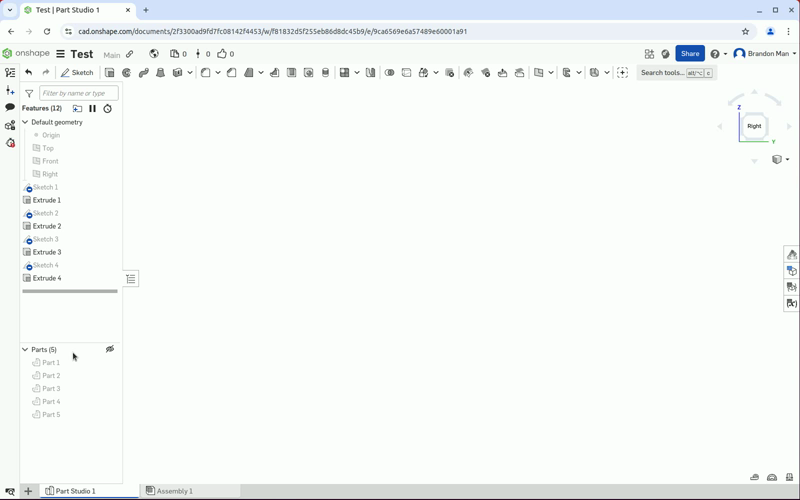
key_up(shift)
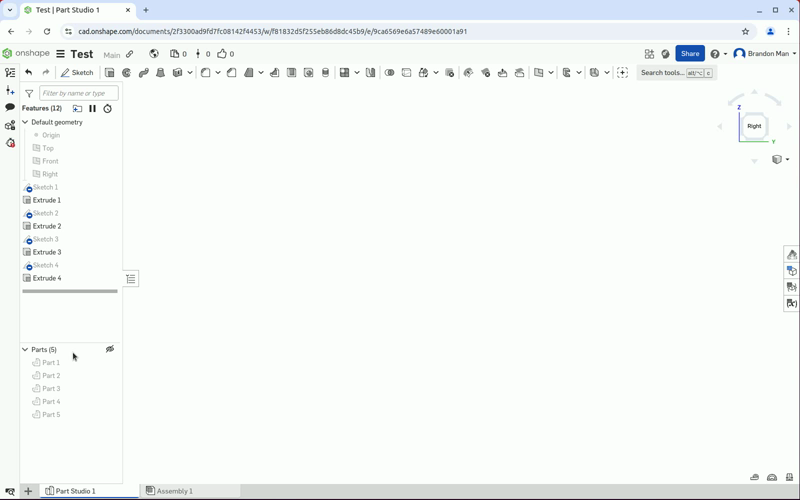
mouse_move(73, 352)
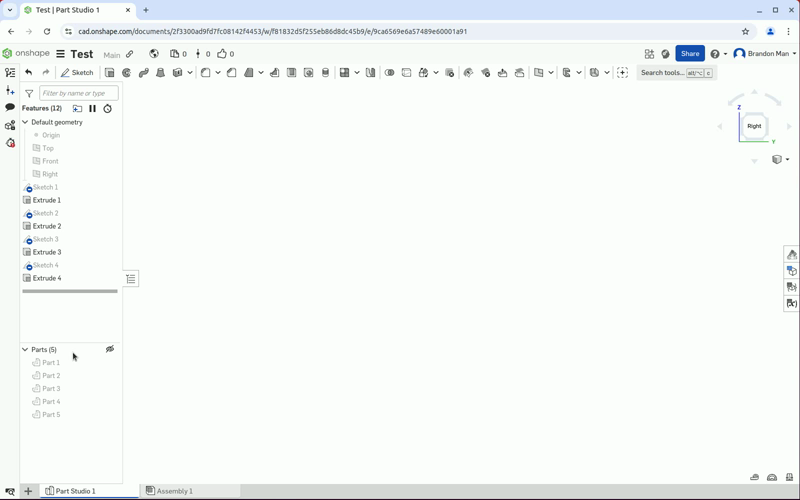
key(shift+y)
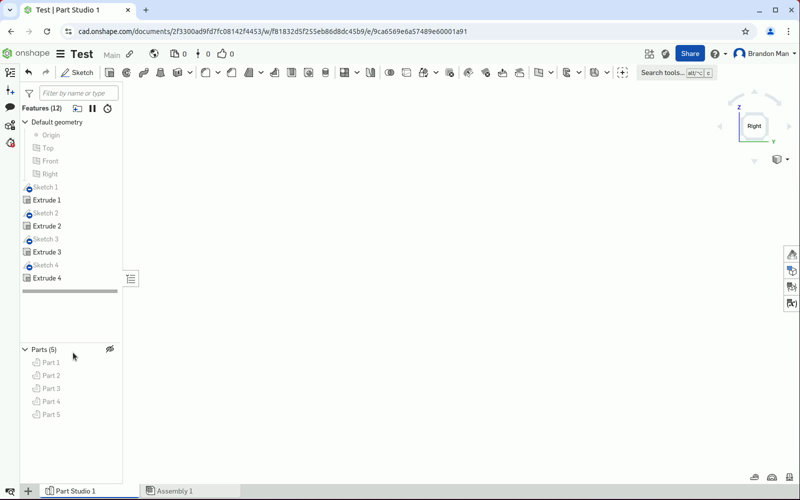
key(shift+s)
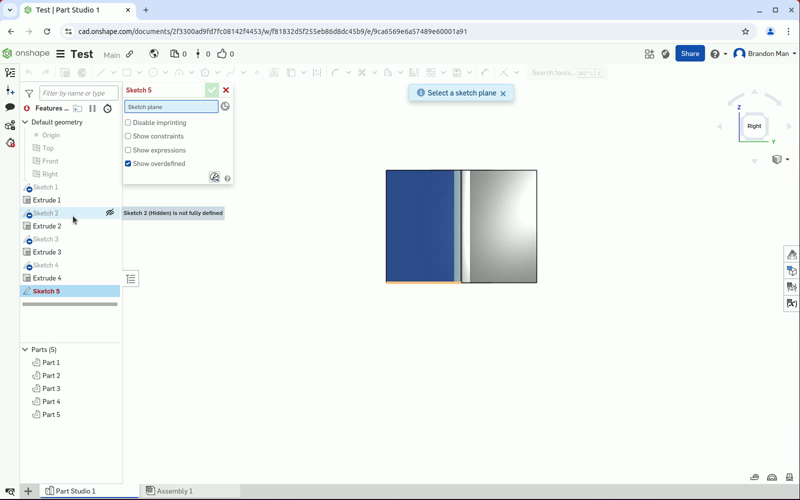
scroll(3)
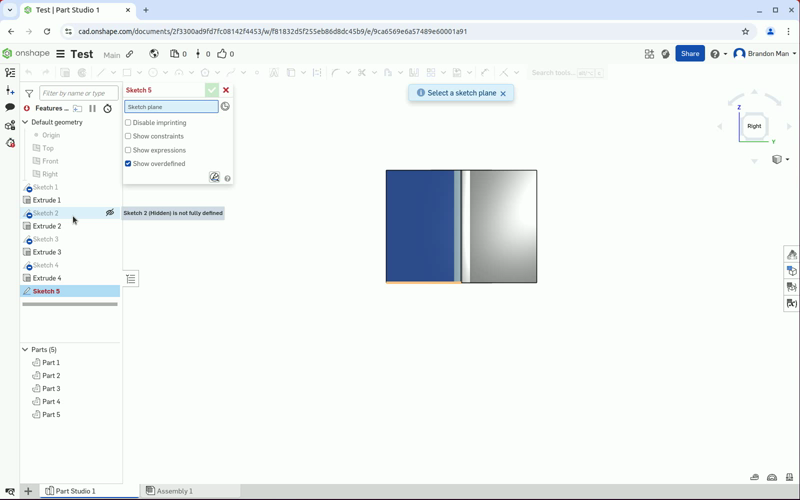
mouse_move(73, 176)
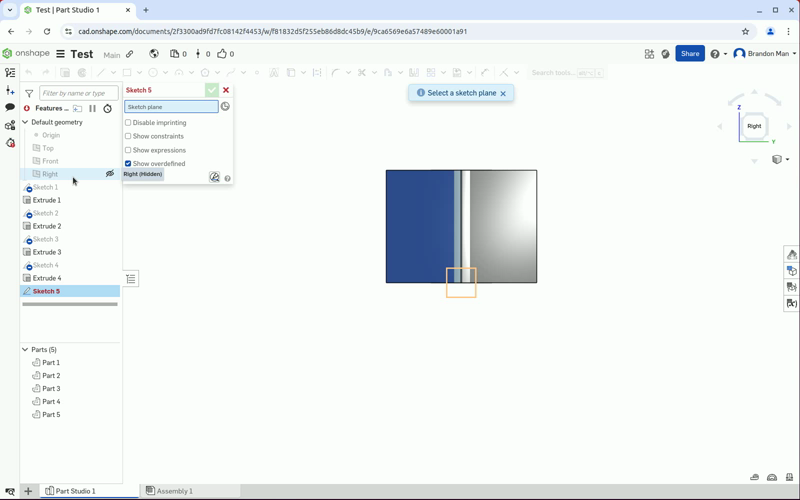
click(73, 176)
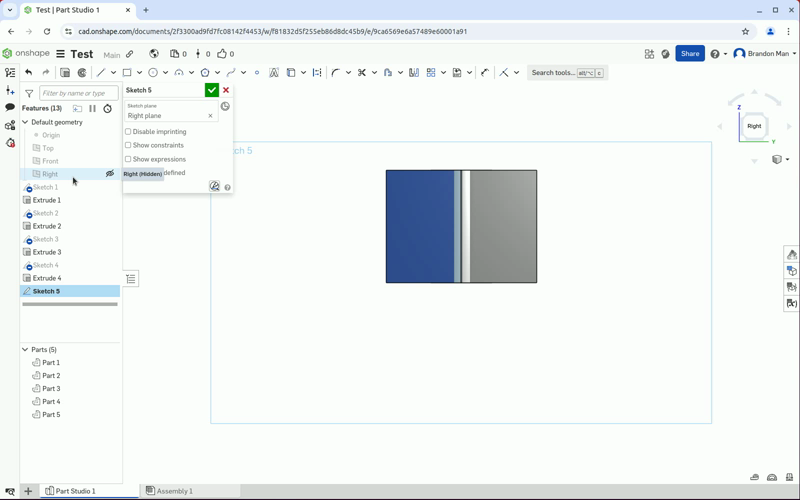
mouse_move(73, 352)
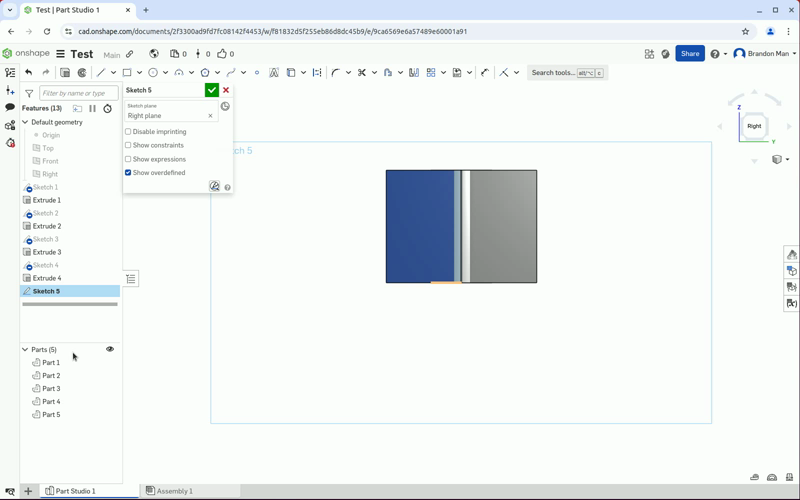
key(y)
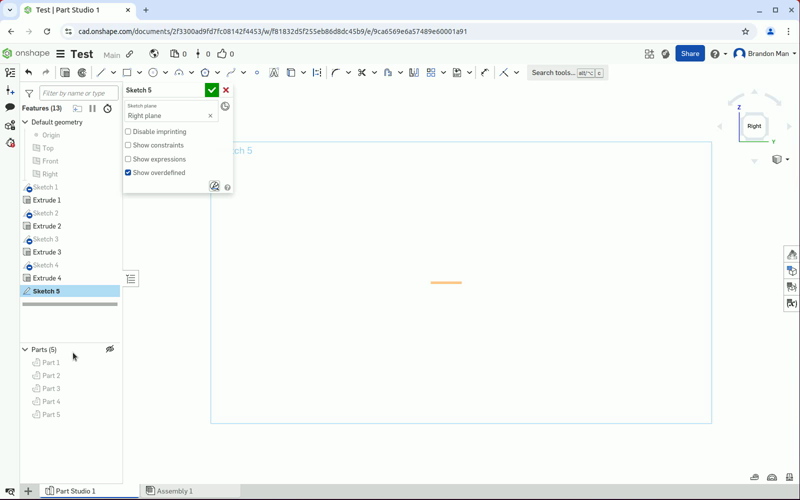
key(l)
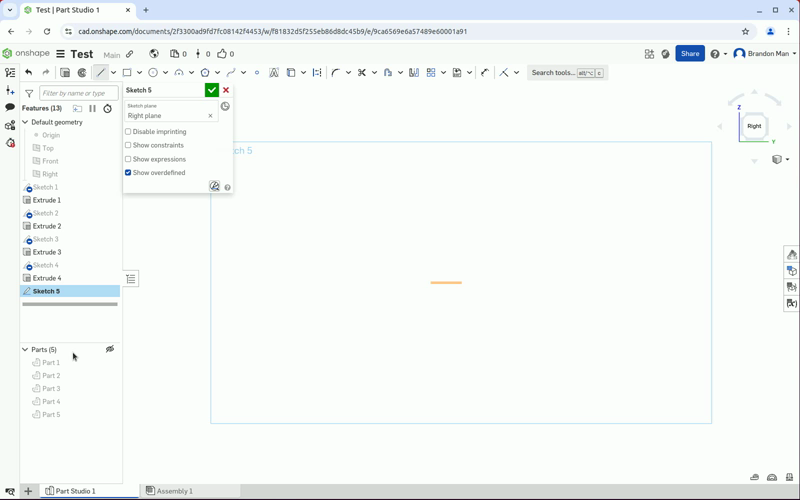
key_down(shift)
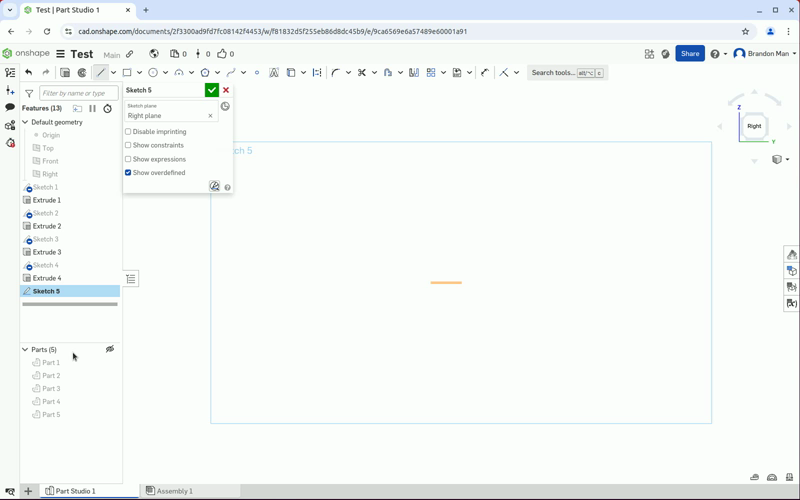
mouse_move(401, 226)
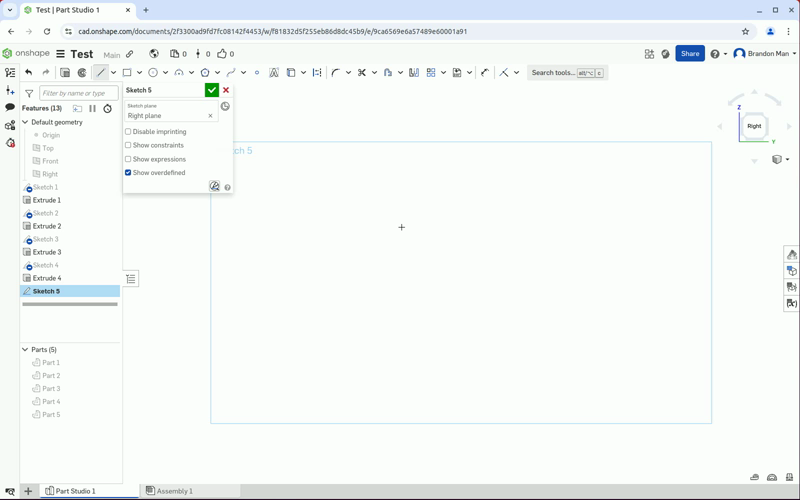
click(401, 226)
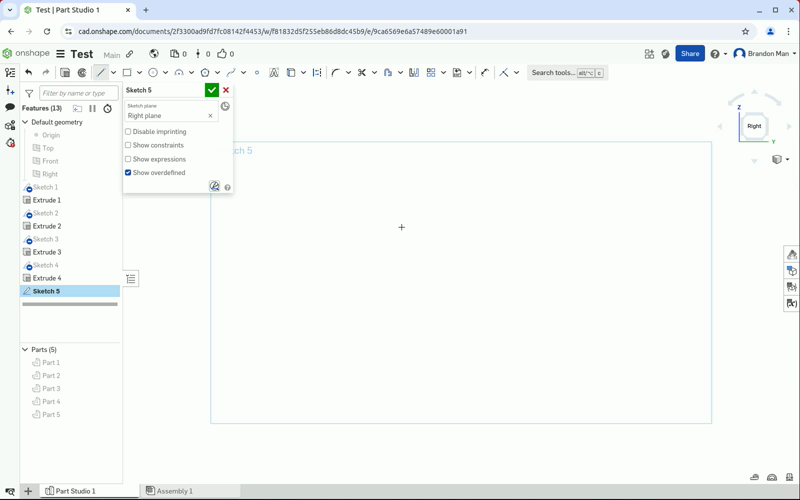
key_up(shift)
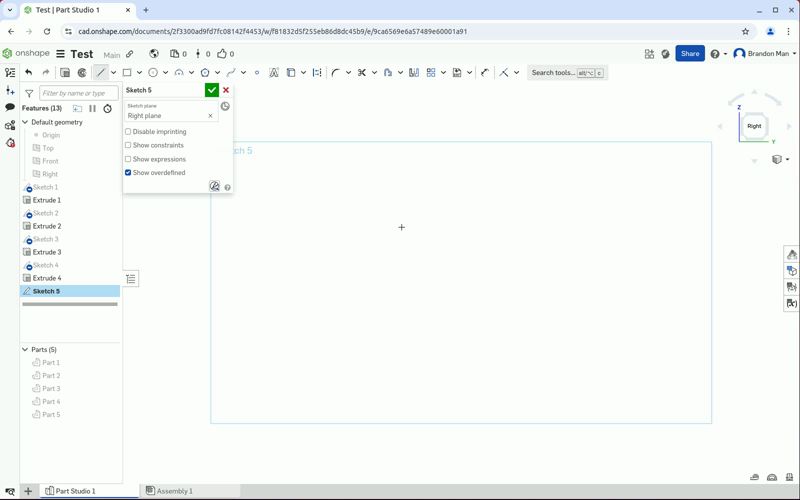
key_down(shift)
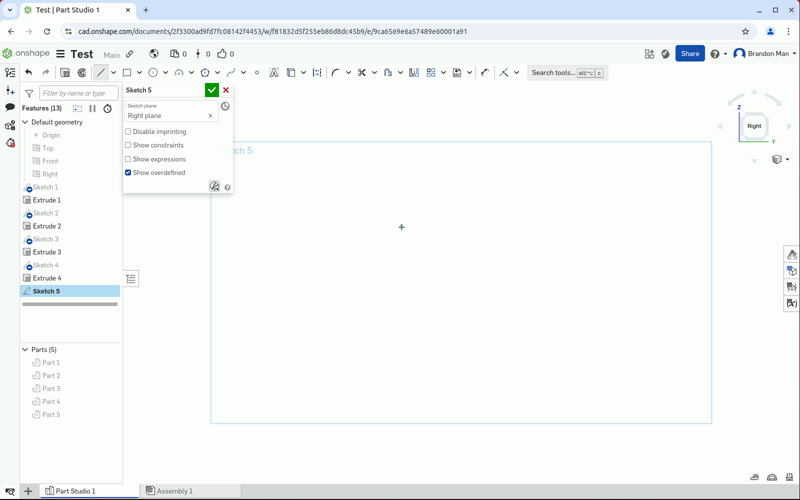
mouse_move(431, 226)
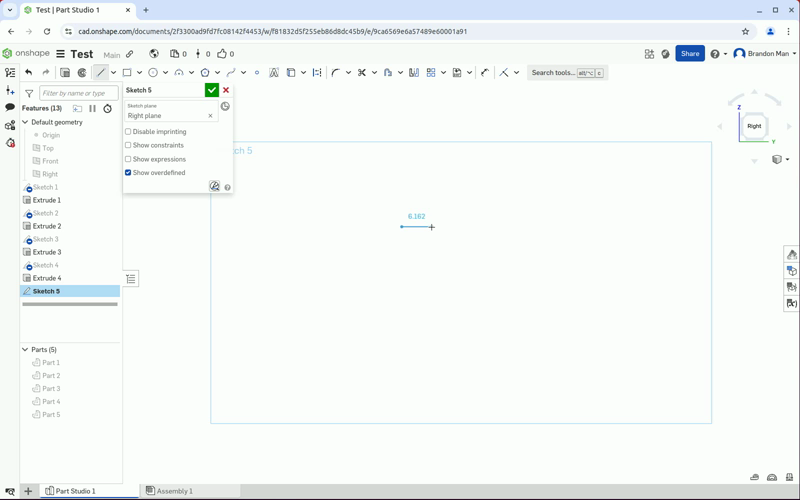
mouse_move(426, 226)
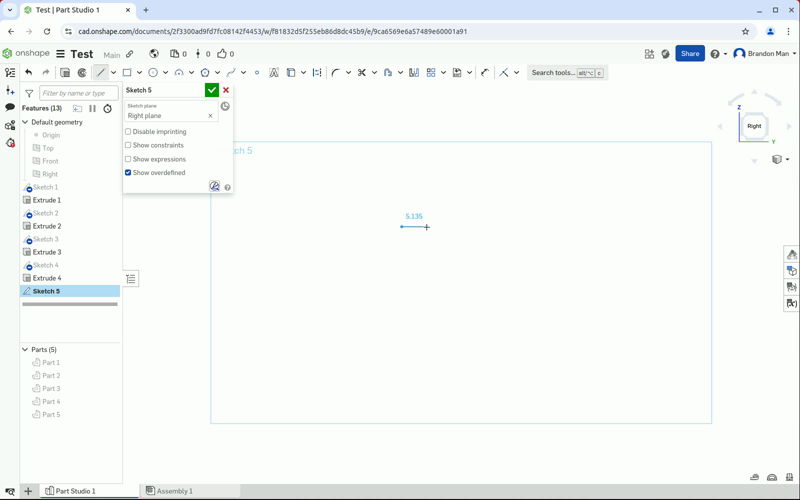
click(426, 226)
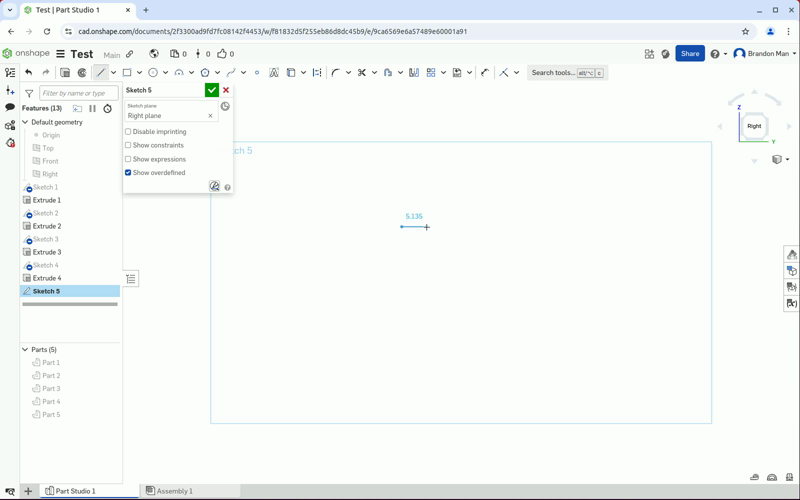
key_up(shift)
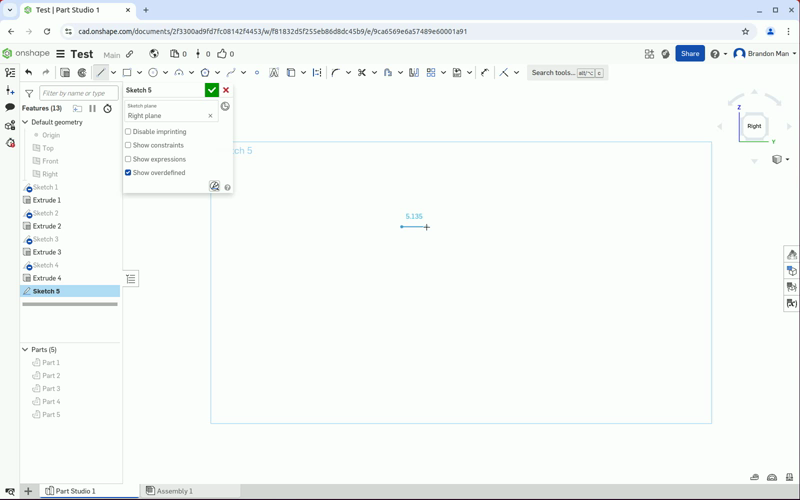
key(esc)
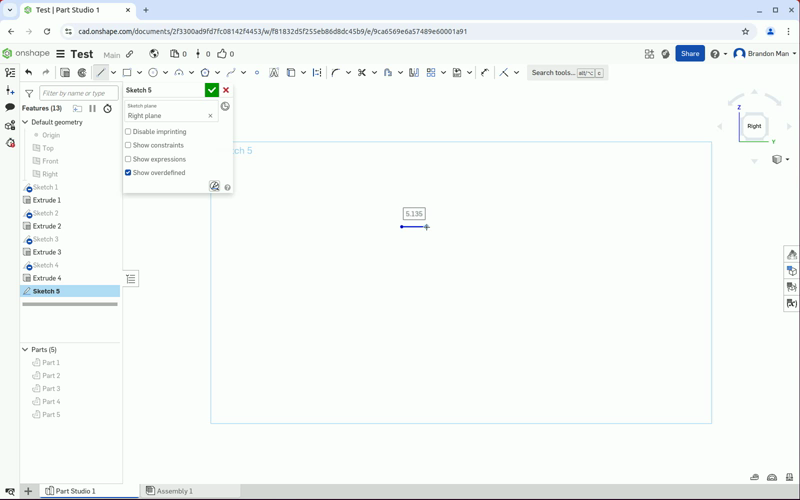
key(a)
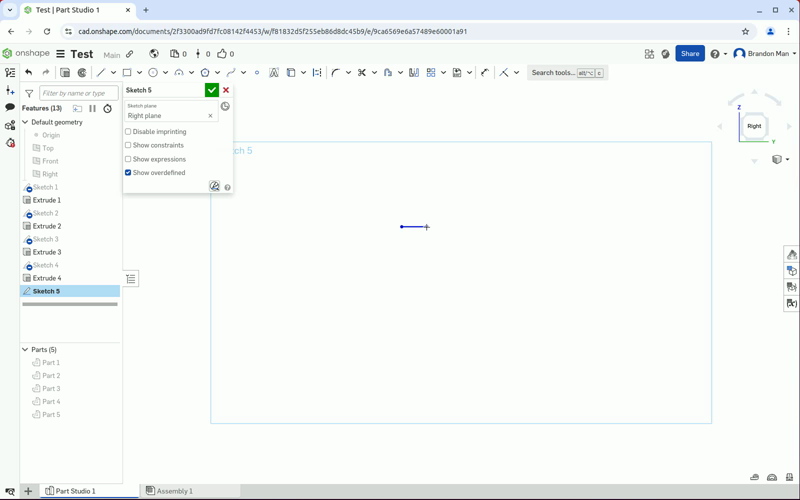
mouse_move(426, 226)
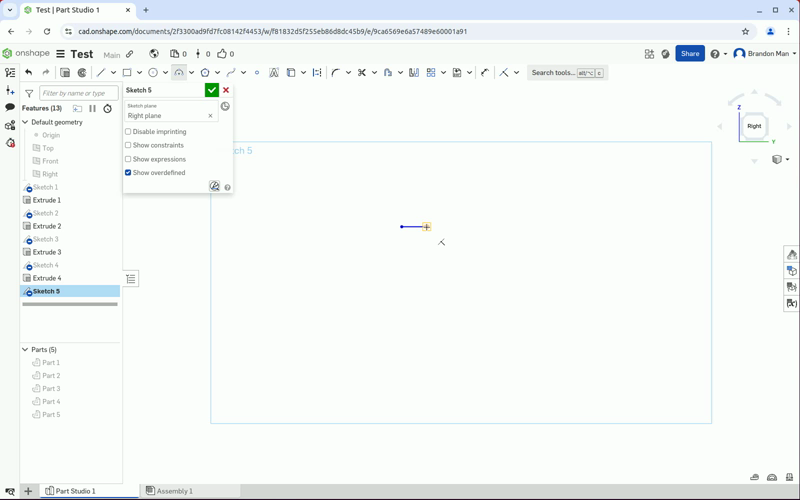
click(426, 226)
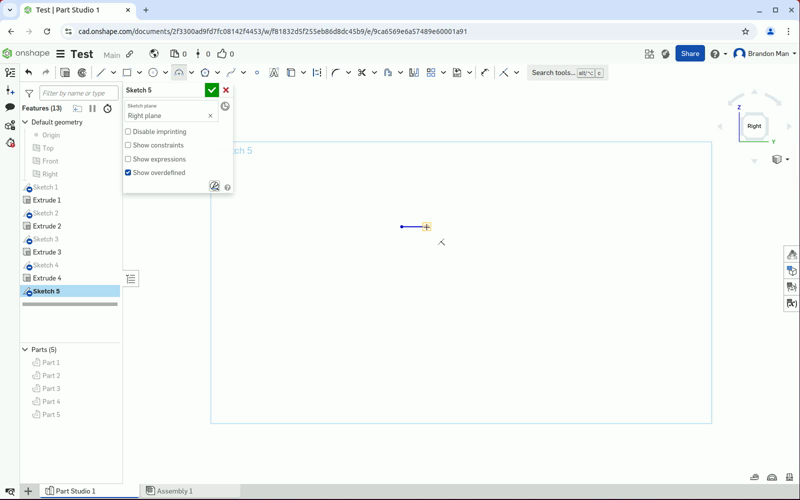
mouse_move(401, 226)
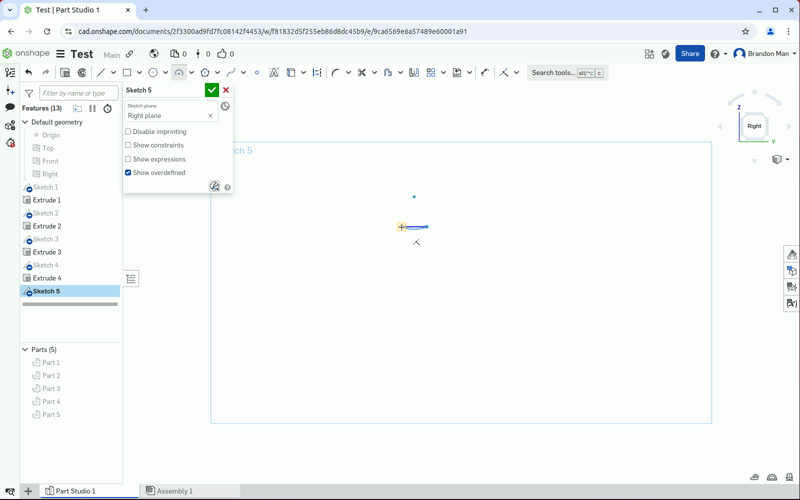
click(401, 226)
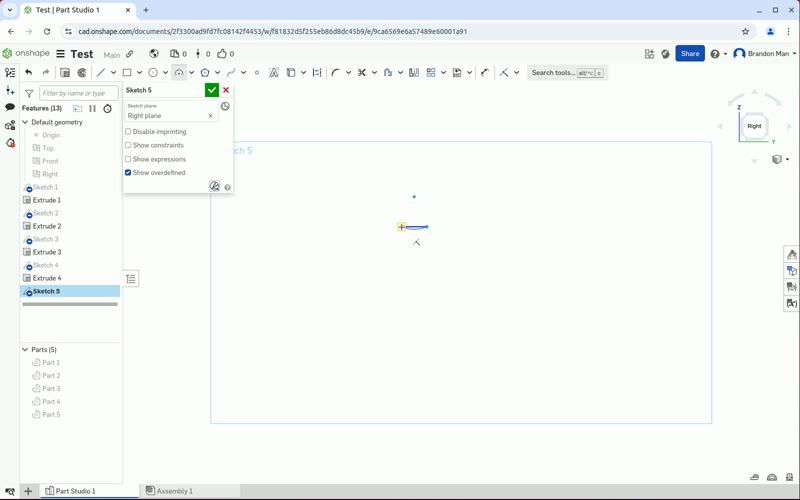
key_down(shift)
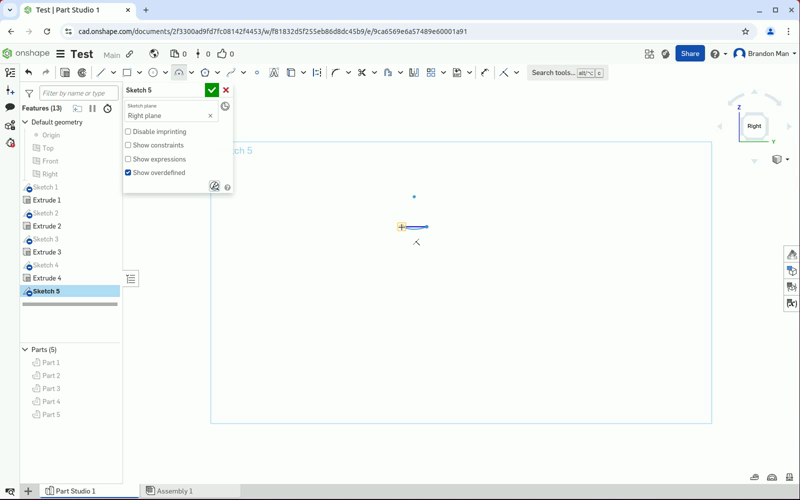
mouse_move(414, 214)
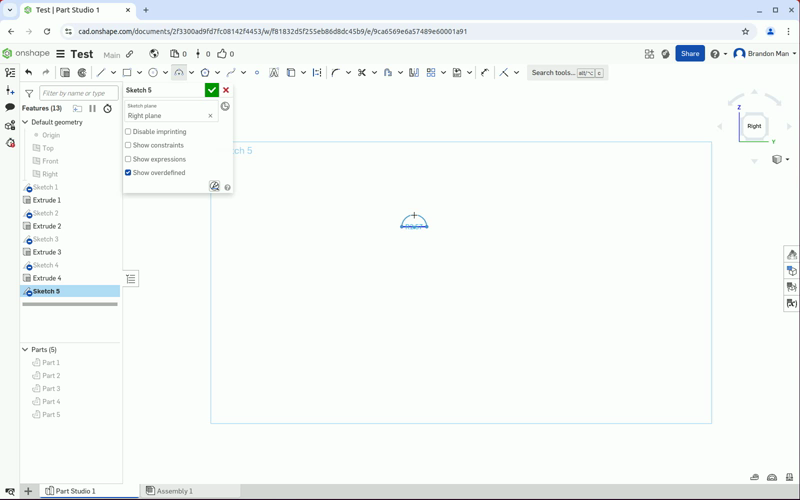
click(414, 214)
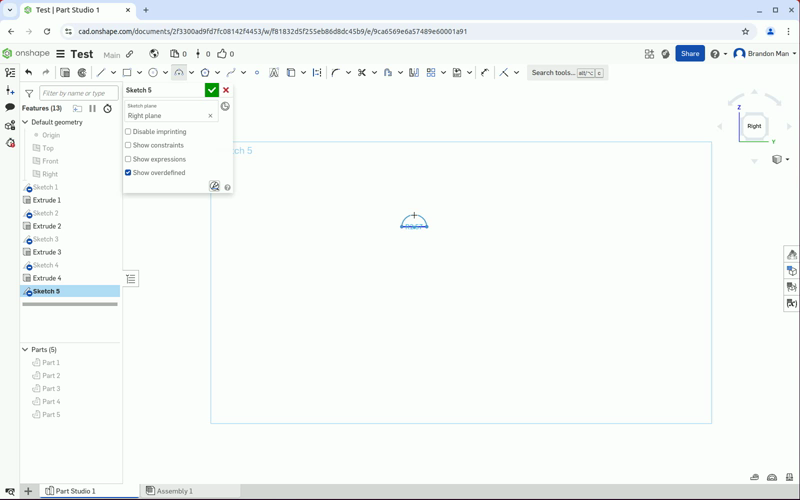
key_up(shift)
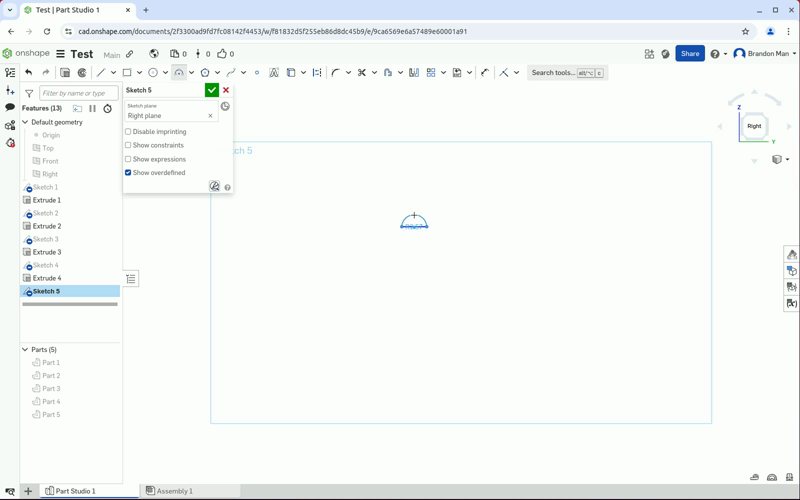
key(esc)
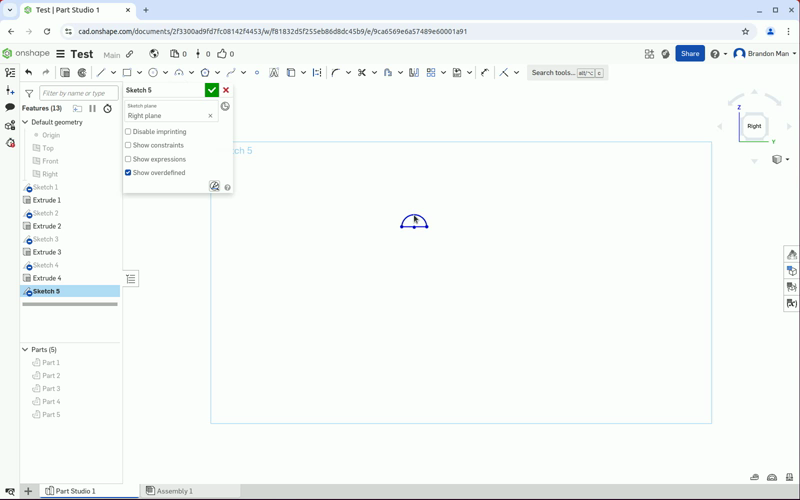
mouse_move(413, 216)
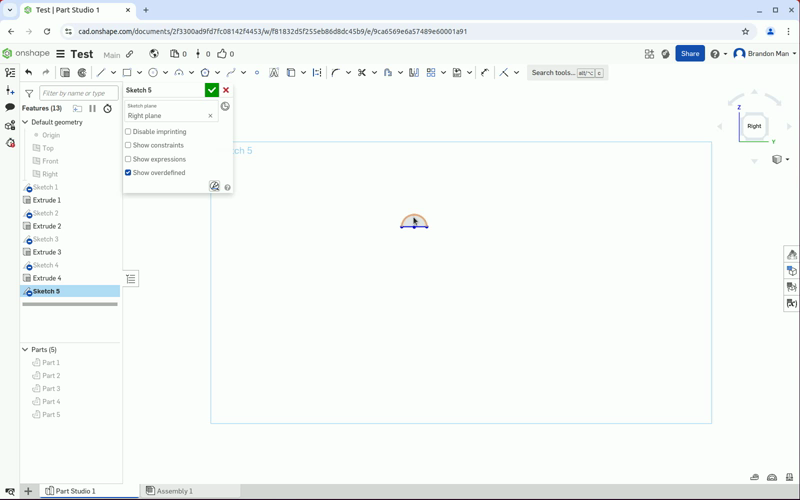
scroll(6)
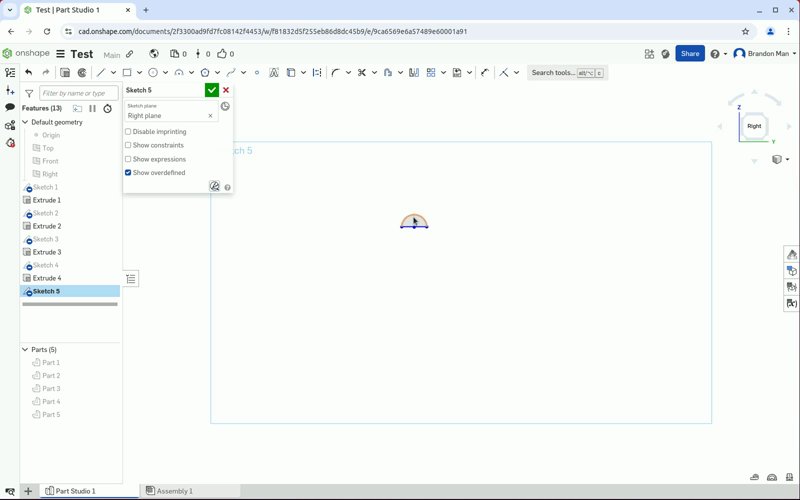
scroll(6)
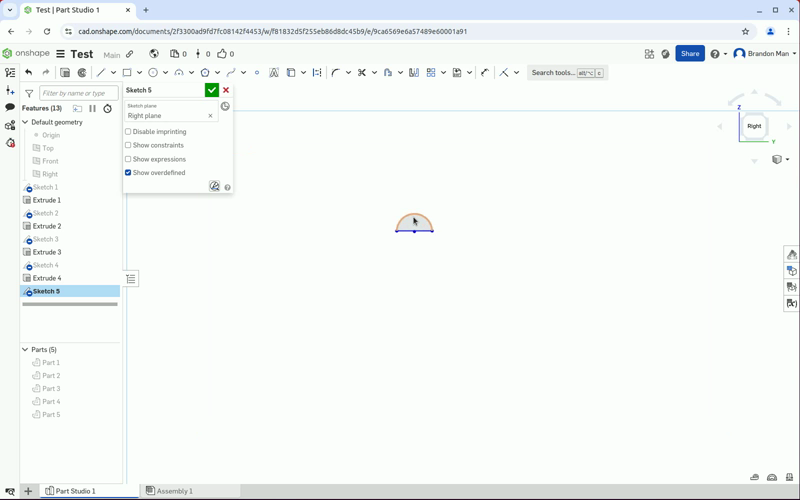
scroll(6)
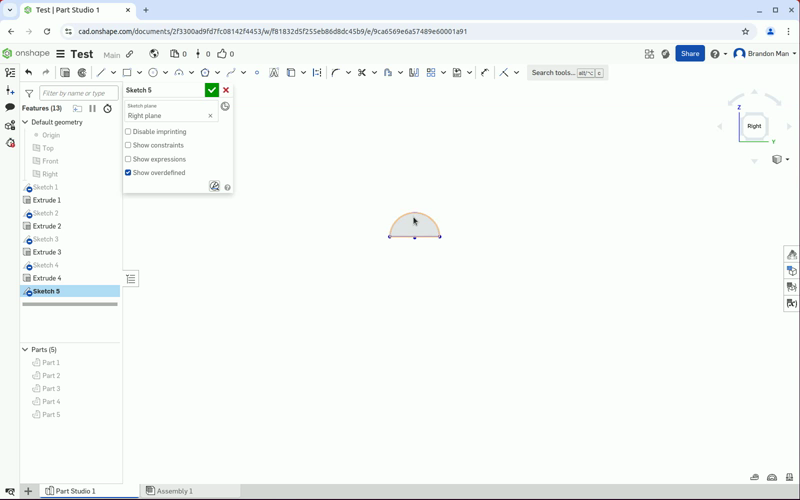
scroll(6)
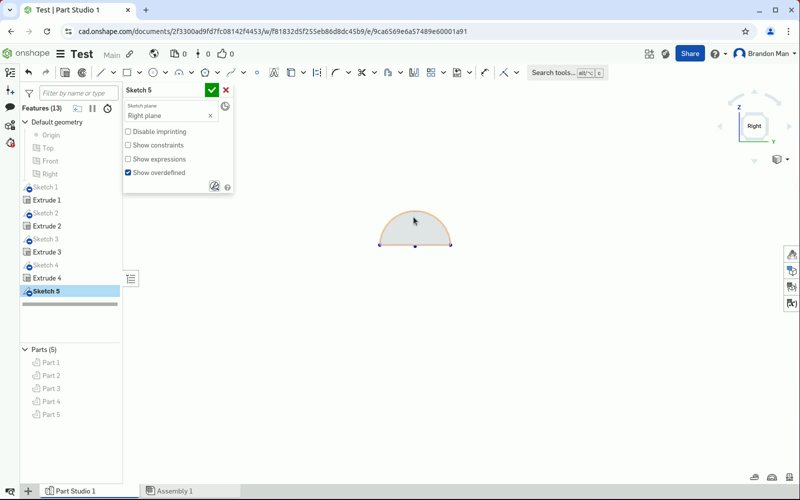
scroll(6)
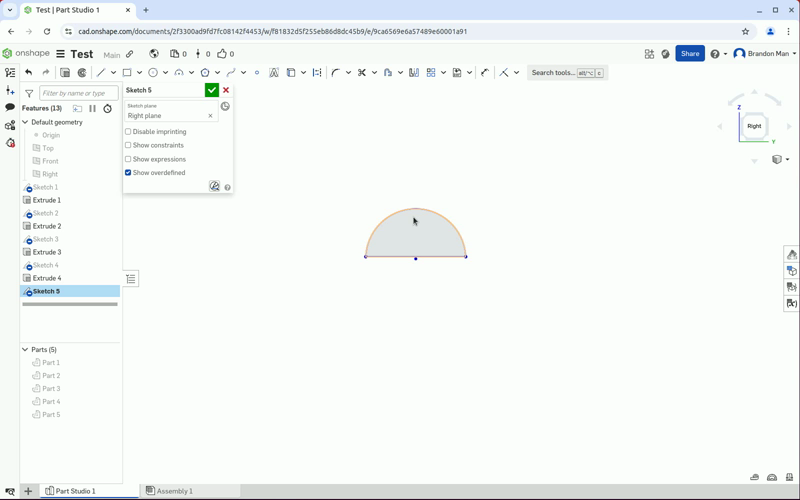
scroll(6)
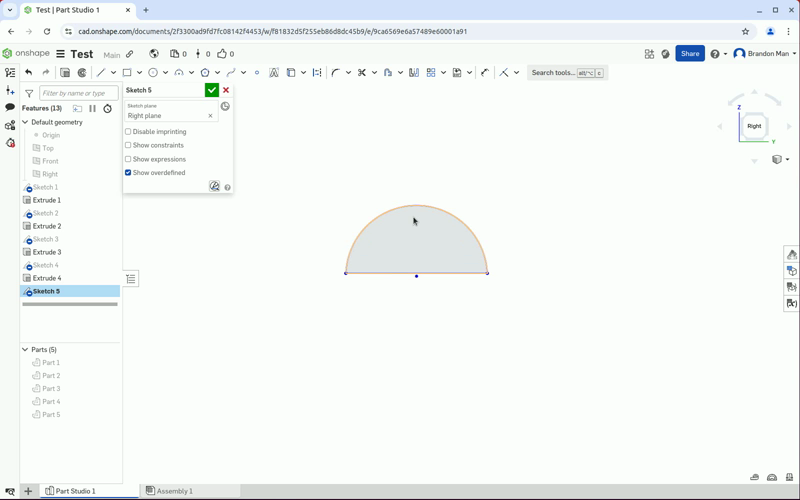
scroll(6)
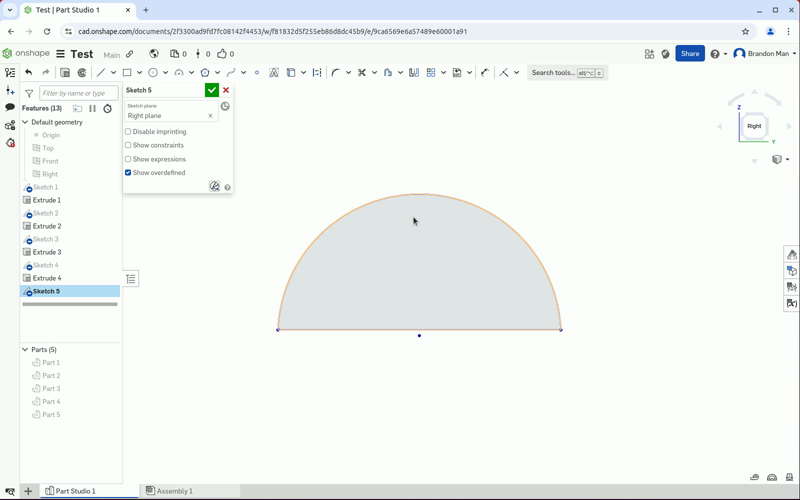
click(413, 216)
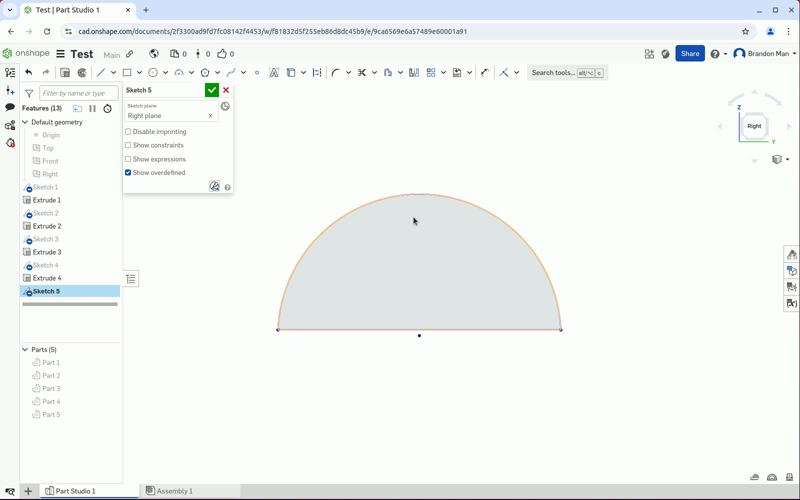
scroll(-6)
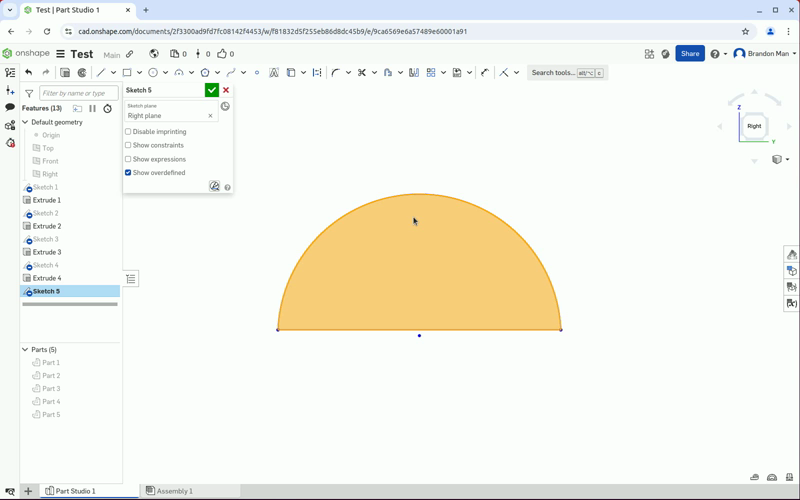
scroll(-6)
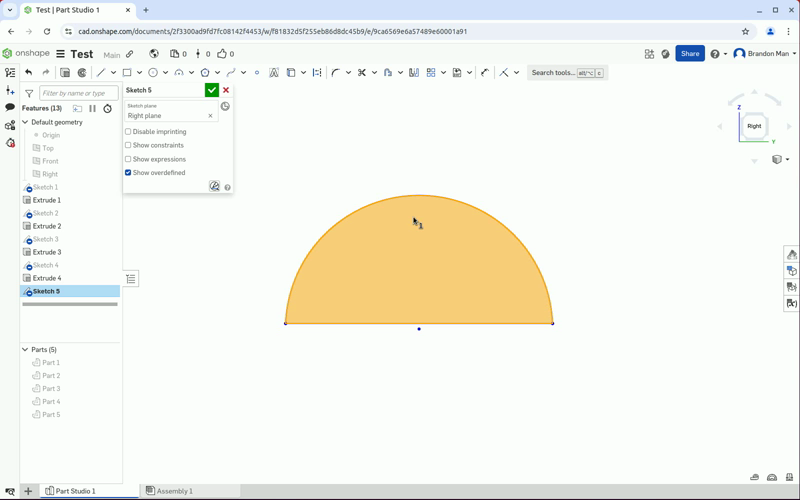
scroll(-6)
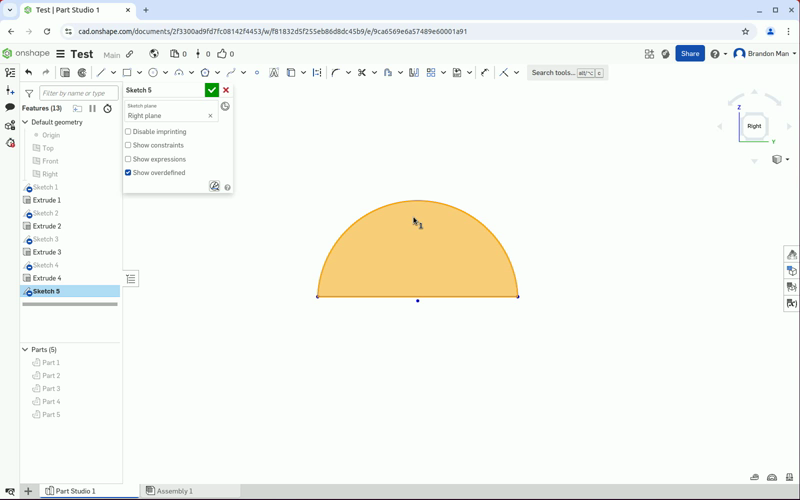
scroll(-6)
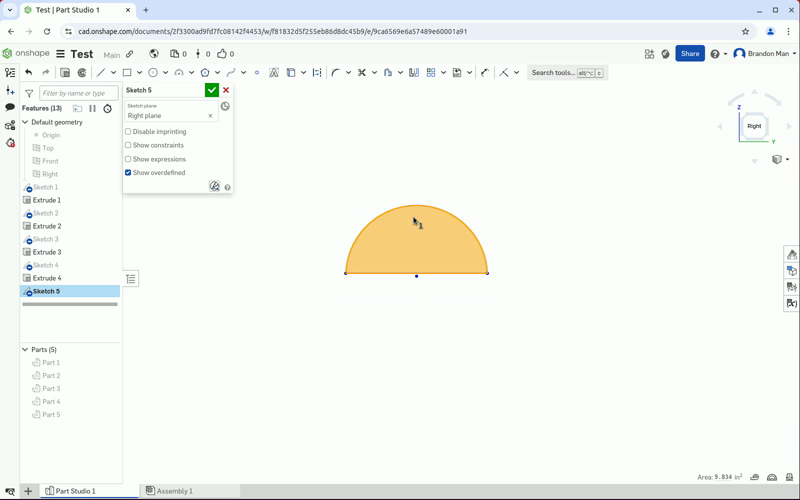
scroll(-6)
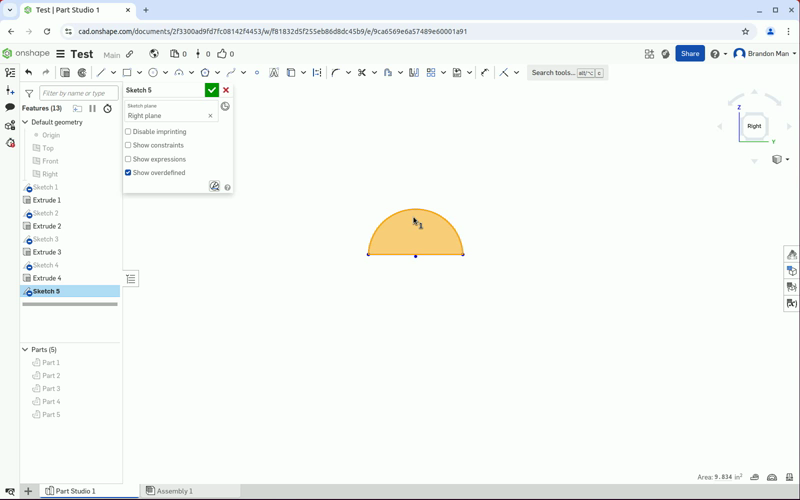
scroll(-6)
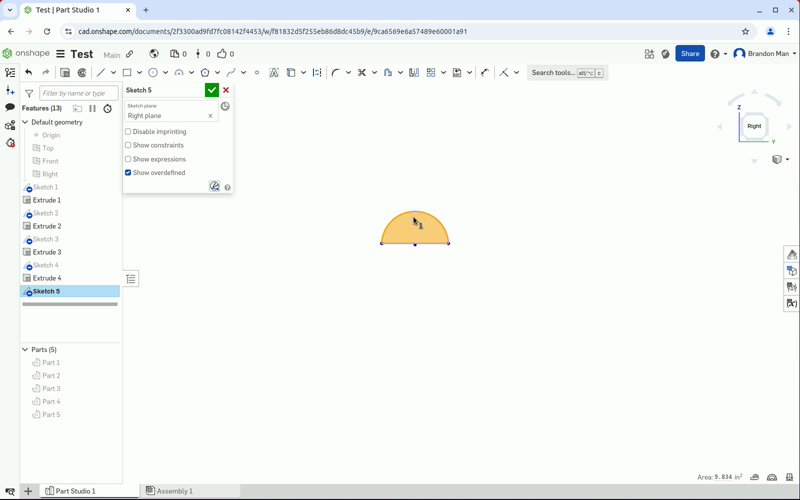
scroll(-6)
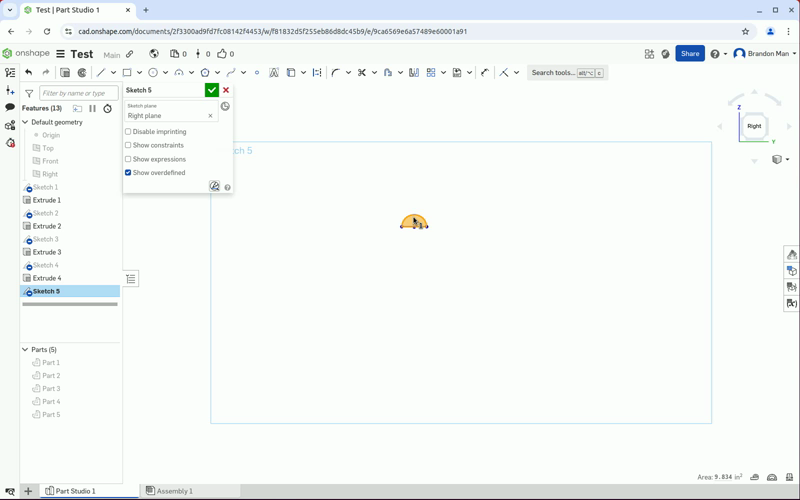
mouse_move(73, 352)
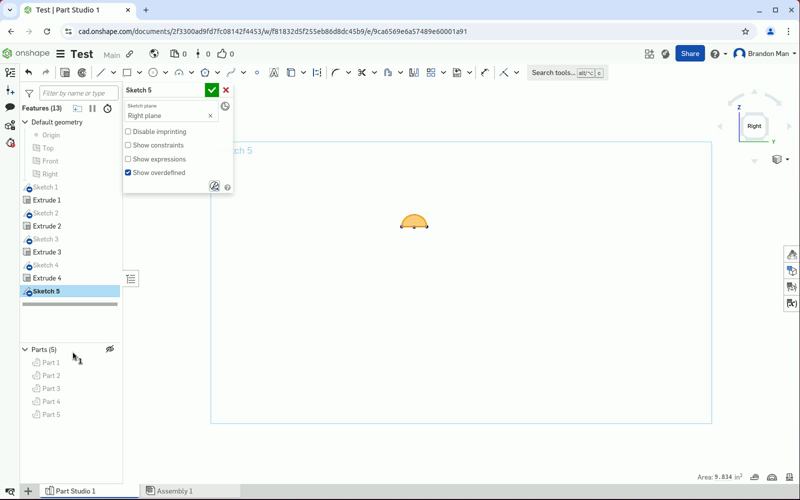
key(shift+y)
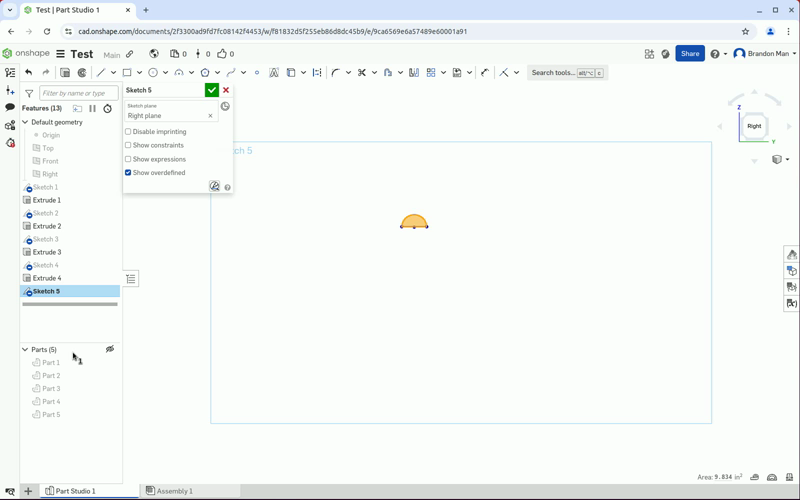
key(shift+e)
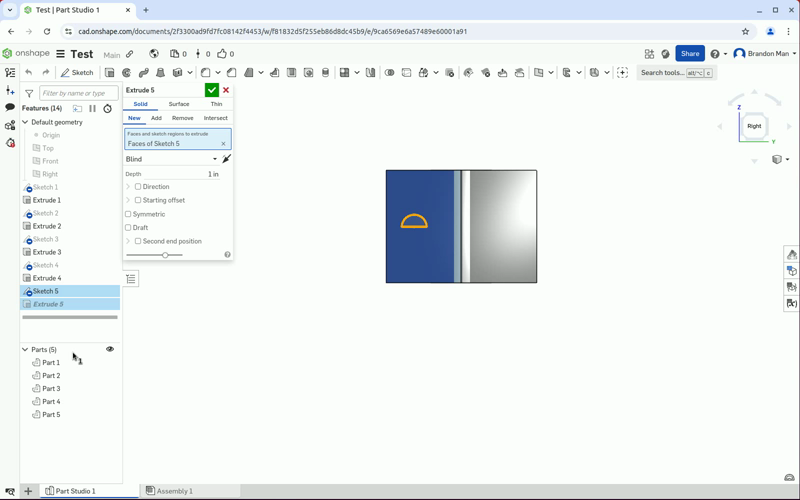
mouse_move(143, 106)
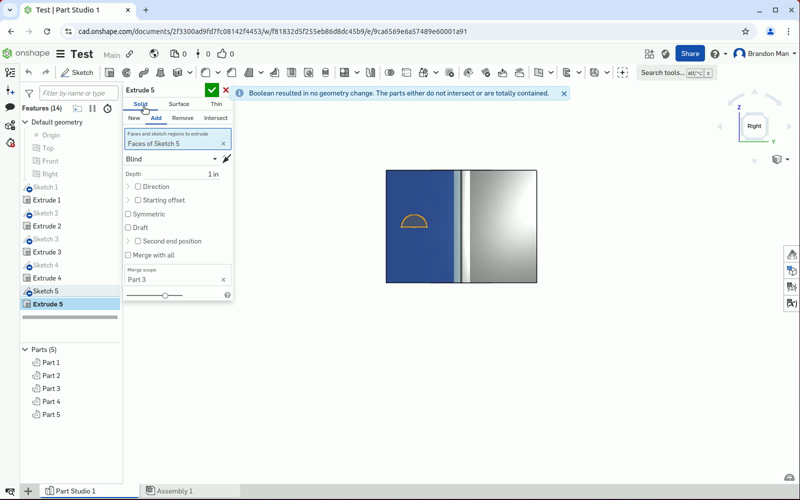
click(143, 106)
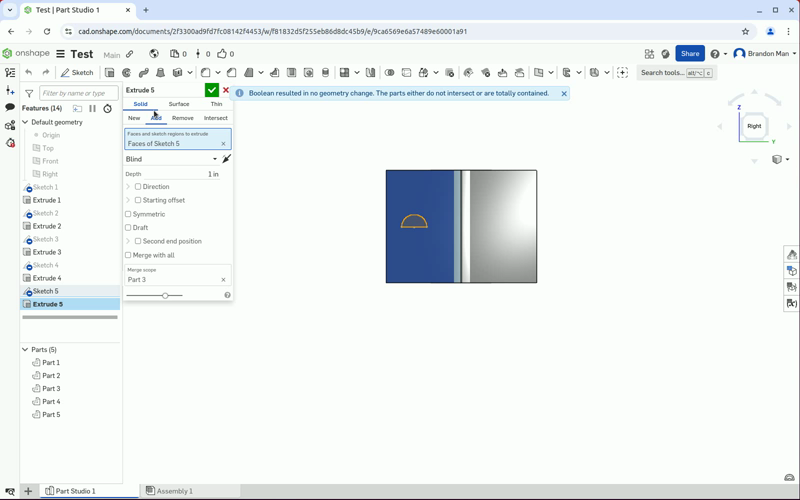
mouse_move(186, 120)
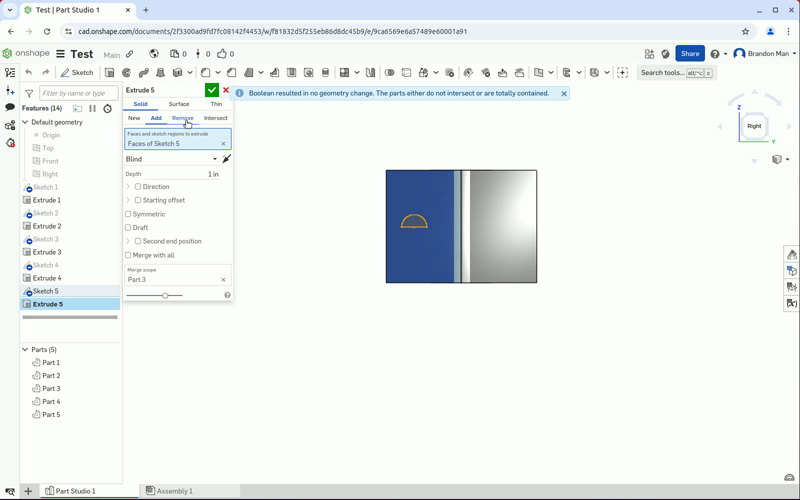
click(186, 120)
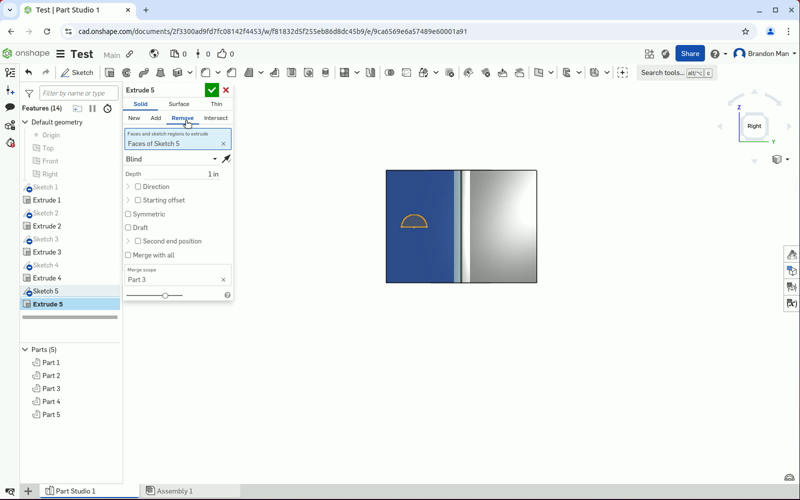
key(tab, 4)
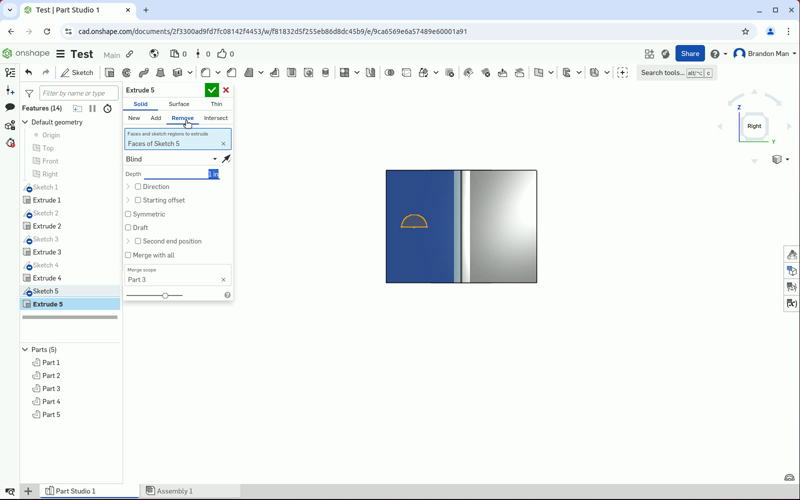
text(30.811)
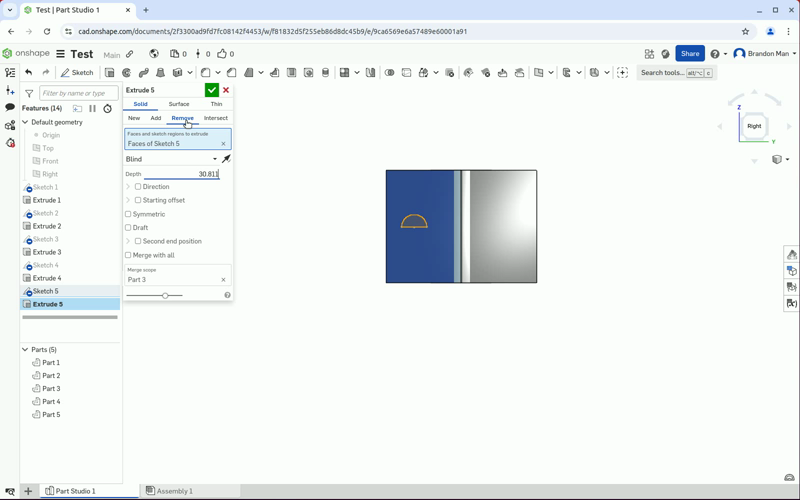
key(tab, 6)
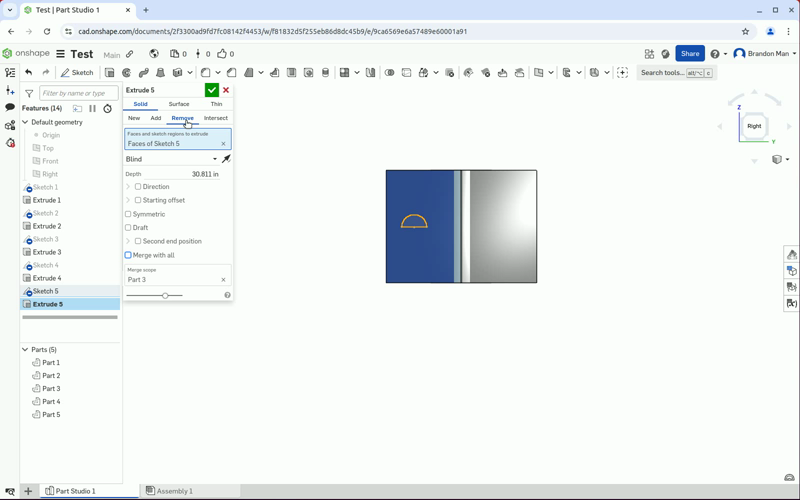
key(space)
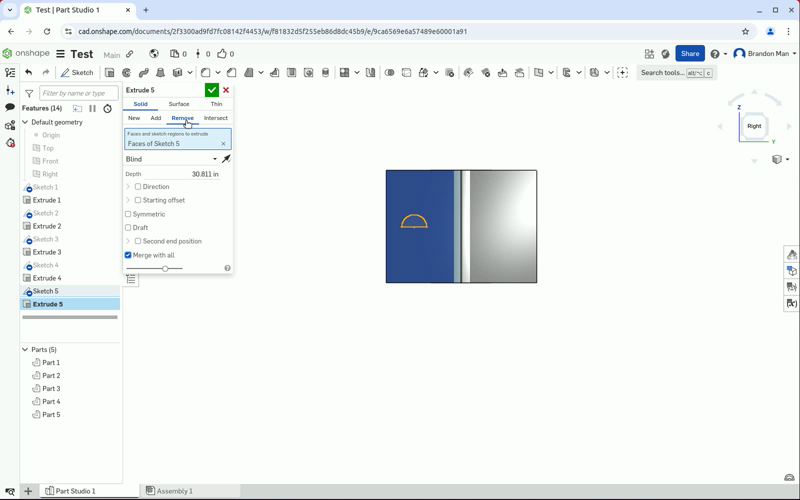
key(enter)
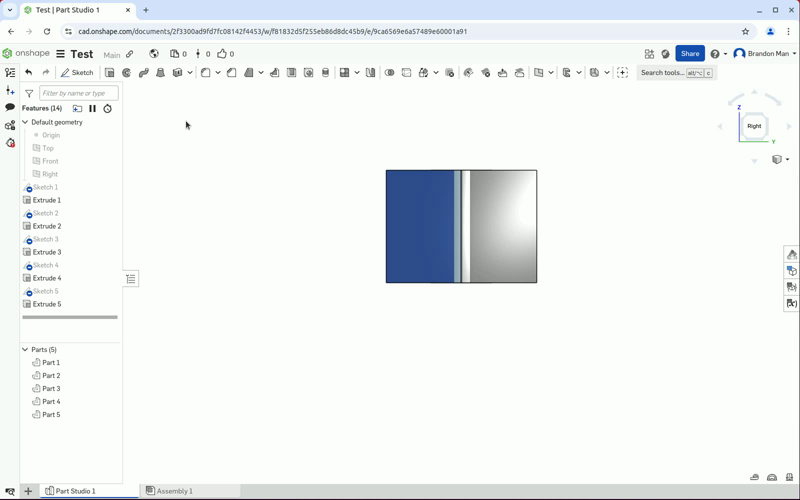
key(shift+h)
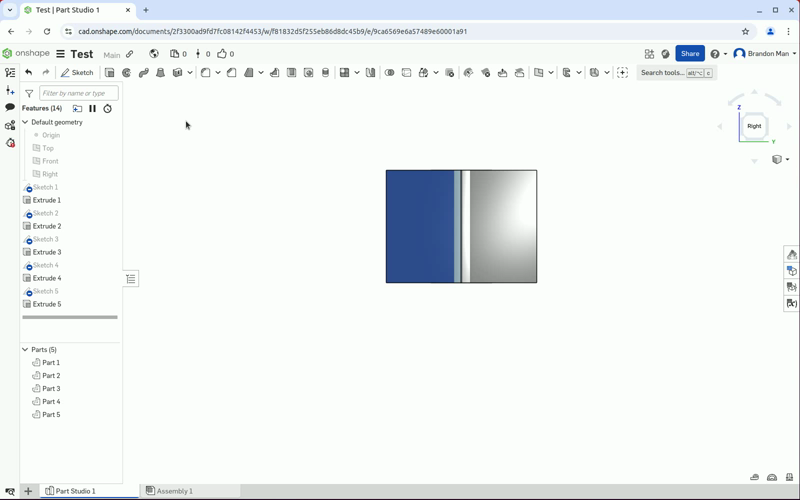
key(shift+h)
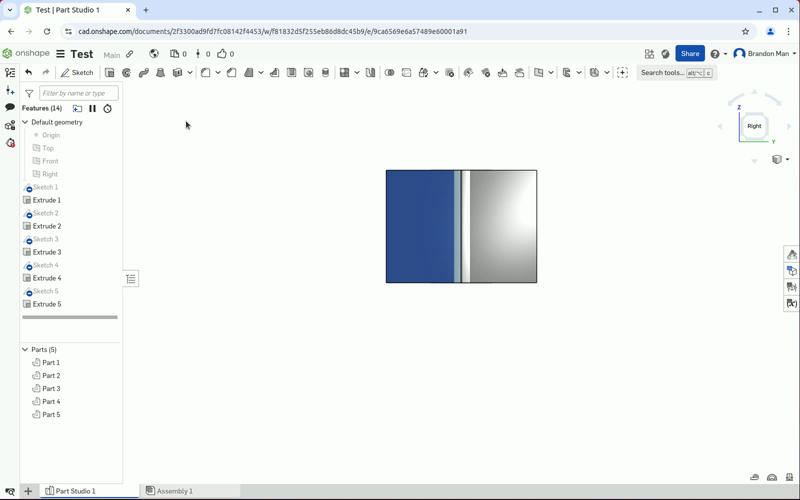
mouse_move(73, 189)
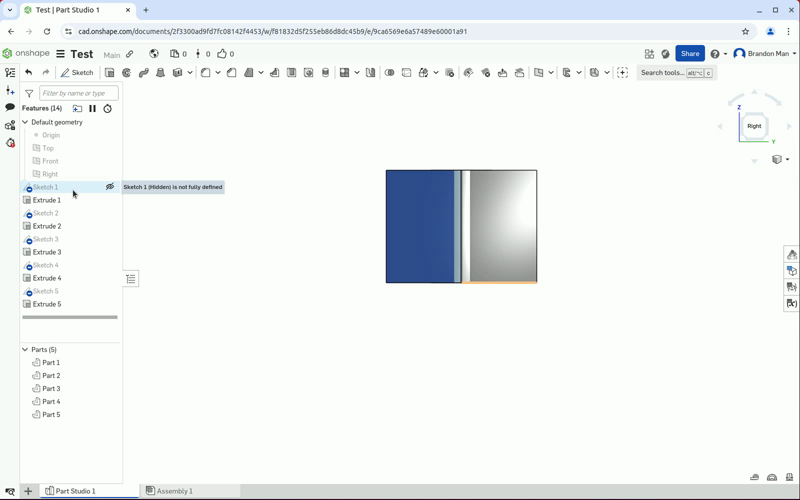
click(73, 189)
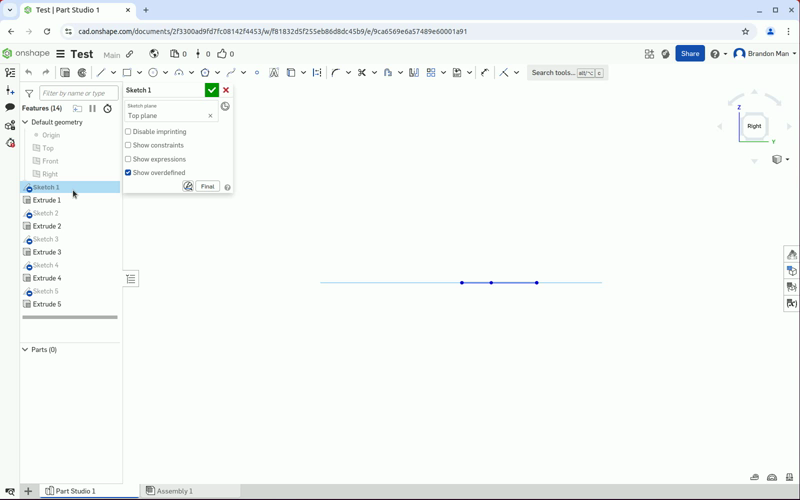
mouse_move(229, 92)
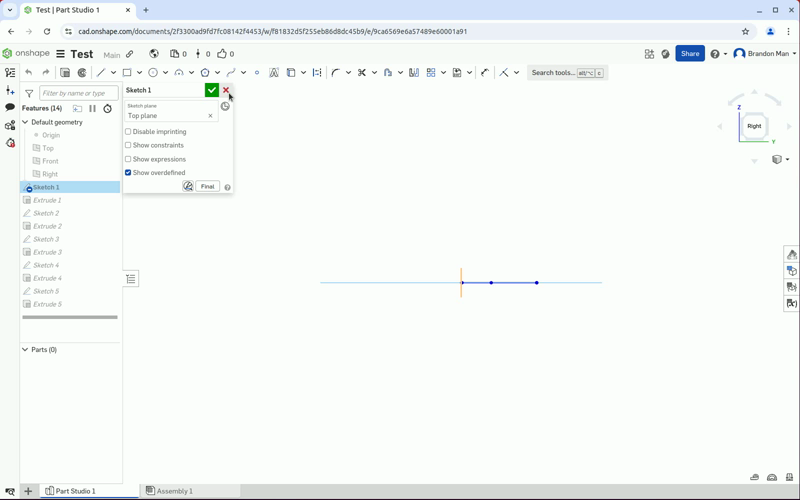
click(229, 92)
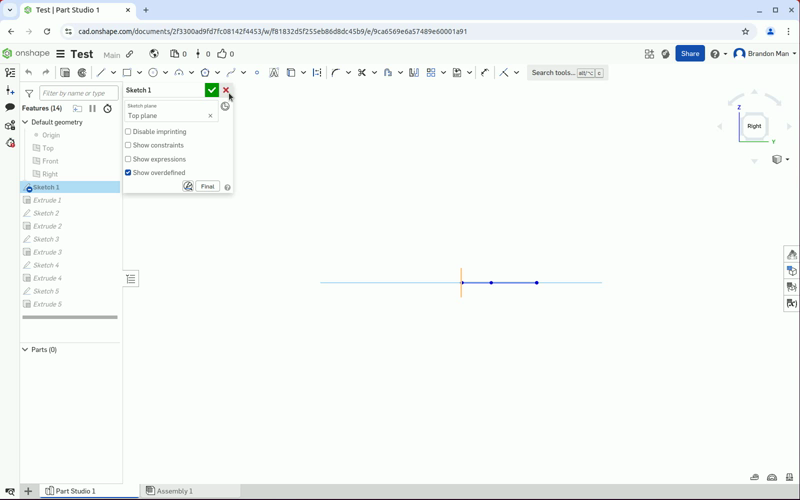
key(shift+s)
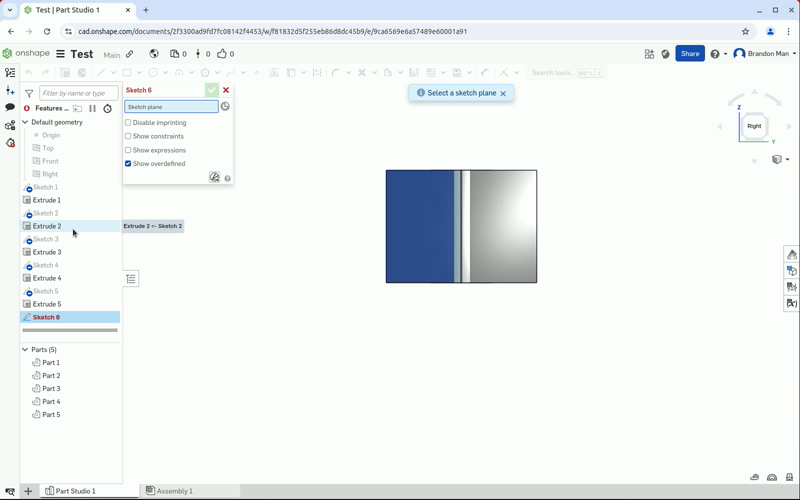
scroll(3)
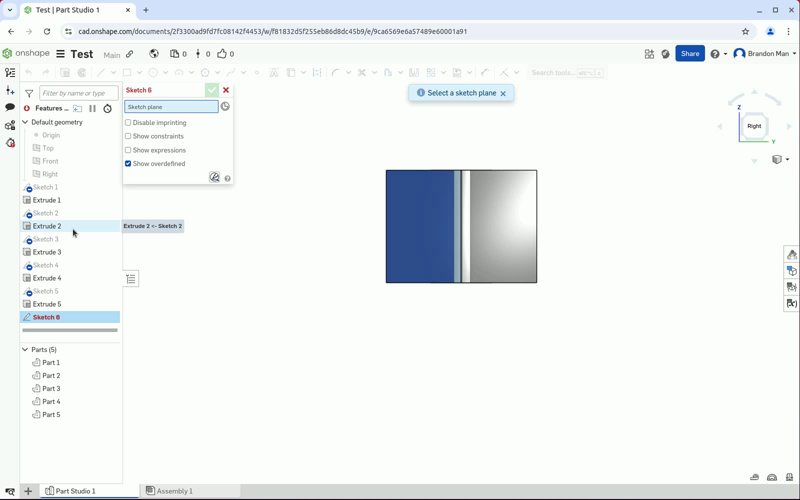
mouse_move(73, 176)
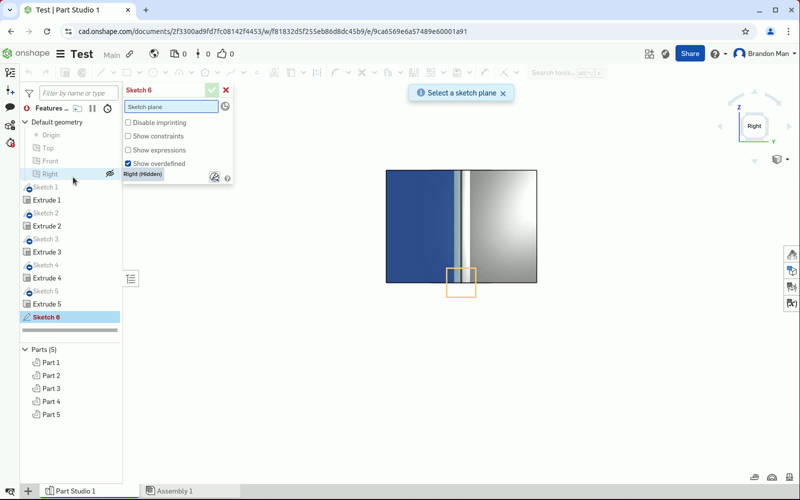
click(73, 176)
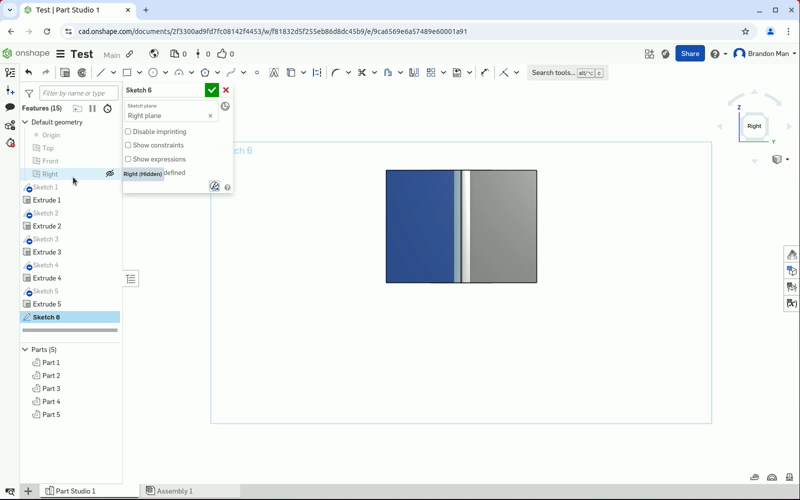
mouse_move(73, 352)
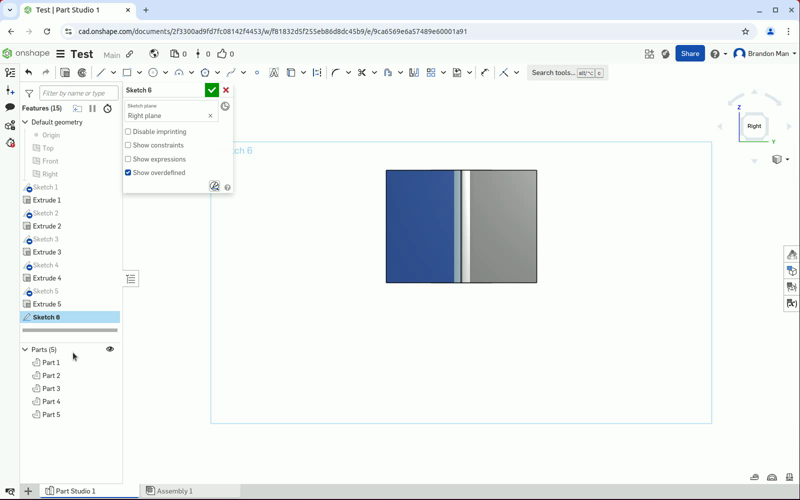
key(y)
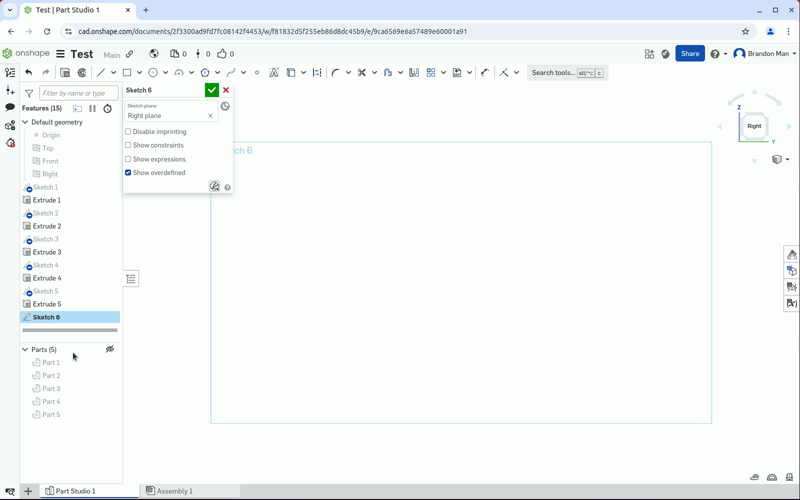
key(a)
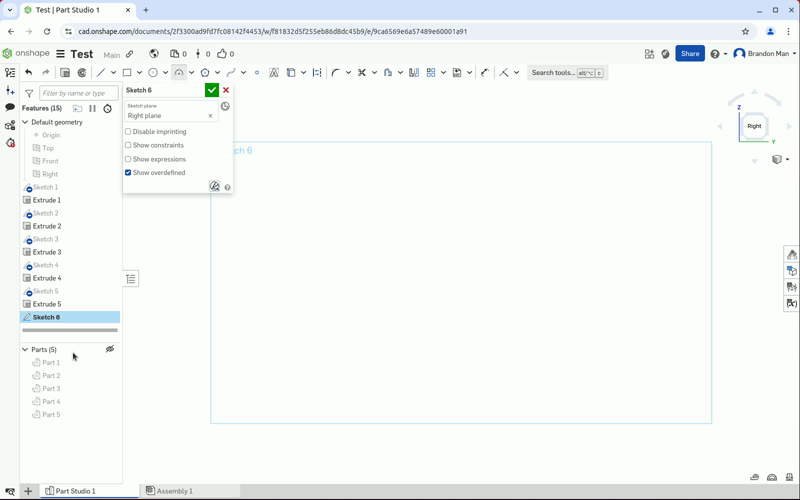
key_down(shift)
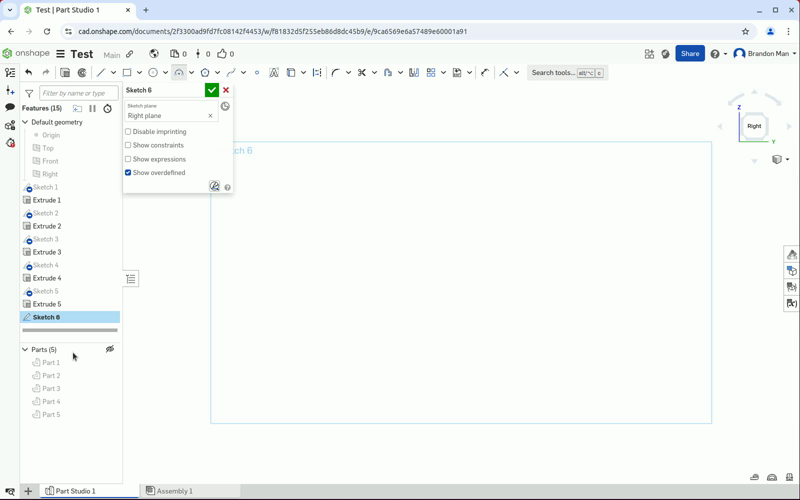
mouse_move(401, 226)
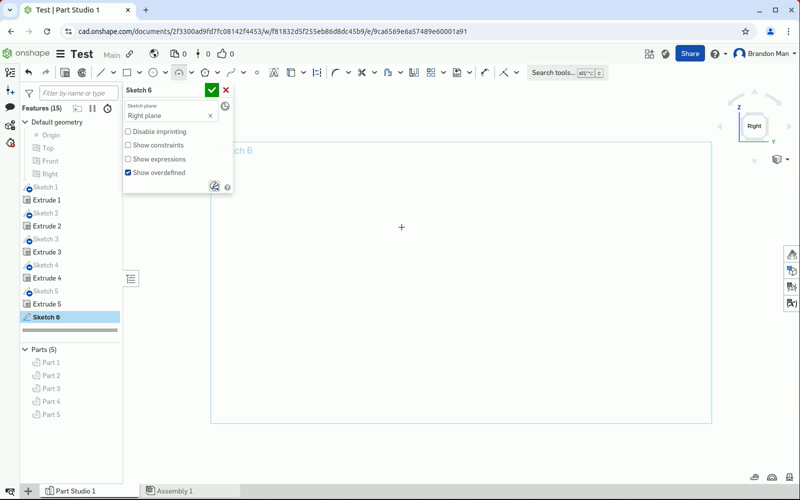
click(401, 226)
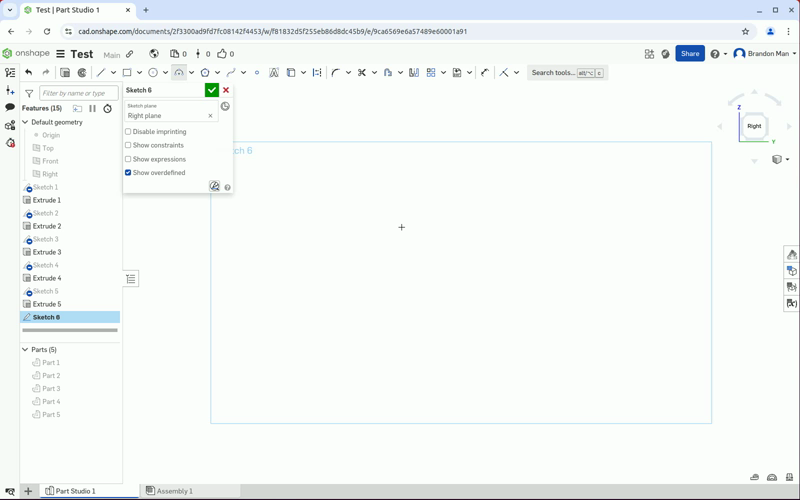
key_up(shift)
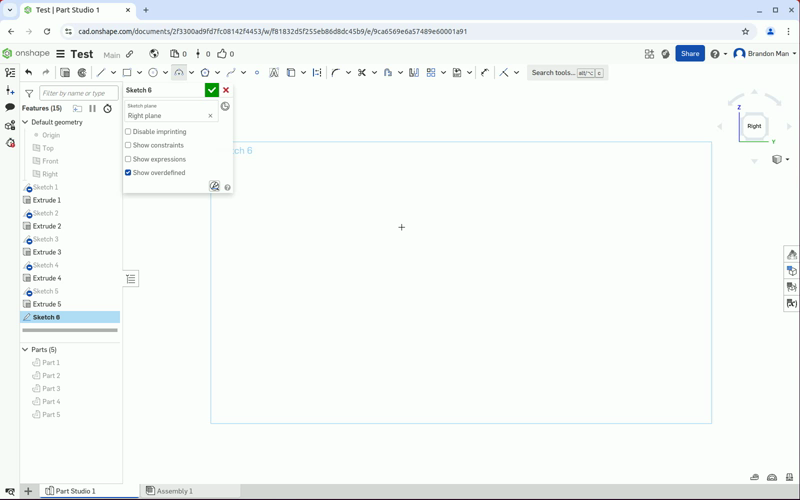
key_down(shift)
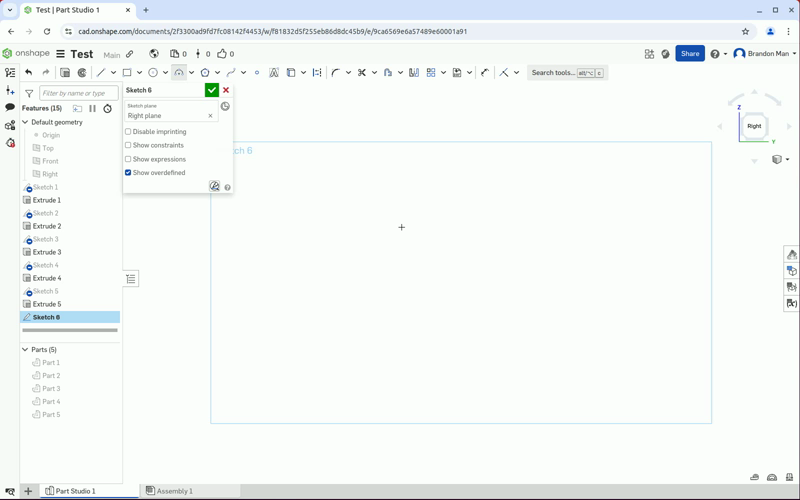
mouse_move(426, 226)
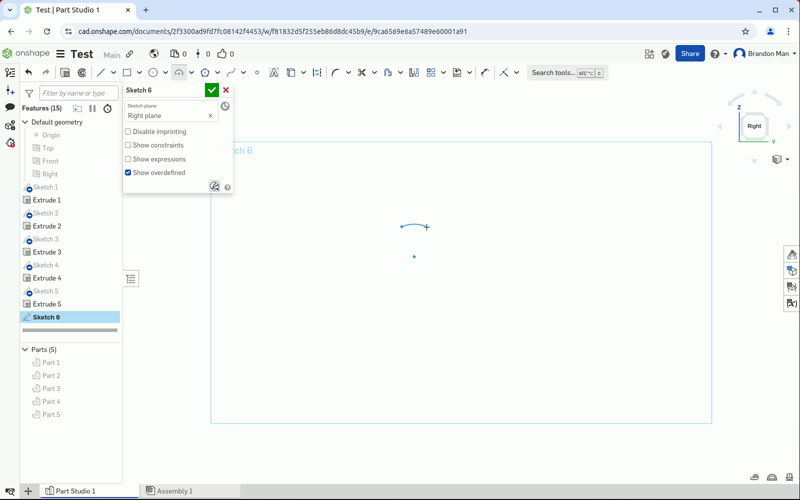
click(426, 226)
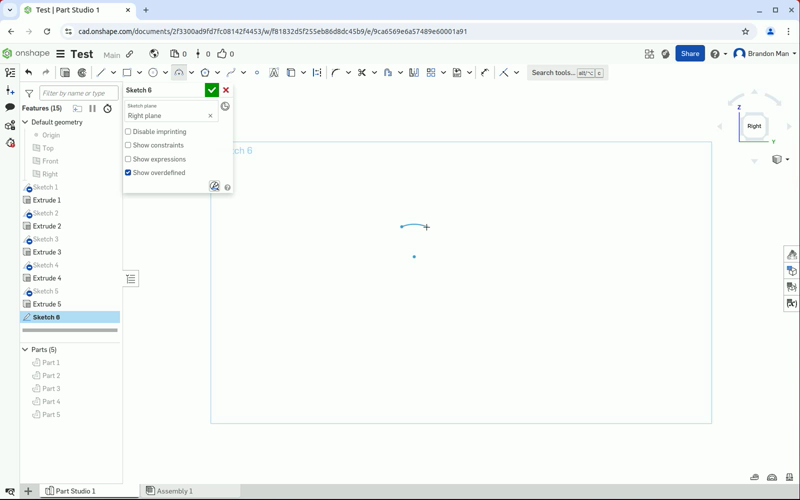
mouse_move(414, 238)
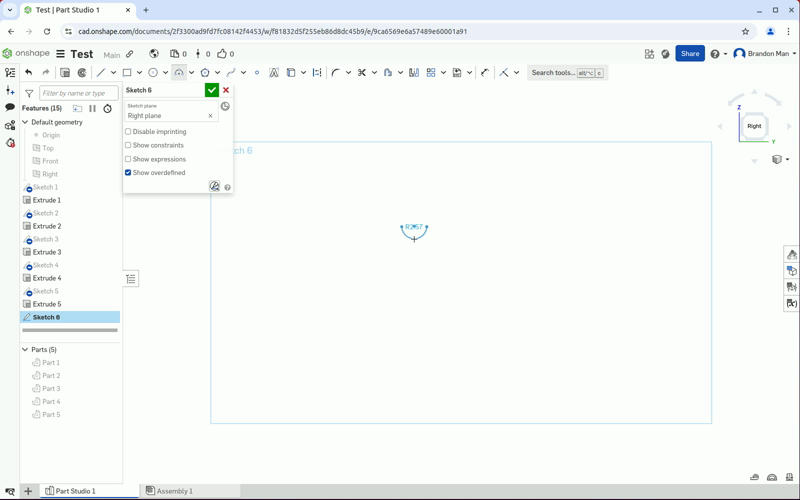
click(414, 238)
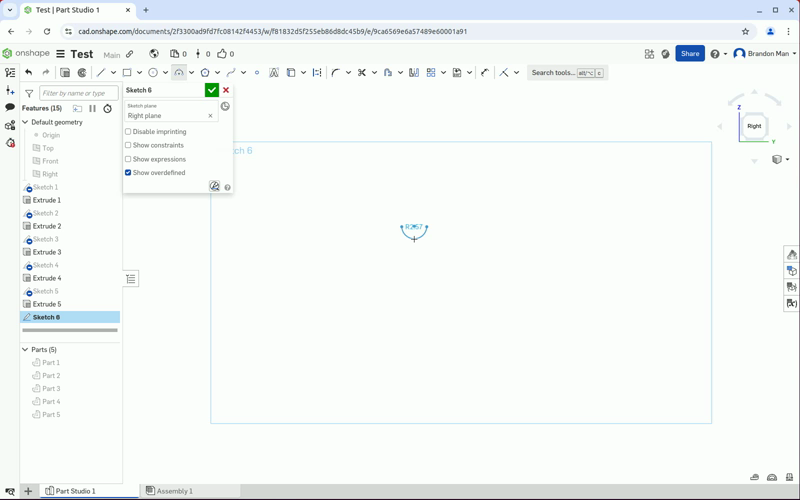
key_up(shift)
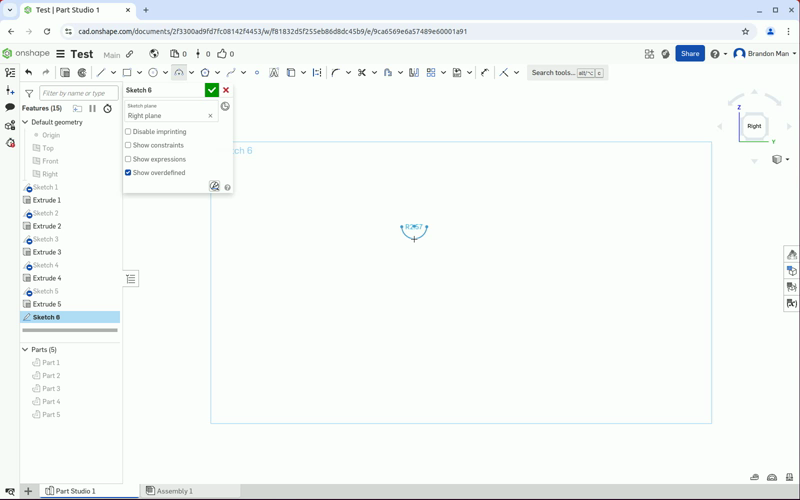
key(esc)
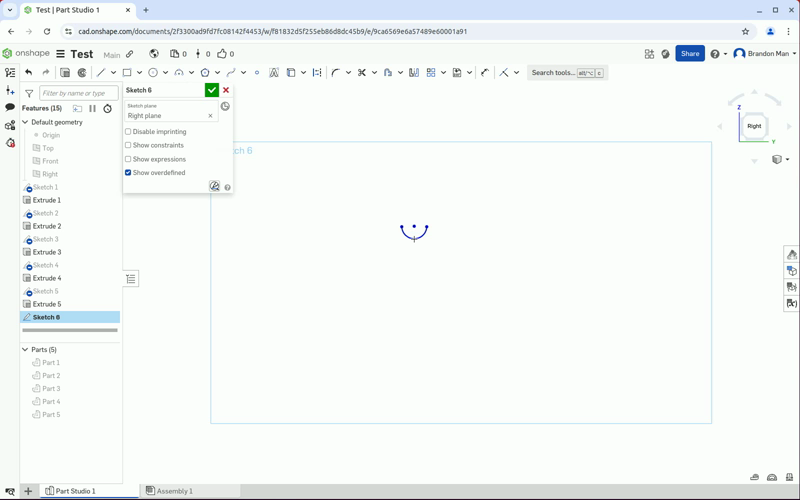
key(l)
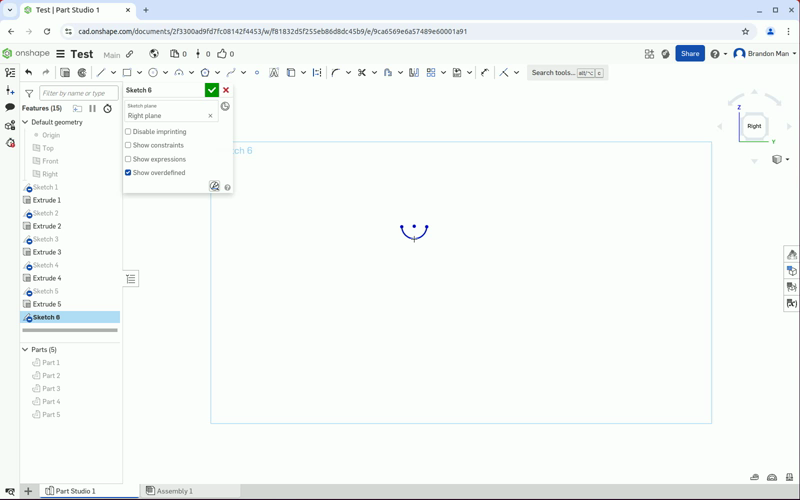
mouse_move(426, 226)
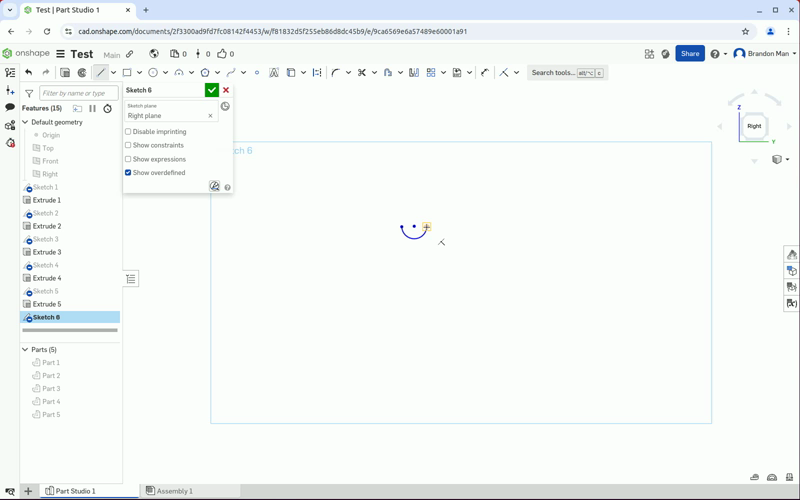
click(426, 226)
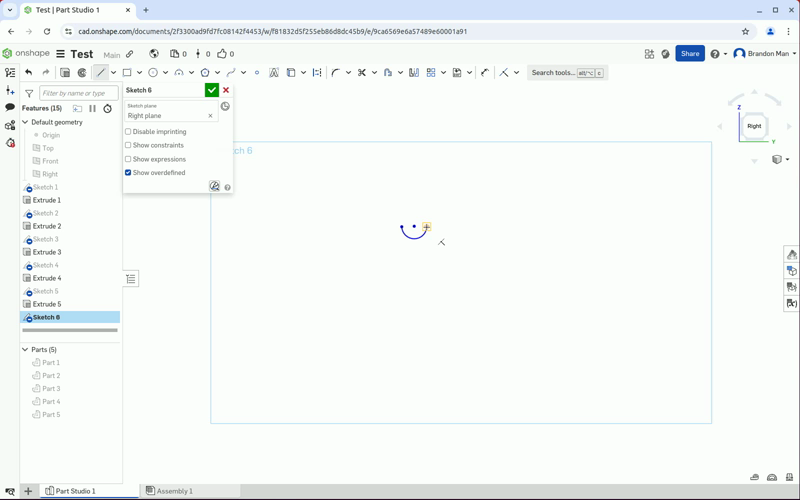
mouse_move(456, 226)
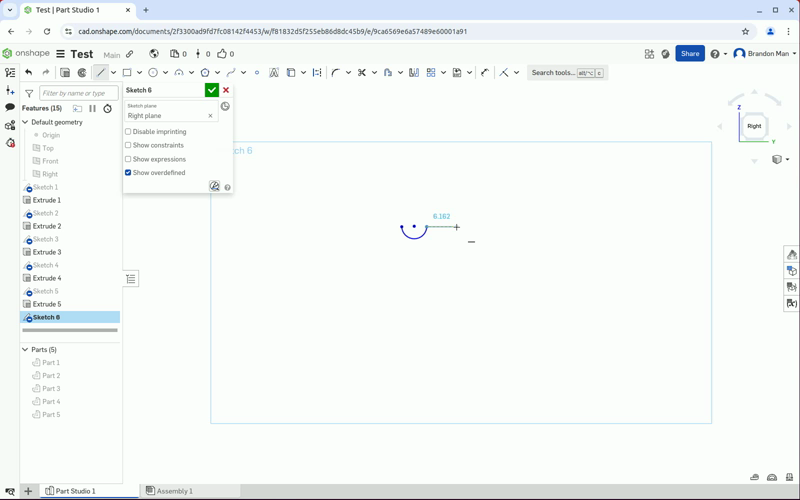
key_down(shift)
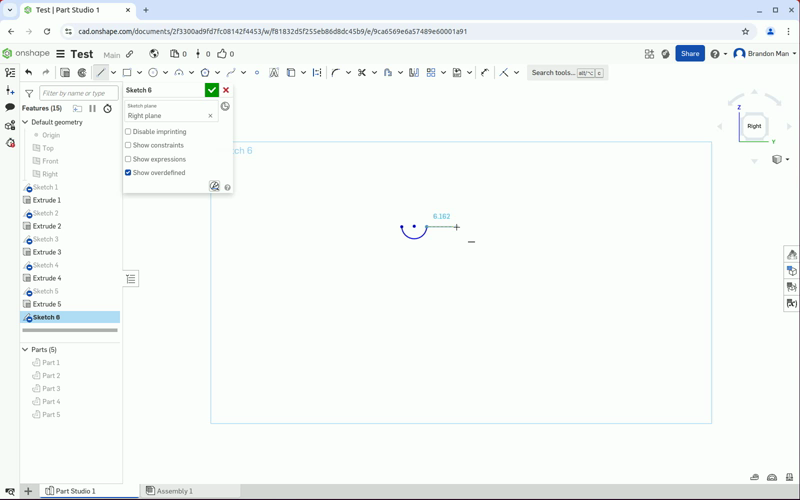
mouse_move(401, 226)
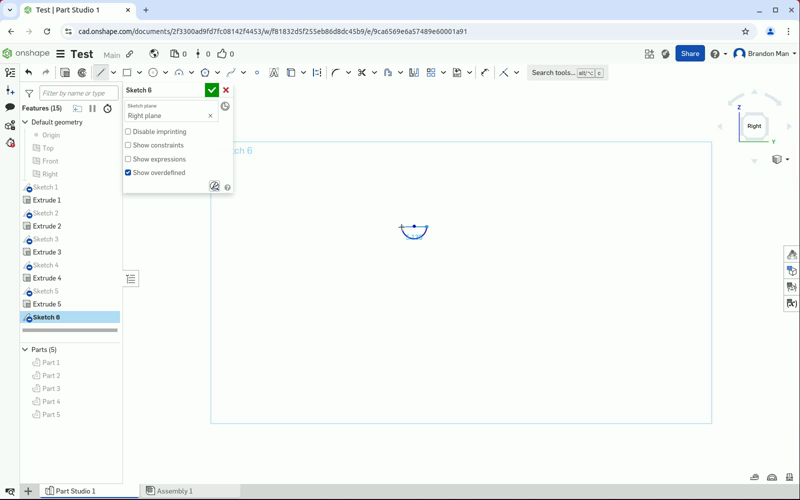
key_up(shift)
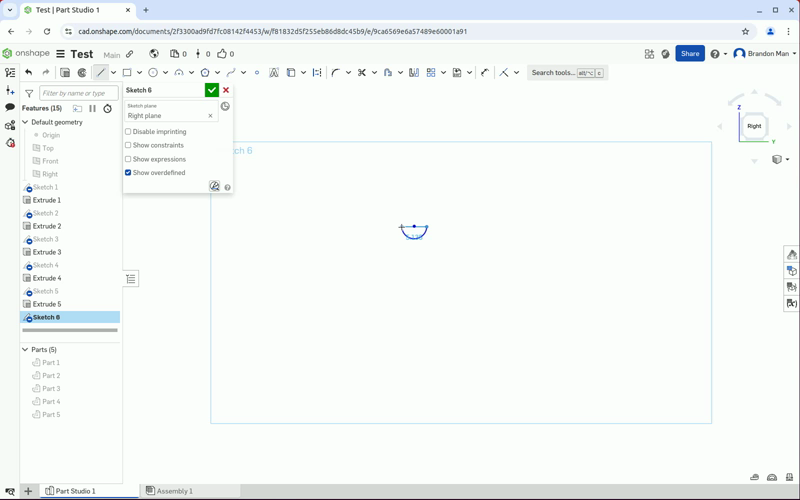
click(401, 226)
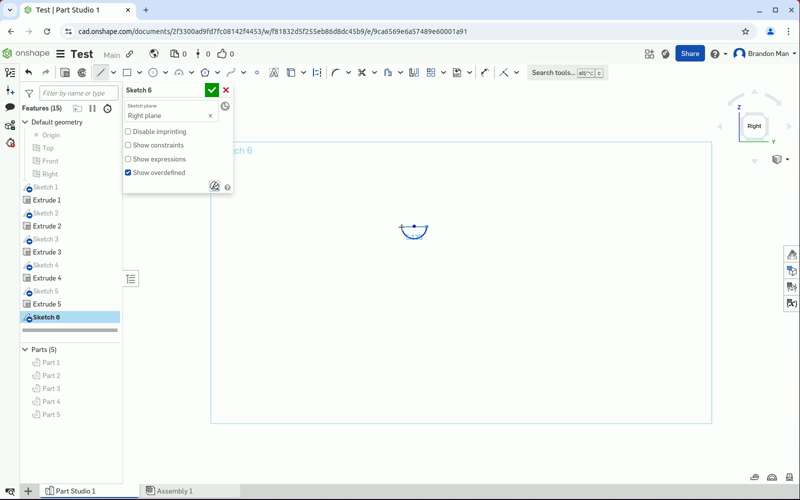
key(esc)
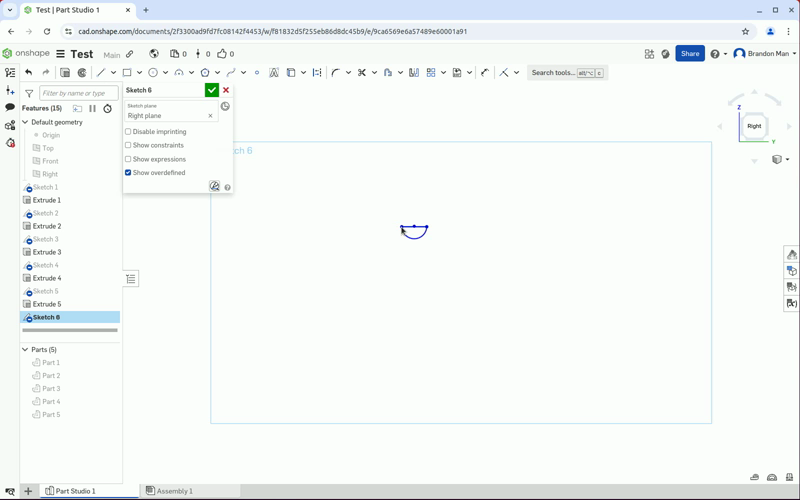
mouse_move(418, 227)
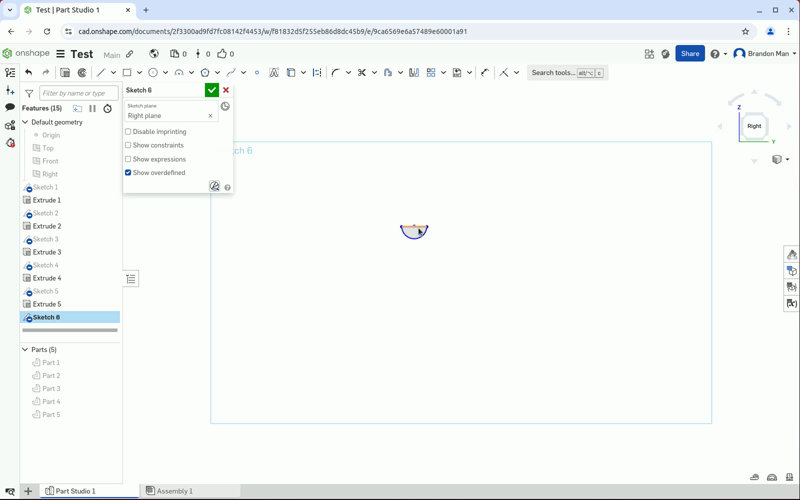
scroll(6)
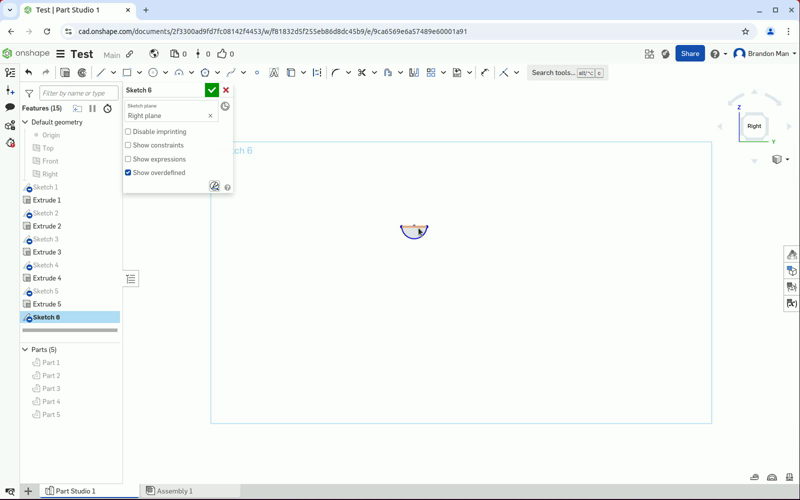
scroll(6)
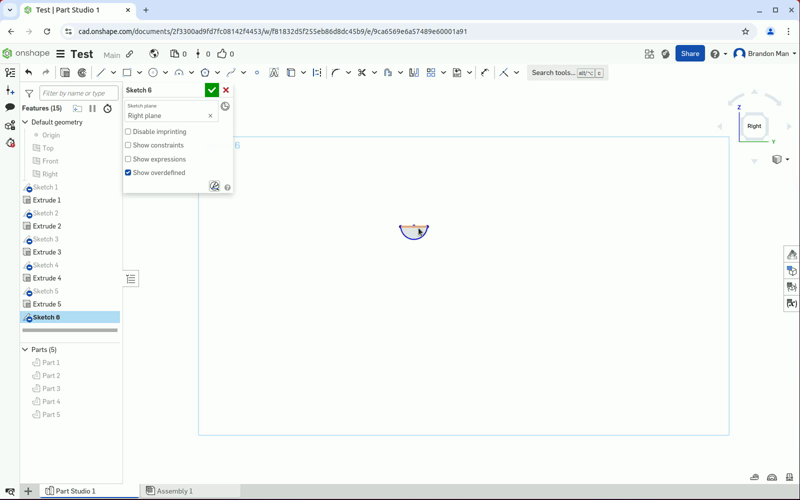
scroll(6)
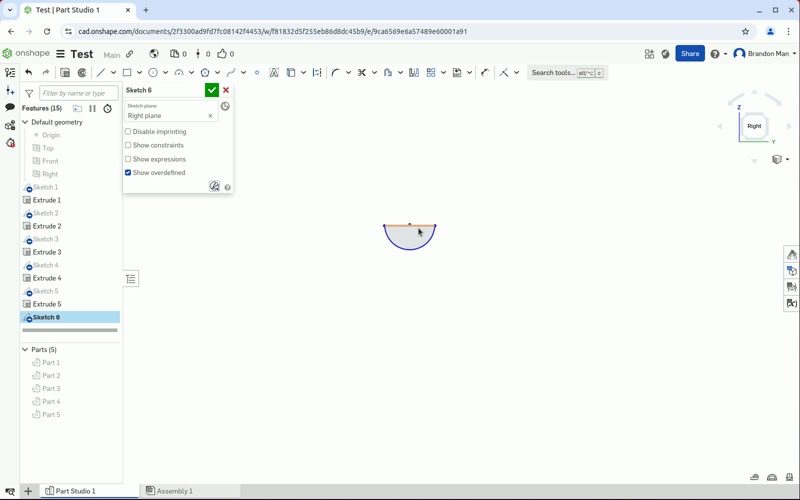
scroll(6)
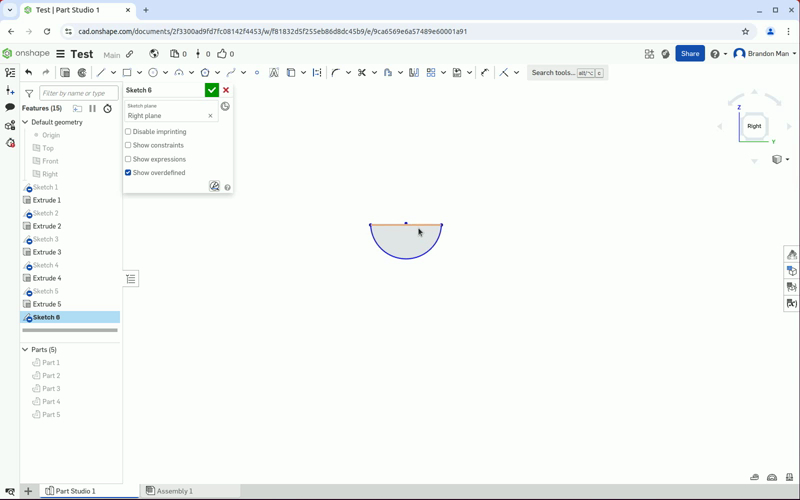
scroll(6)
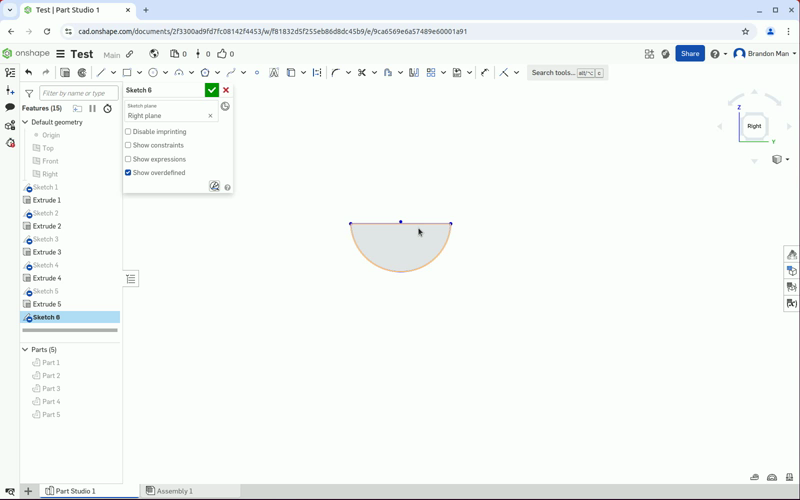
scroll(6)
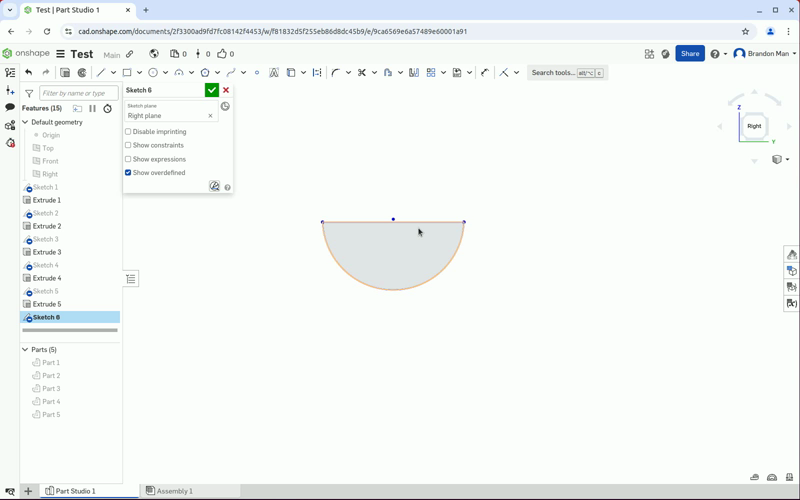
scroll(6)
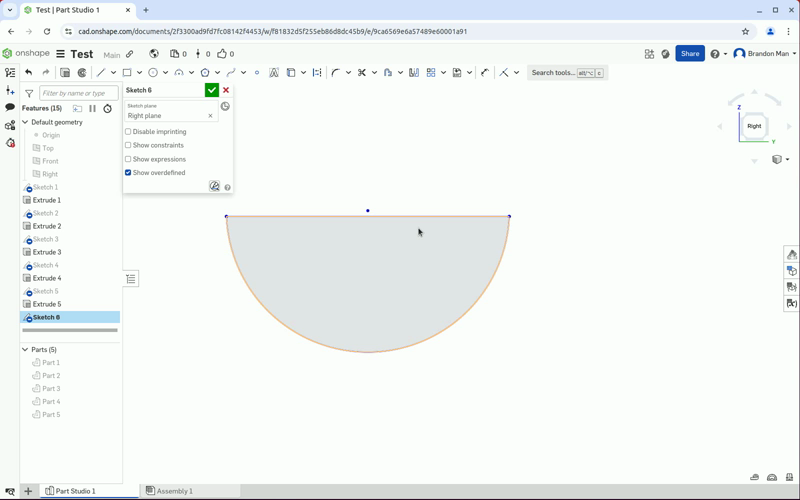
click(418, 227)
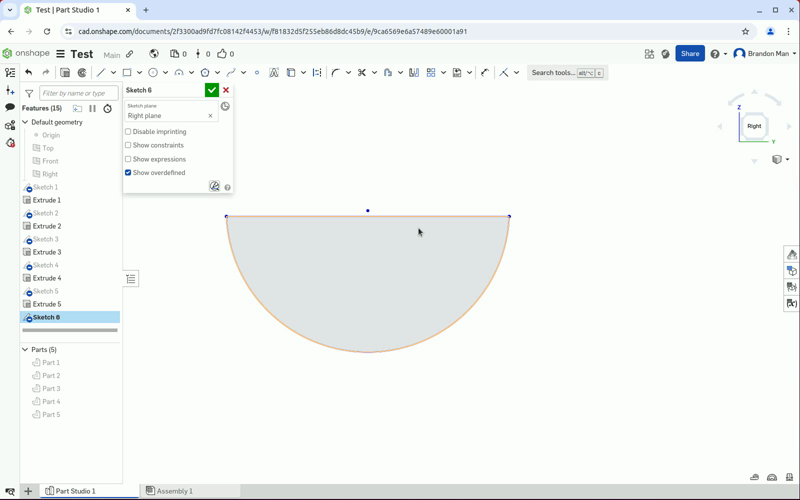
scroll(-6)
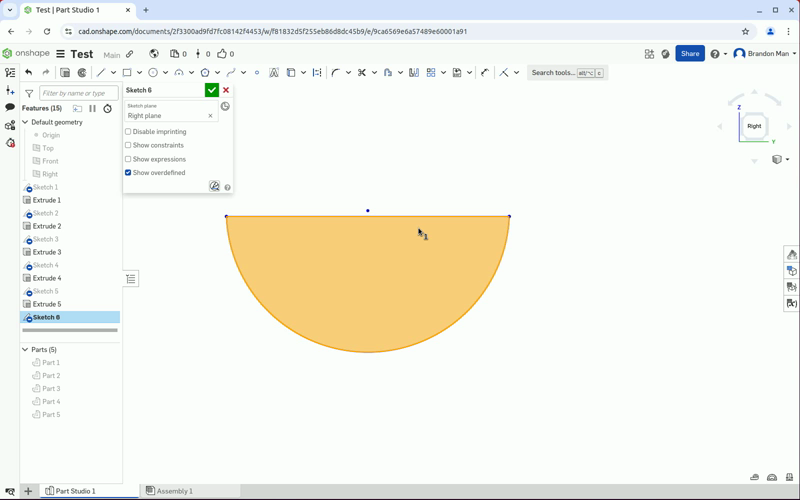
scroll(-6)
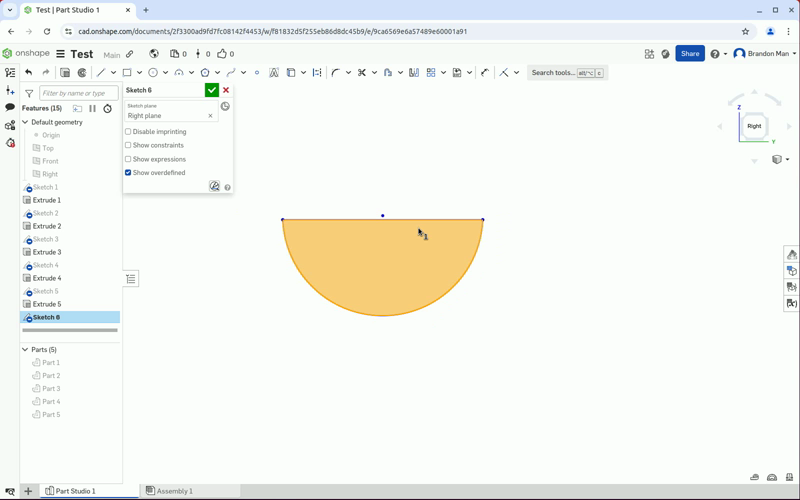
scroll(-6)
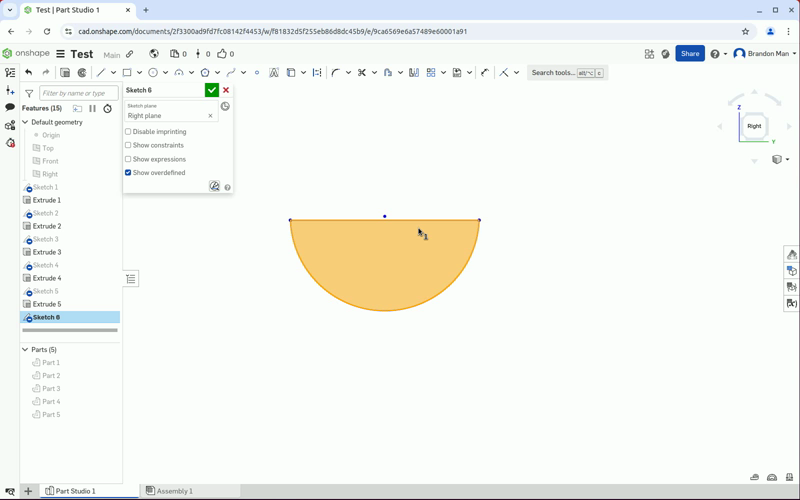
scroll(-6)
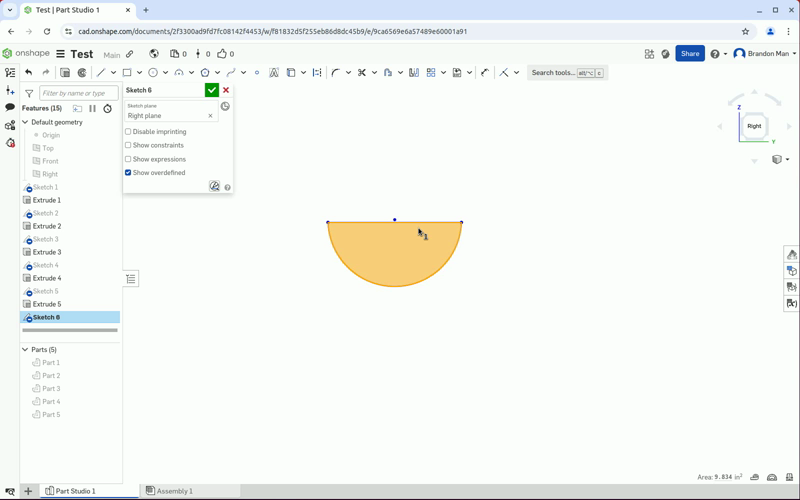
scroll(-6)
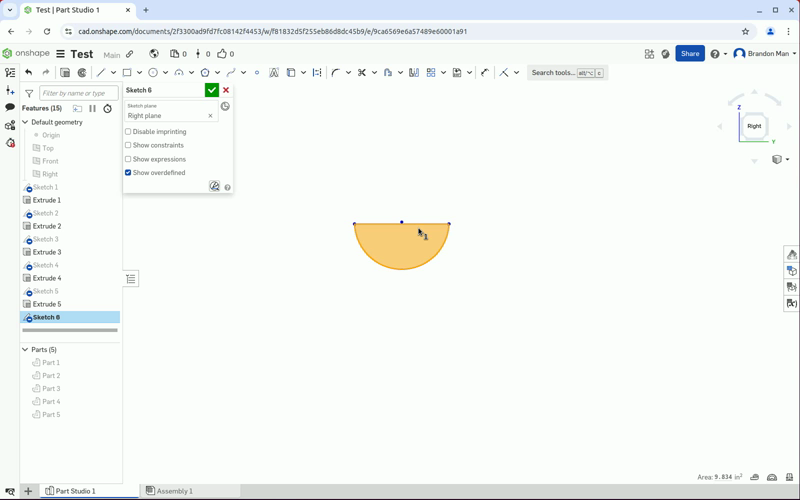
scroll(-6)
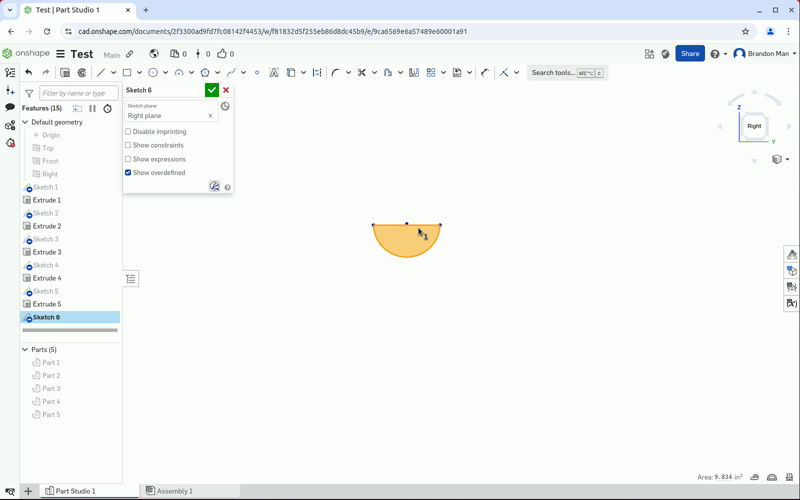
scroll(-6)
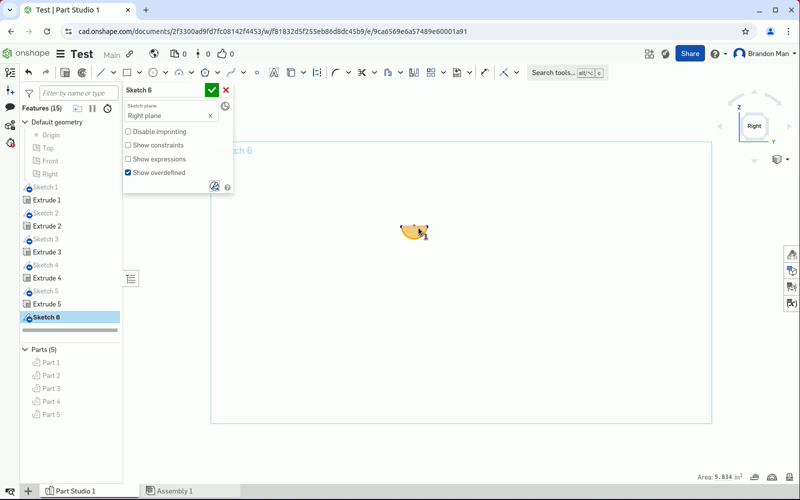
mouse_move(73, 352)
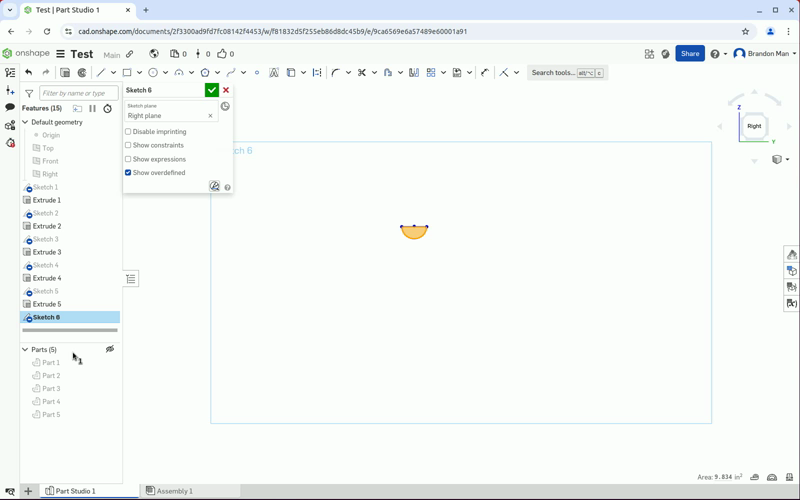
key(shift+y)
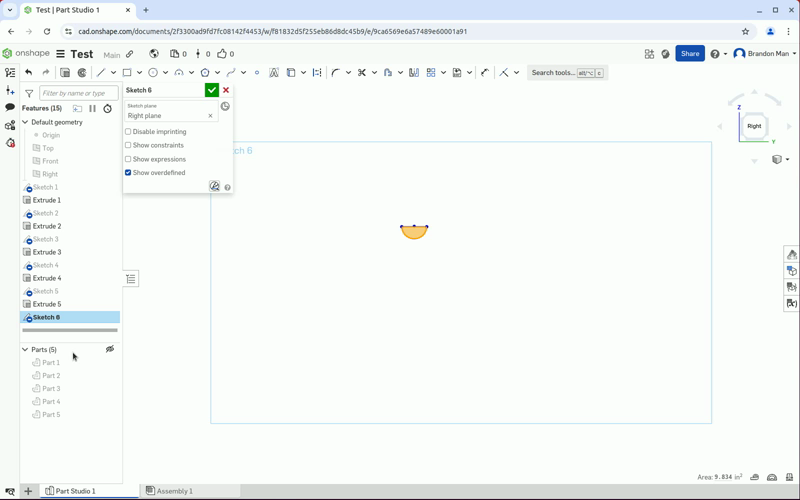
key(shift+e)
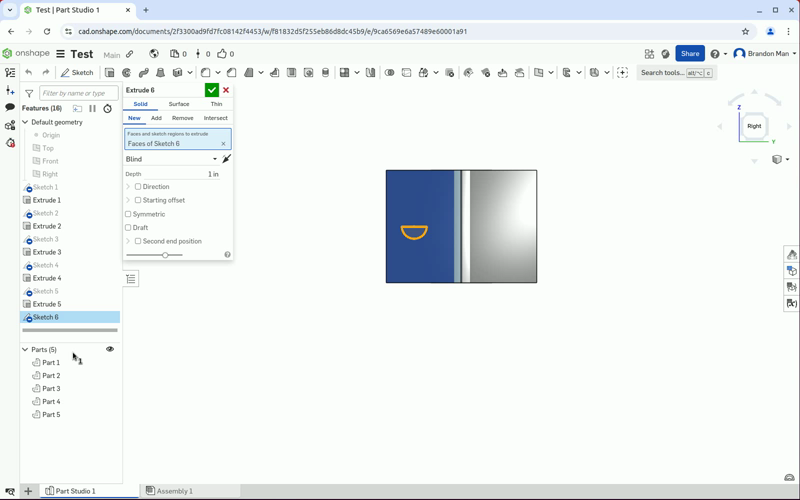
mouse_move(143, 106)
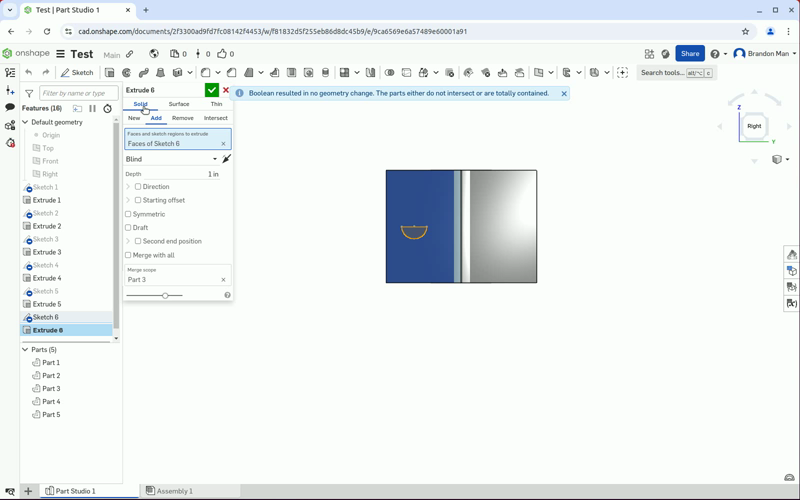
click(143, 106)
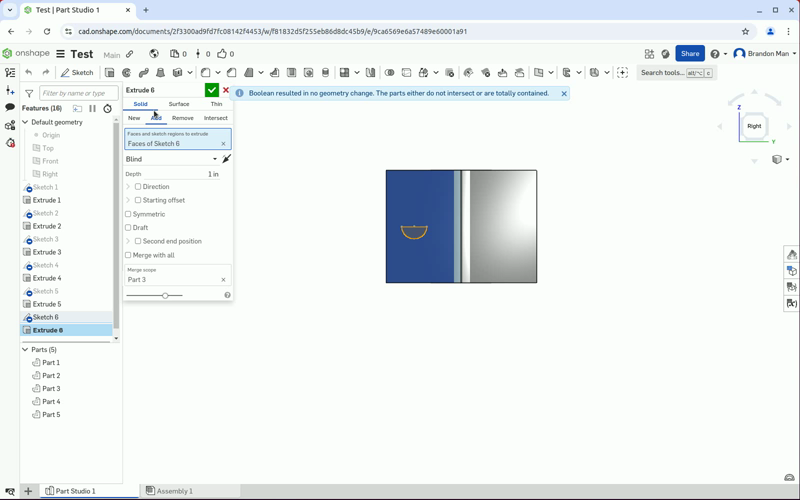
mouse_move(186, 120)
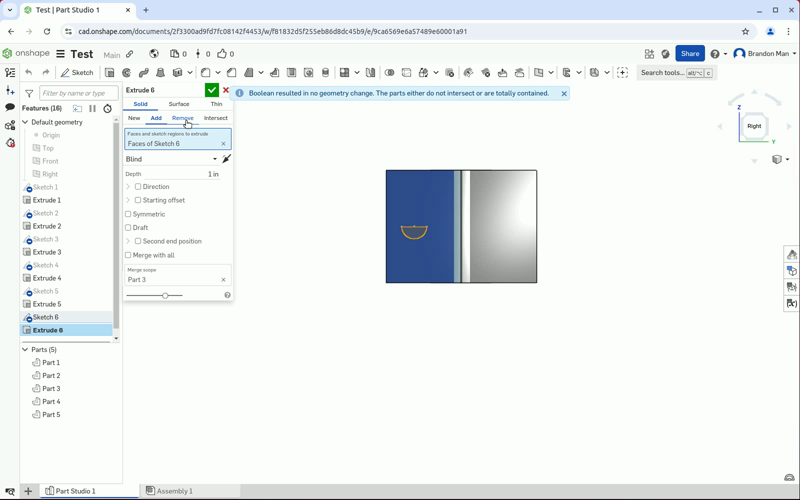
click(186, 120)
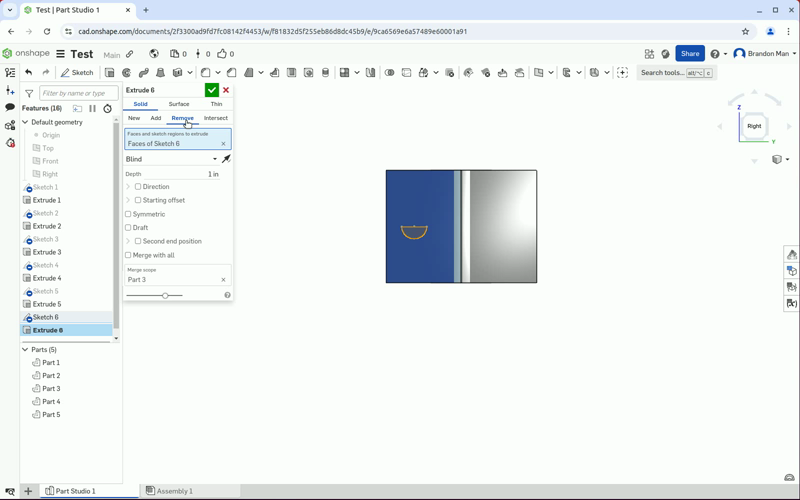
key(tab, 4)
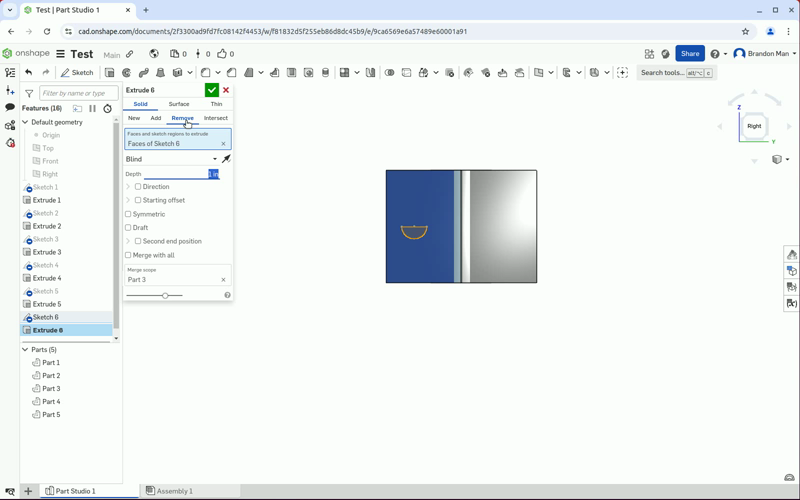
text(30.811)
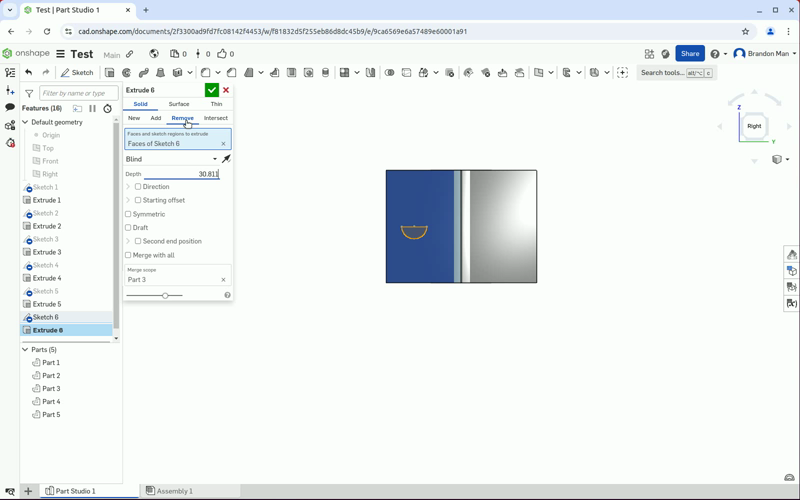
key(tab, 6)
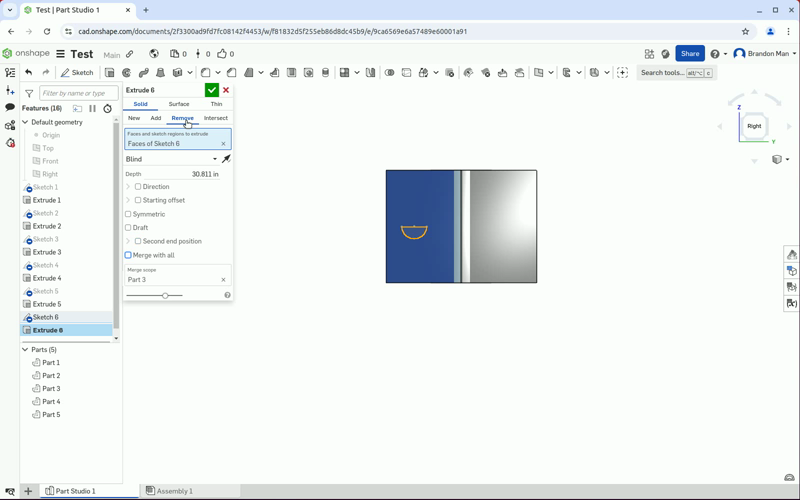
key(space)
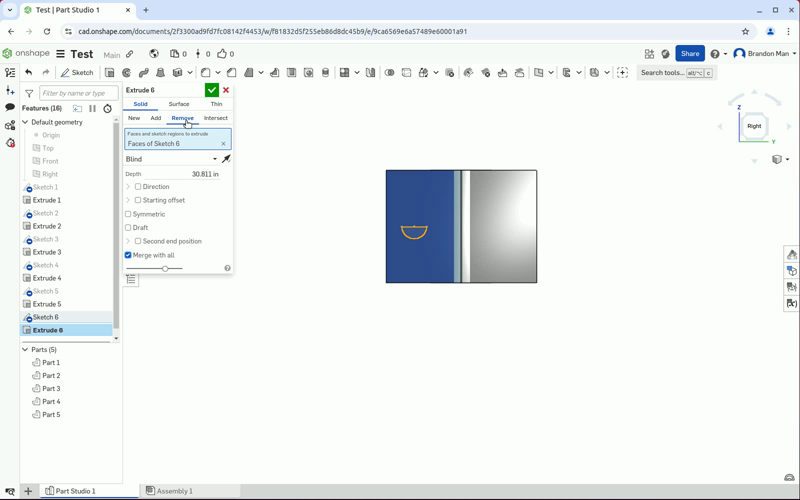
key(enter)
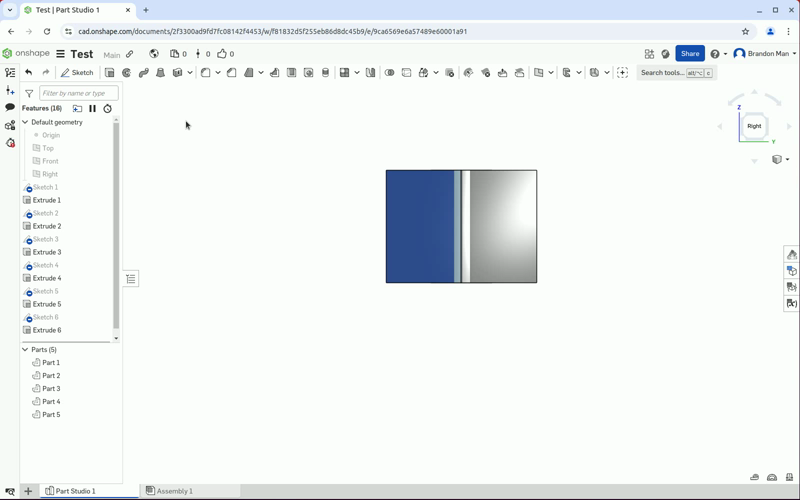
key(shift+h)
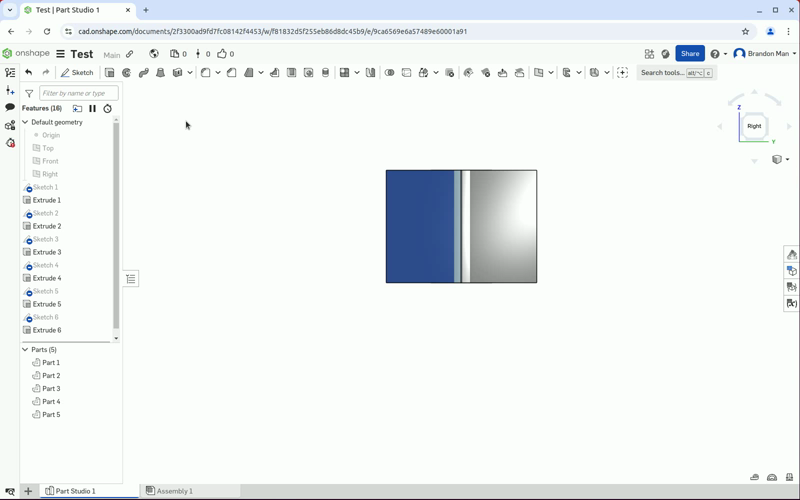
key(shift+h)
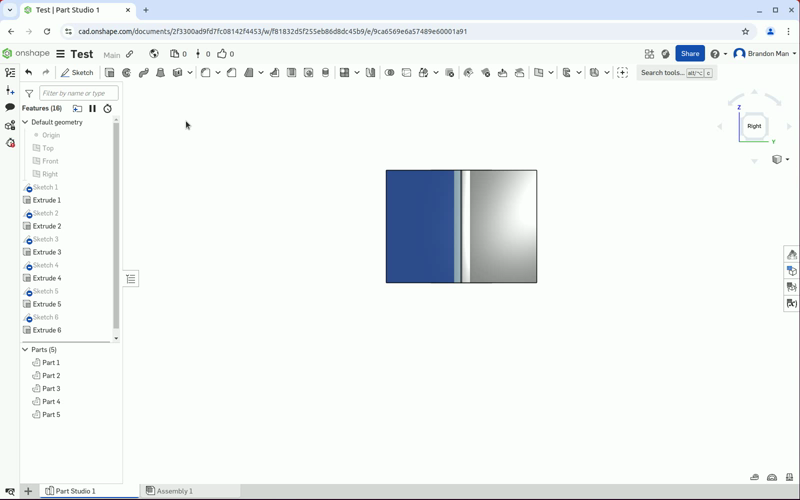
mouse_move(69, 189)
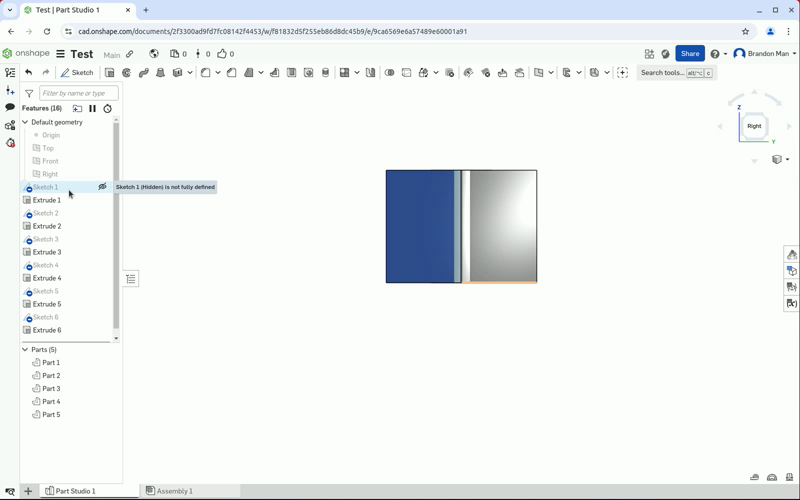
click(69, 189)
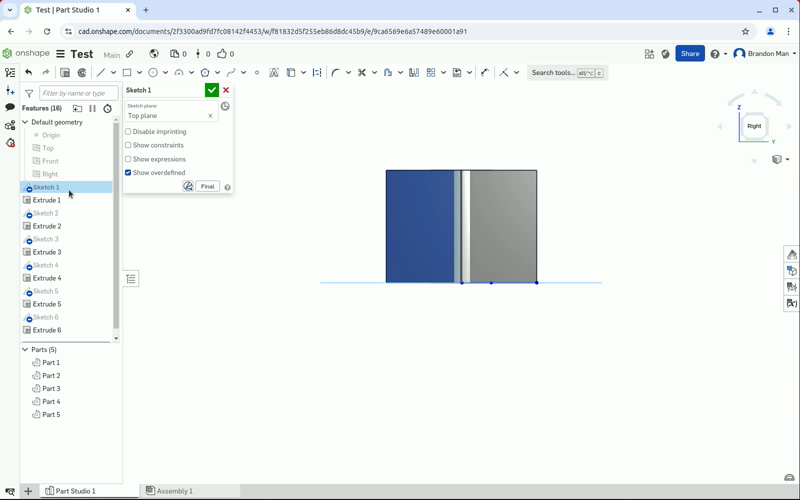
mouse_move(229, 92)
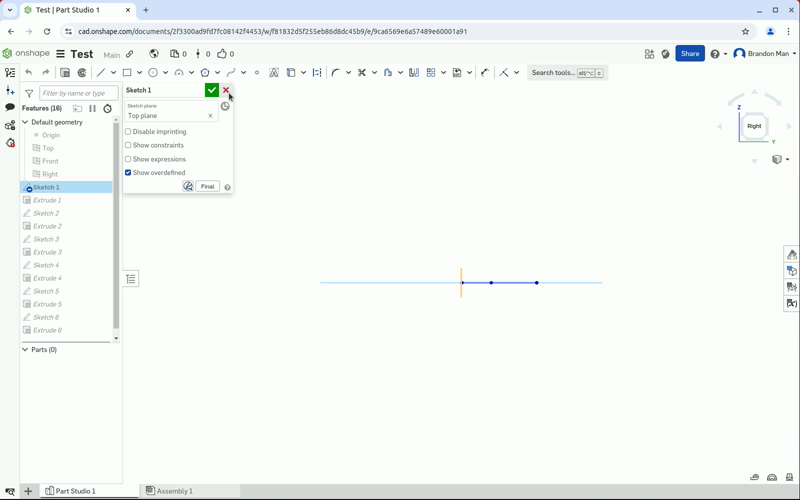
click(229, 92)
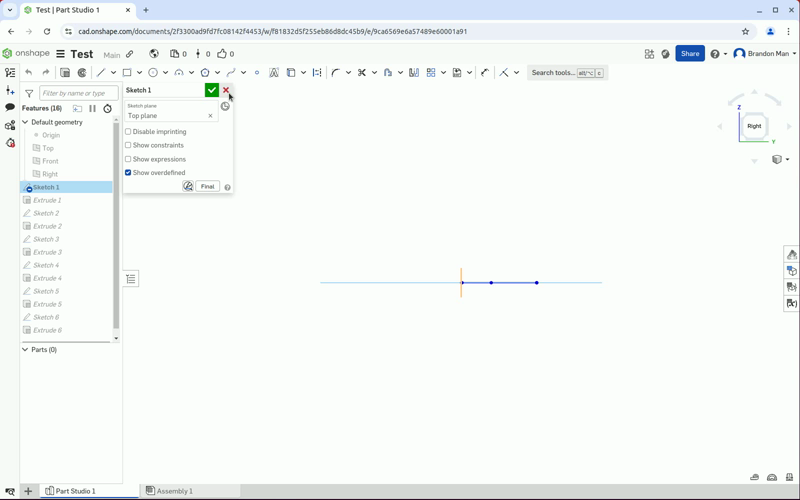
key(shift+s)
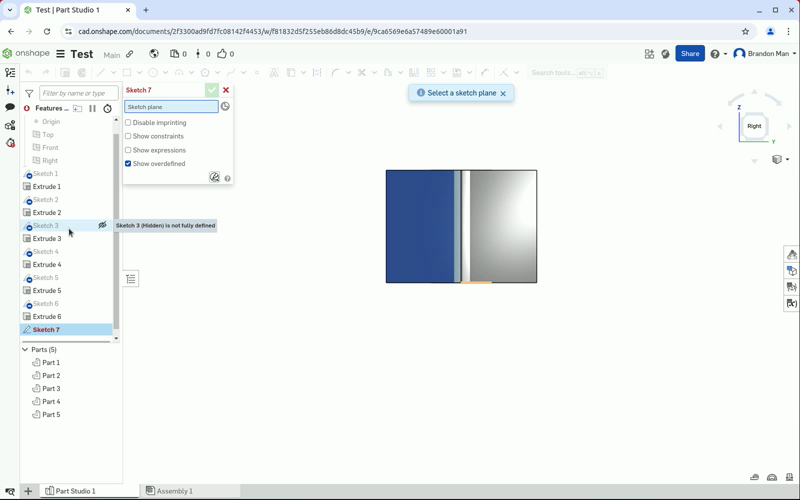
scroll(3)
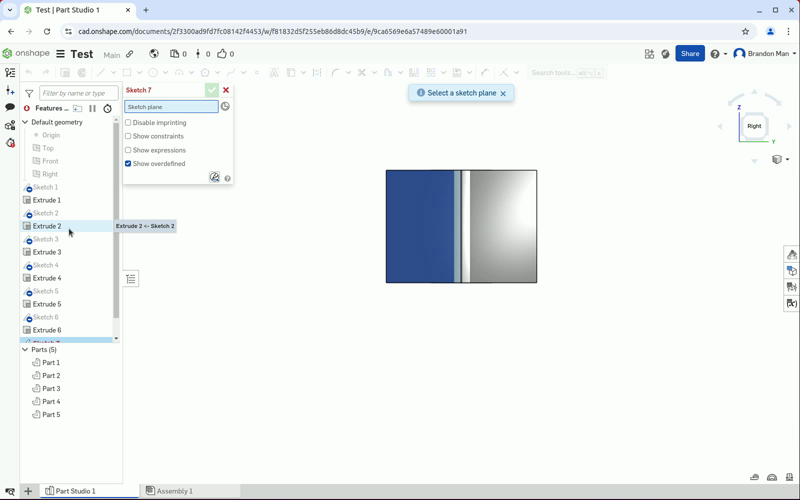
mouse_move(69, 176)
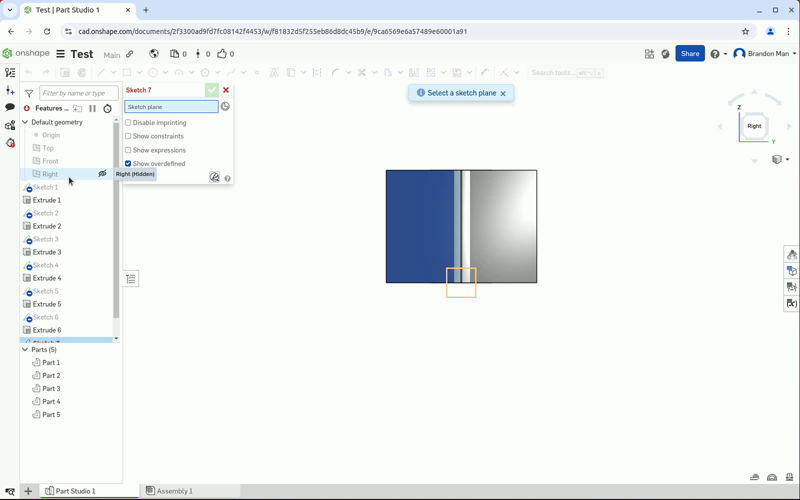
click(69, 176)
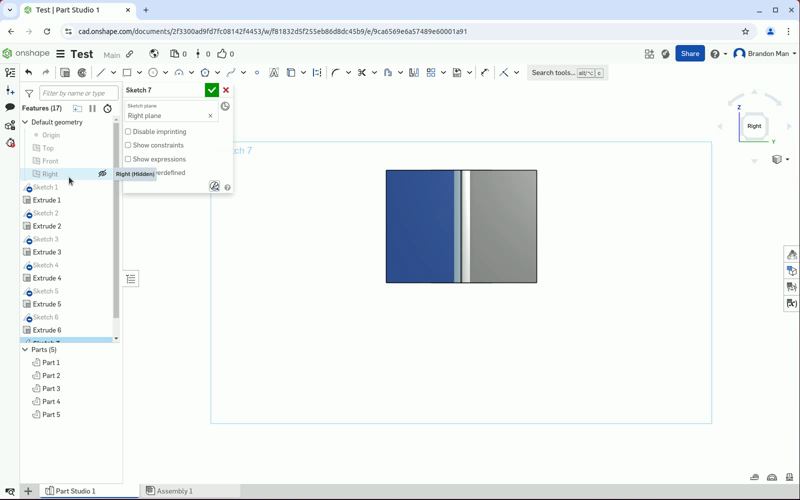
mouse_move(73, 352)
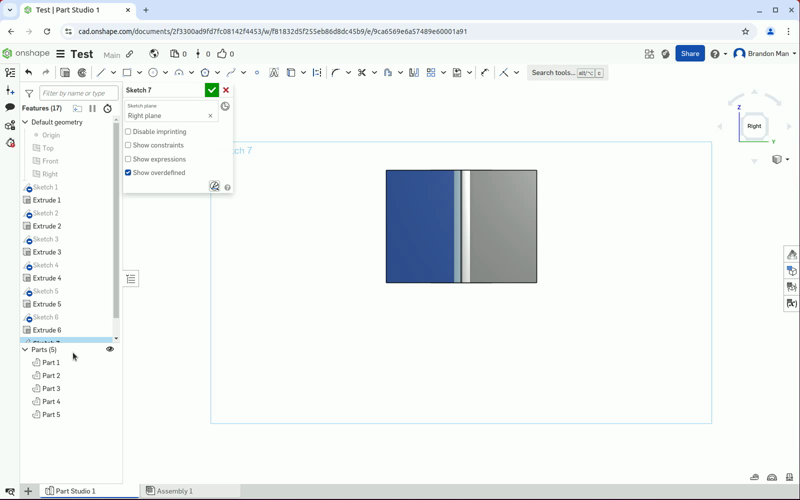
key(y)
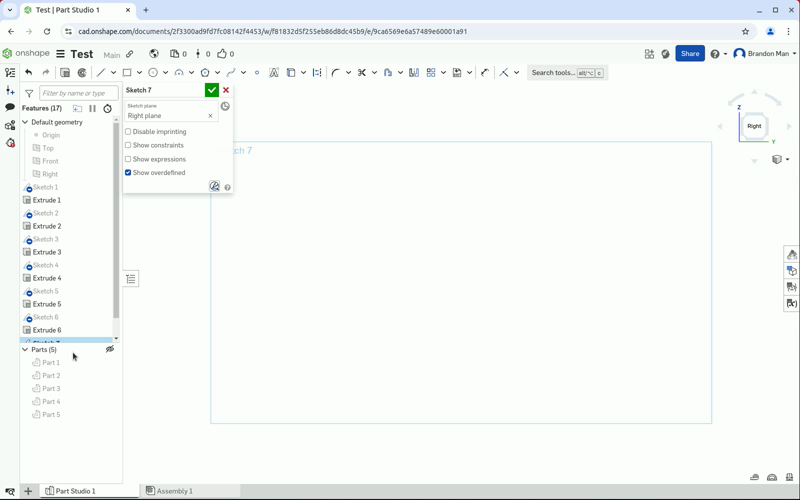
key(c)
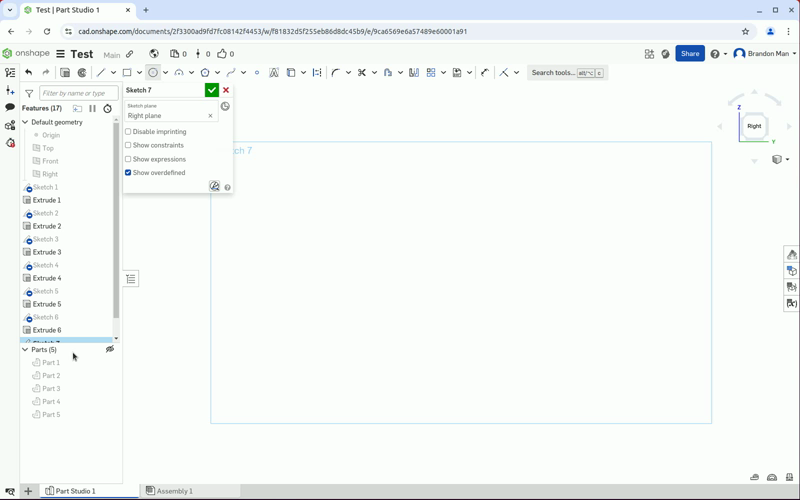
key_down(shift)
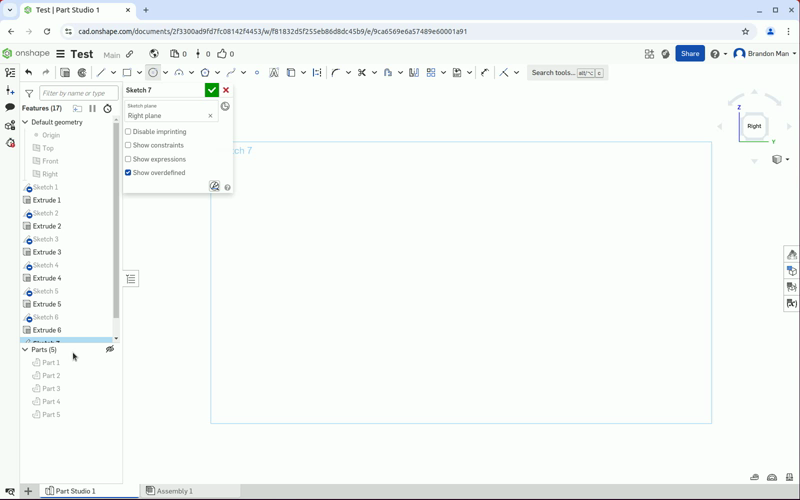
mouse_move(508, 226)
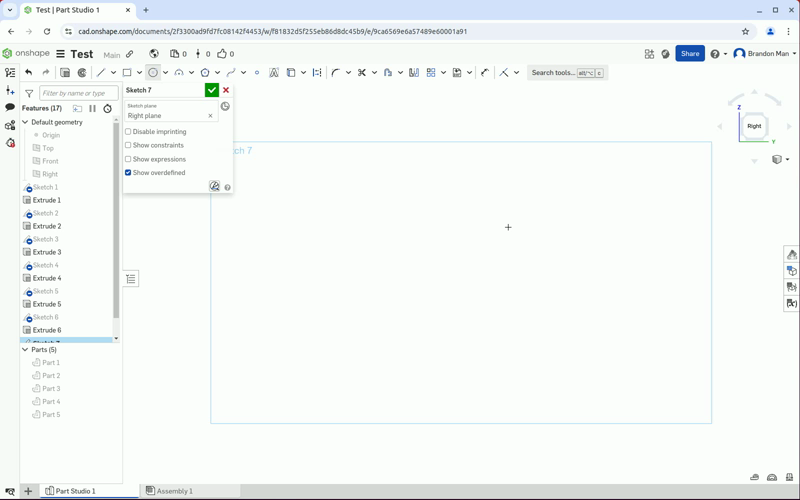
click(508, 226)
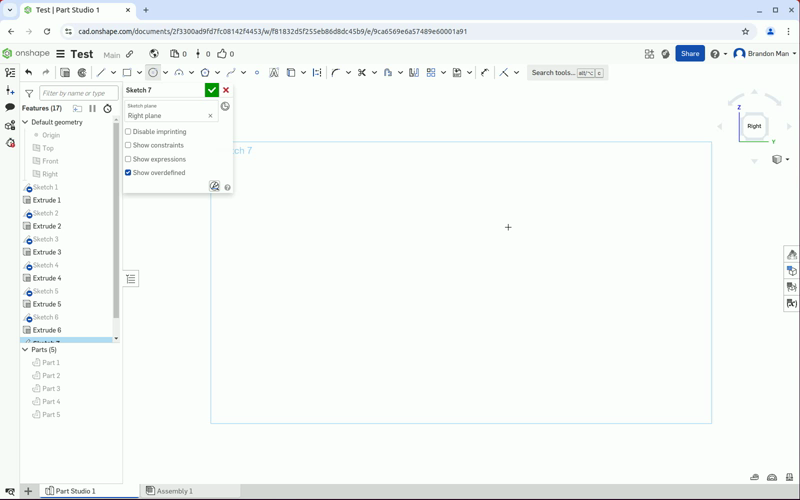
key_up(shift)
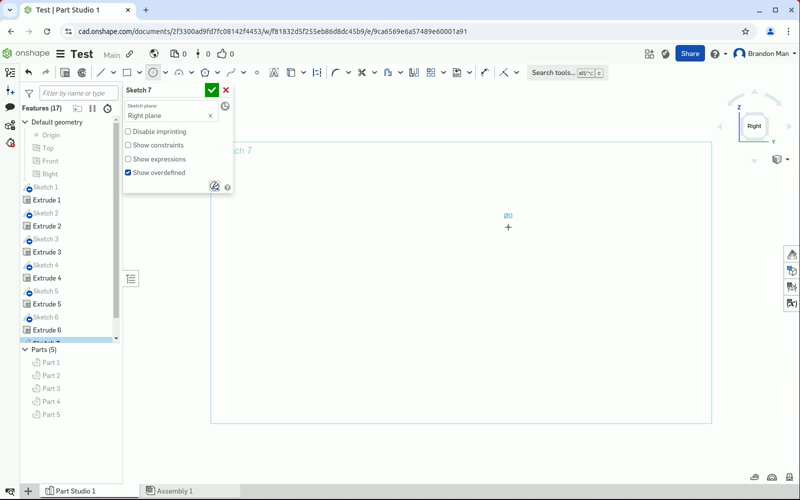
mouse_move(520, 226)
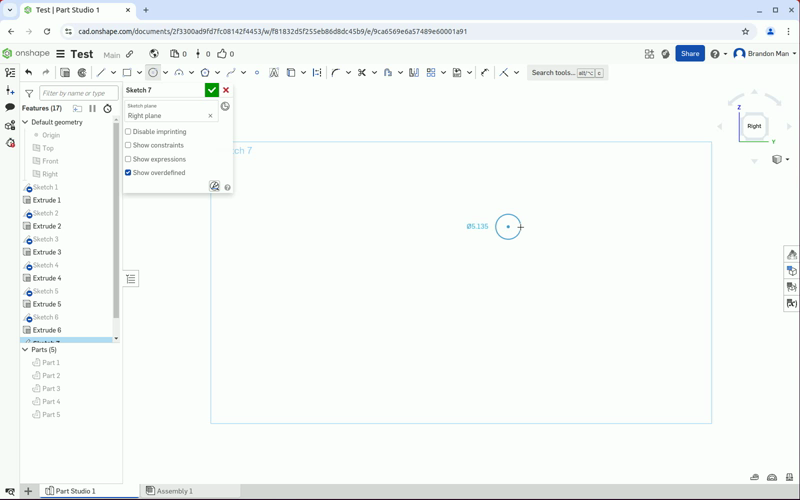
click(520, 226)
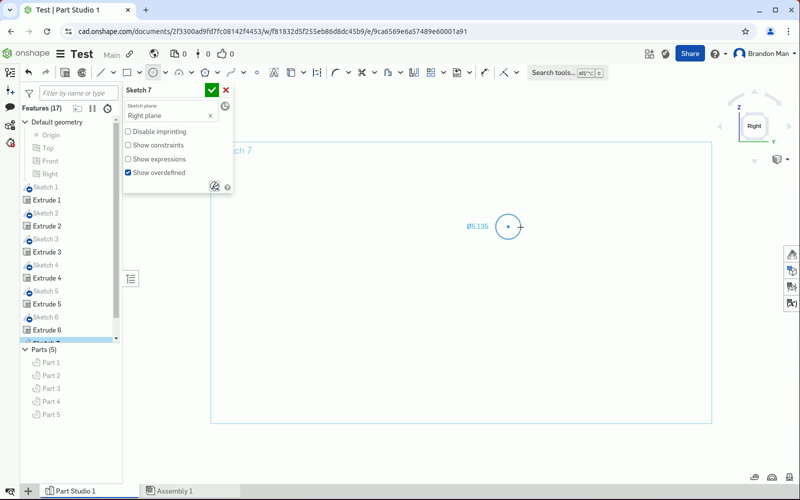
key(esc)
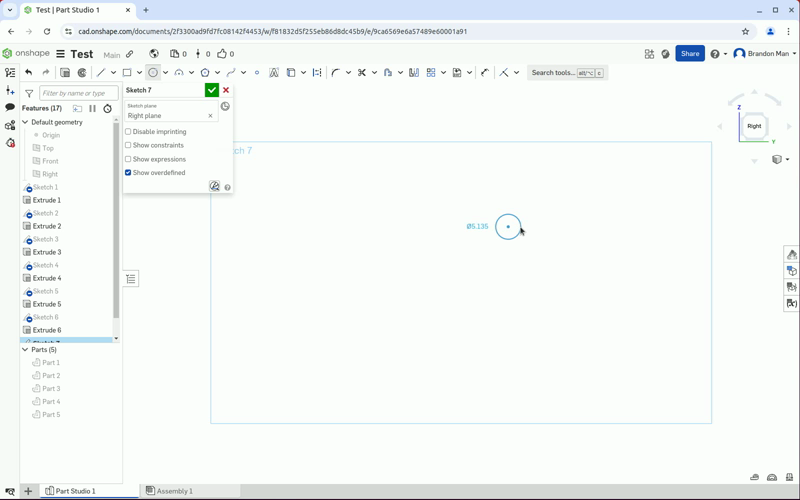
mouse_move(506, 225)
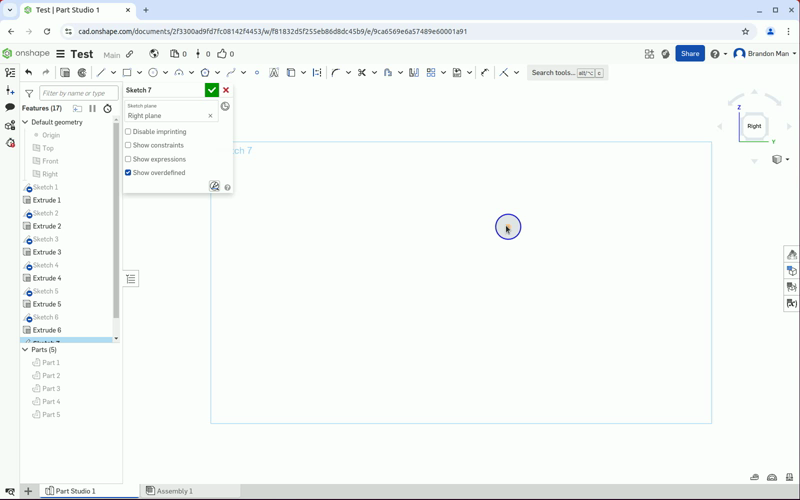
scroll(6)
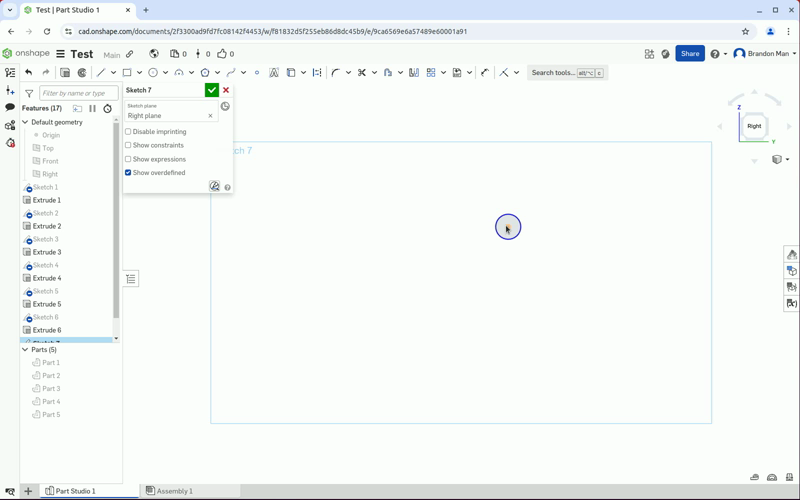
scroll(6)
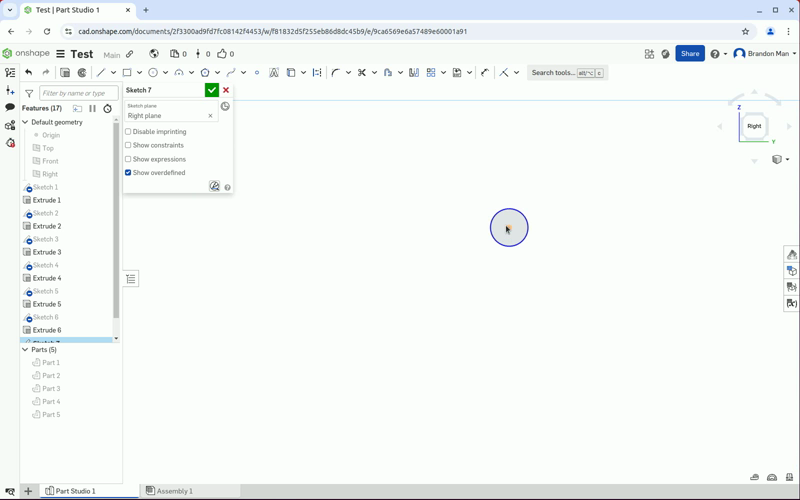
scroll(6)
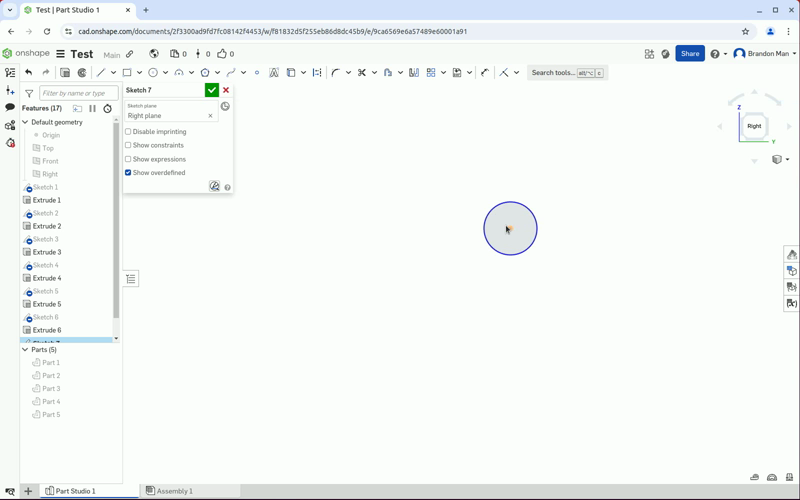
scroll(6)
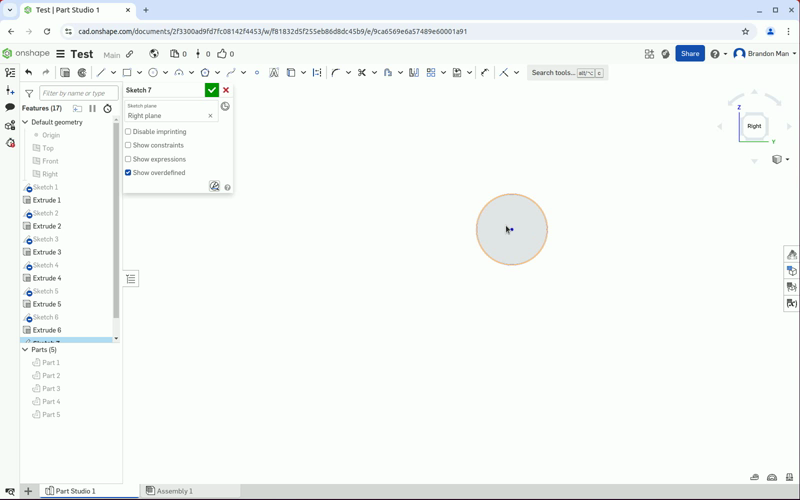
scroll(6)
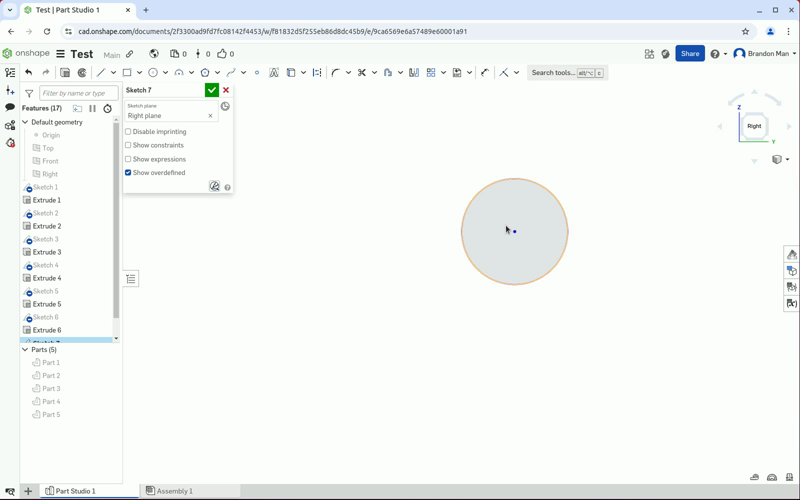
scroll(6)
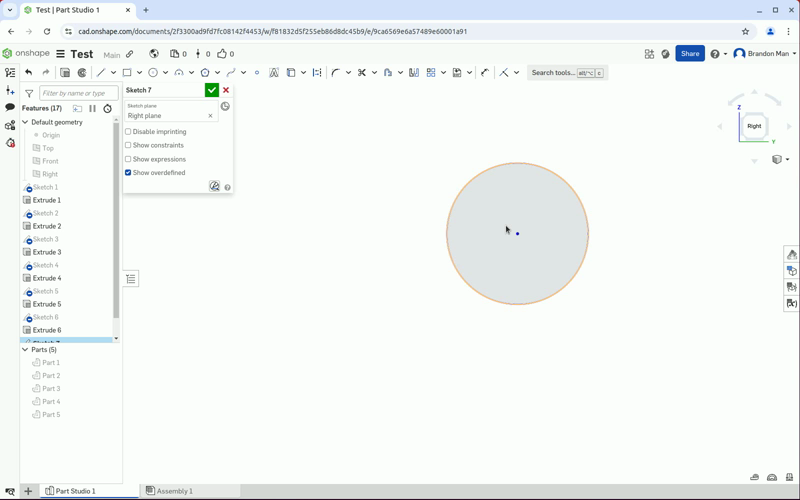
scroll(6)
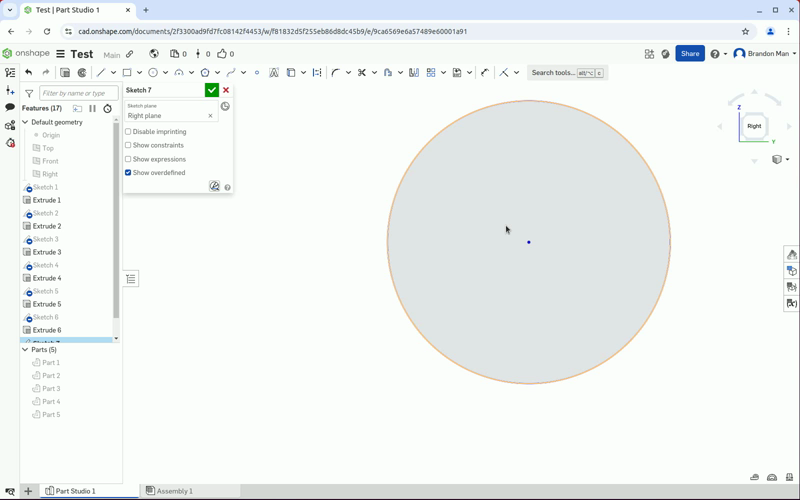
click(506, 225)
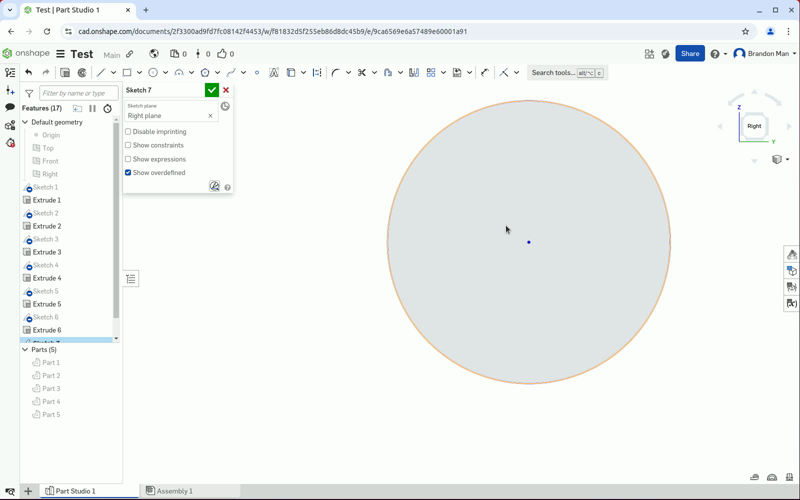
scroll(-6)
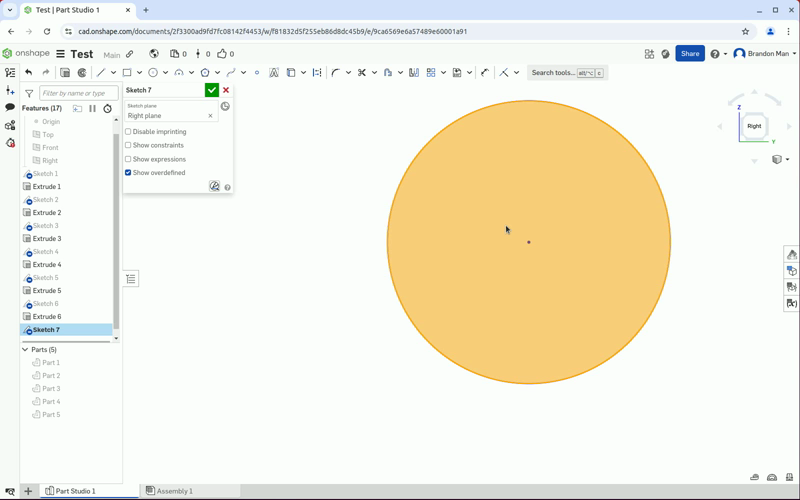
scroll(-6)
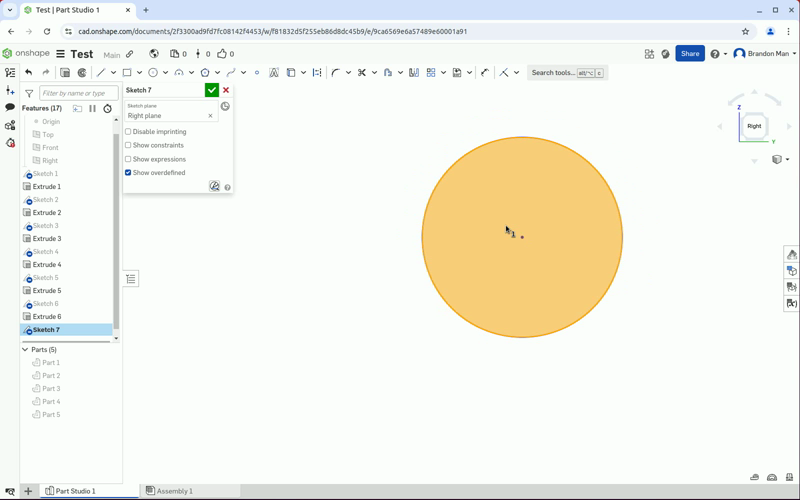
scroll(-6)
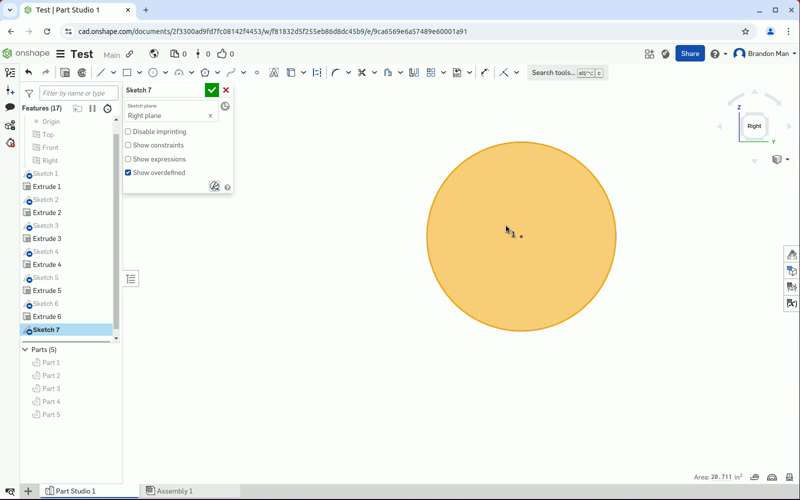
scroll(-6)
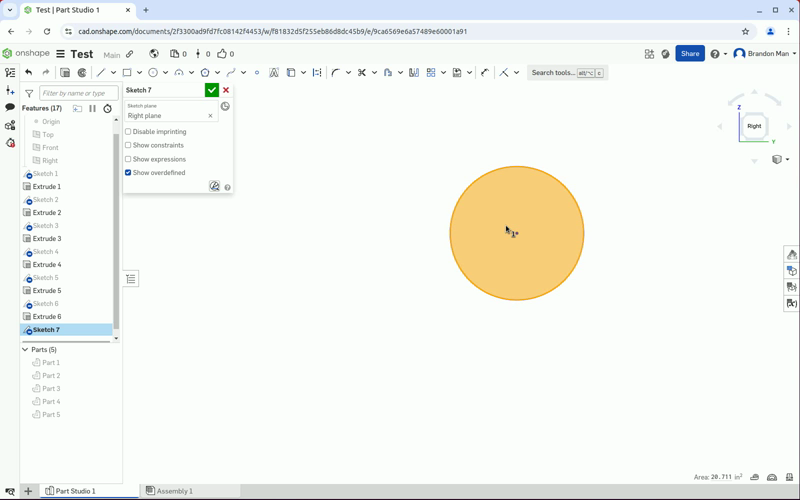
scroll(-6)
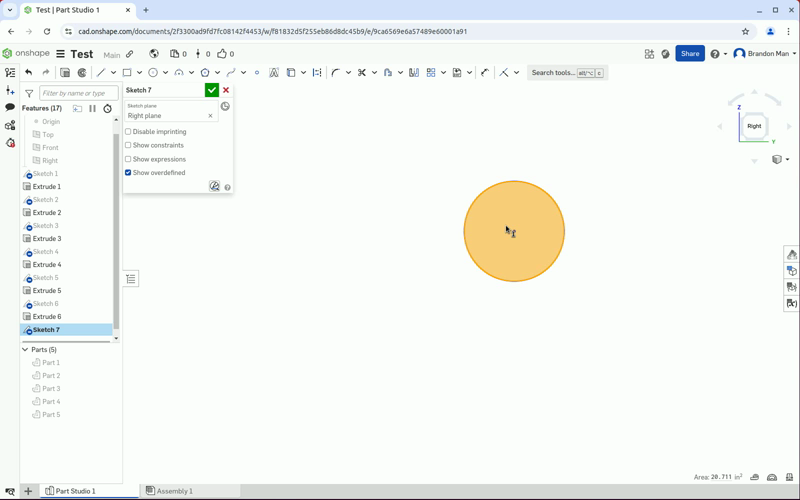
scroll(-6)
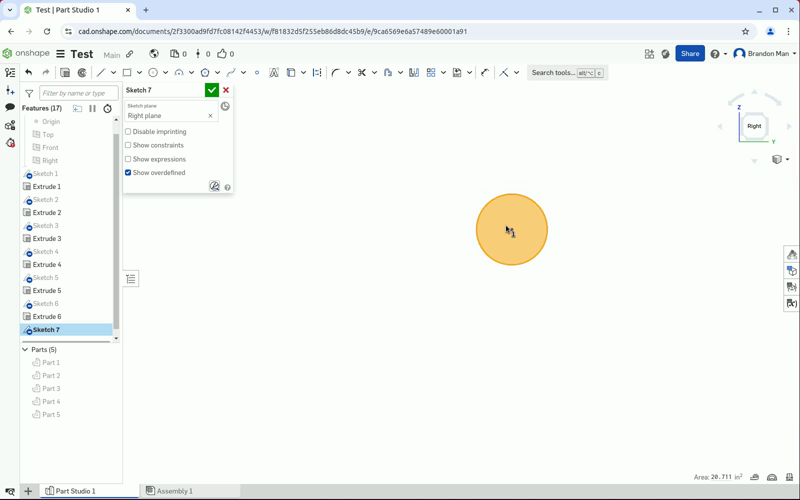
scroll(-6)
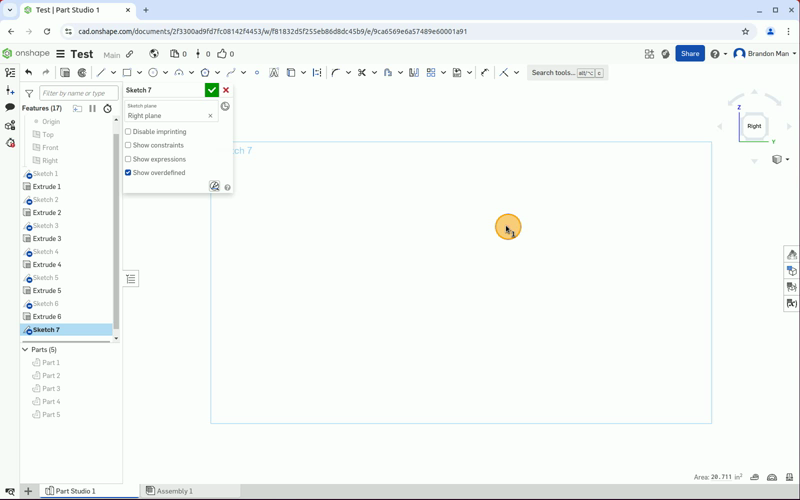
mouse_move(73, 352)
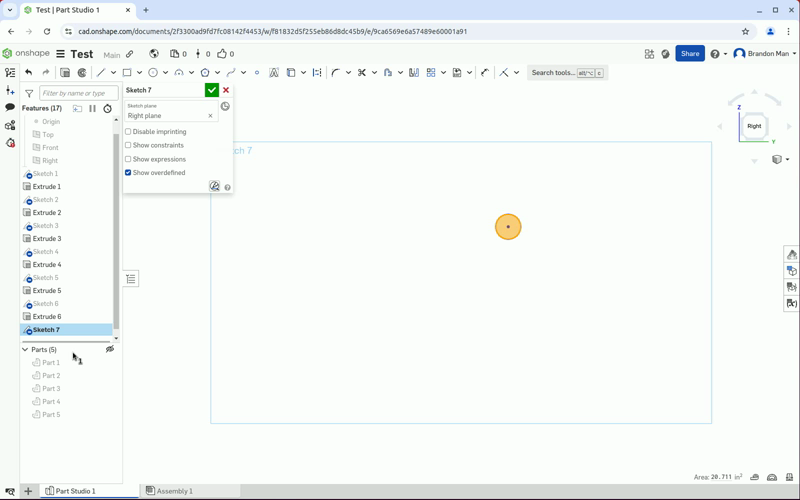
key(shift+y)
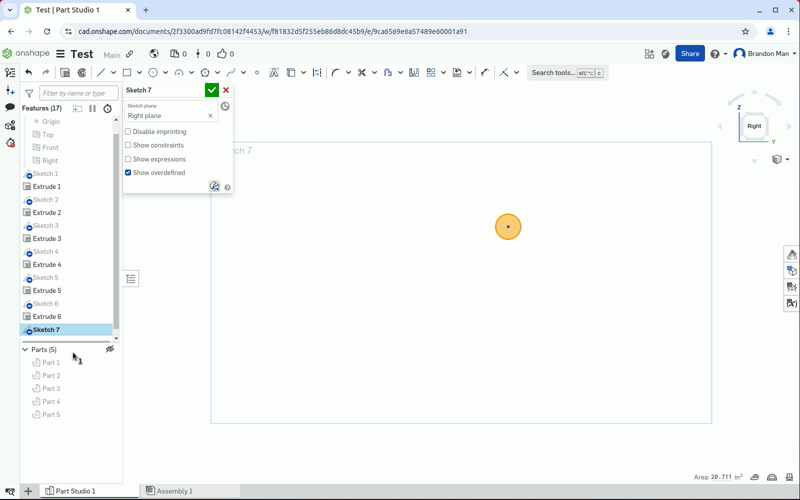
key(shift+e)
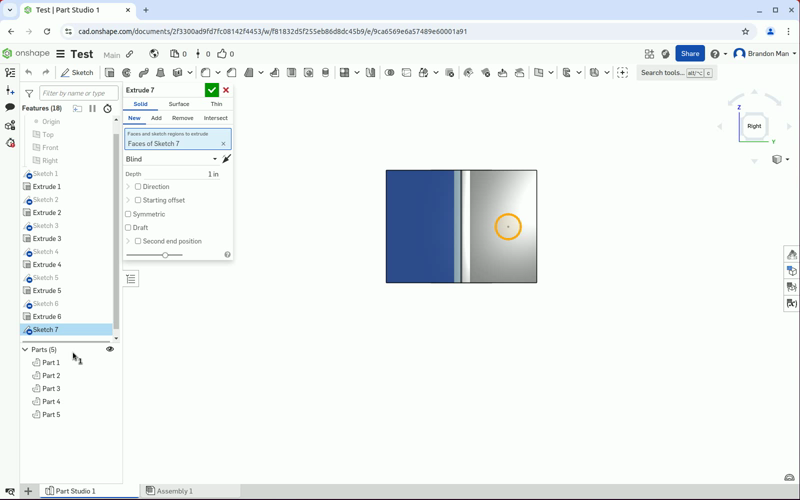
mouse_move(143, 106)
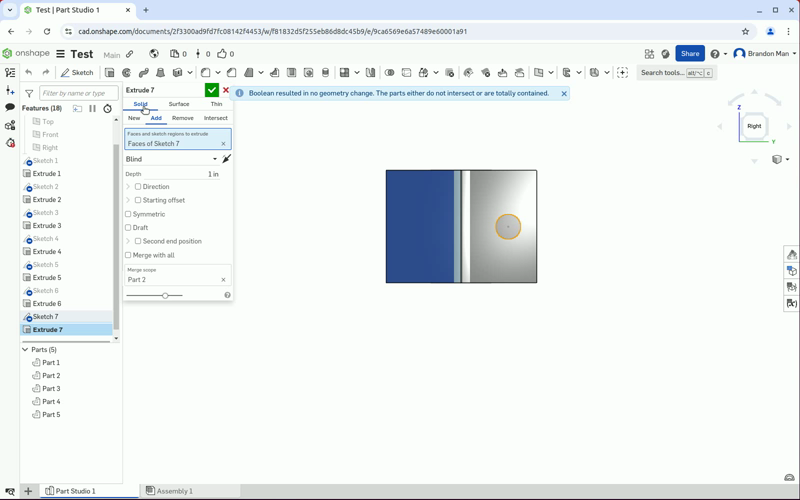
click(143, 106)
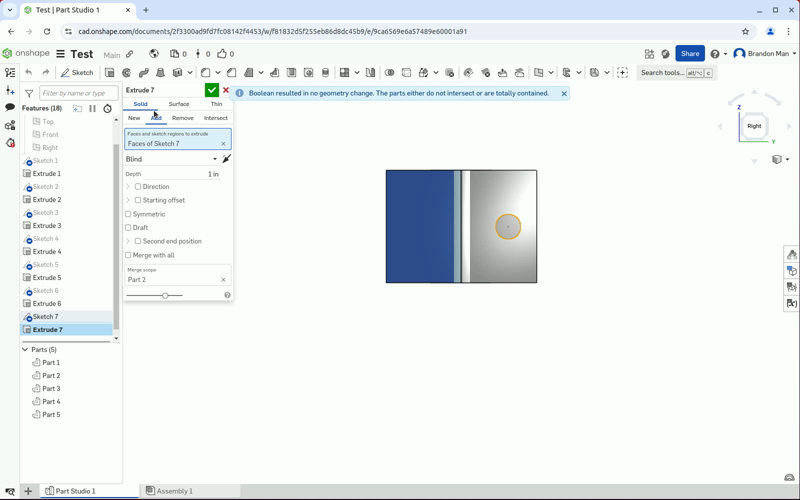
mouse_move(186, 120)
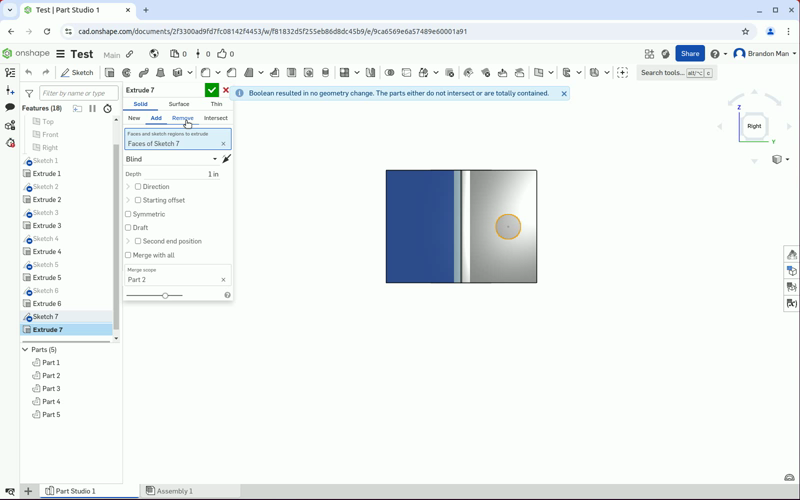
click(186, 120)
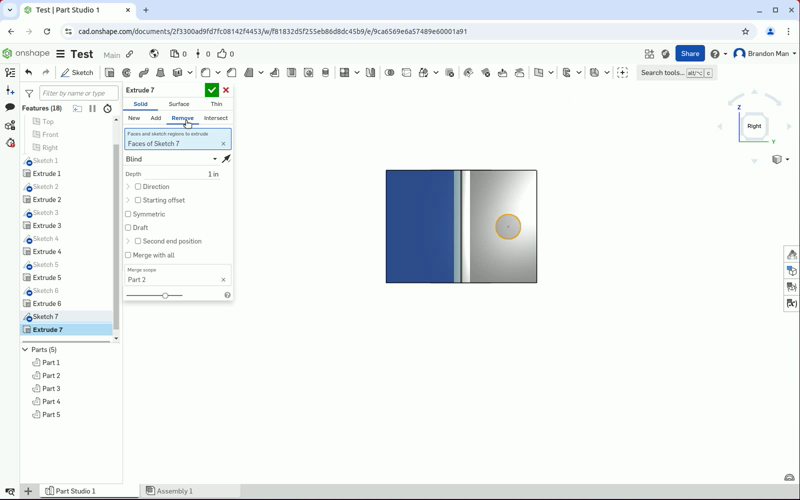
key(tab, 4)
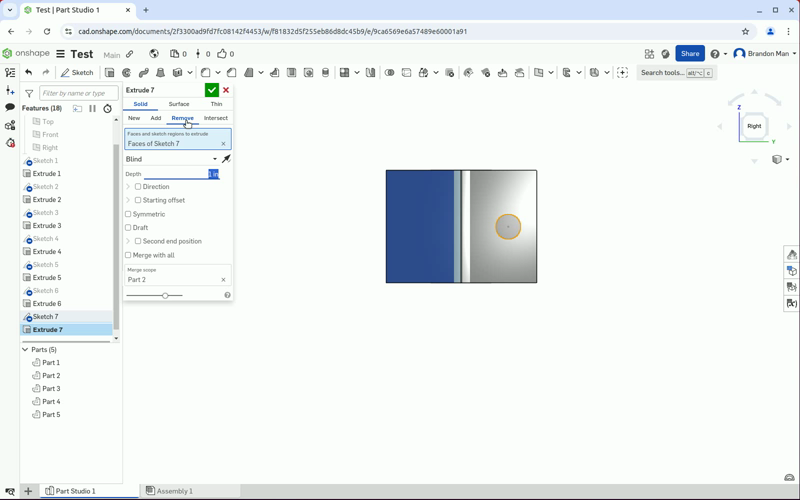
text(30.811)
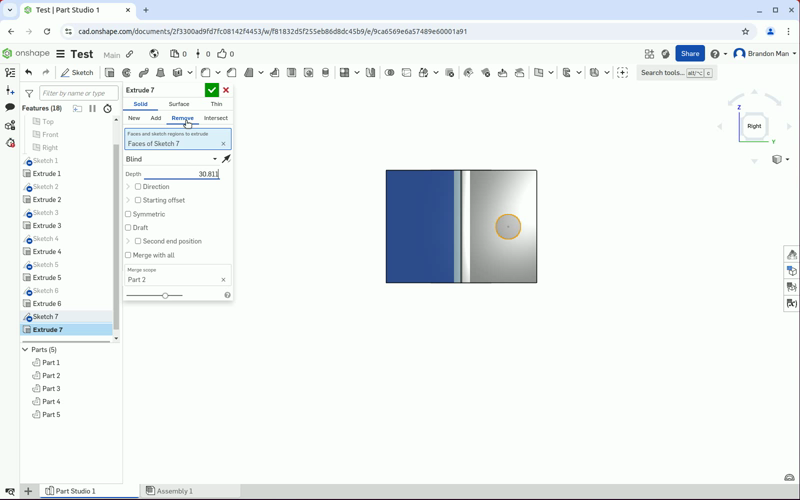
key(tab, 6)
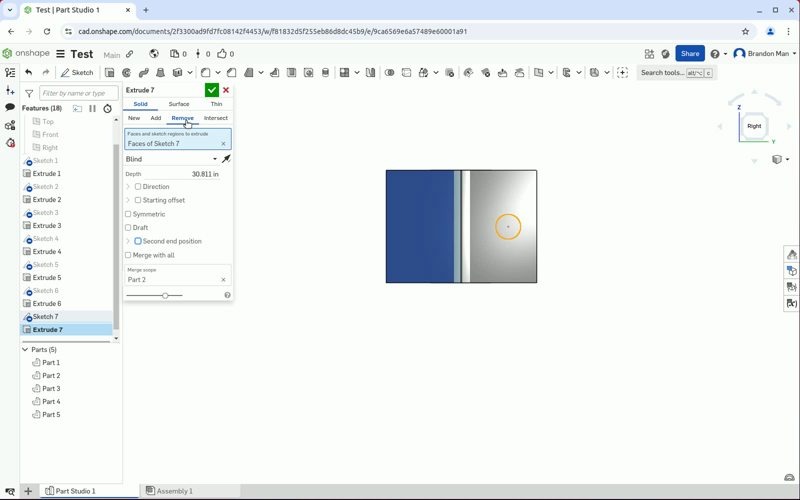
key(space)
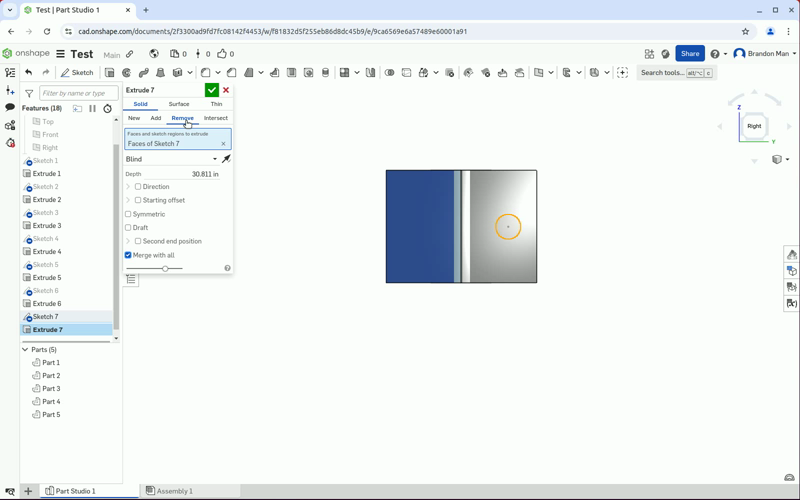
key(enter)
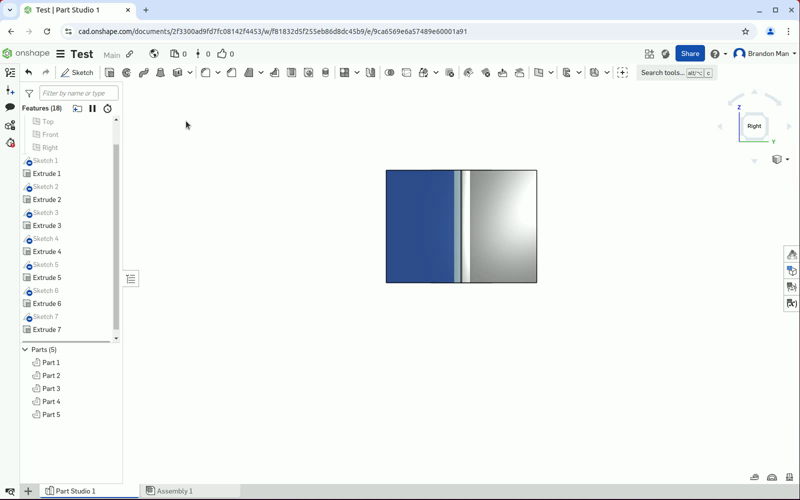
key(shift+h)
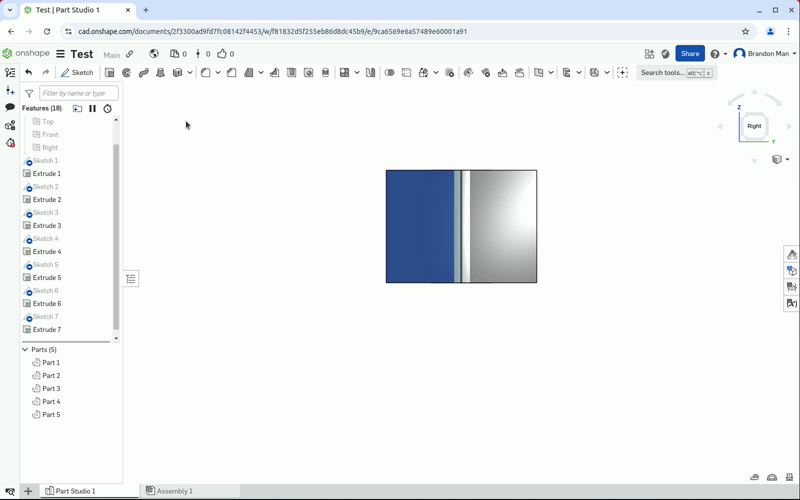
key(shift+h)
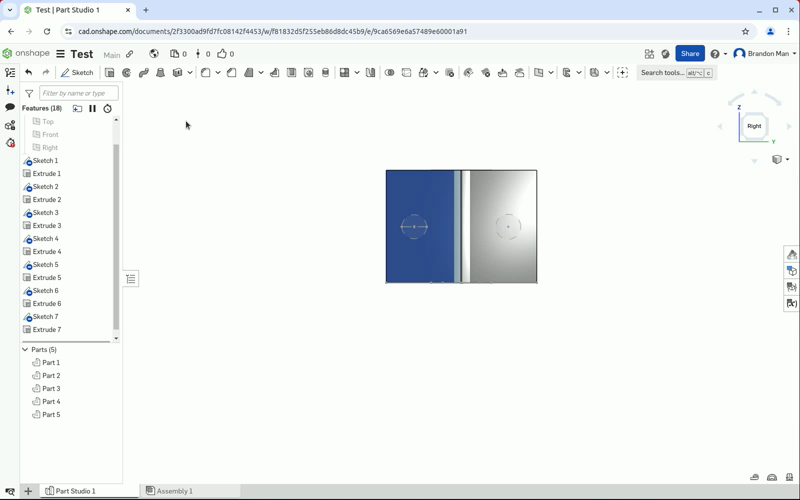
key(shift+7)
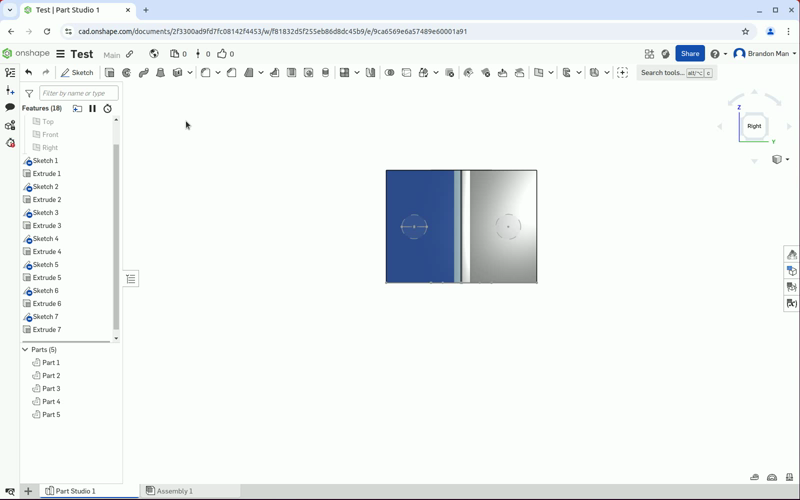
key(right, 2)
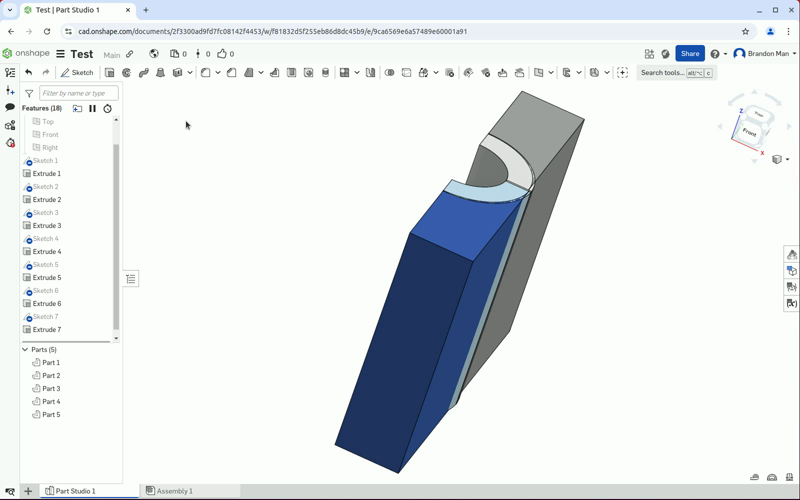
key(down, 2)
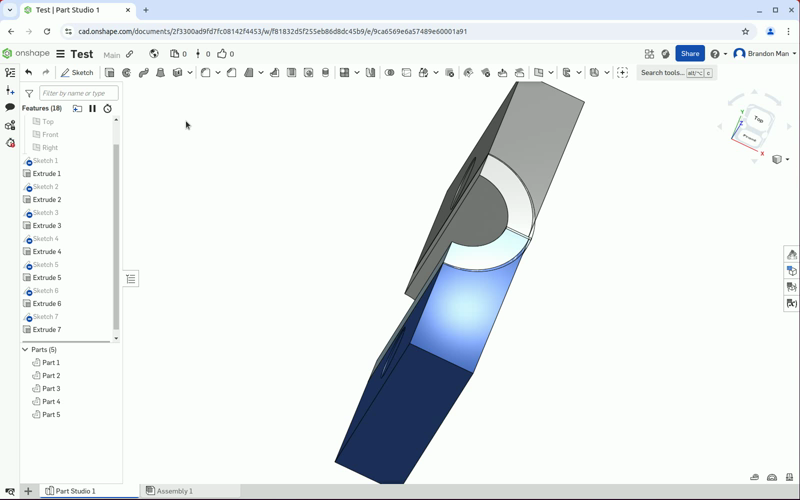
key(up, 2)
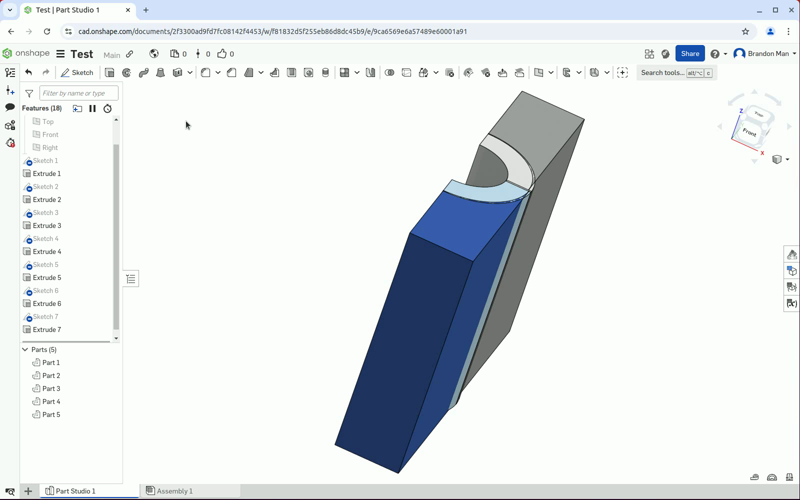
key(left, 2)
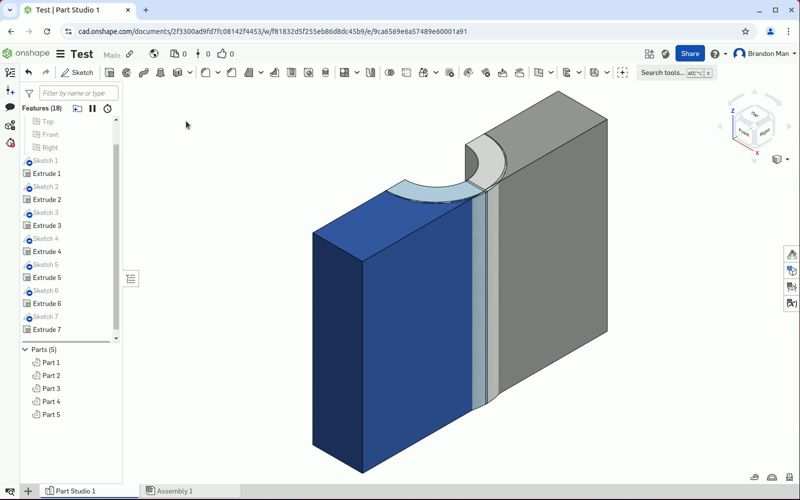
mouse_move(69, 163)
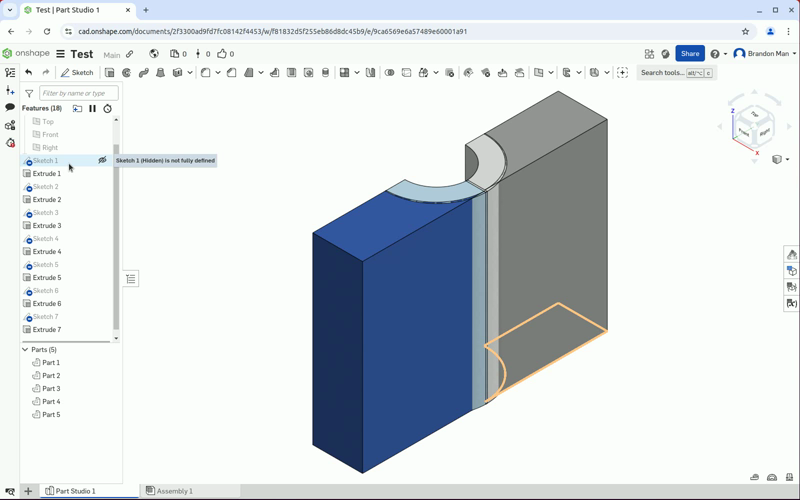
click(69, 163)